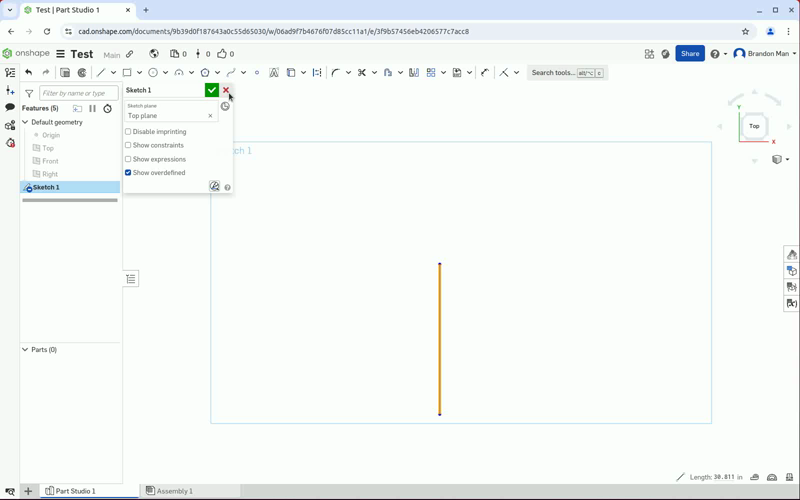
key(shift+h)
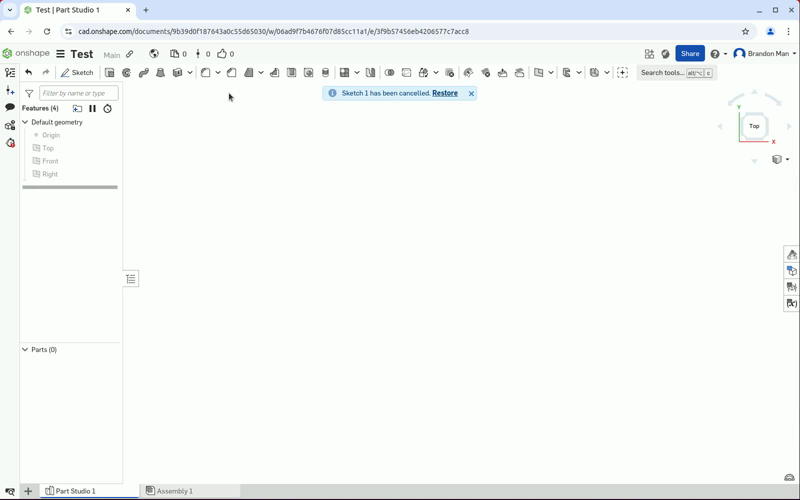
mouse_move(73, 352)
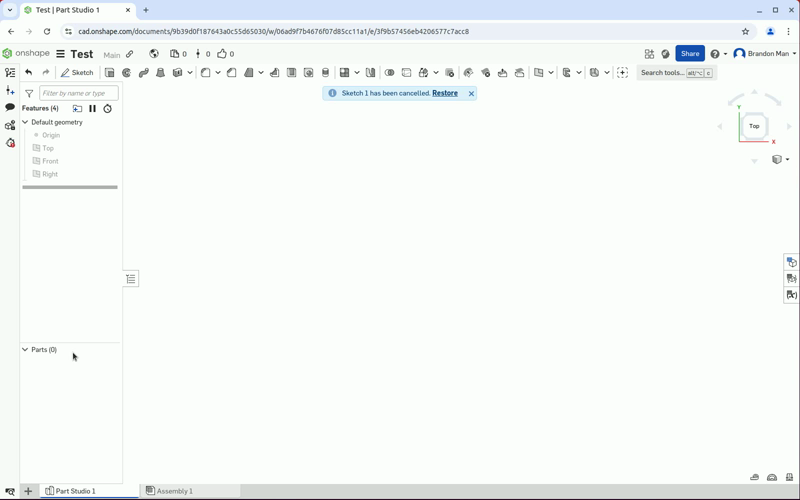
key(y)
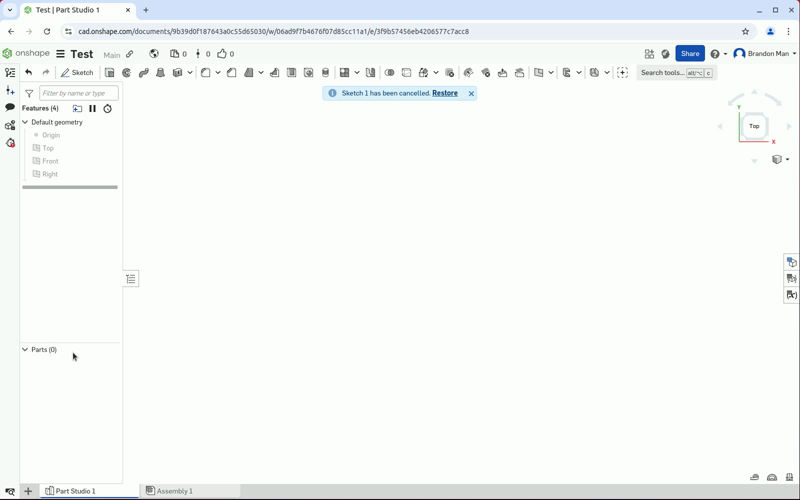
key(shift+p)
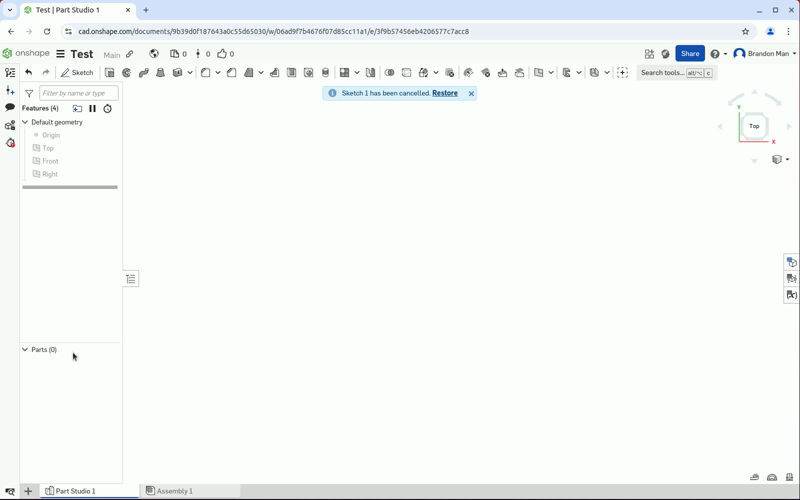
key(space)
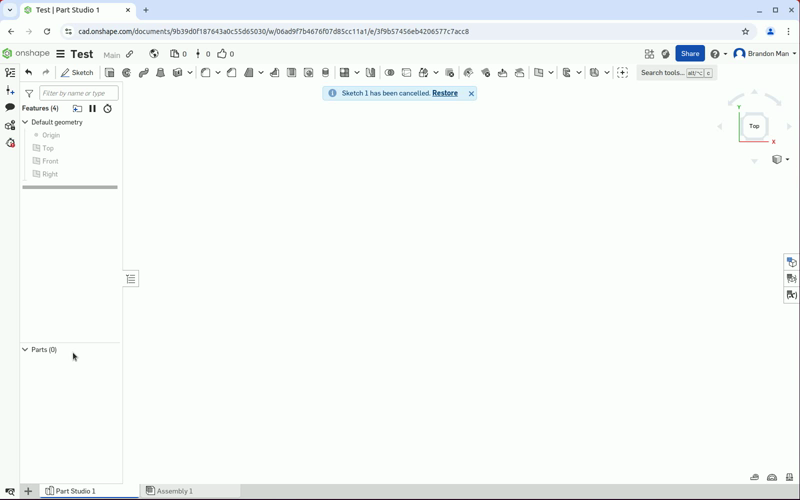
key_down(shift)
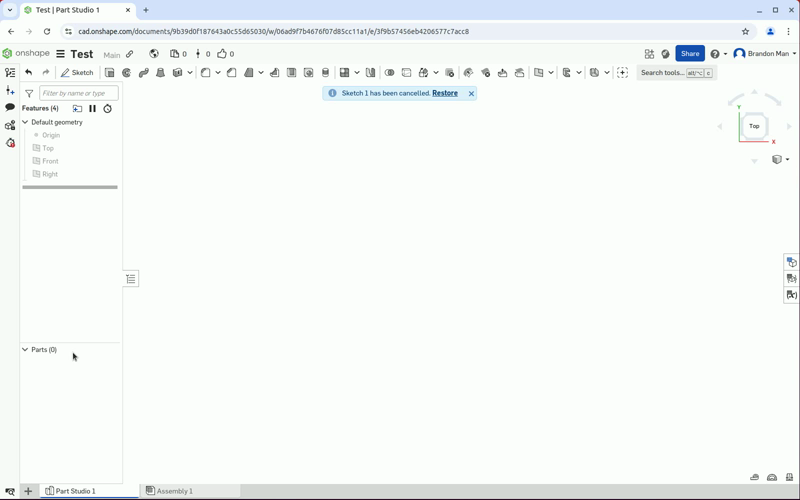
key(up)
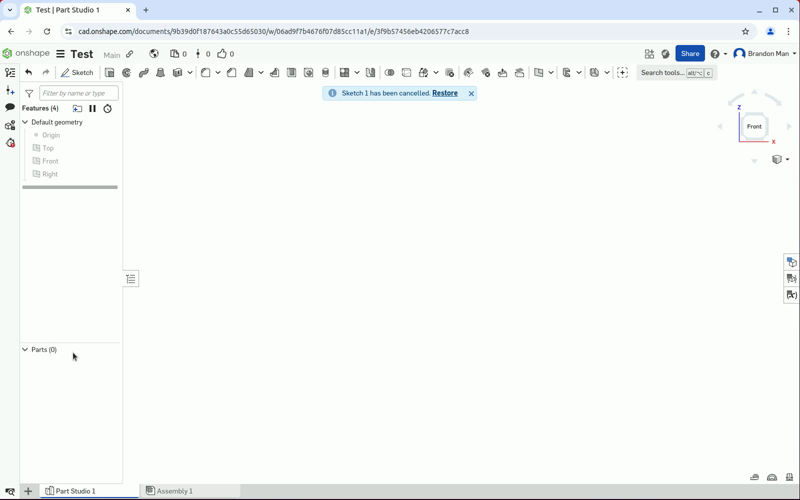
key_up(shift)
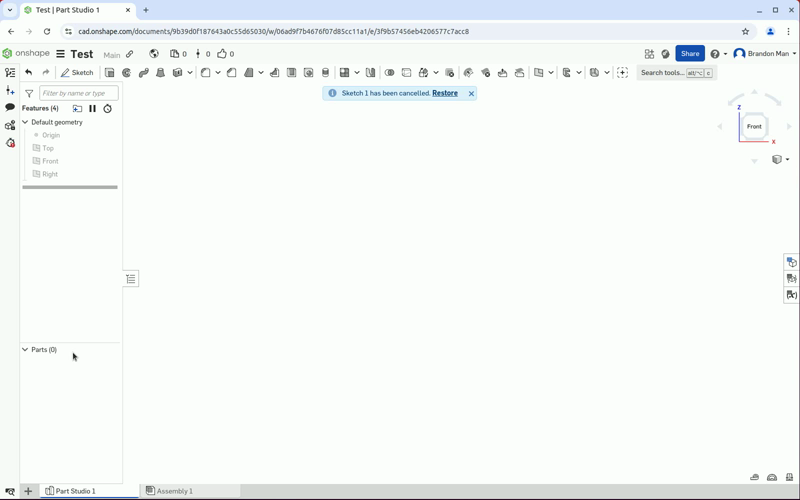
mouse_move(73, 352)
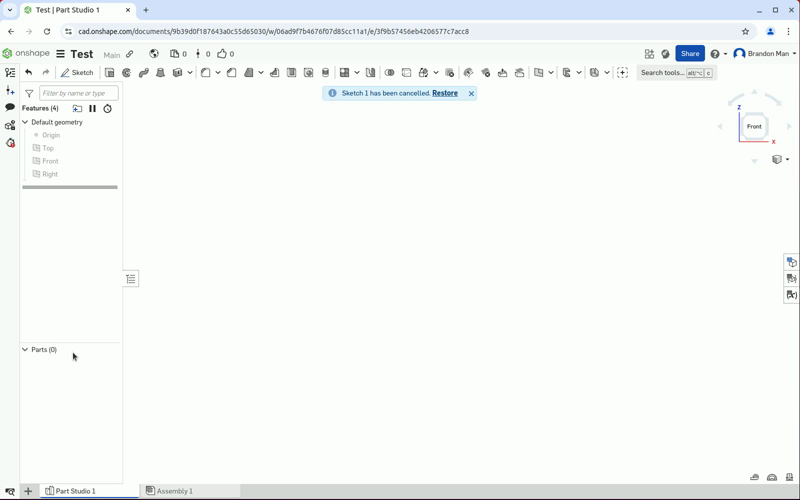
key(shift+y)
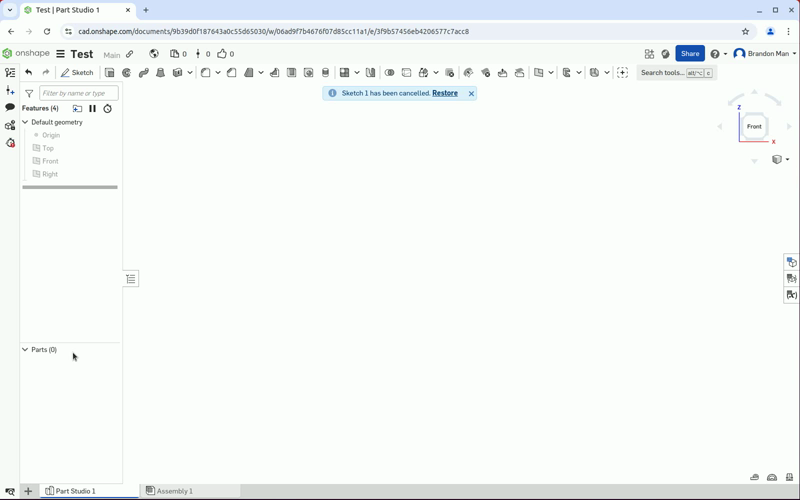
key(shift+s)
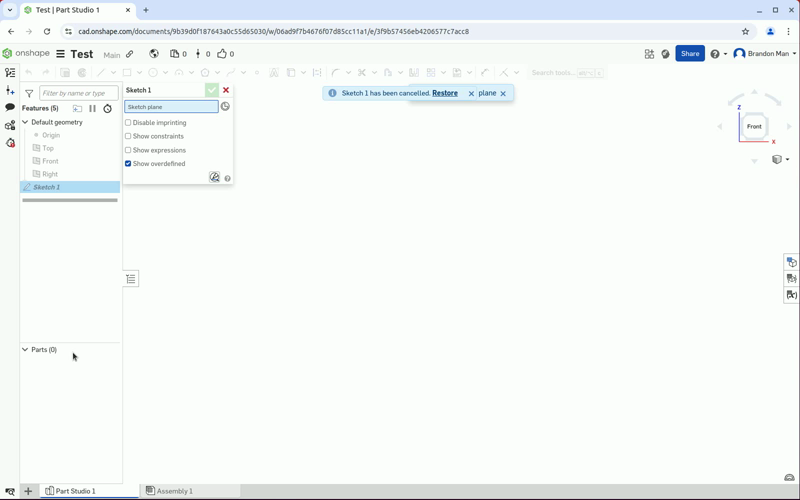
mouse_move(73, 163)
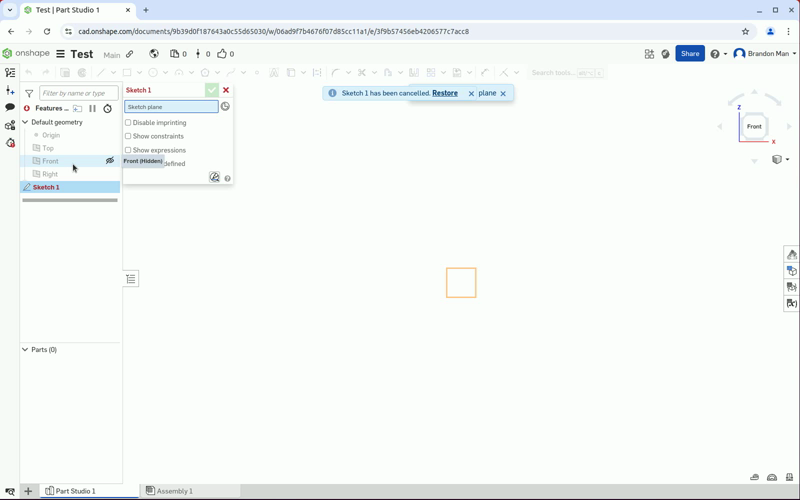
click(73, 163)
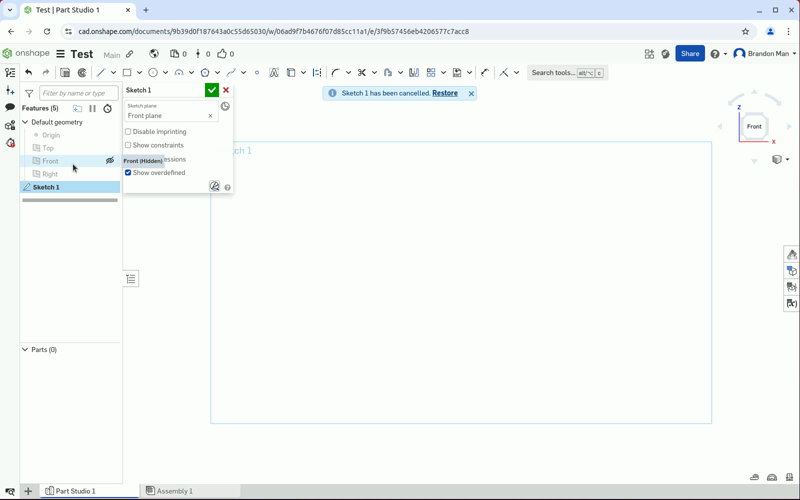
mouse_move(73, 352)
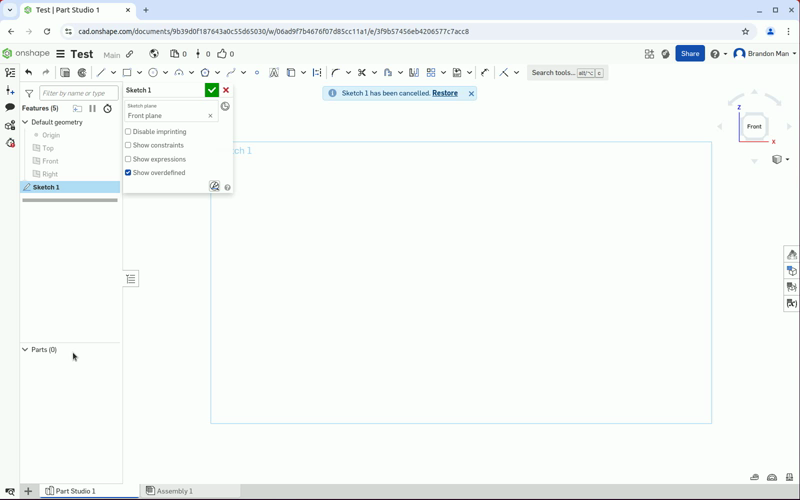
key(y)
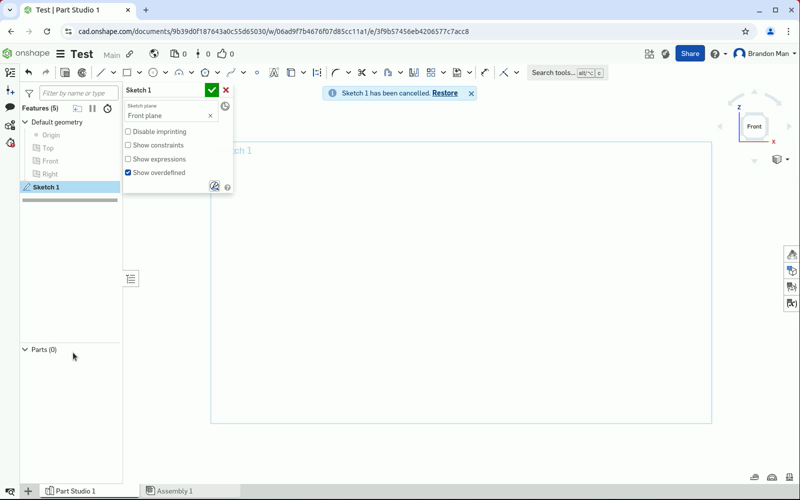
key(c)
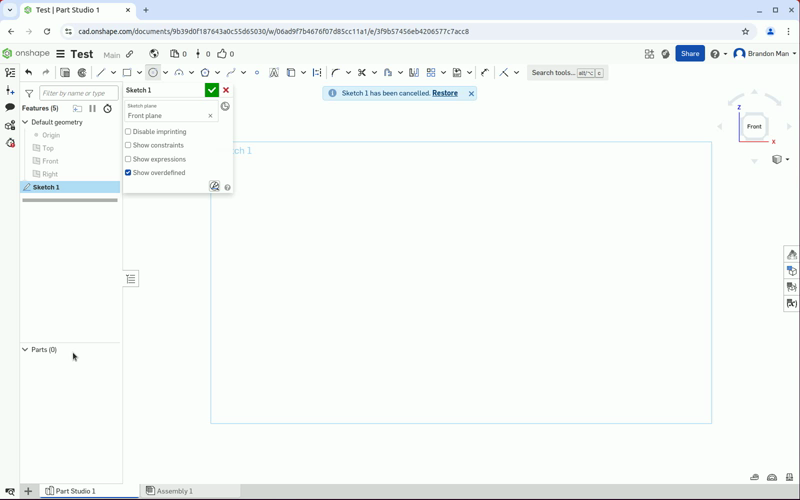
key_down(shift)
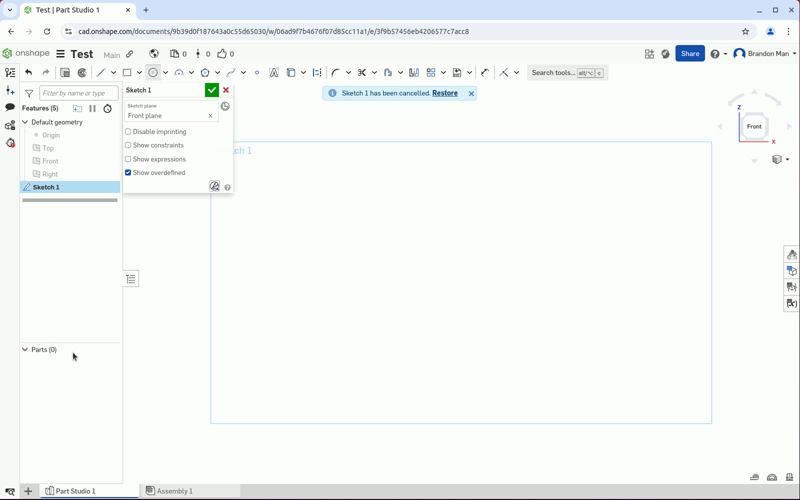
mouse_move(461, 282)
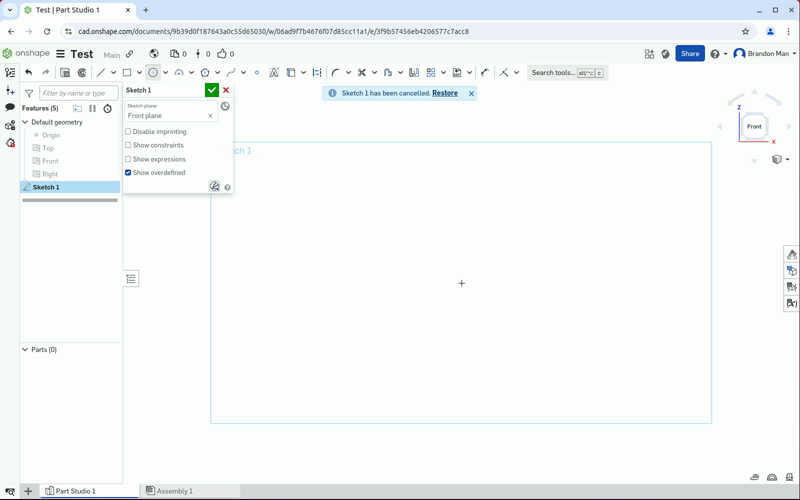
click(461, 282)
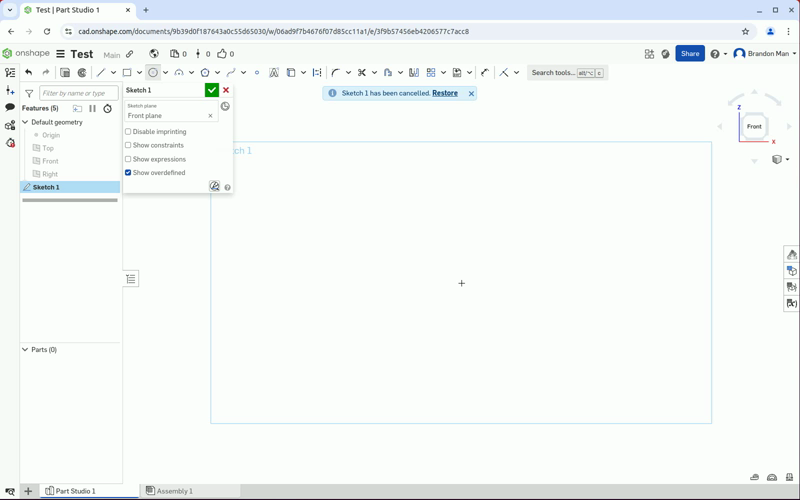
key_up(shift)
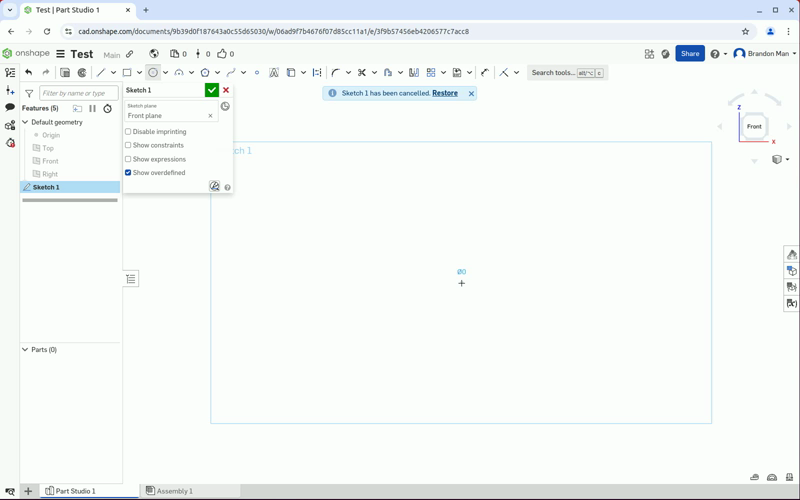
mouse_move(468, 282)
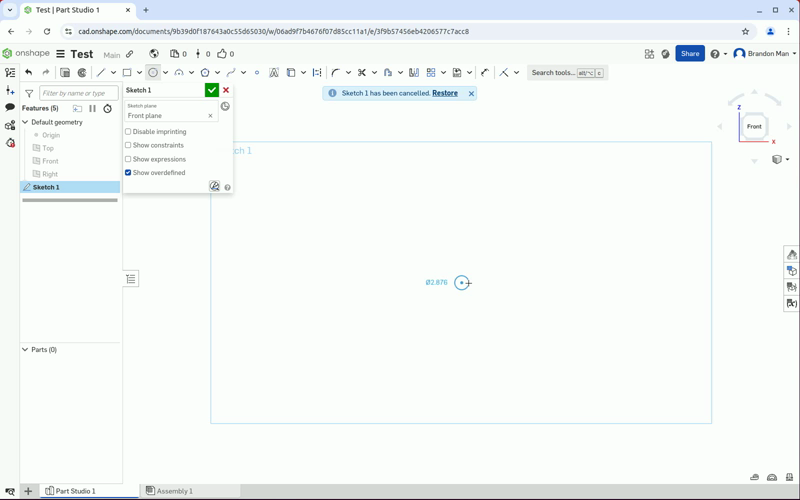
click(468, 282)
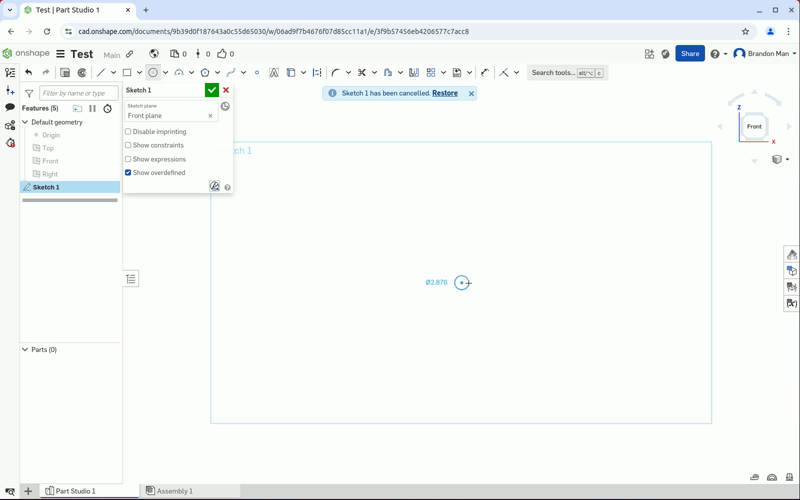
key(esc)
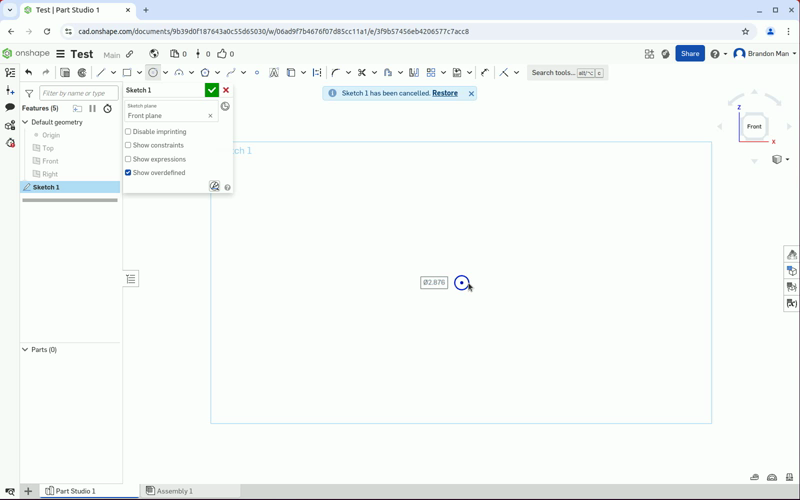
key(c)
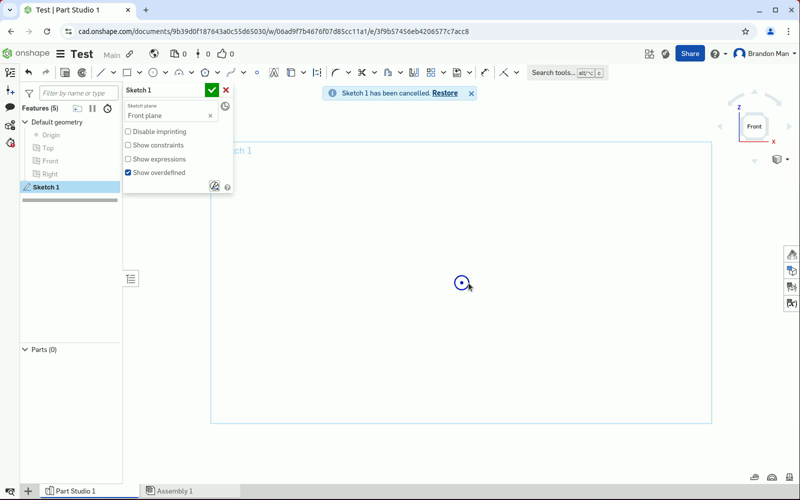
key_down(shift)
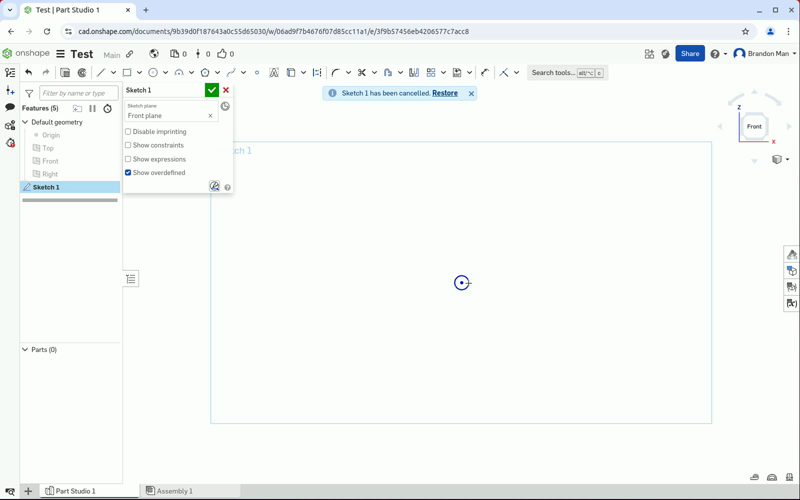
mouse_move(461, 282)
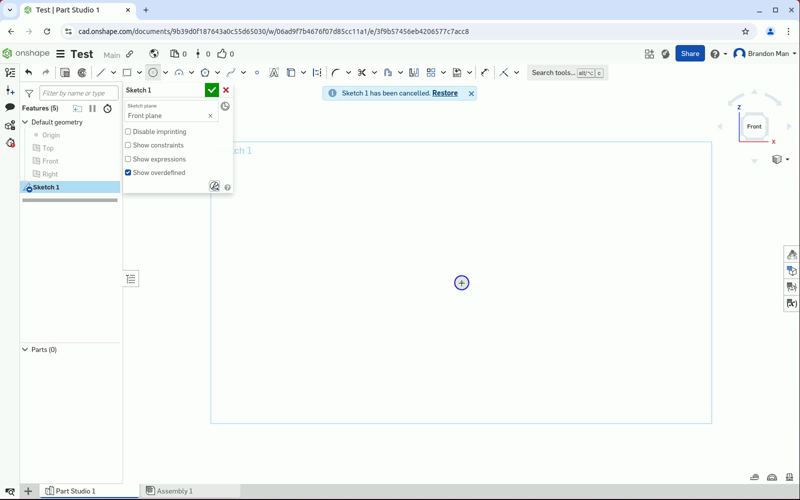
click(461, 282)
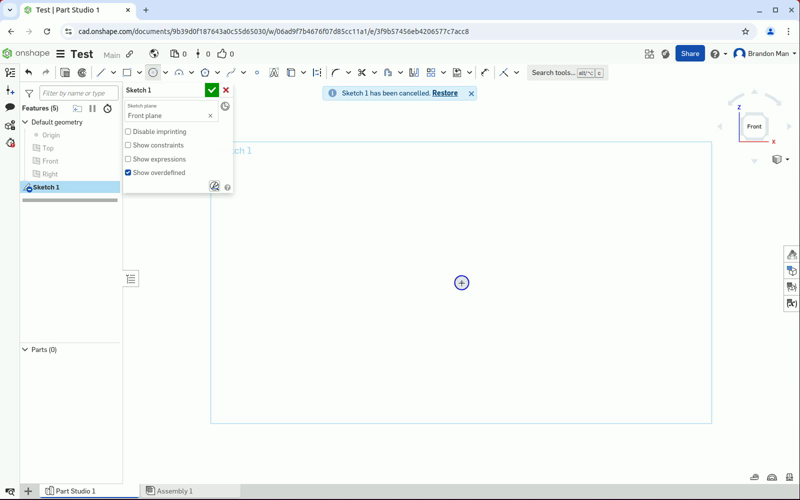
key_up(shift)
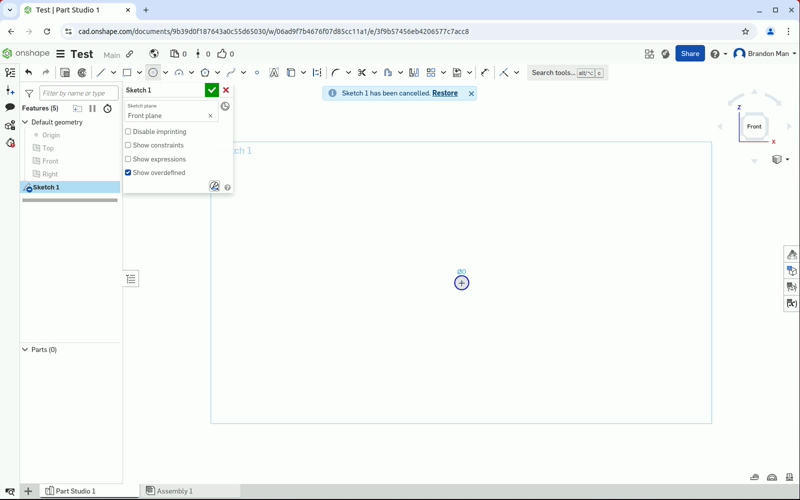
mouse_move(467, 282)
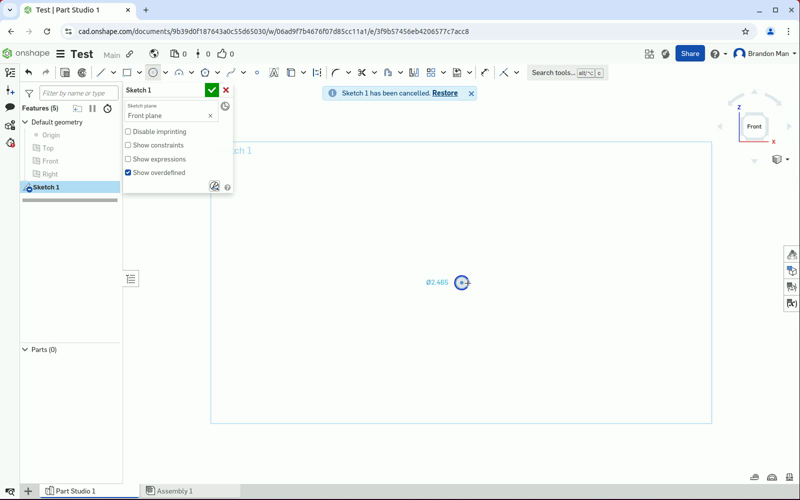
scroll(6)
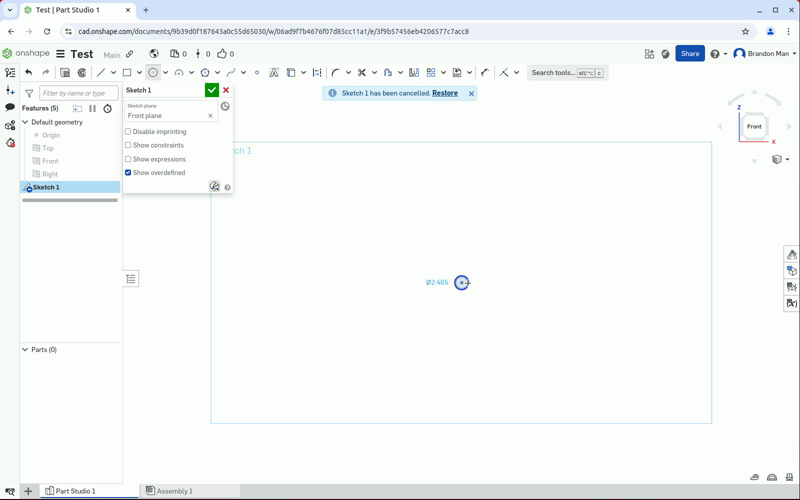
scroll(6)
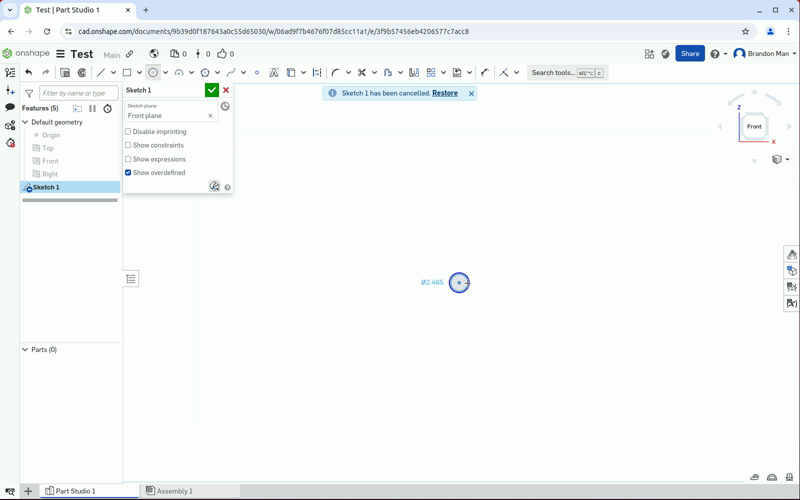
scroll(6)
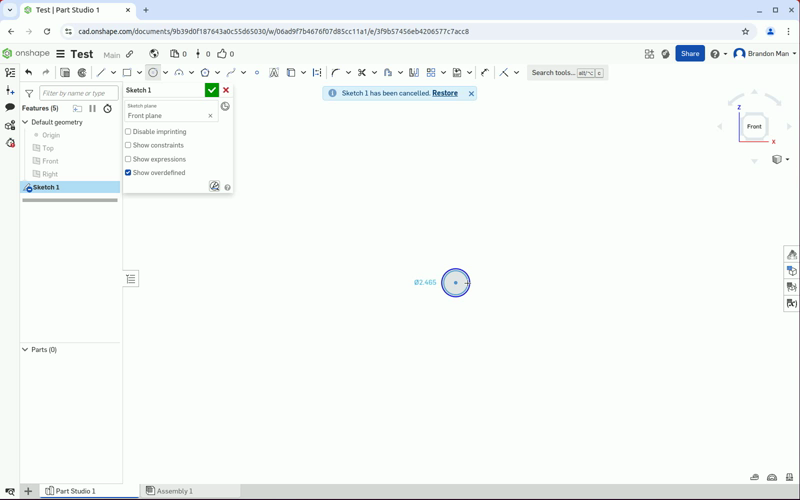
scroll(6)
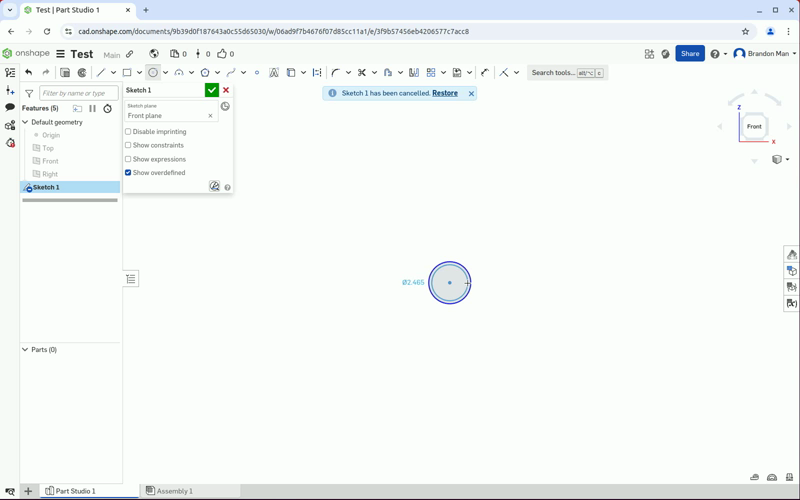
scroll(6)
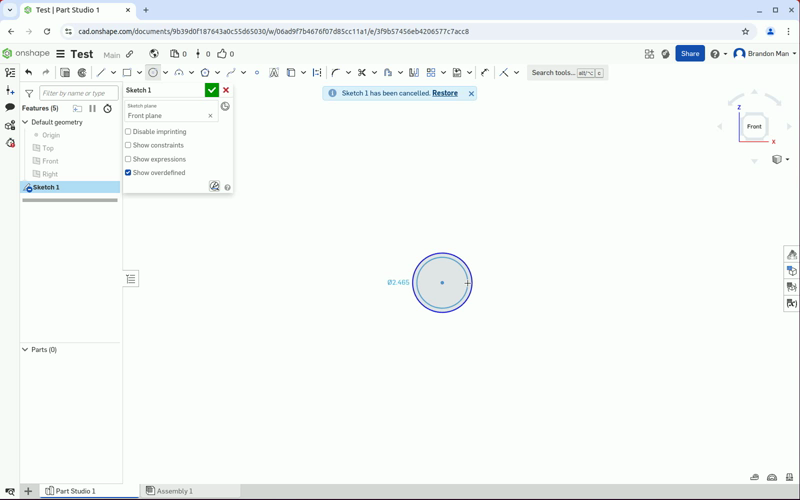
scroll(6)
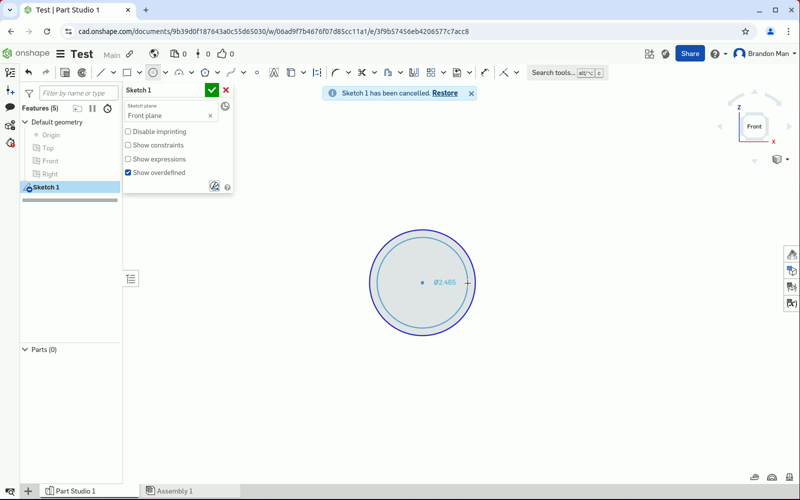
scroll(6)
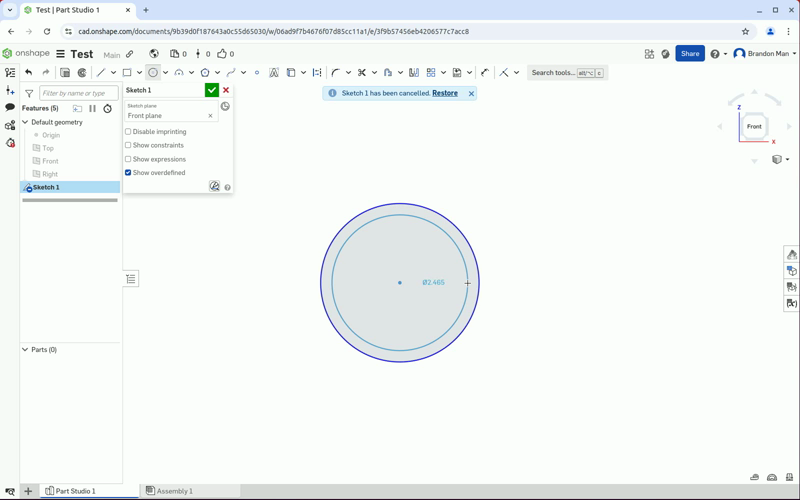
click(467, 282)
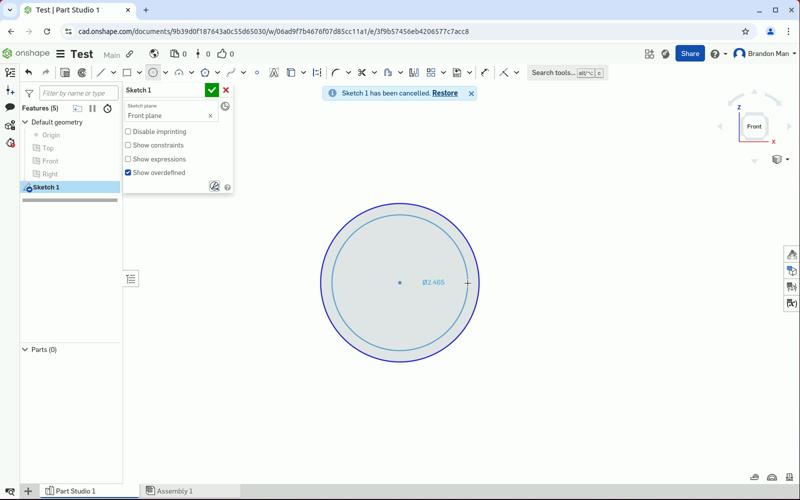
scroll(-6)
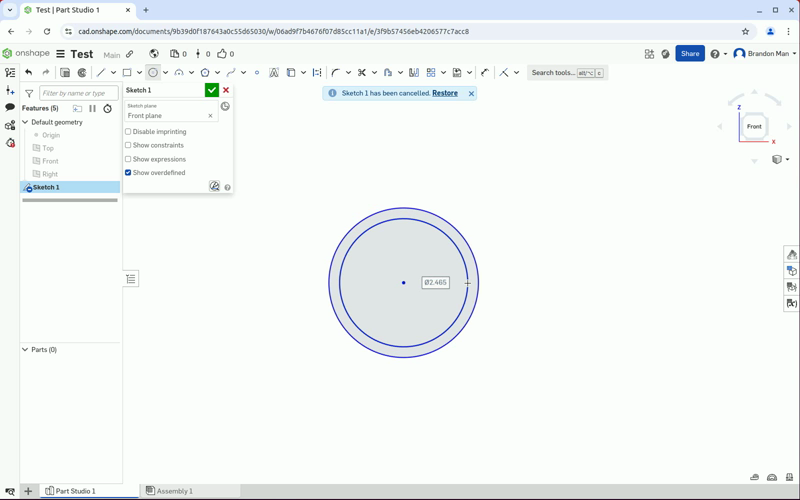
scroll(-6)
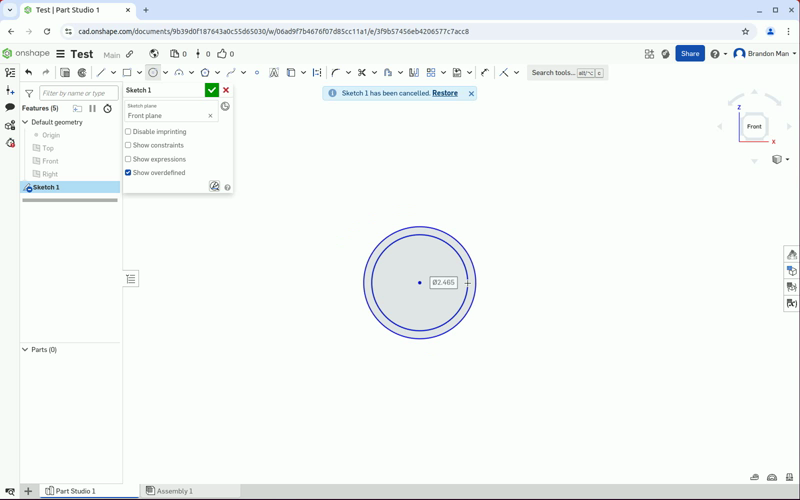
scroll(-6)
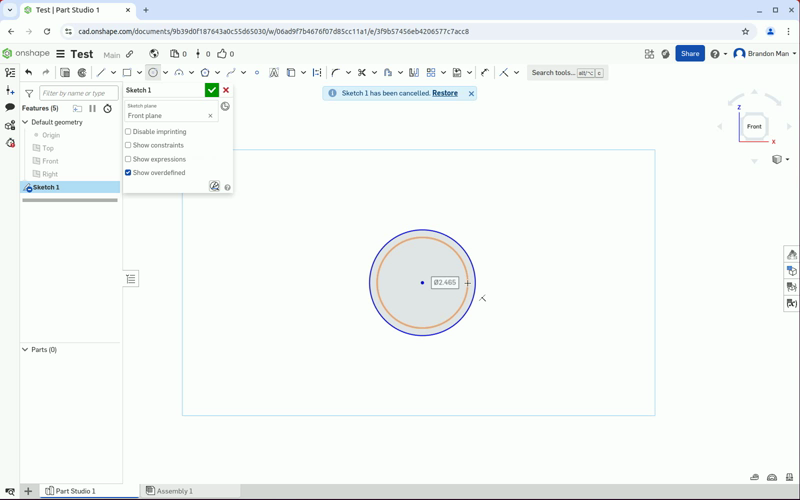
scroll(-6)
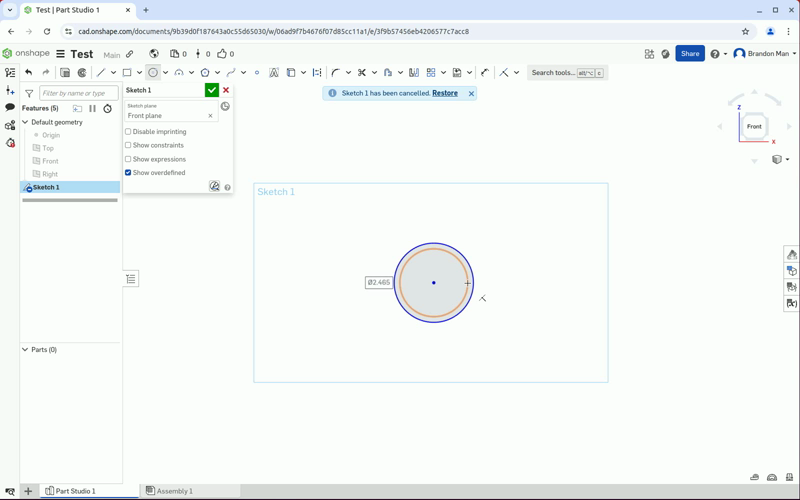
scroll(-6)
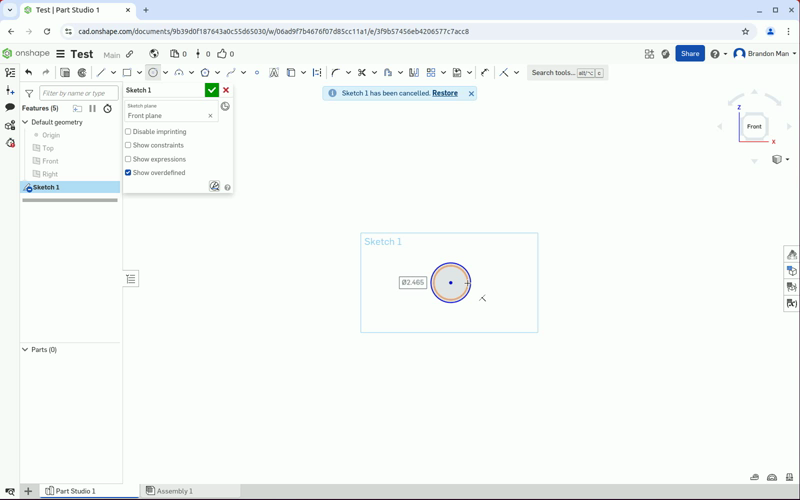
scroll(-6)
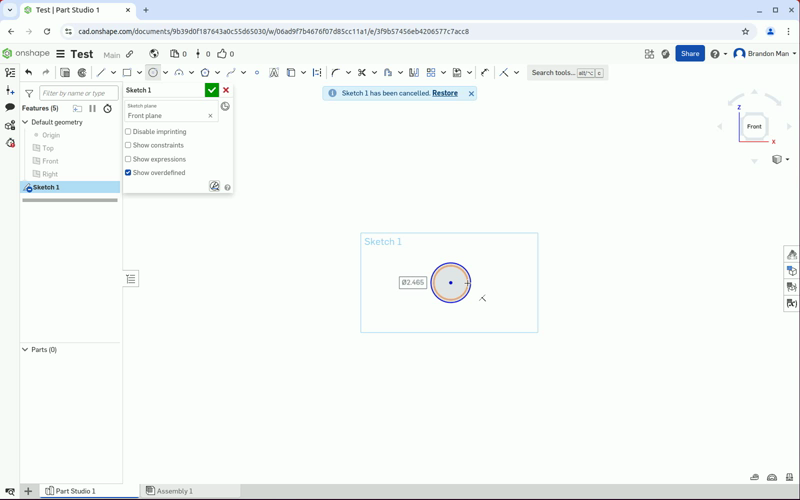
scroll(-6)
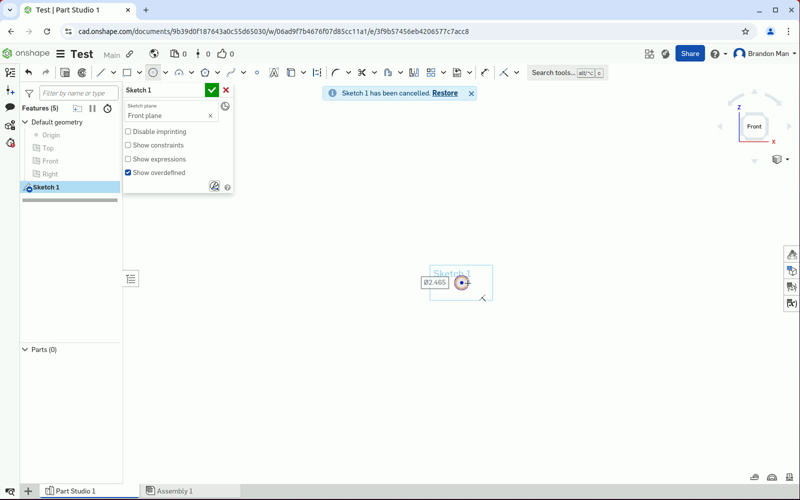
key(esc)
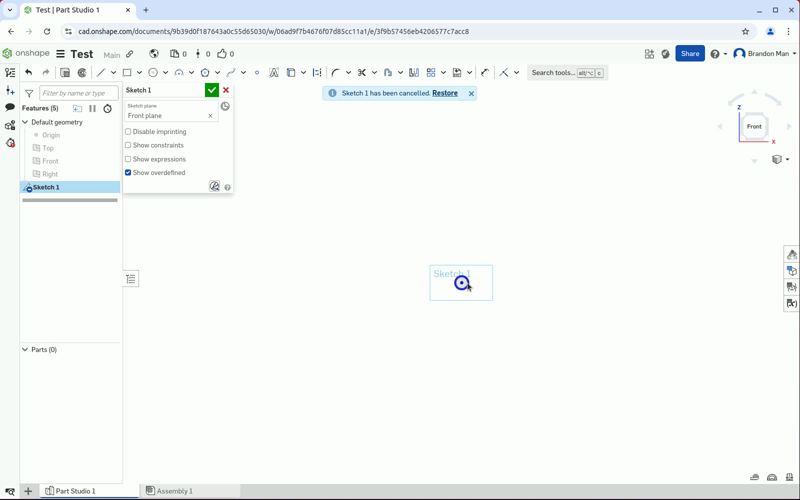
mouse_move(458, 276)
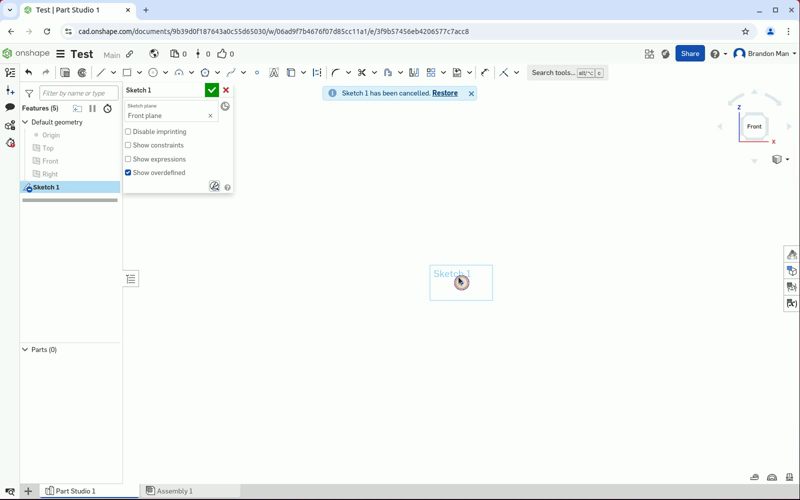
scroll(6)
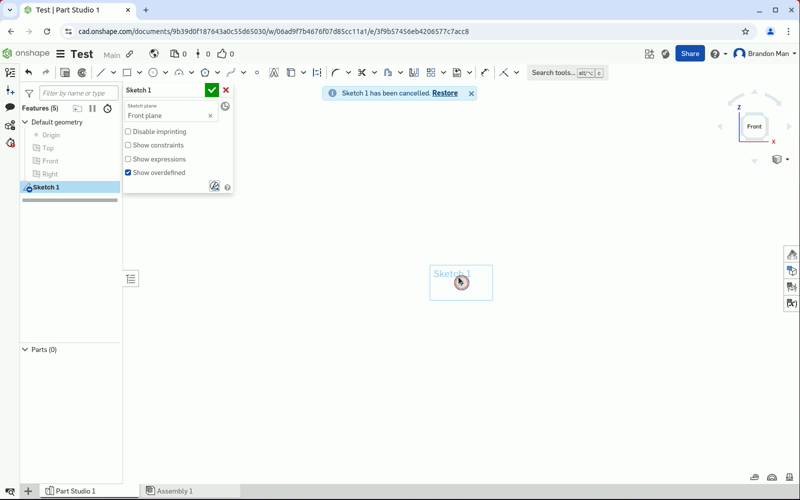
scroll(6)
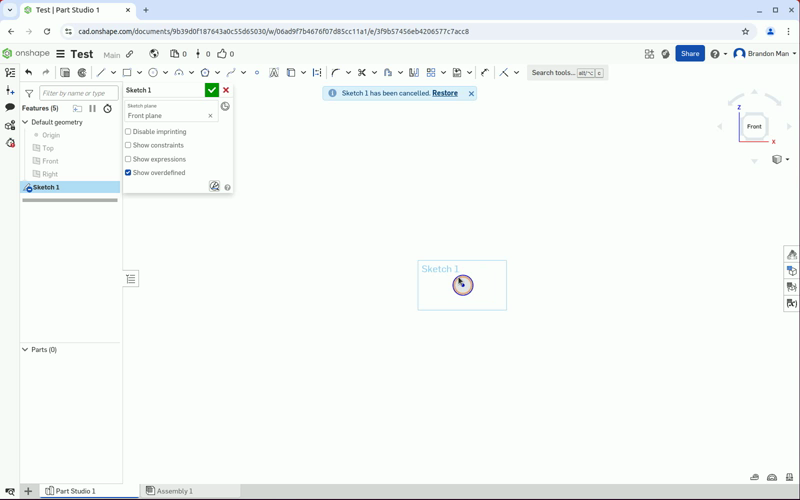
scroll(6)
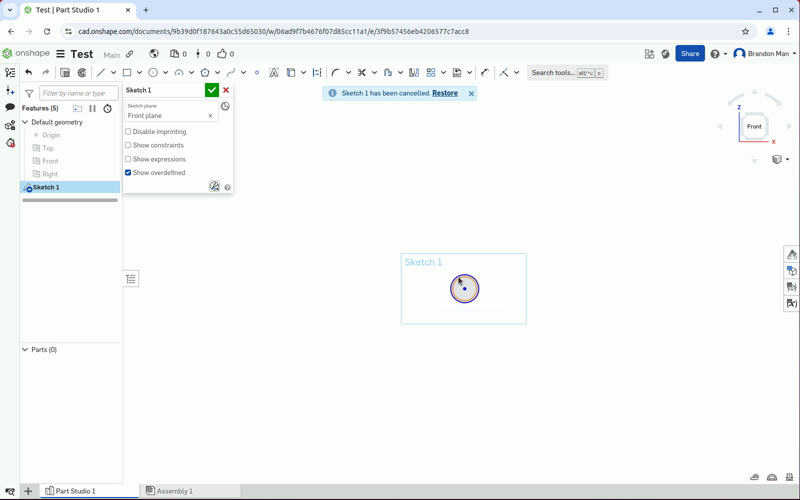
scroll(6)
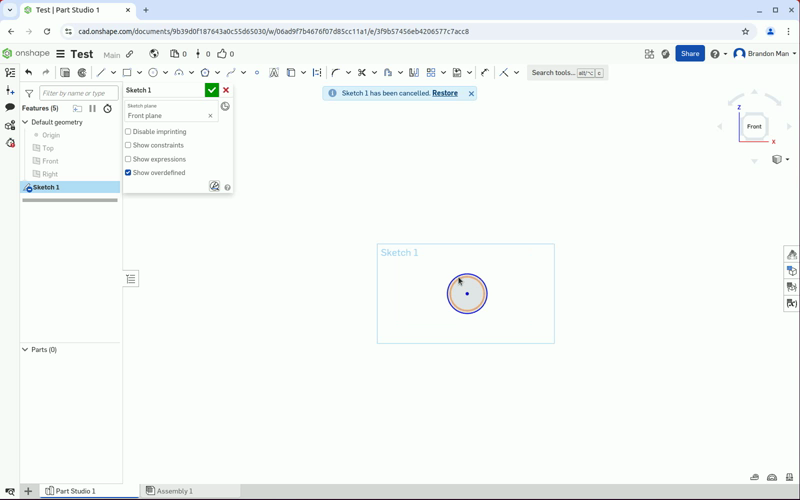
scroll(6)
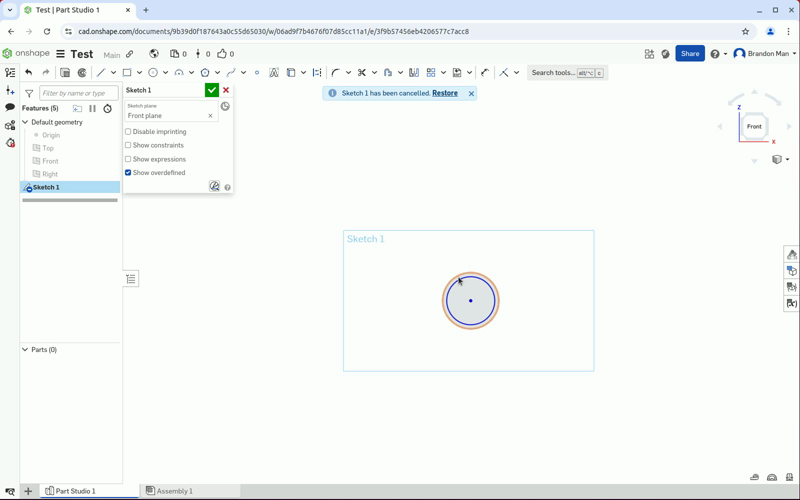
scroll(6)
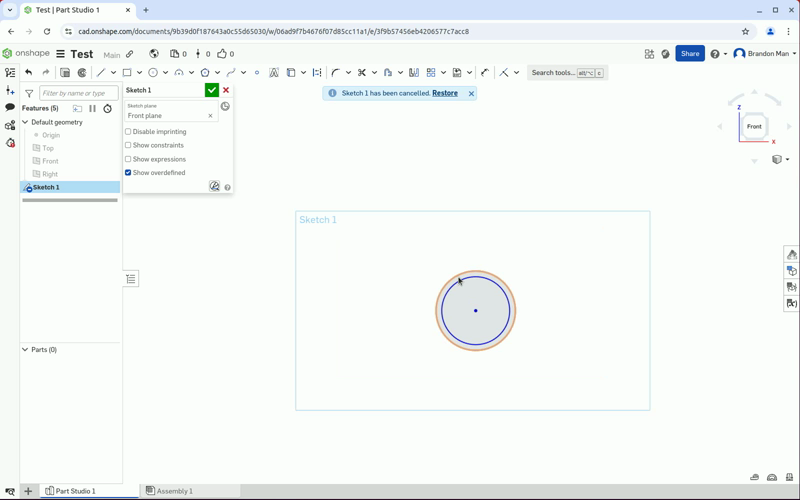
scroll(6)
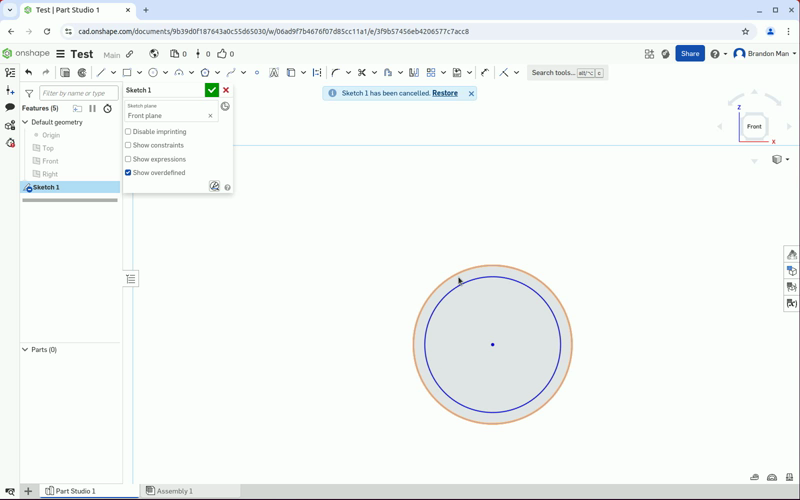
click(458, 276)
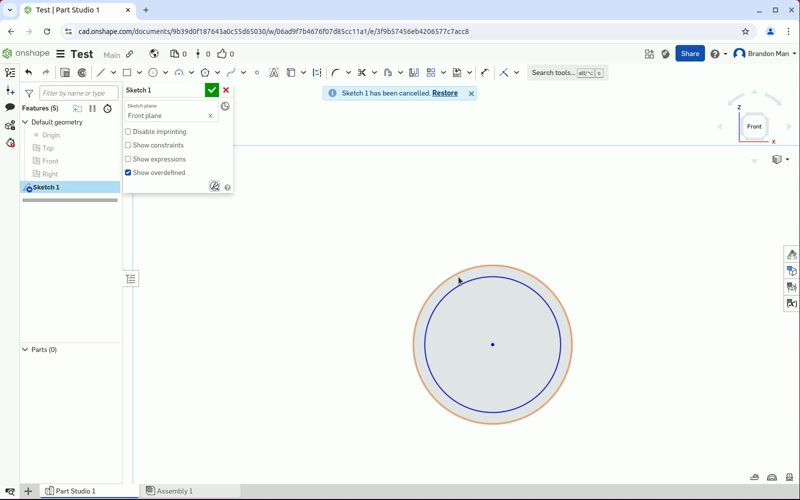
scroll(-6)
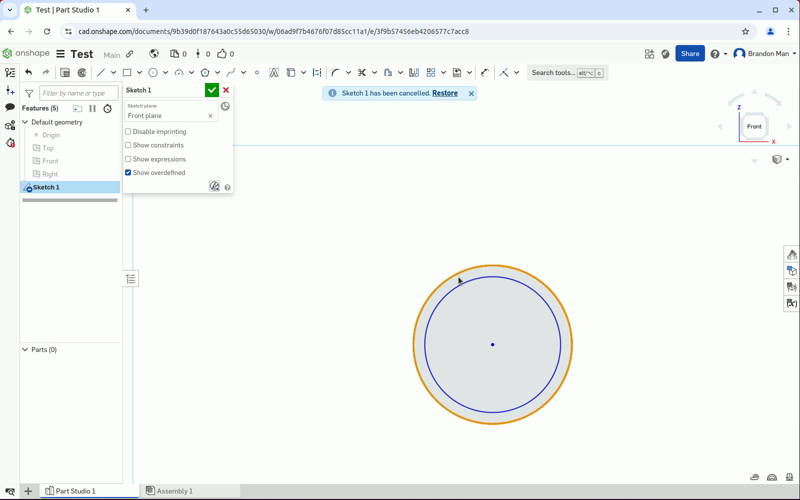
scroll(-6)
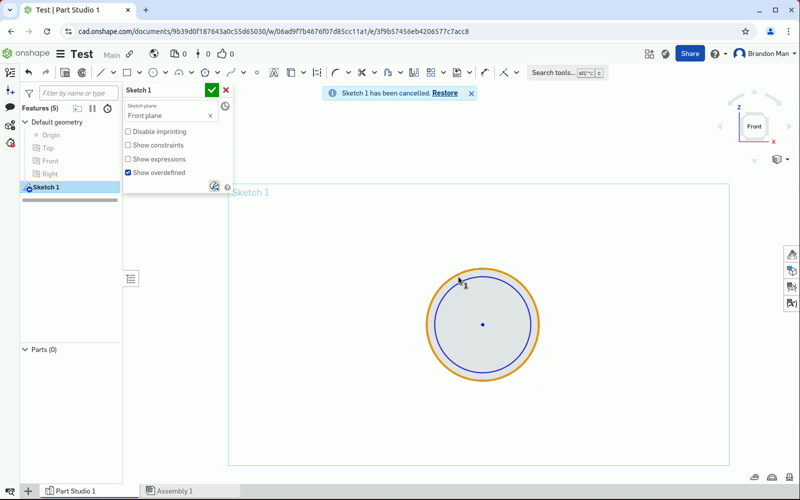
scroll(-6)
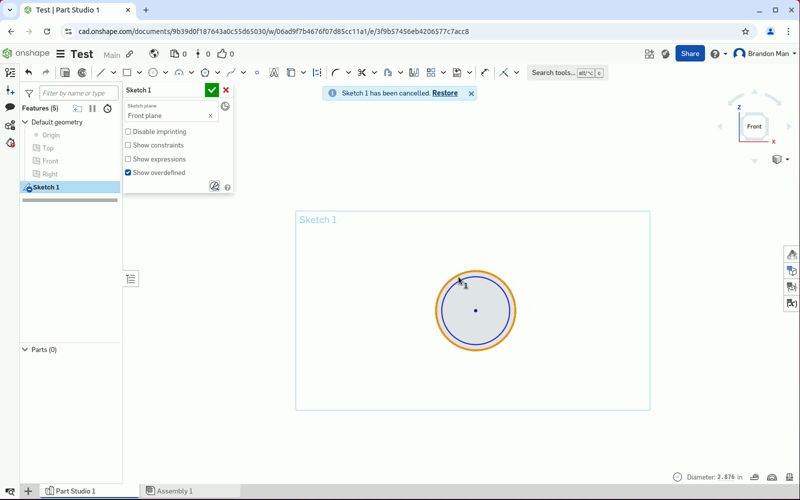
scroll(-6)
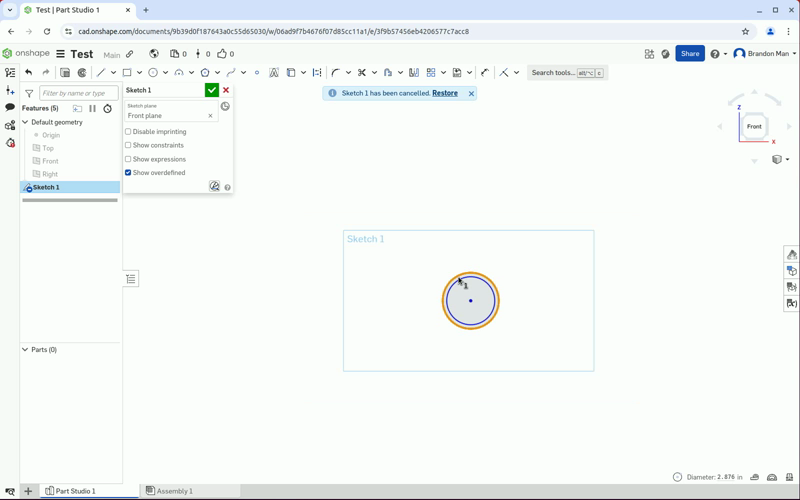
scroll(-6)
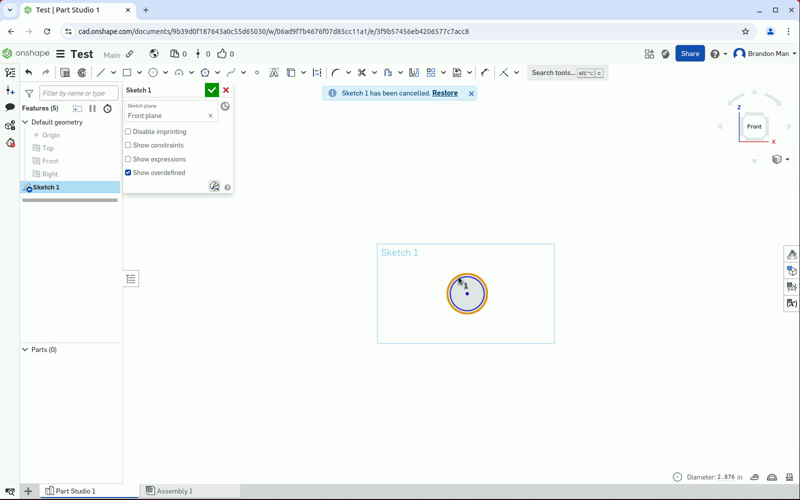
scroll(-6)
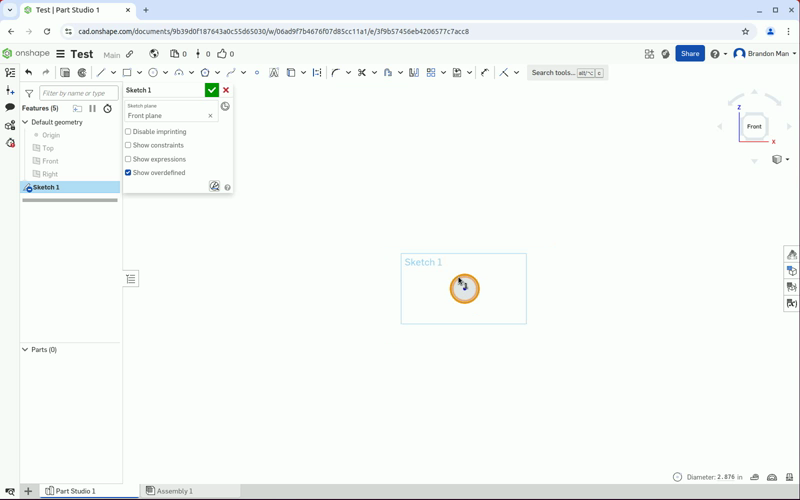
scroll(-6)
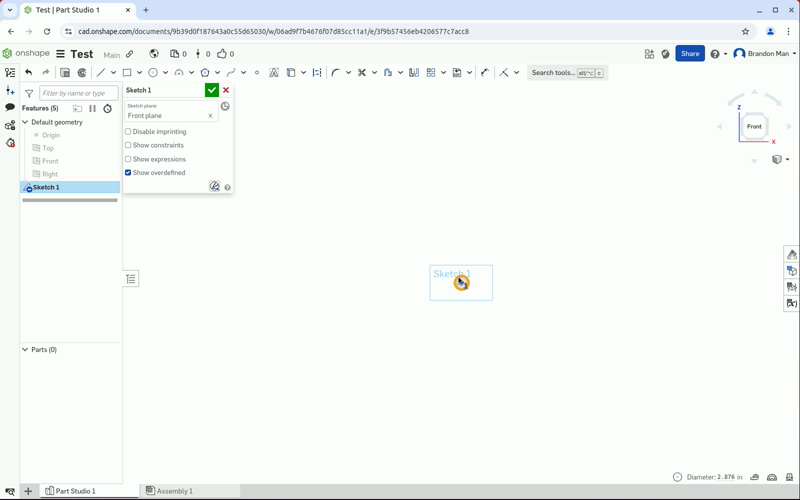
mouse_move(73, 352)
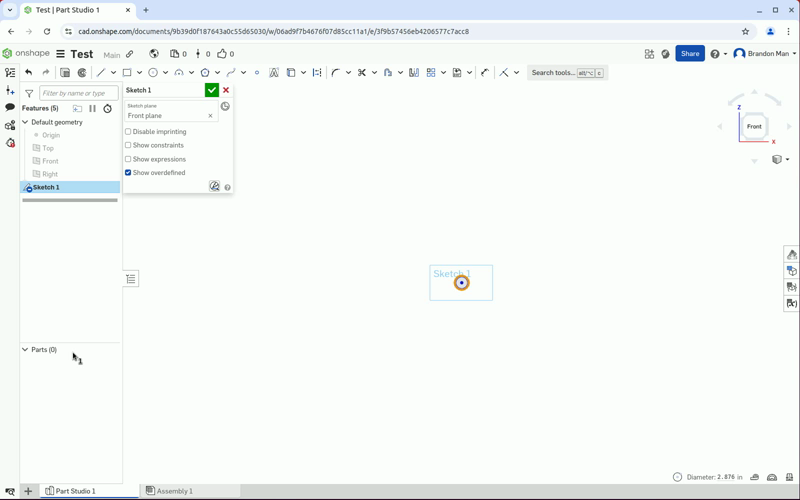
key(shift+y)
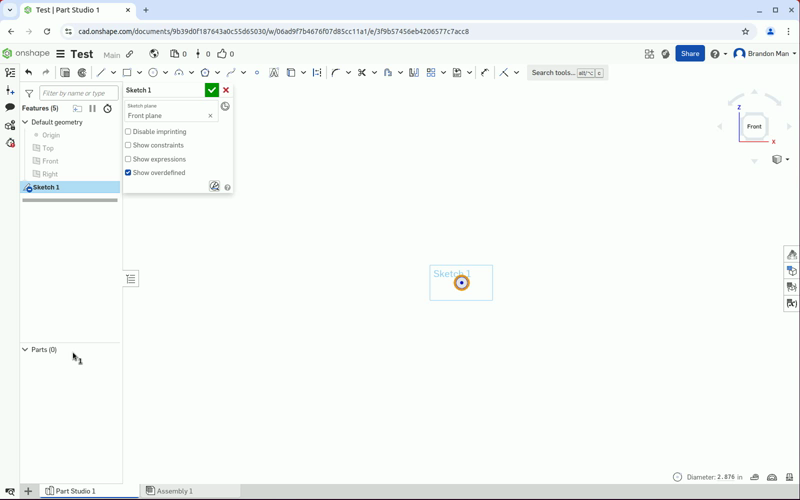
key(shift+e)
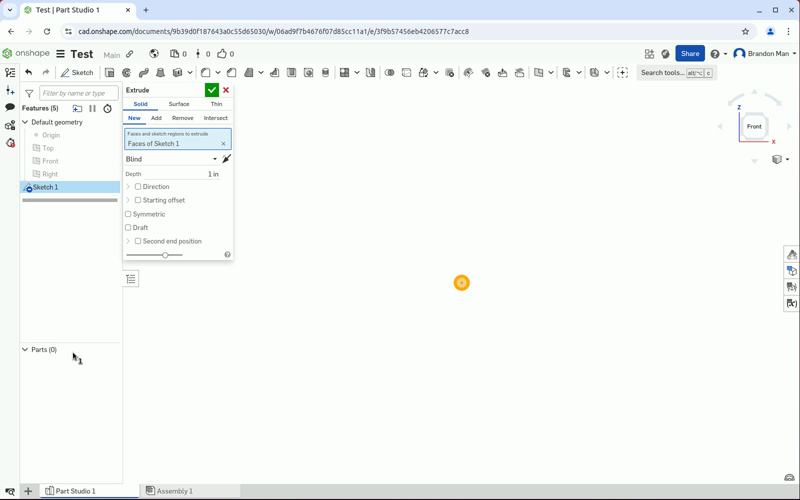
mouse_move(143, 106)
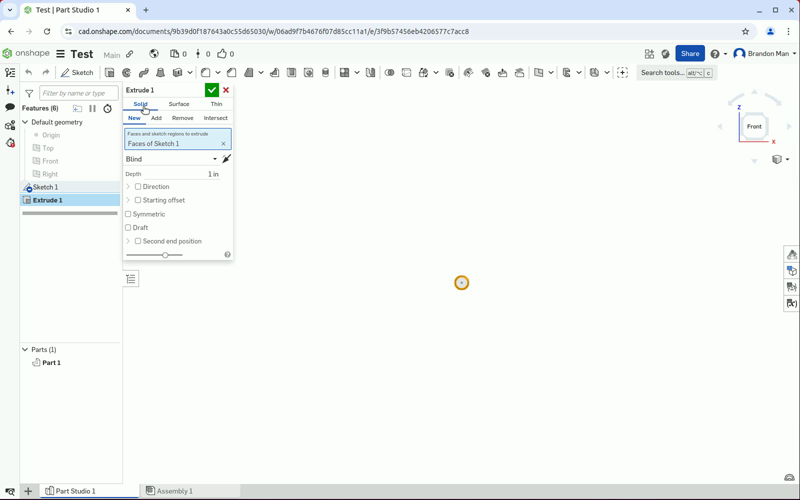
click(143, 106)
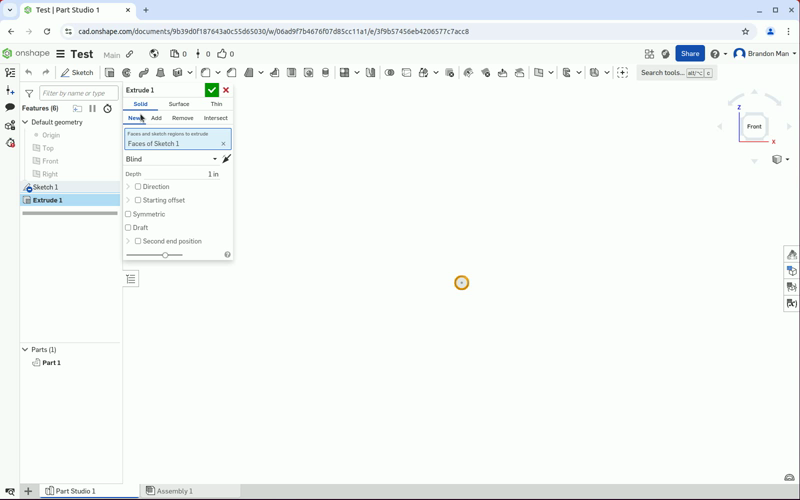
mouse_move(137, 120)
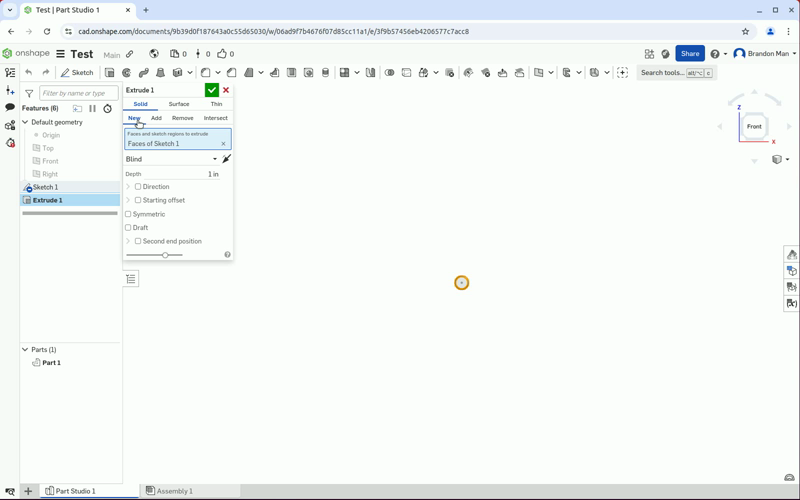
click(137, 120)
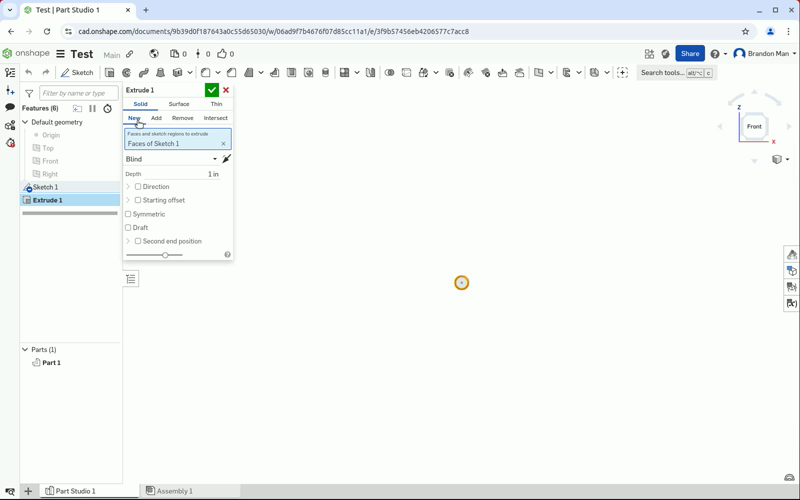
key(tab, 4)
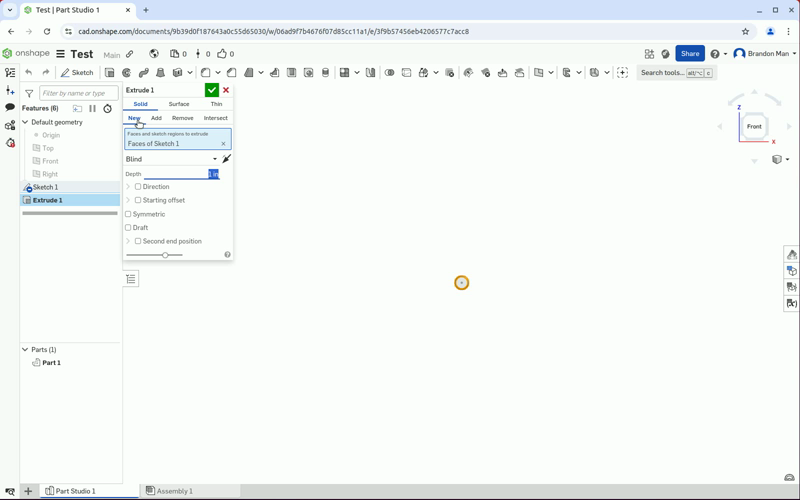
text(12.036)
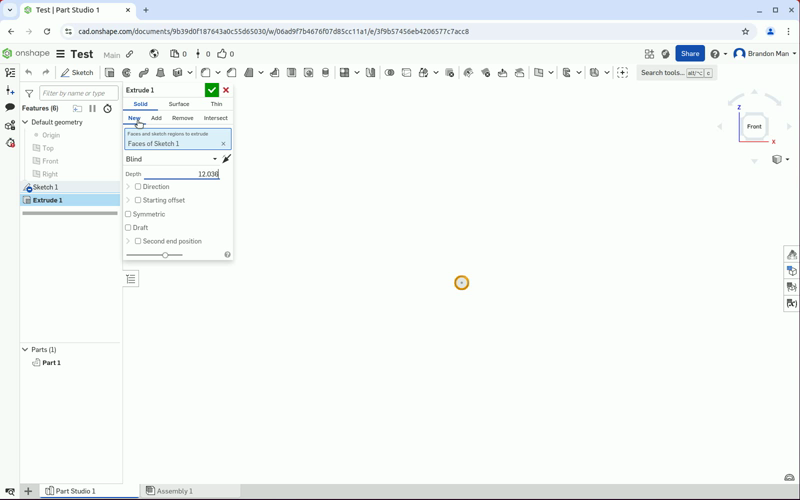
key(enter)
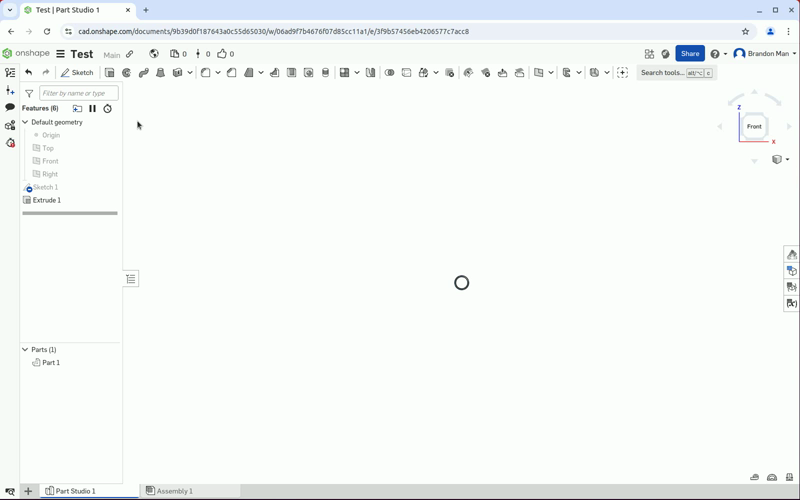
key(shift+h)
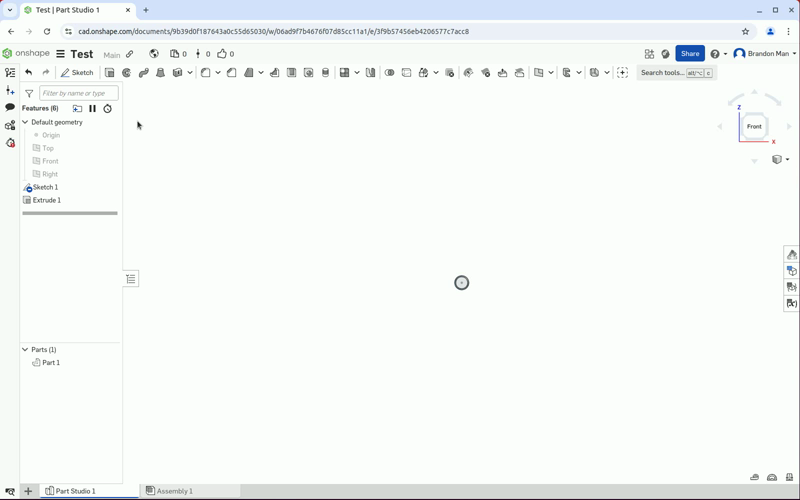
key(shift+h)
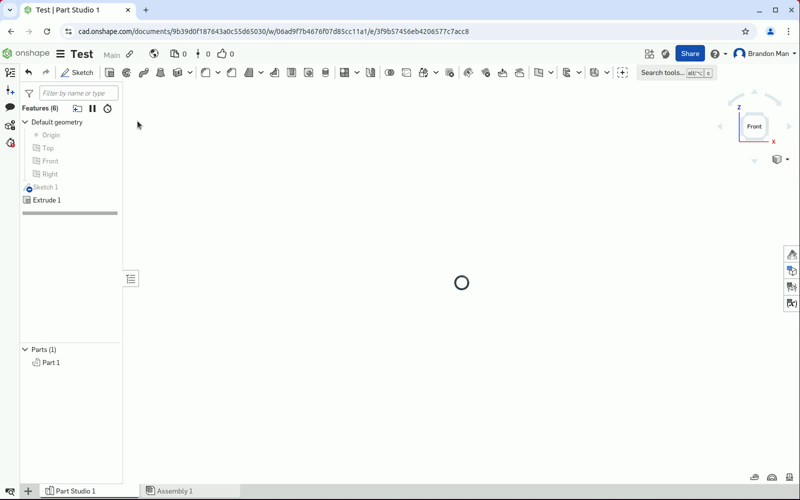
mouse_move(73, 189)
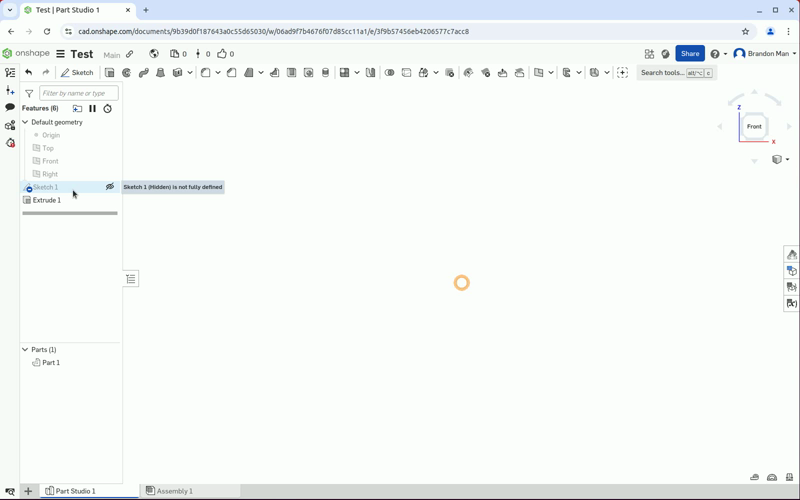
click(73, 189)
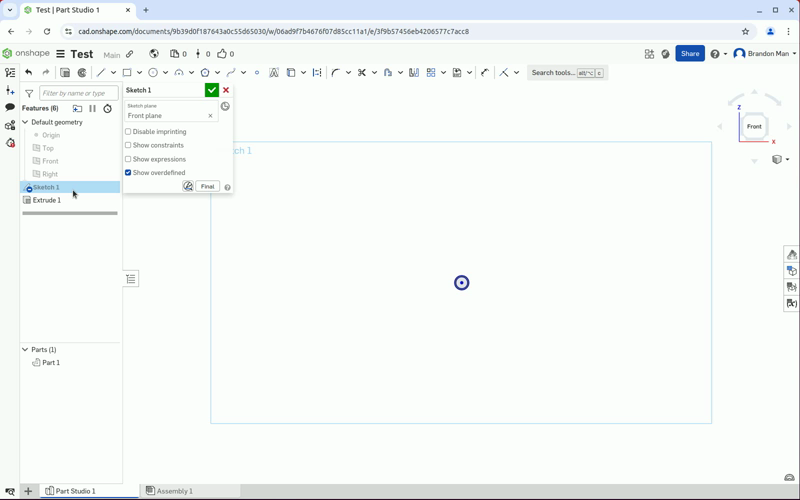
mouse_move(229, 92)
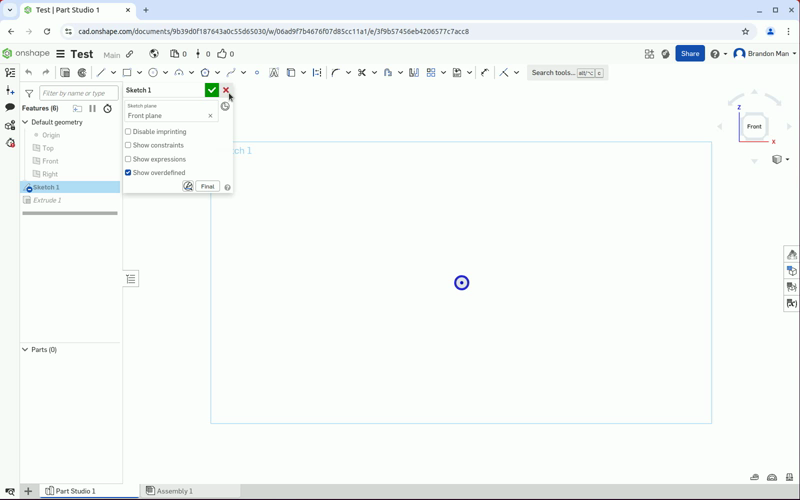
click(229, 92)
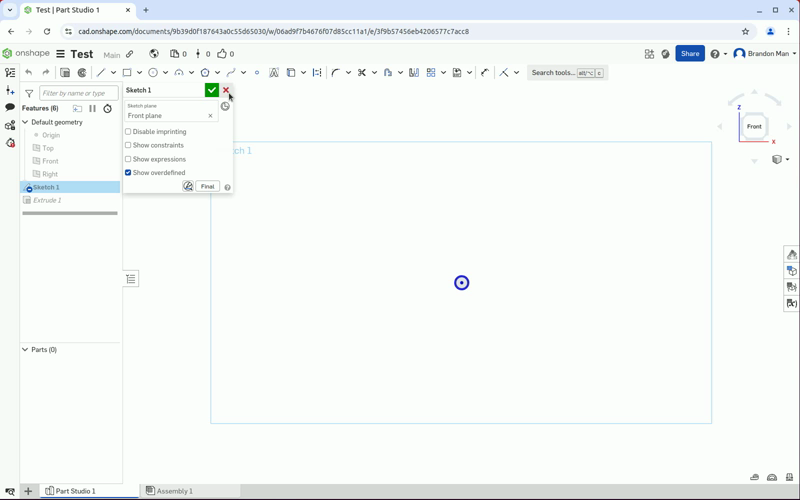
key(shift+s)
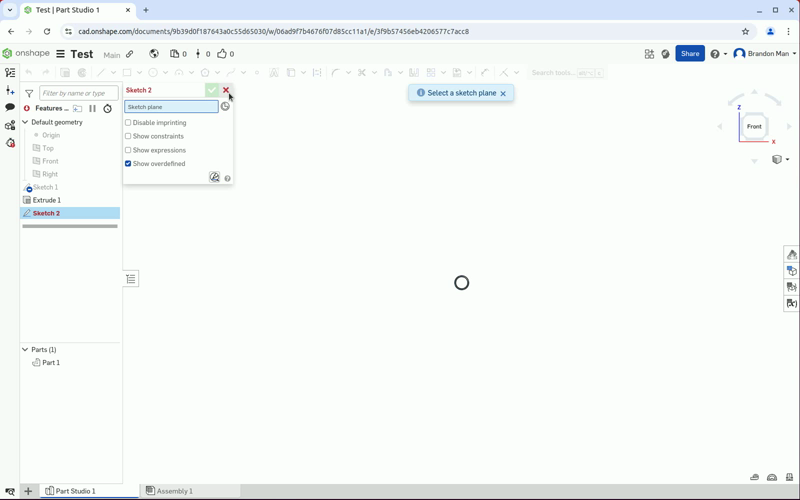
mouse_move(73, 163)
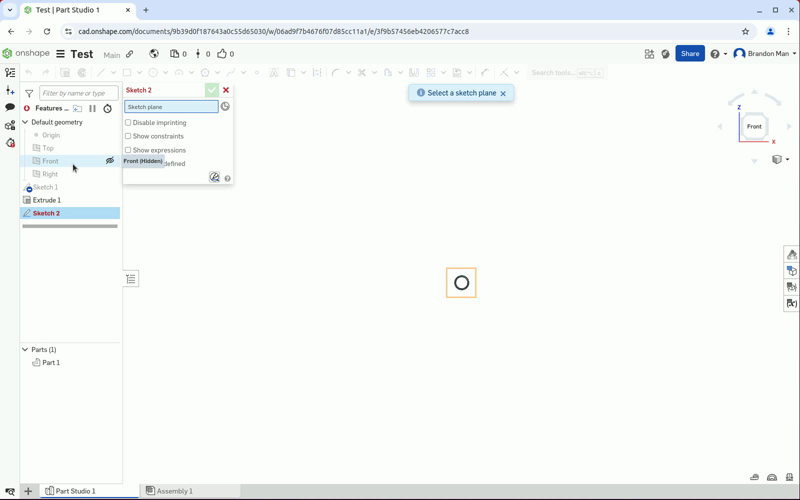
click(73, 163)
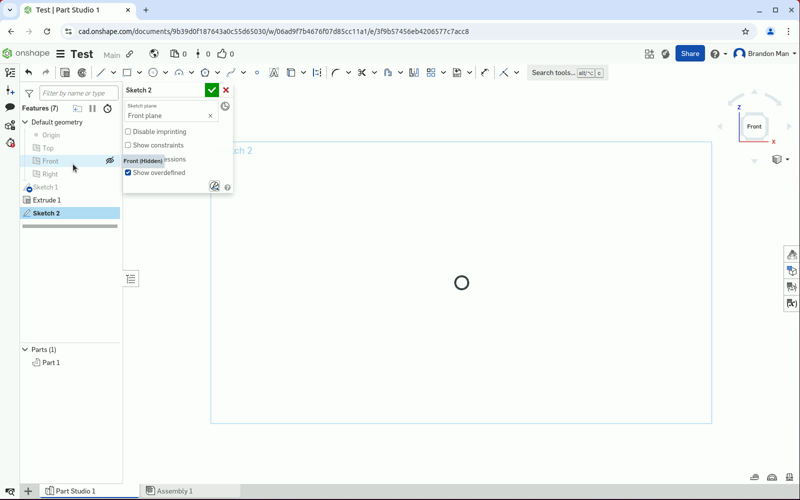
mouse_move(73, 352)
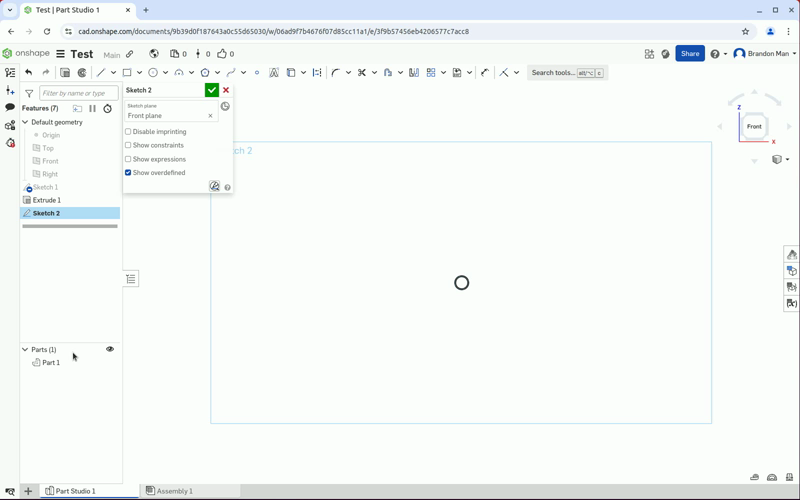
key(y)
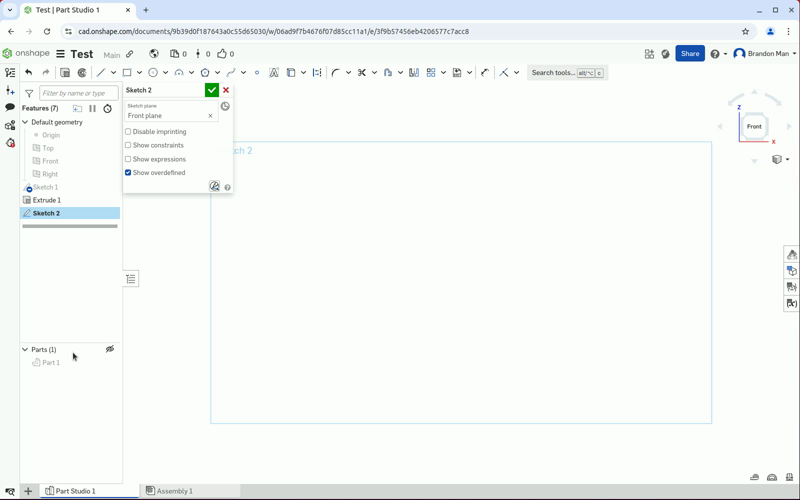
key(c)
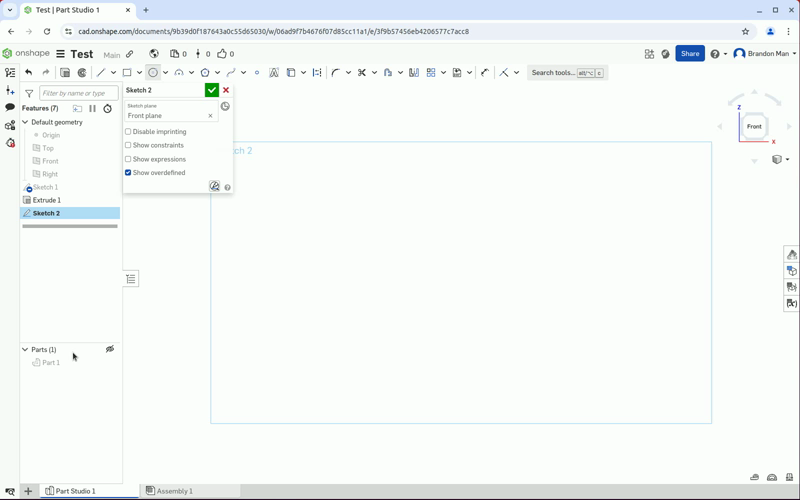
key_down(shift)
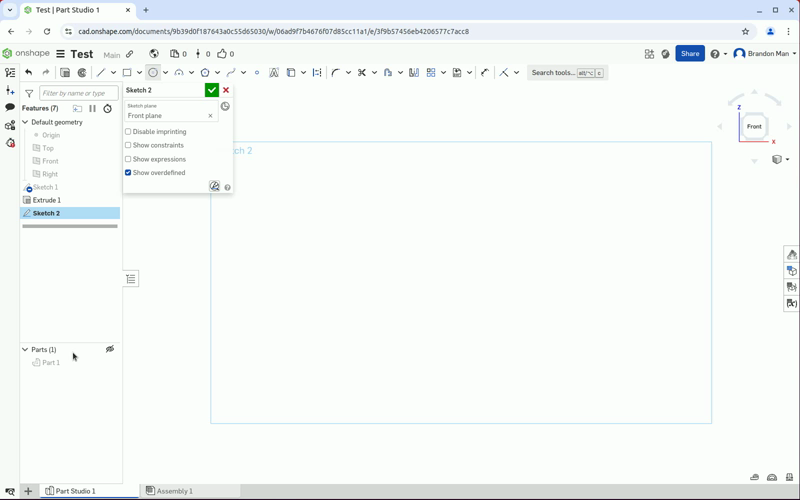
mouse_move(460, 282)
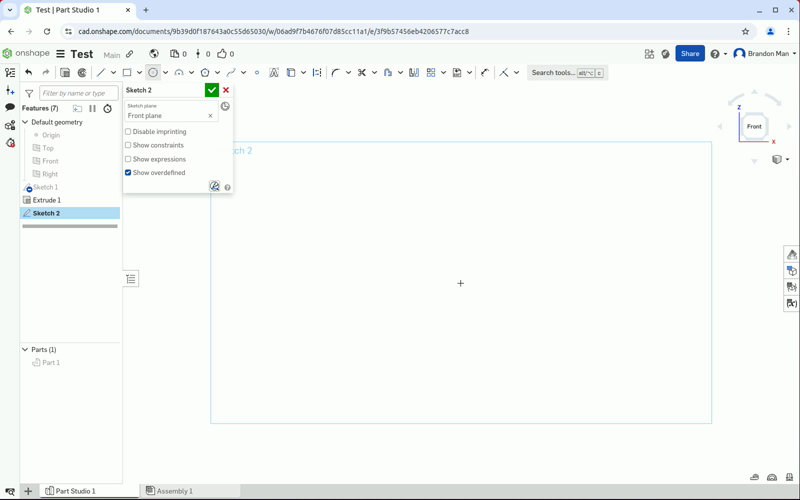
click(460, 282)
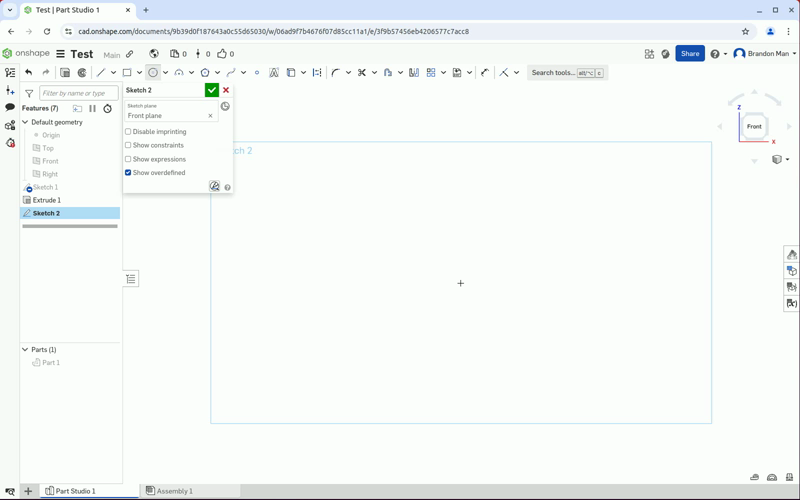
key_up(shift)
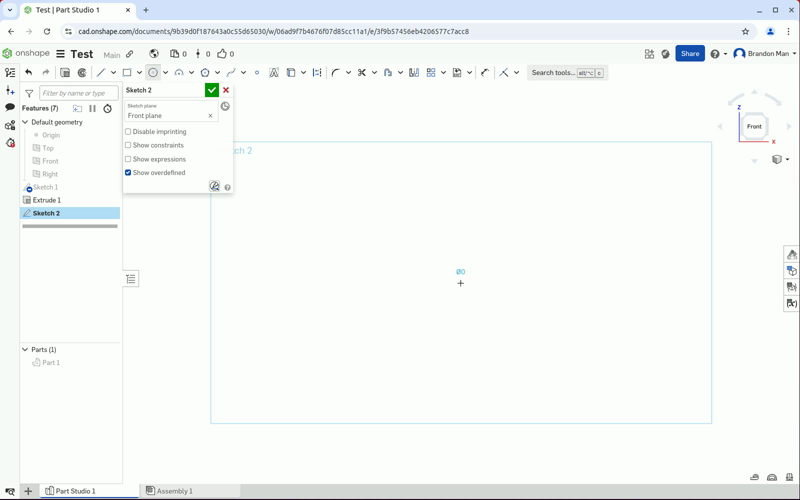
mouse_move(466, 282)
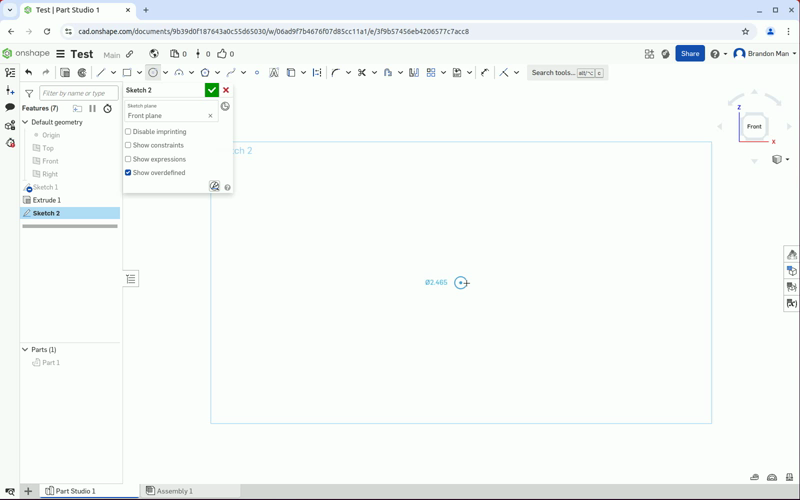
click(466, 282)
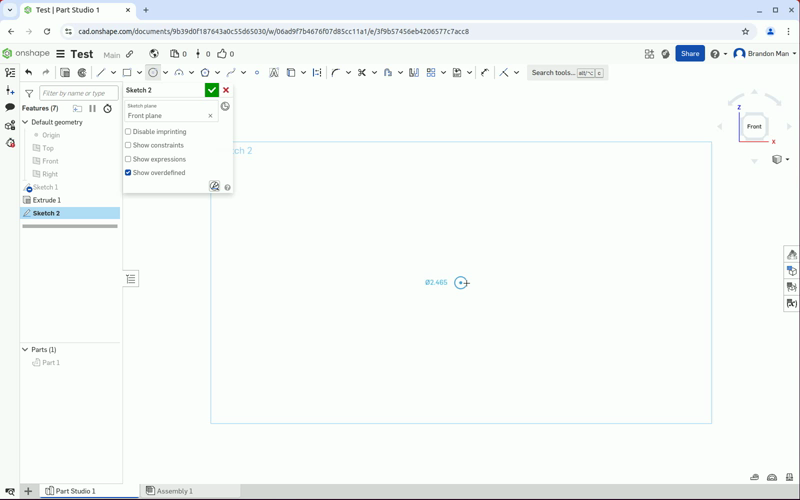
key(esc)
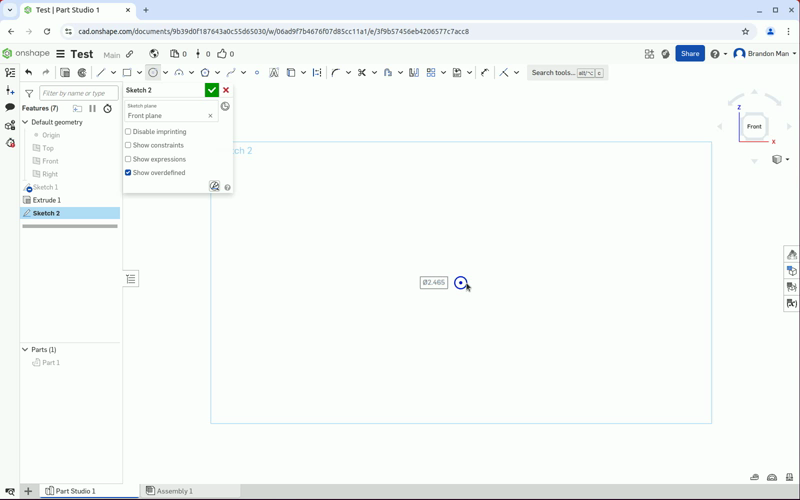
key(c)
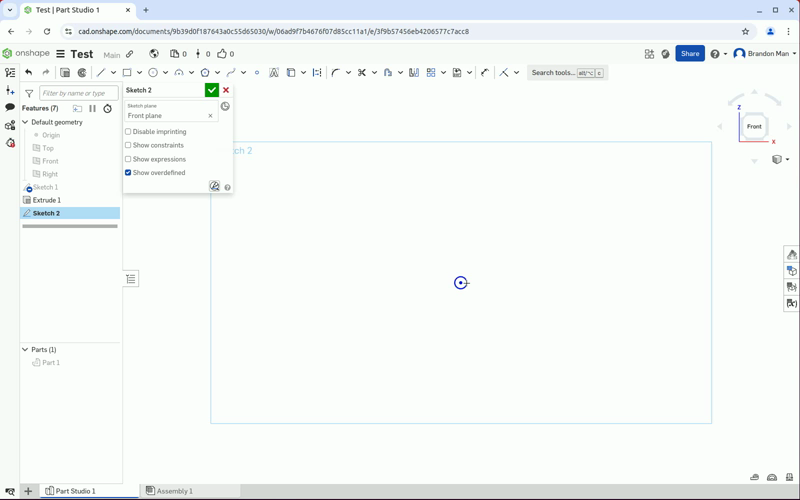
key_down(shift)
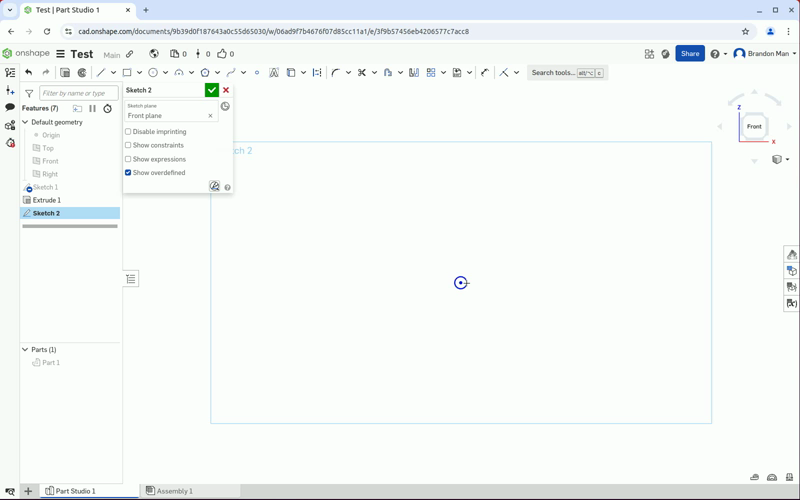
mouse_move(460, 282)
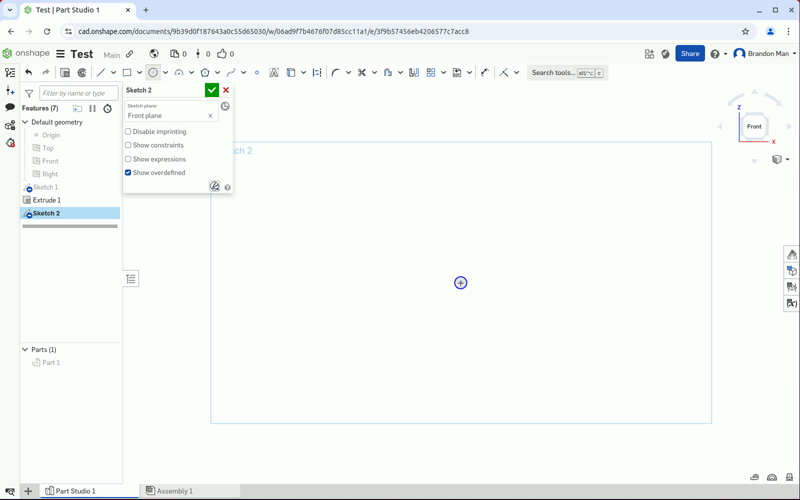
click(460, 282)
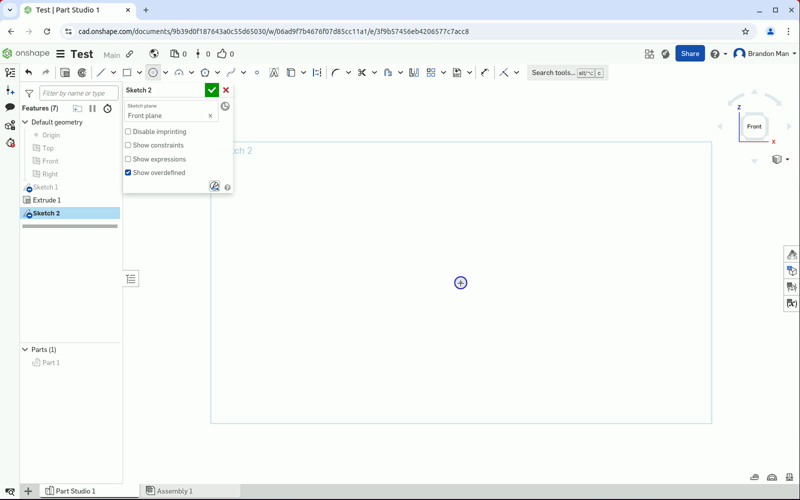
key_up(shift)
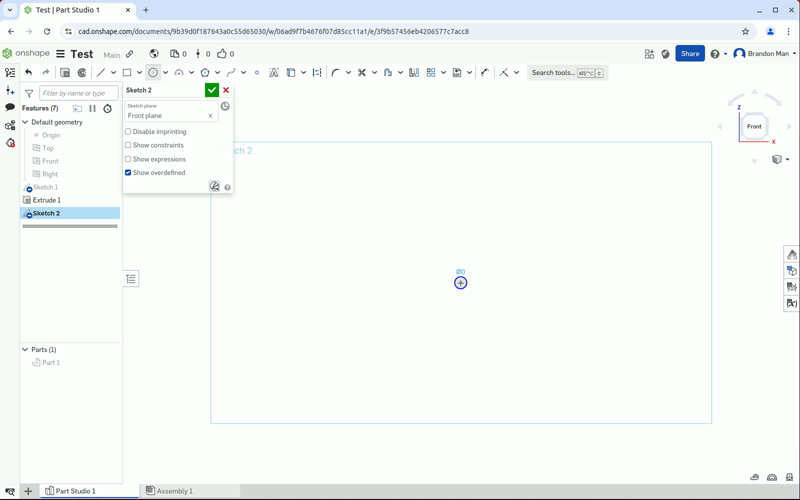
mouse_move(465, 282)
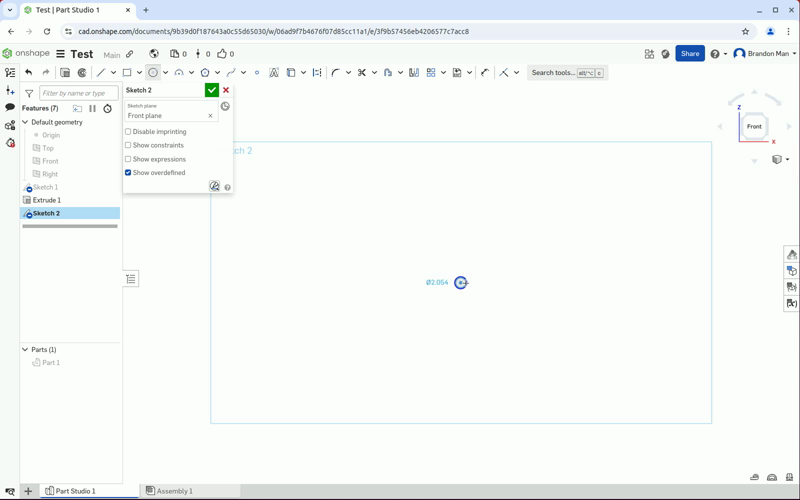
scroll(6)
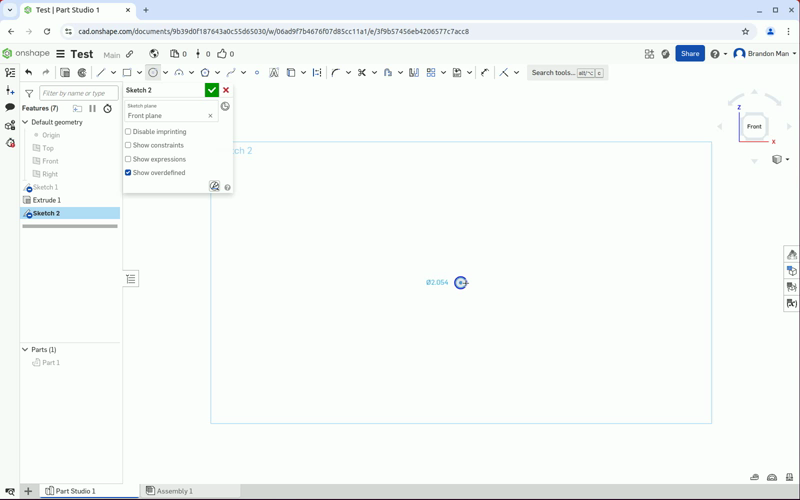
scroll(6)
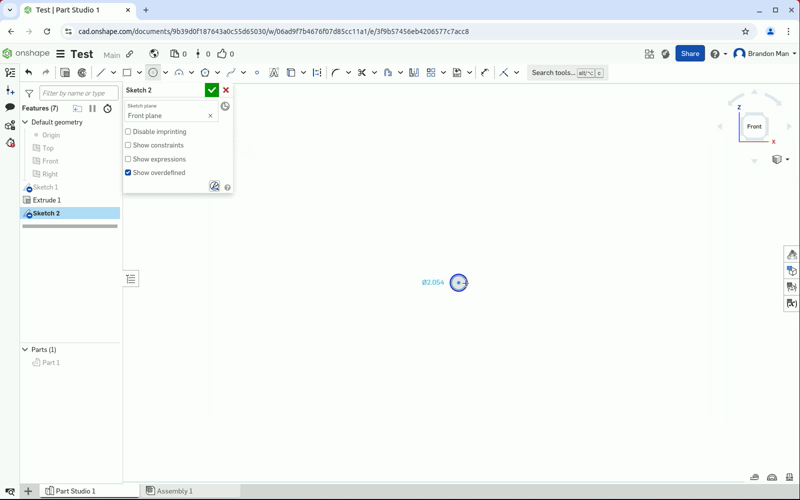
scroll(6)
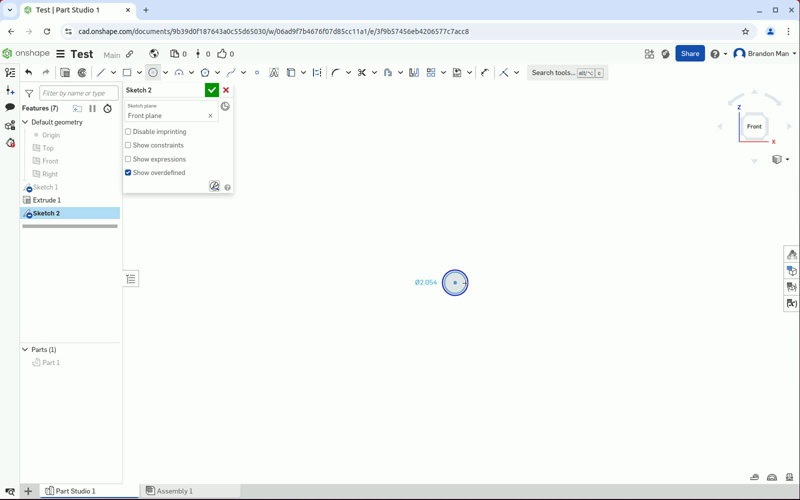
scroll(6)
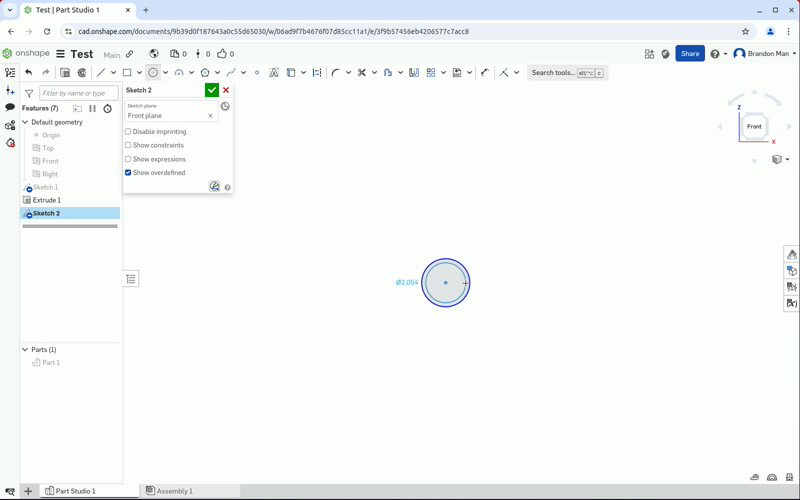
scroll(6)
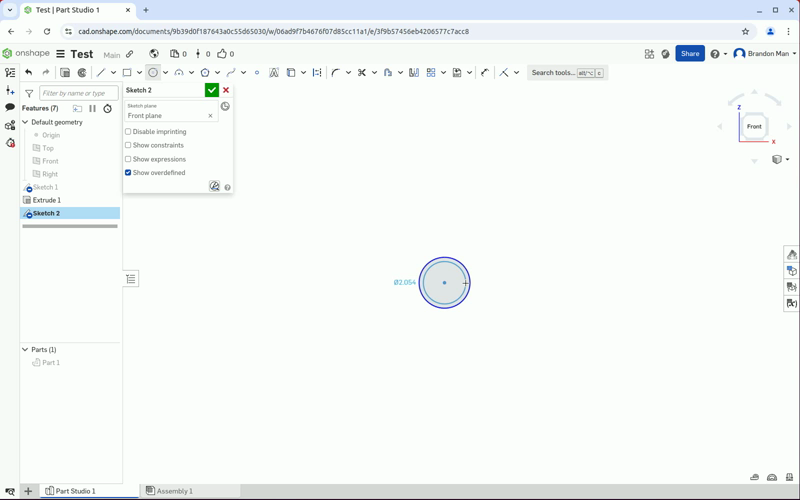
scroll(6)
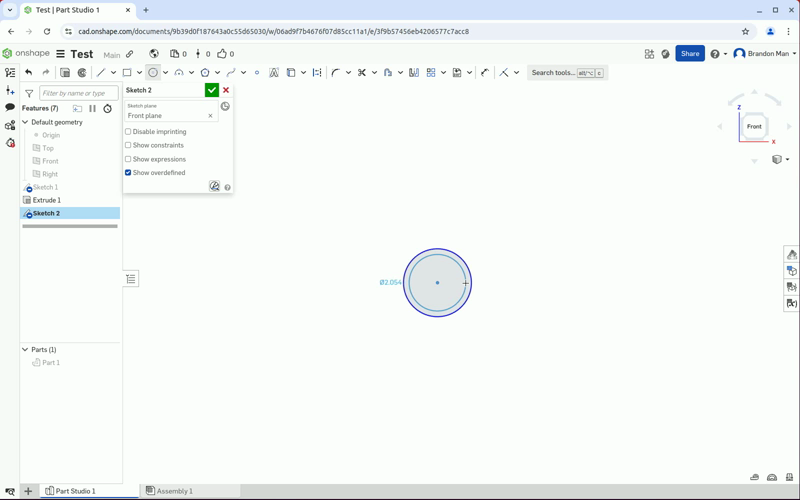
scroll(6)
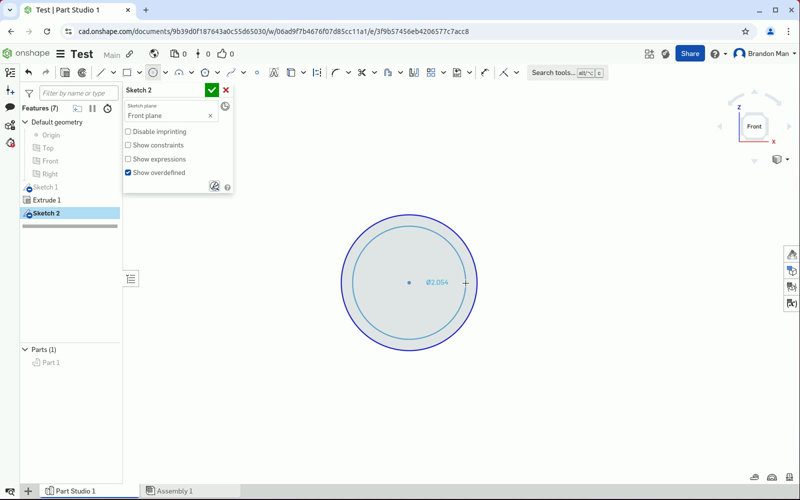
click(465, 282)
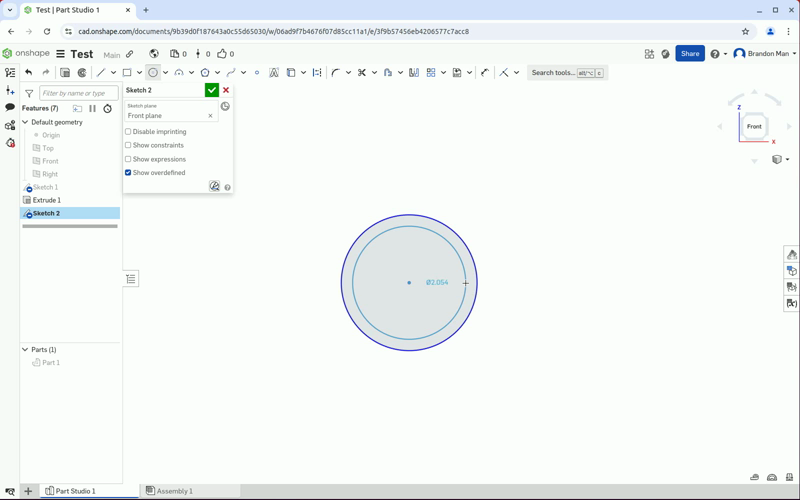
scroll(-6)
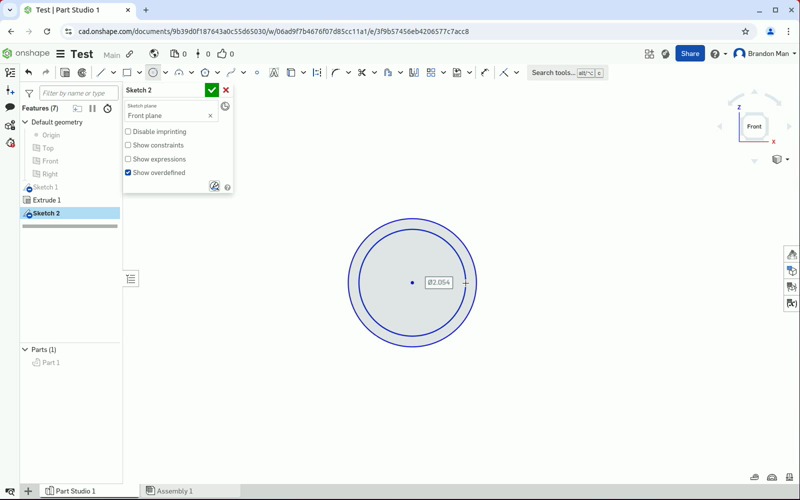
scroll(-6)
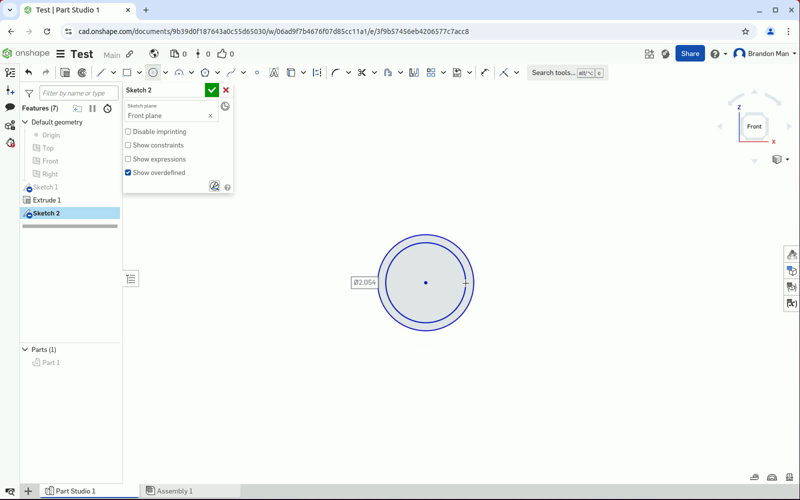
scroll(-6)
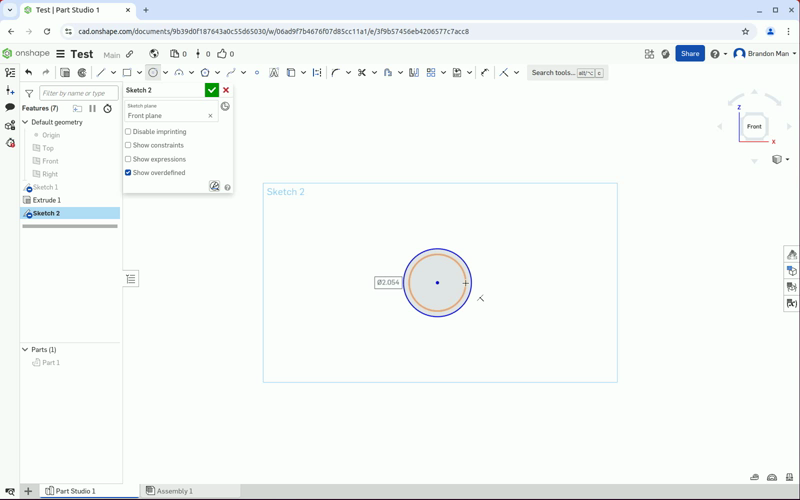
scroll(-6)
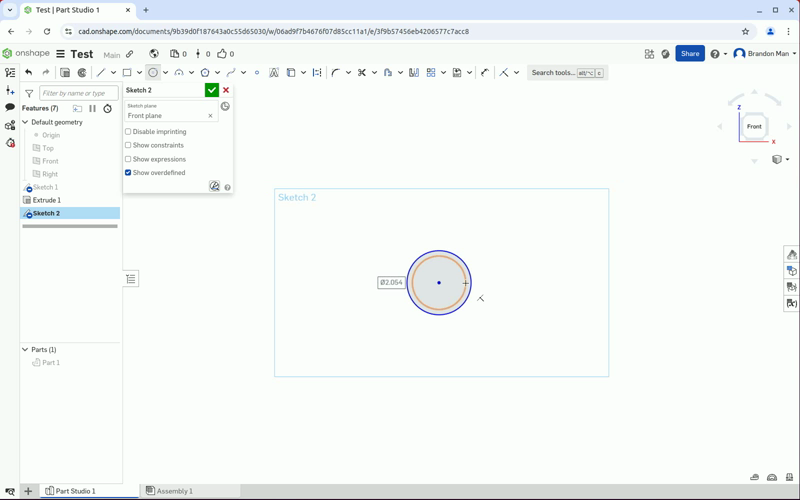
scroll(-6)
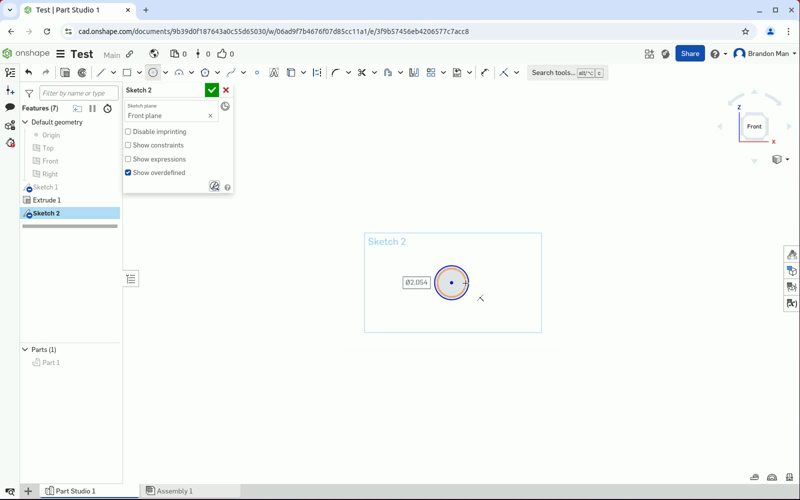
scroll(-6)
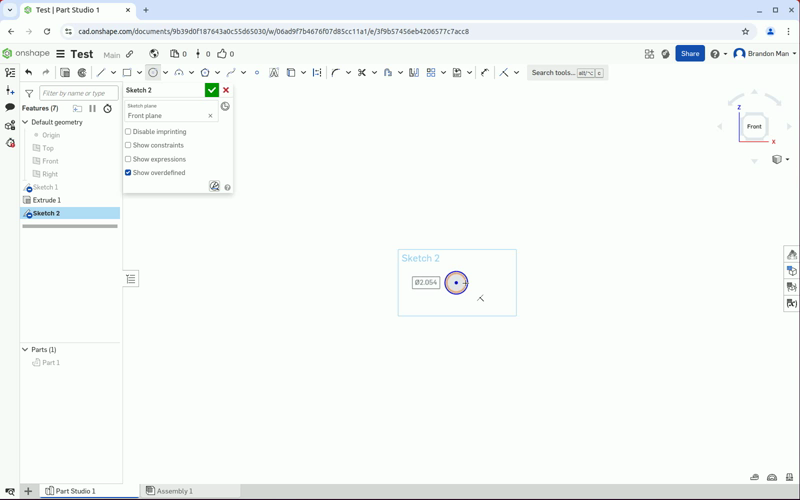
scroll(-6)
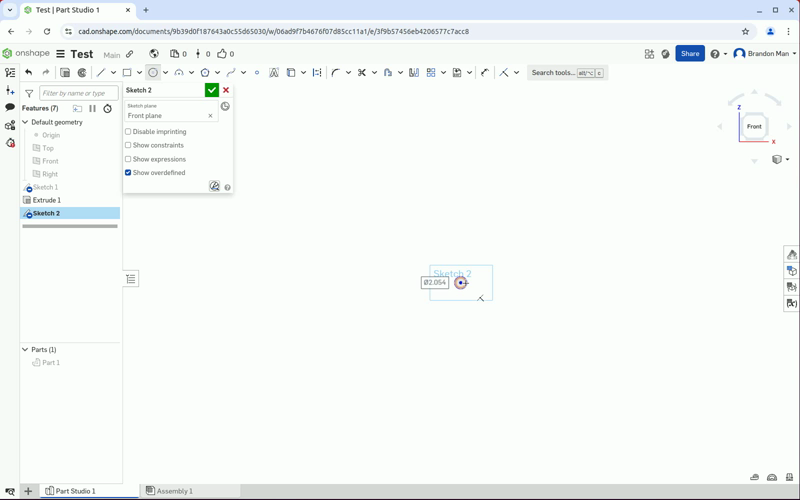
key(esc)
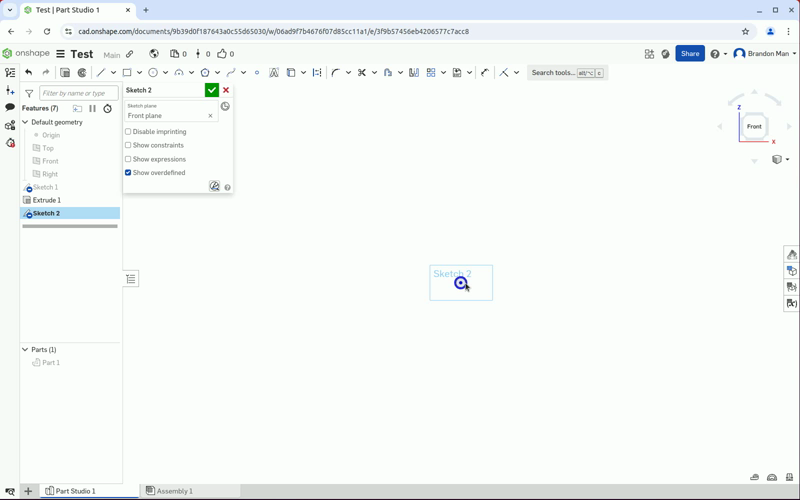
mouse_move(458, 287)
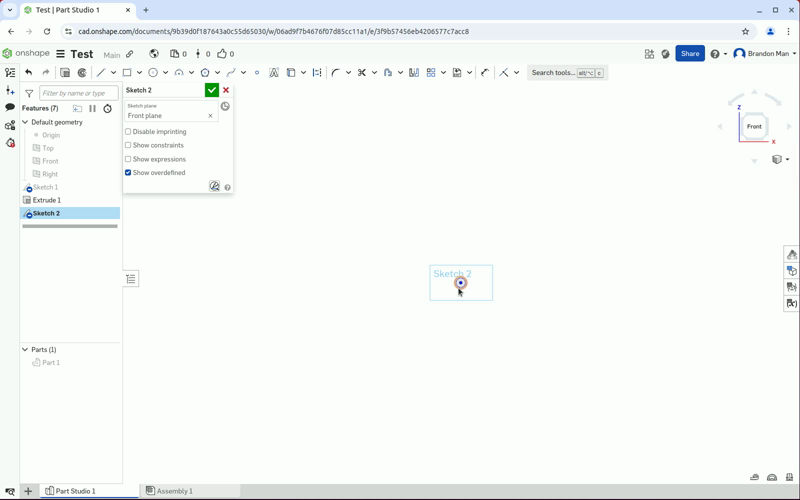
scroll(6)
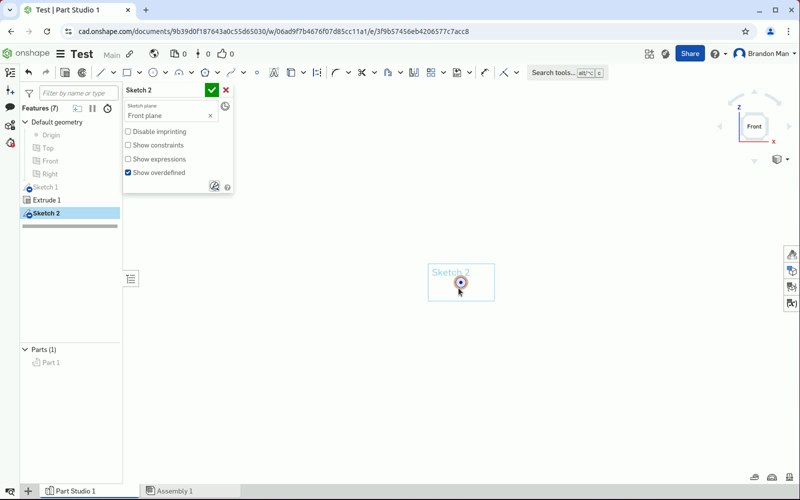
scroll(6)
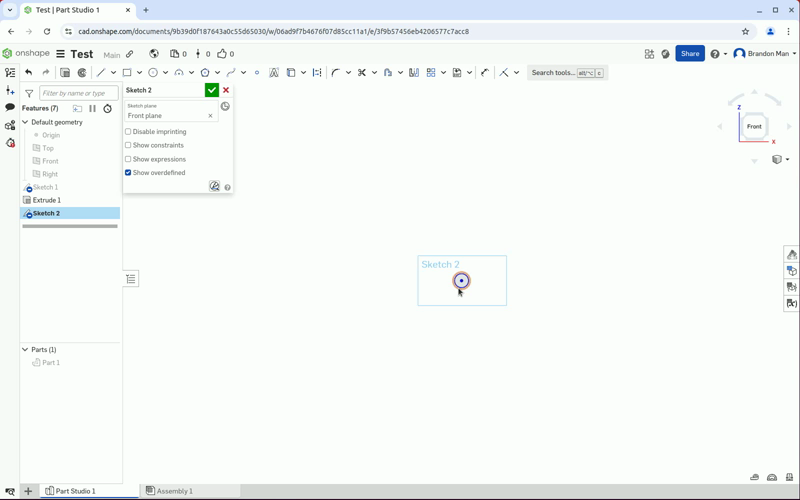
scroll(6)
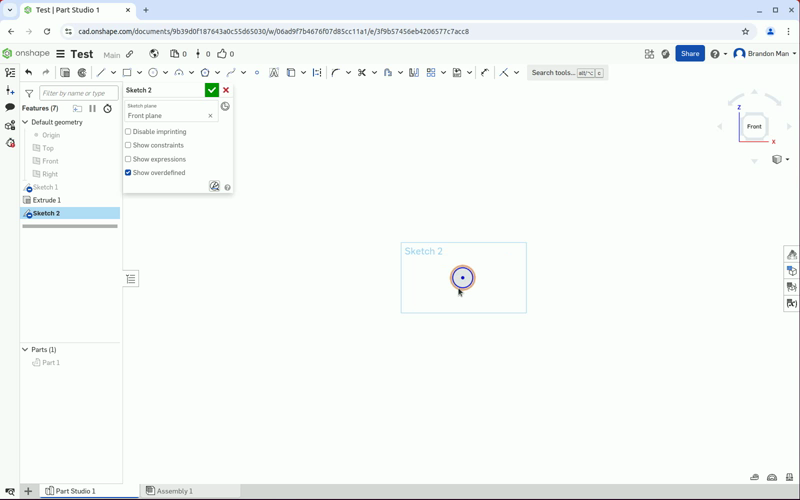
scroll(6)
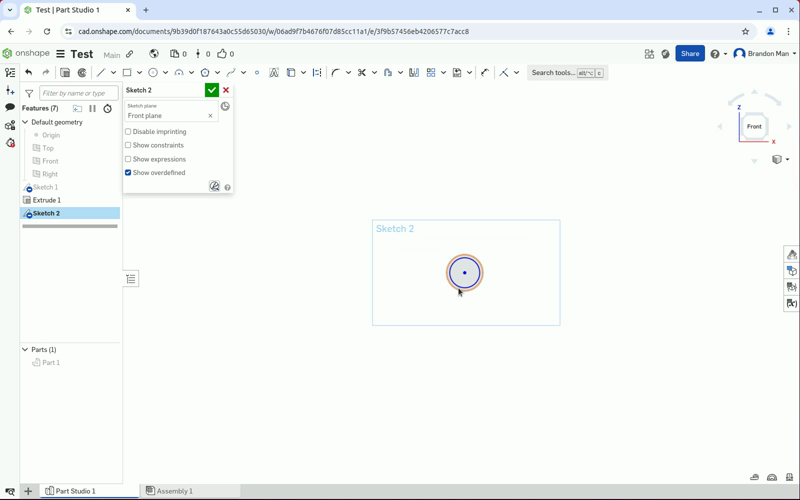
scroll(6)
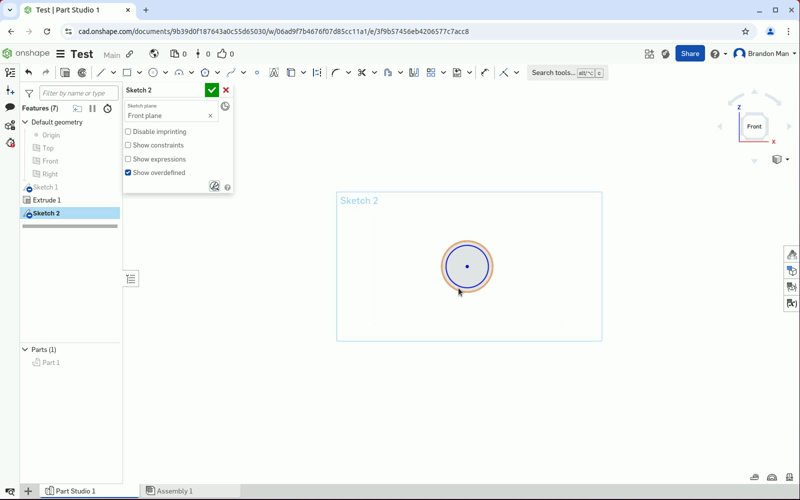
scroll(6)
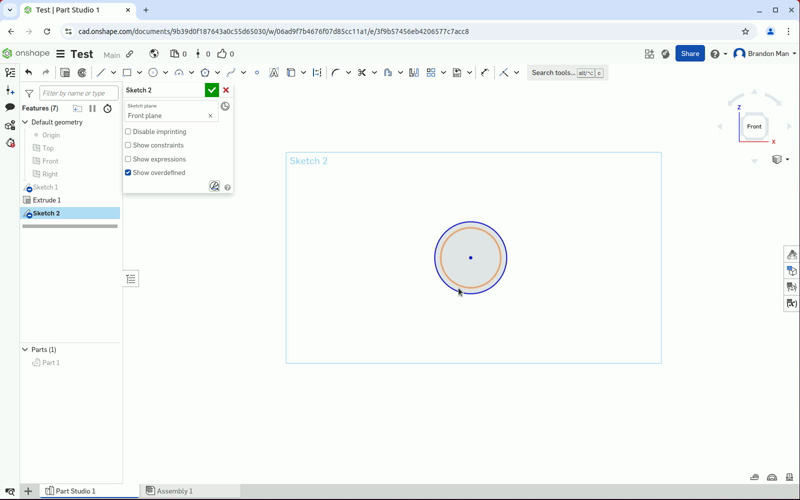
scroll(6)
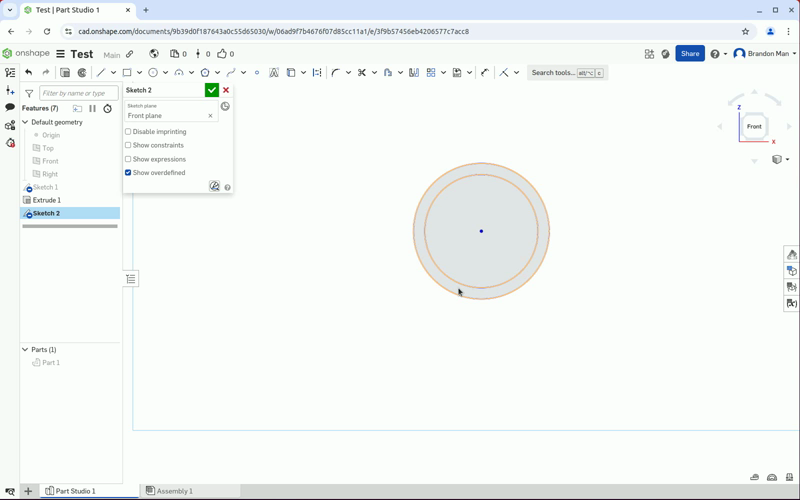
click(458, 287)
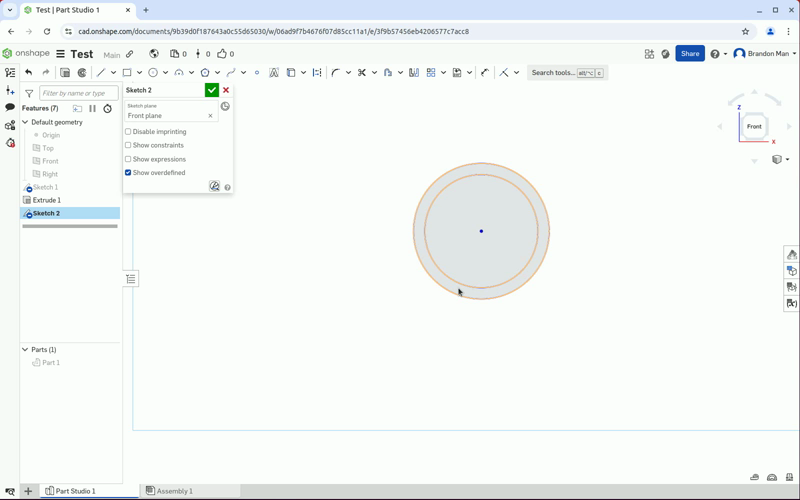
scroll(-6)
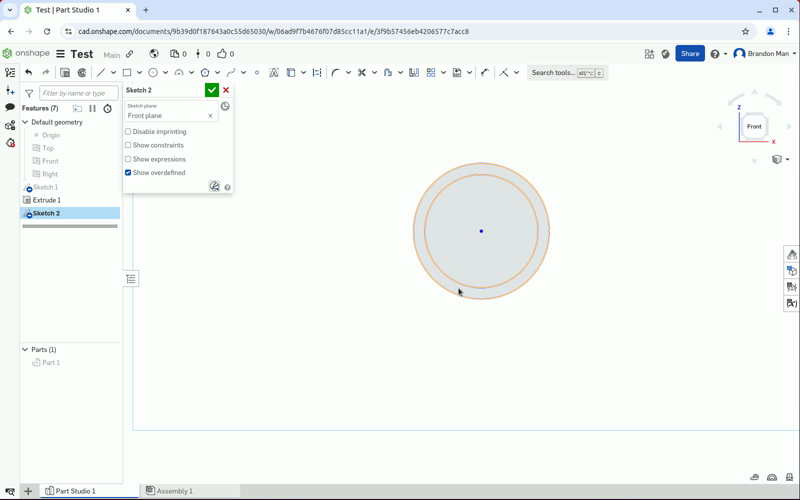
scroll(-6)
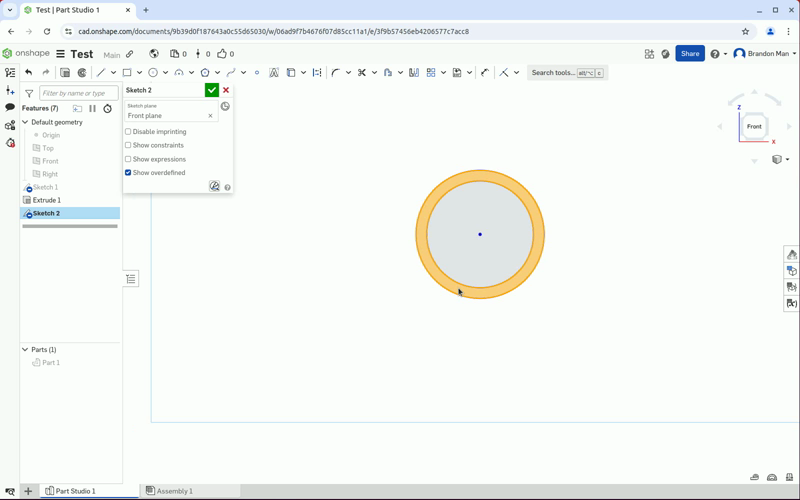
scroll(-6)
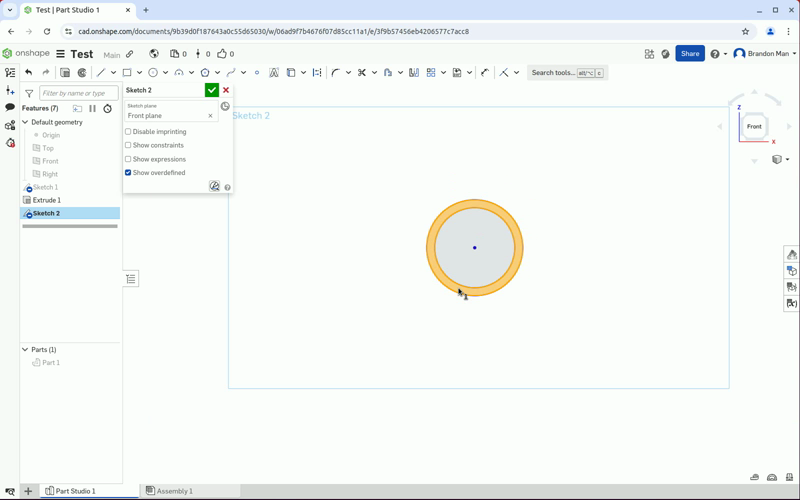
scroll(-6)
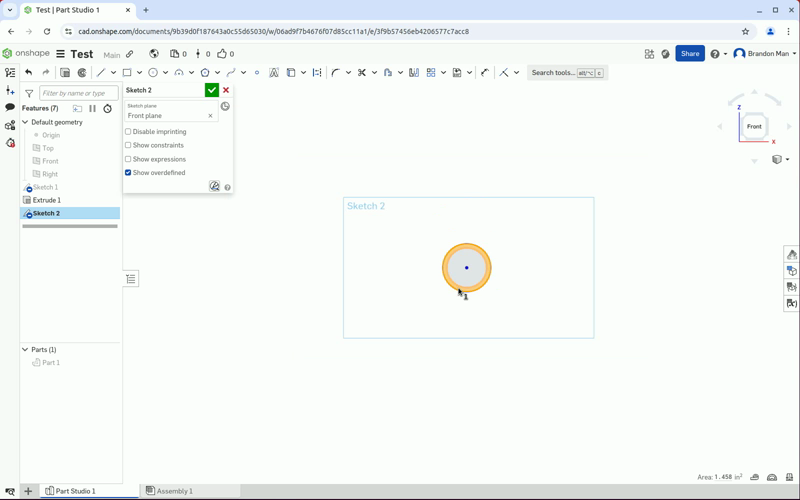
scroll(-6)
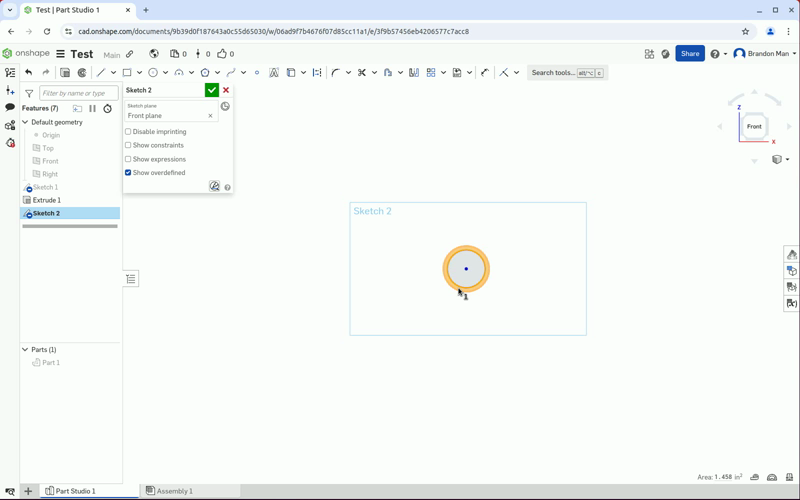
scroll(-6)
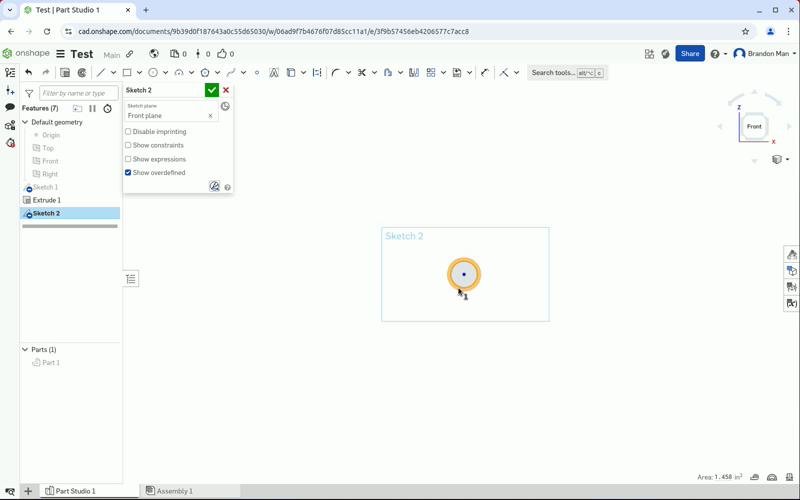
scroll(-6)
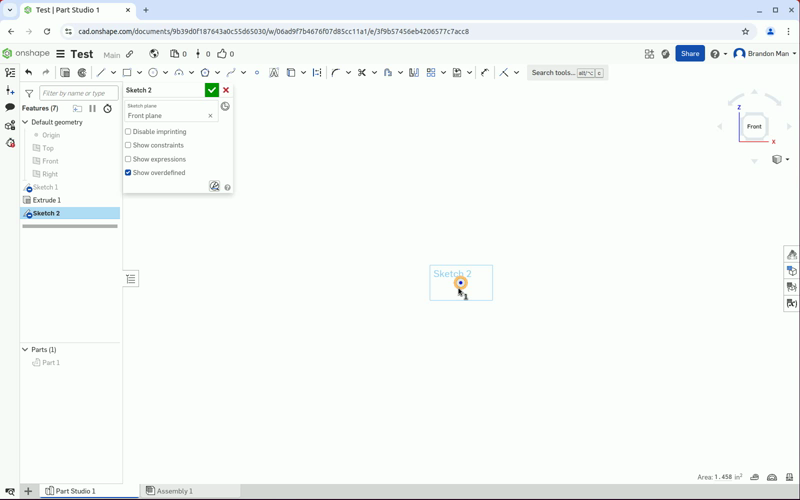
mouse_move(73, 352)
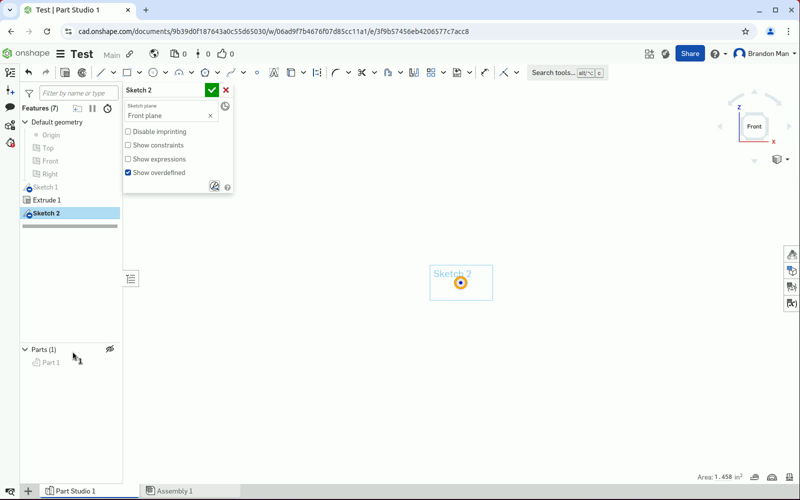
key(shift+y)
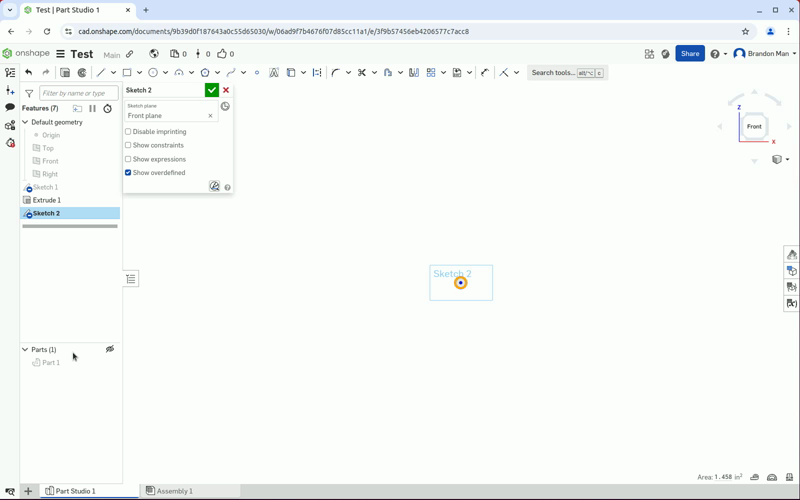
key(shift+e)
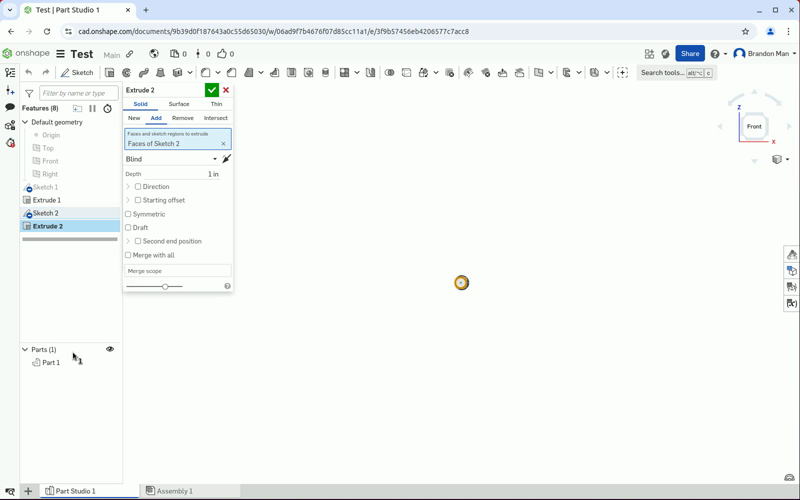
mouse_move(143, 106)
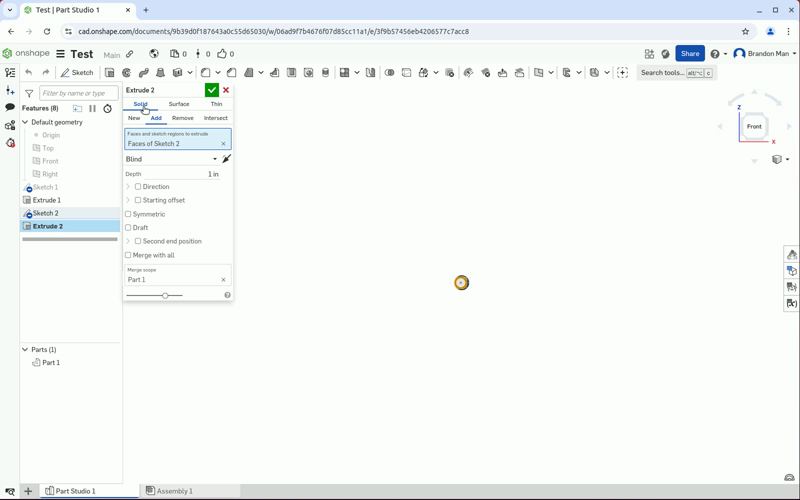
click(143, 106)
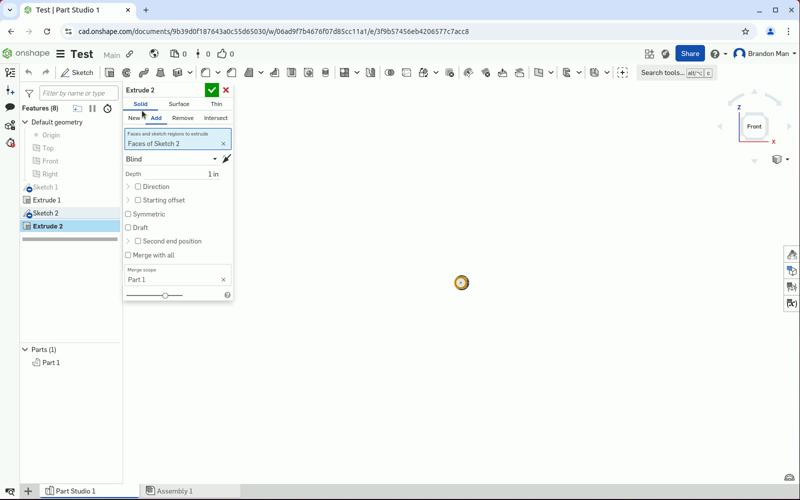
mouse_move(137, 120)
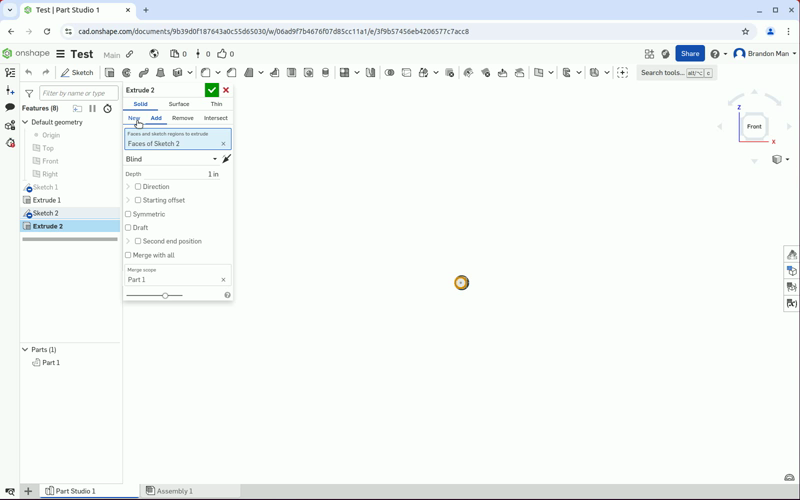
click(137, 120)
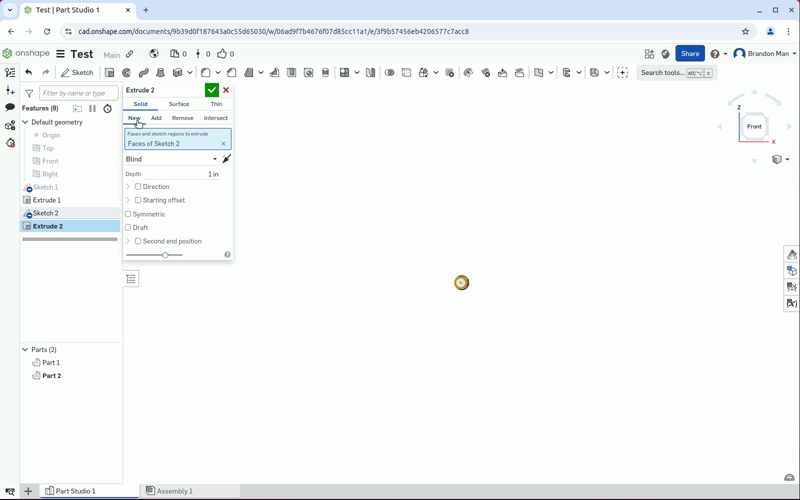
key(tab, 4)
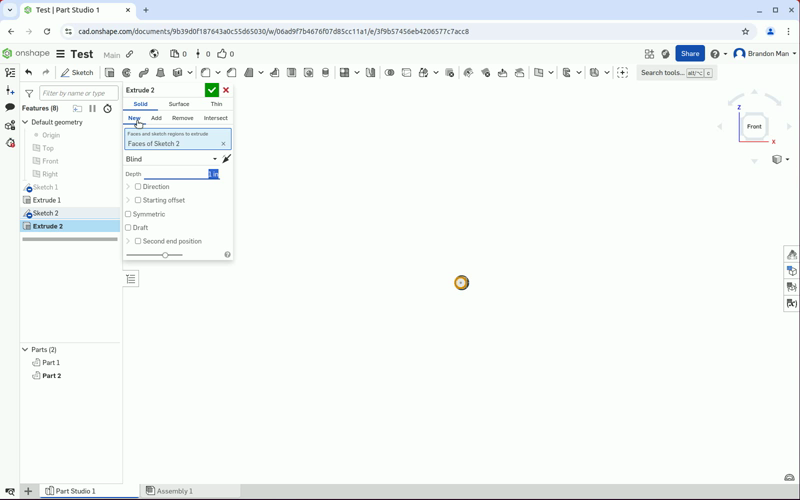
text(23.108)
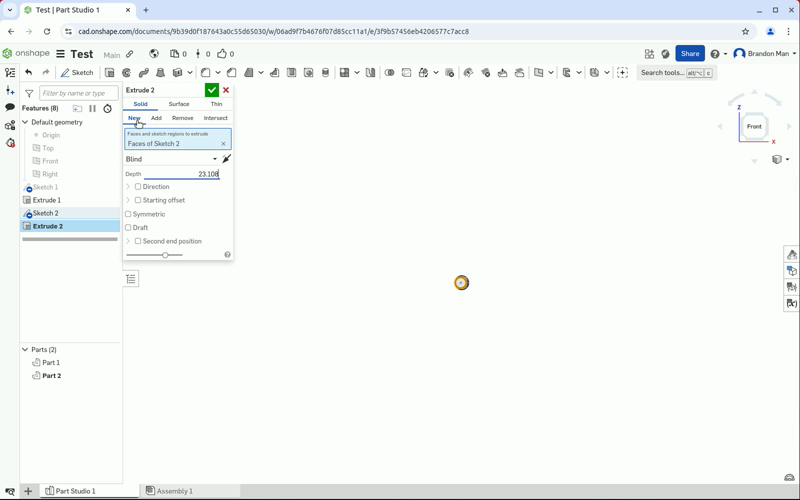
key(enter)
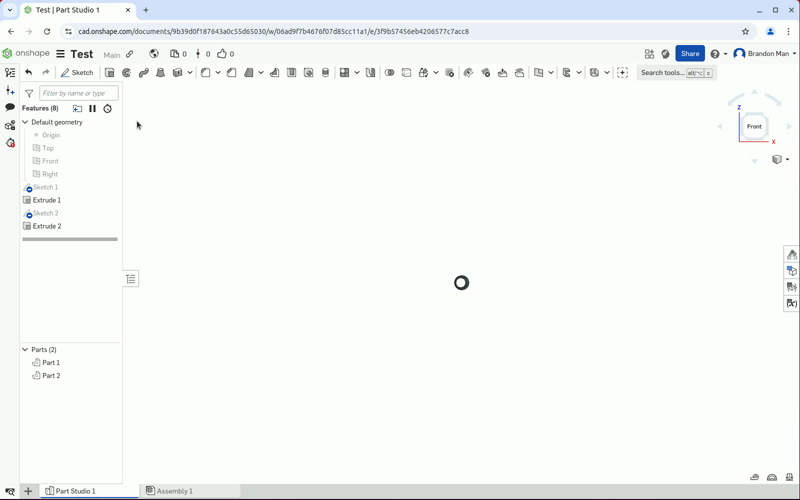
key(shift+h)
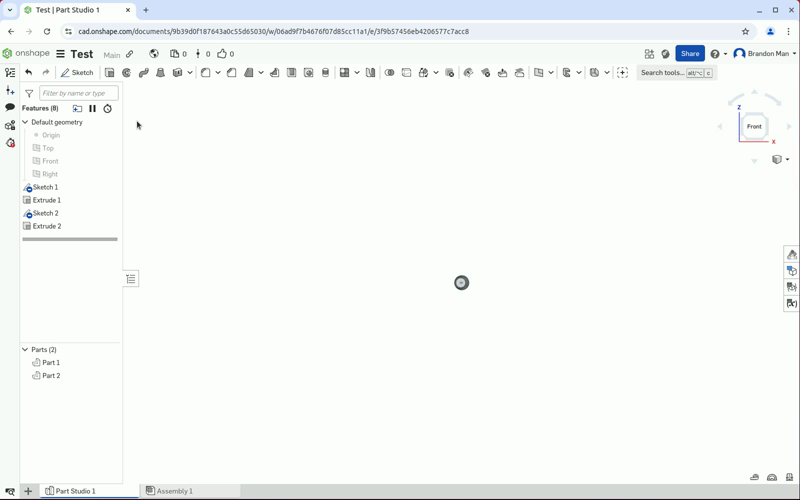
key(shift+h)
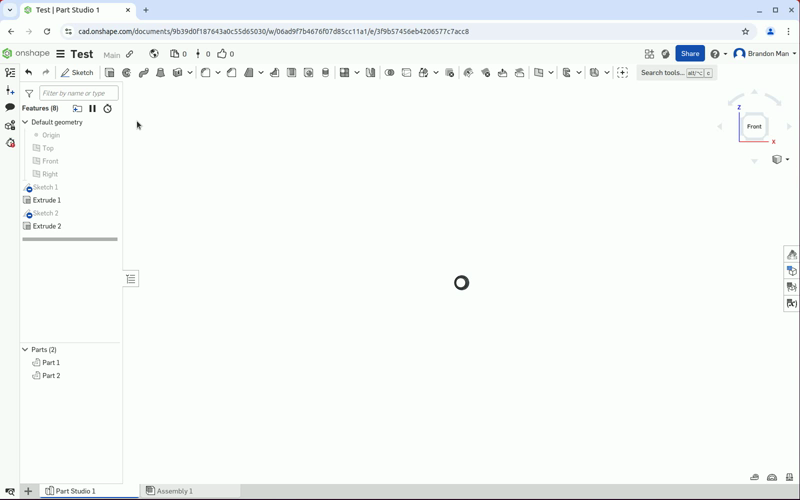
mouse_move(73, 189)
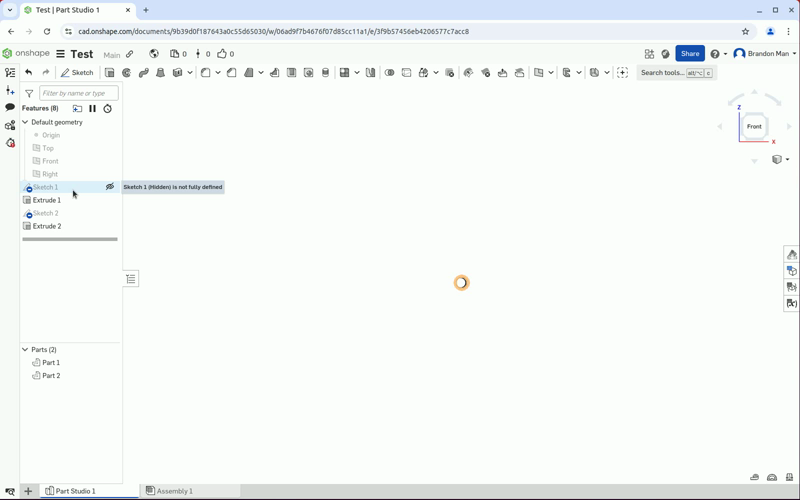
click(73, 189)
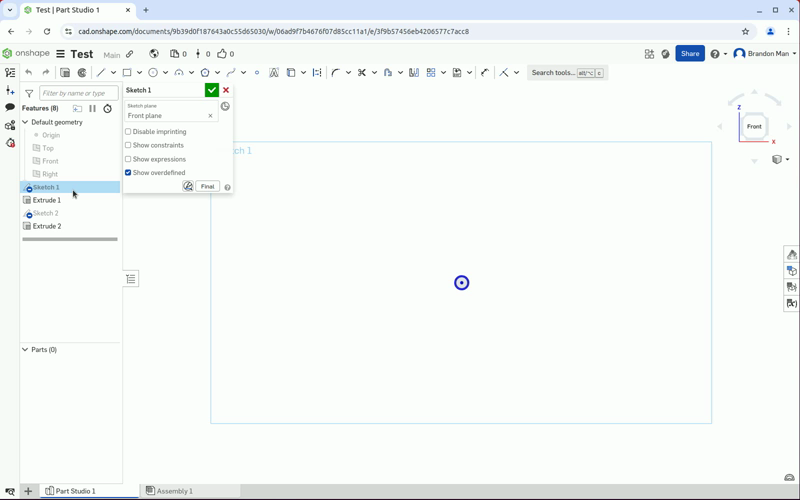
mouse_move(229, 92)
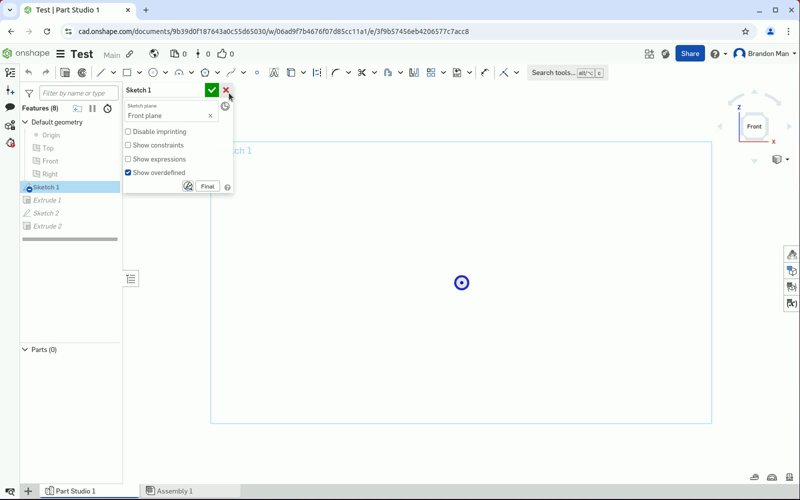
click(229, 92)
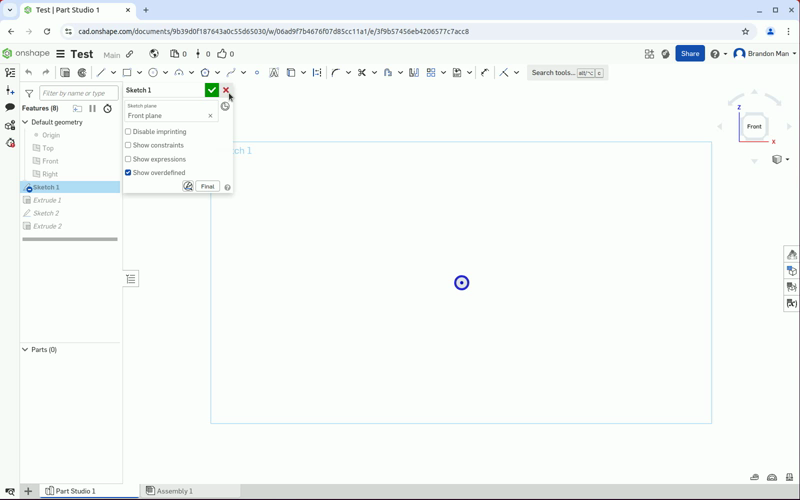
key(shift+s)
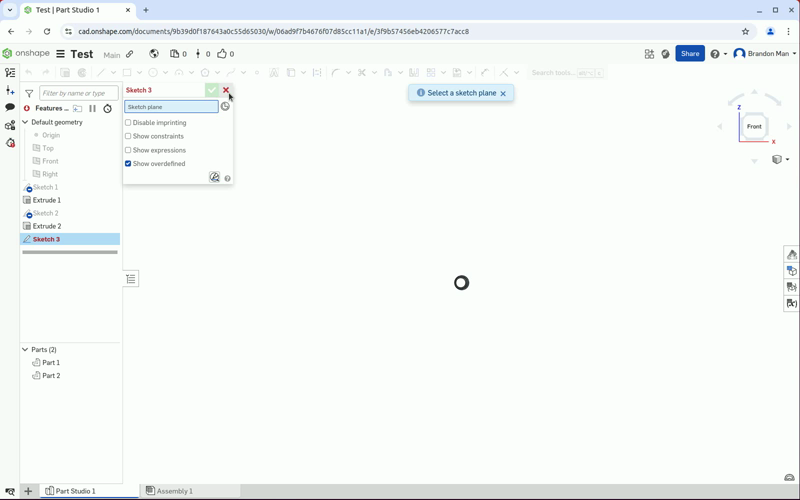
mouse_move(73, 163)
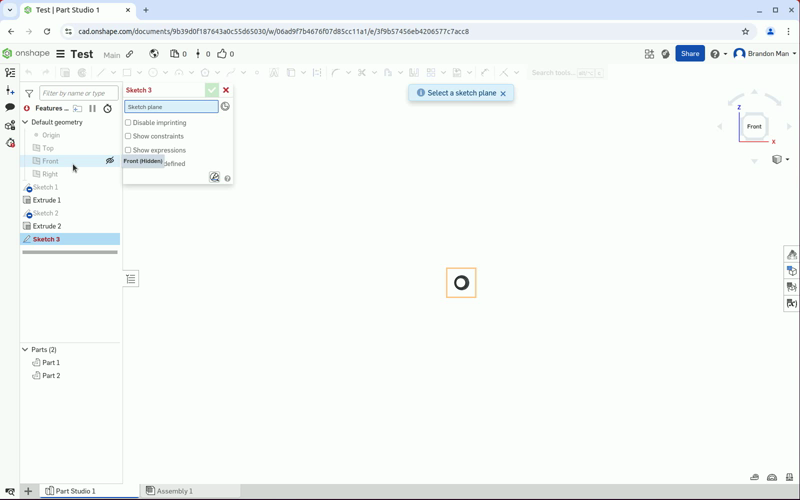
click(73, 163)
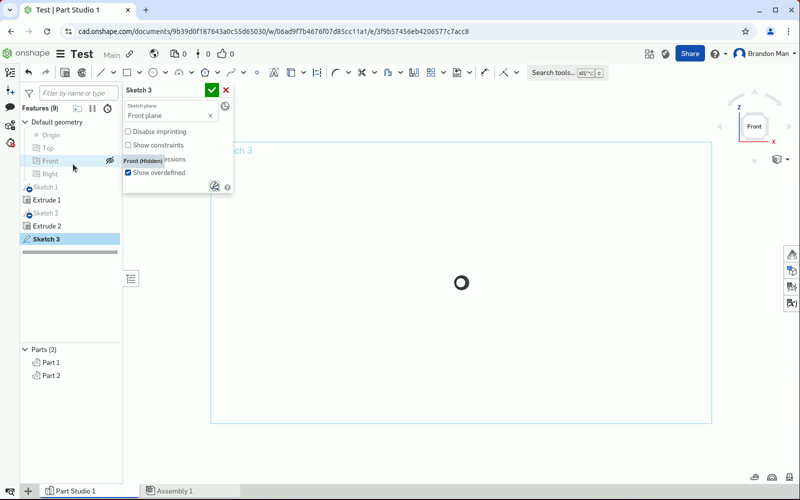
mouse_move(73, 352)
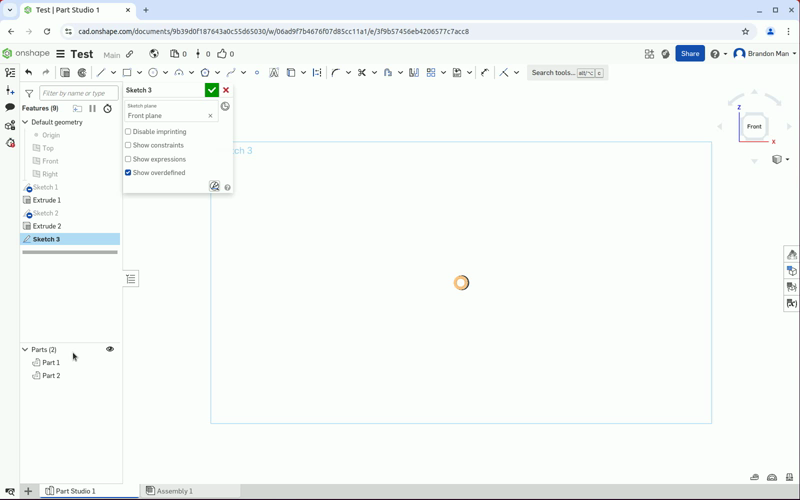
key(y)
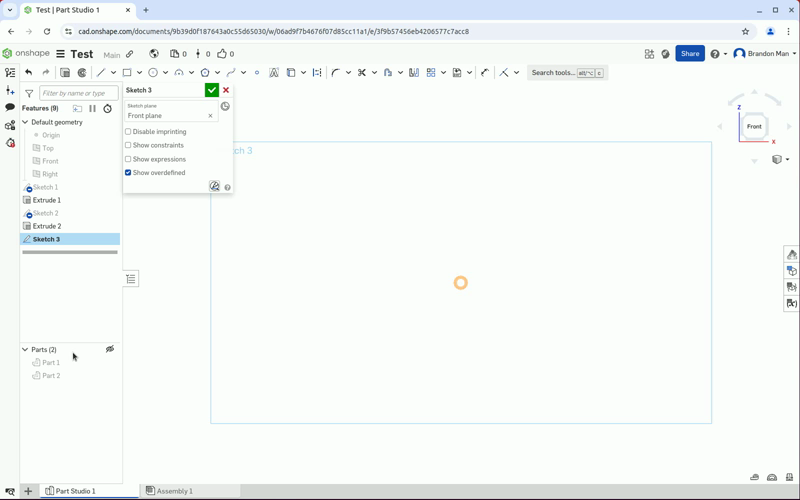
key(c)
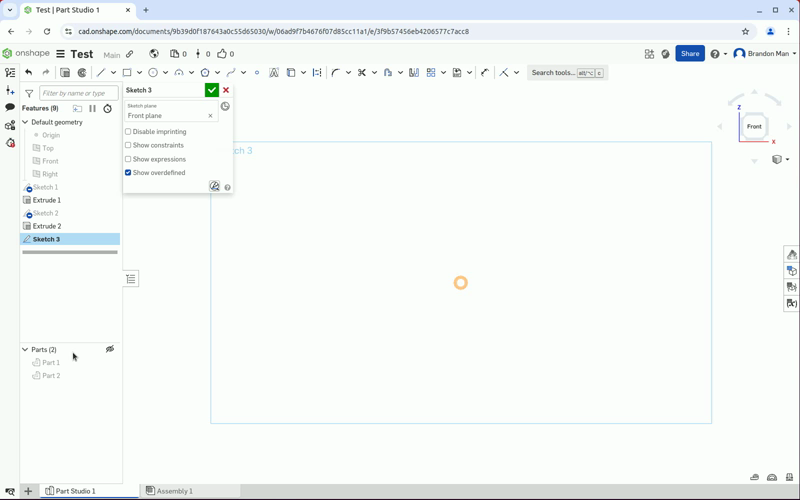
key_down(shift)
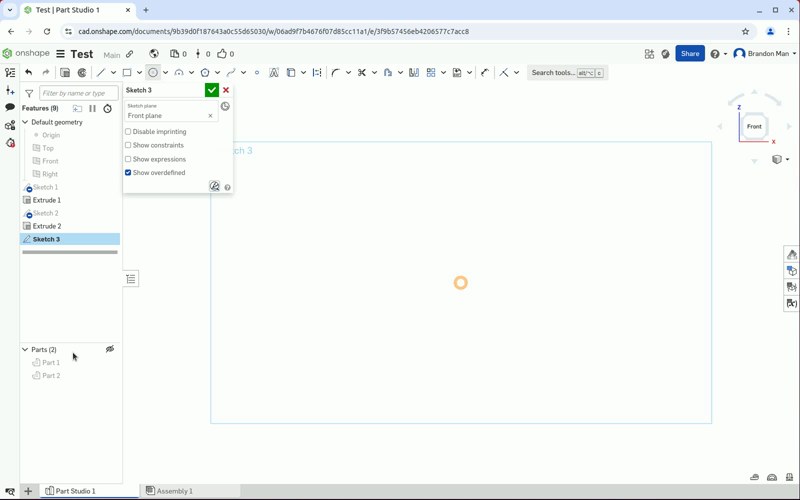
mouse_move(460, 282)
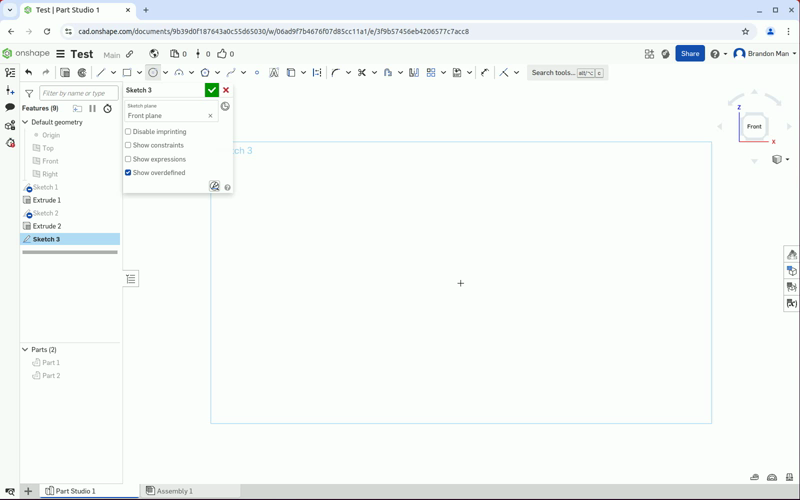
click(460, 282)
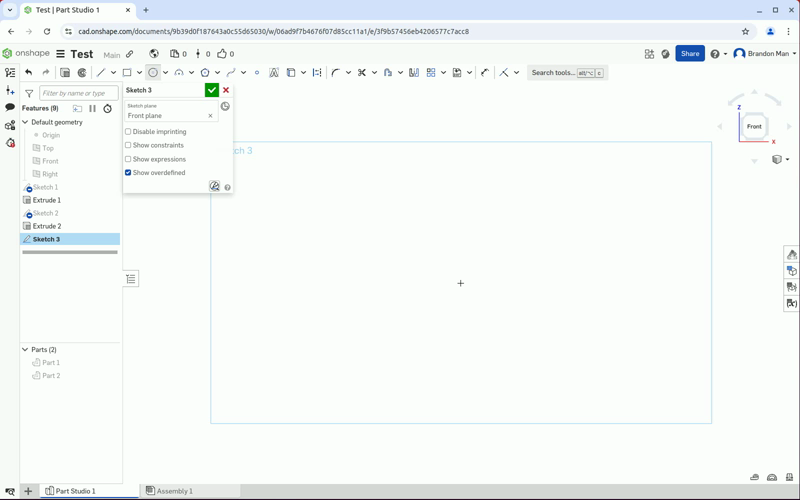
key_up(shift)
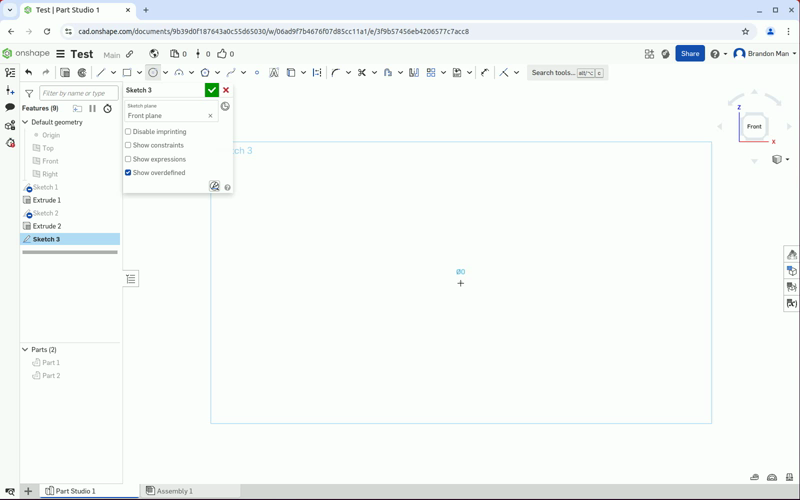
mouse_move(466, 282)
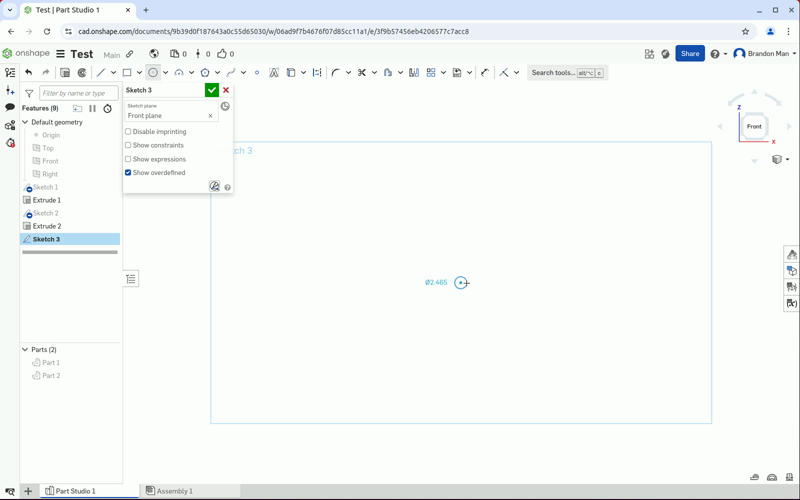
click(466, 282)
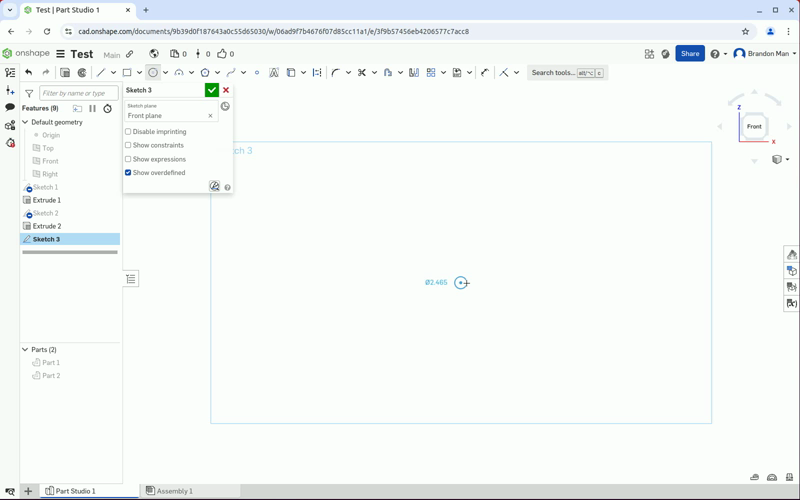
key(esc)
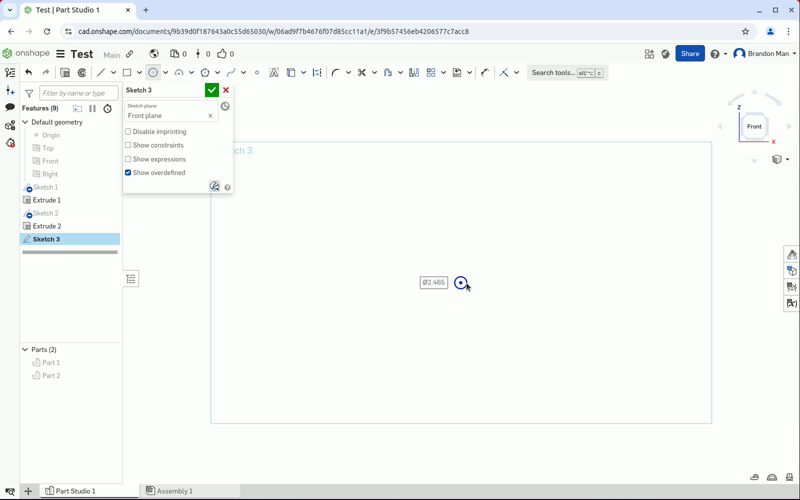
key(c)
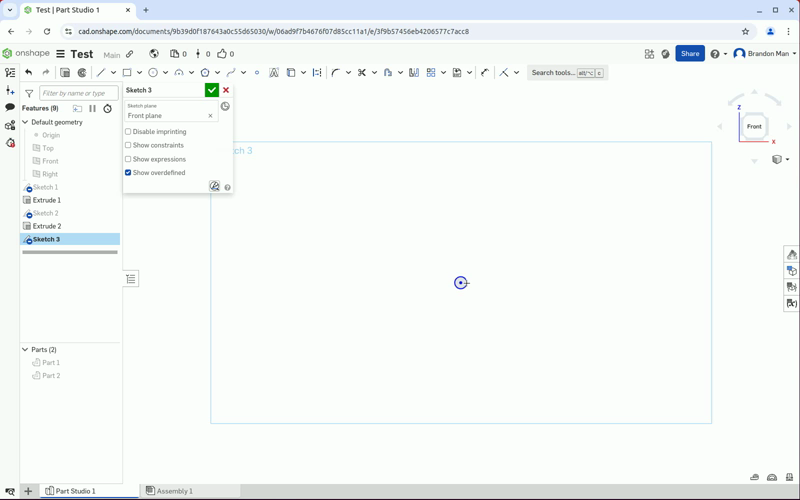
key_down(shift)
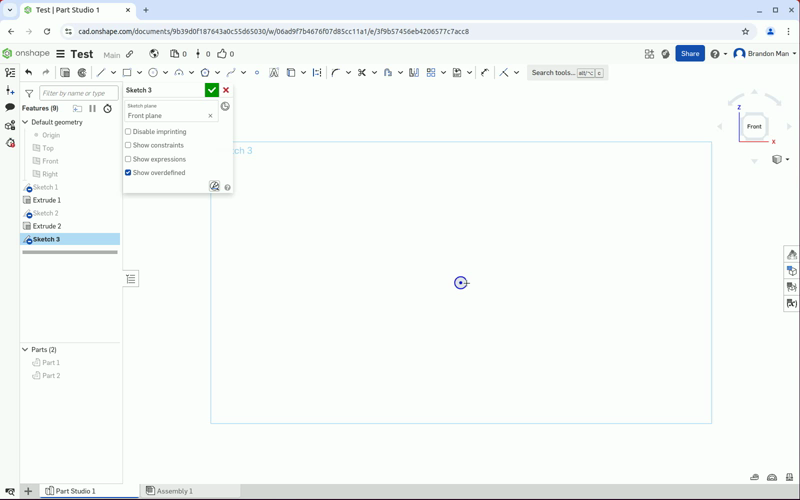
mouse_move(460, 282)
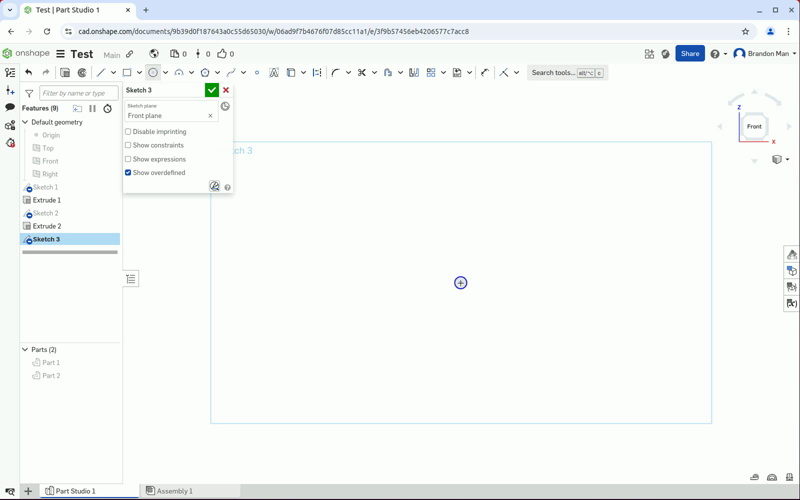
click(460, 282)
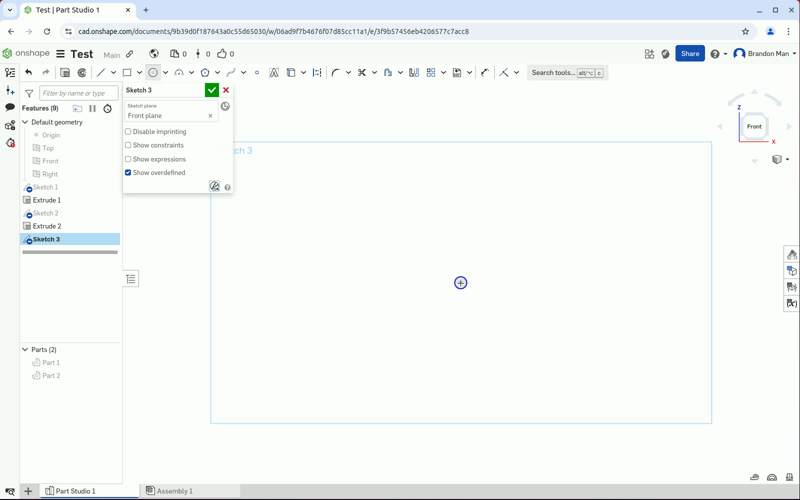
key_up(shift)
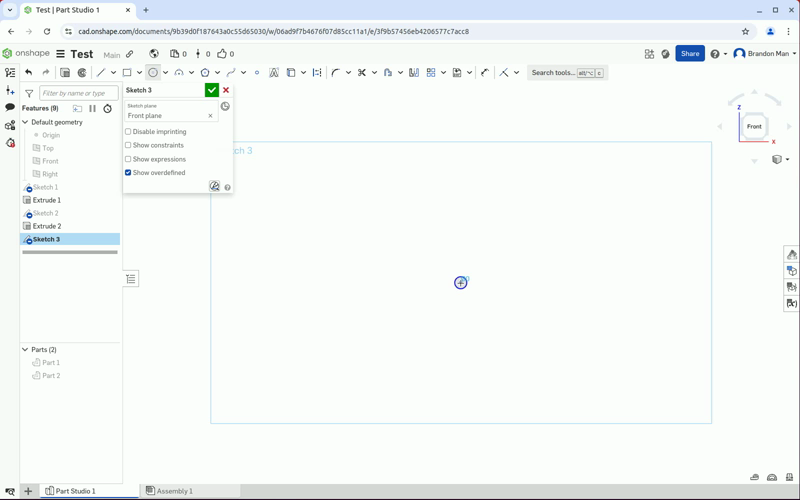
mouse_move(465, 282)
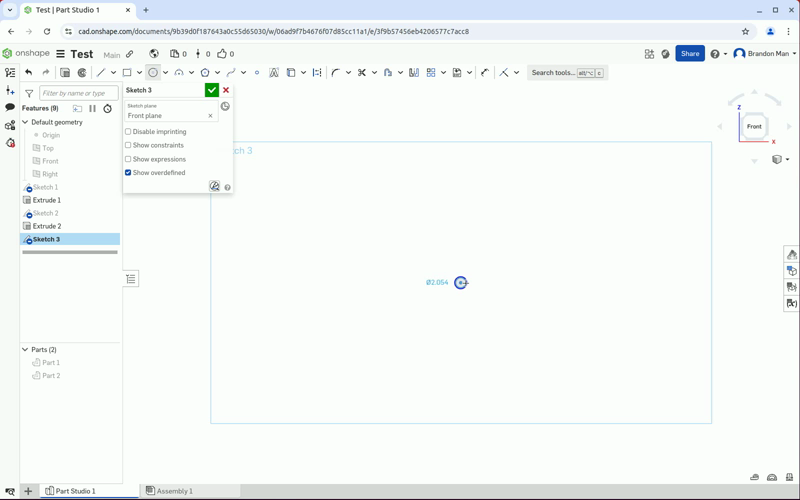
scroll(6)
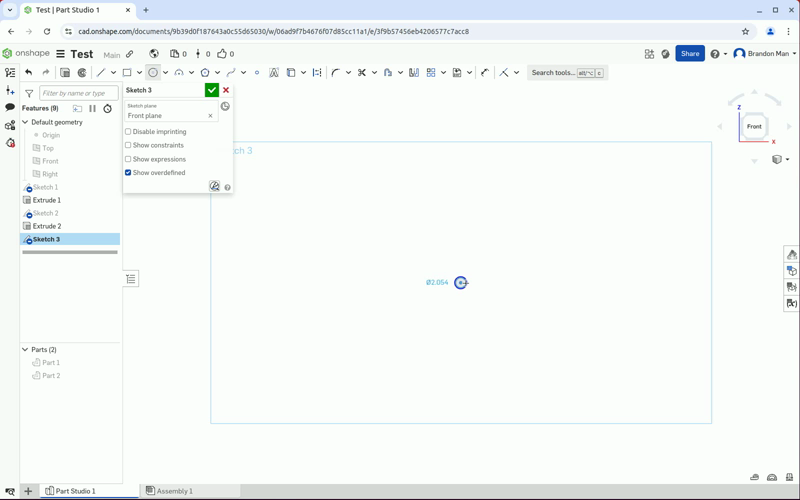
scroll(6)
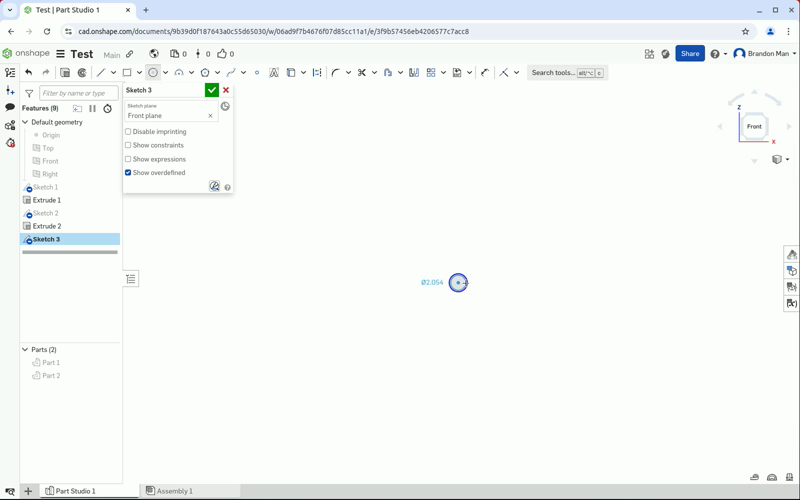
scroll(6)
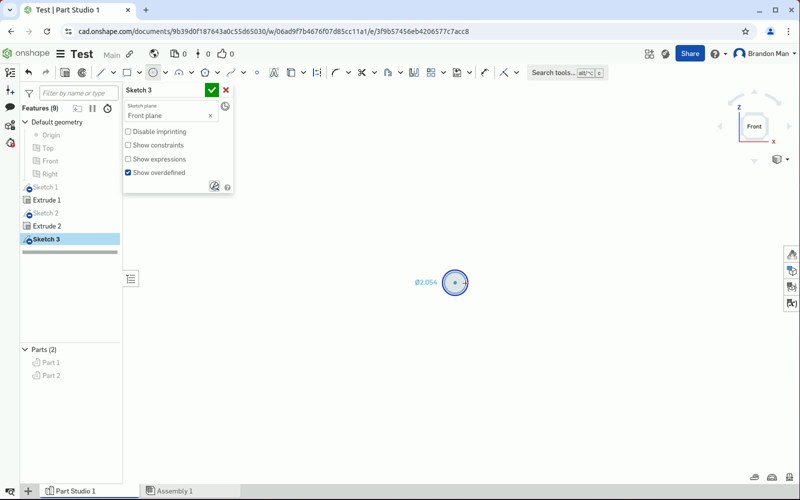
scroll(6)
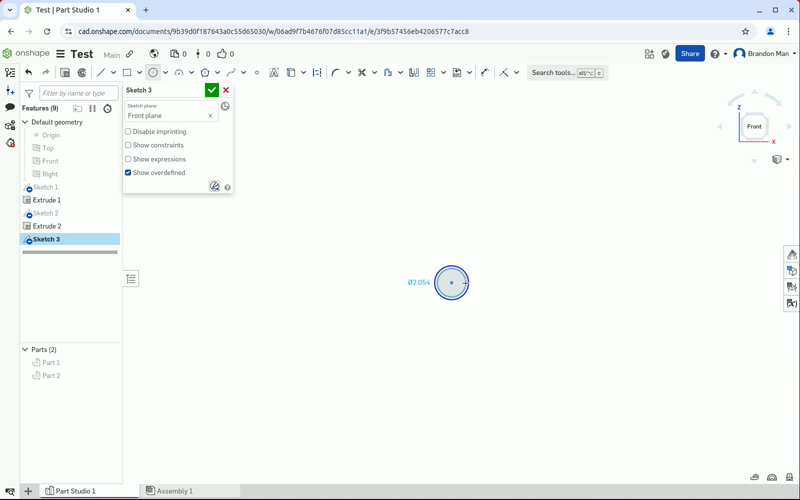
scroll(6)
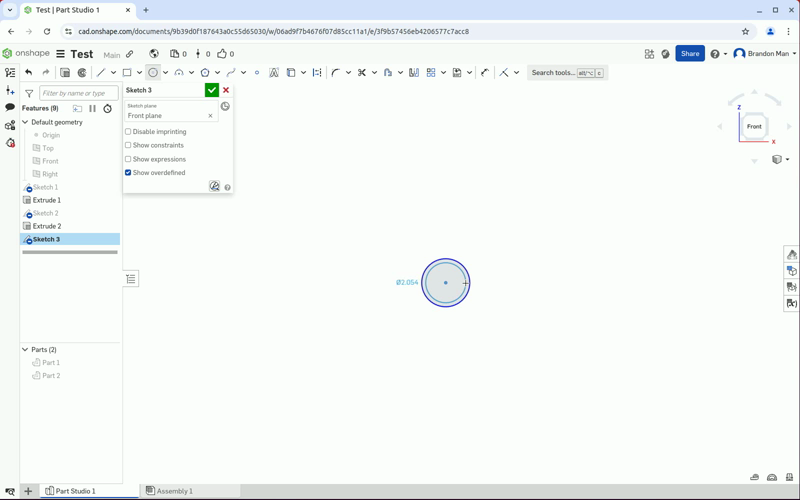
scroll(6)
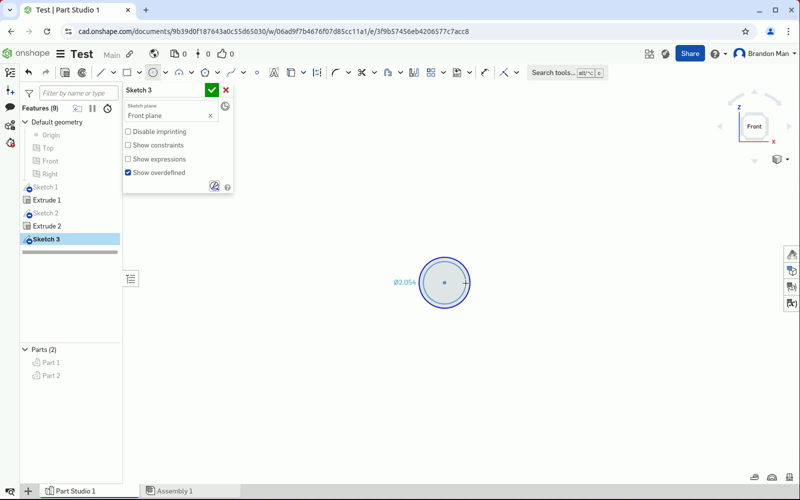
scroll(6)
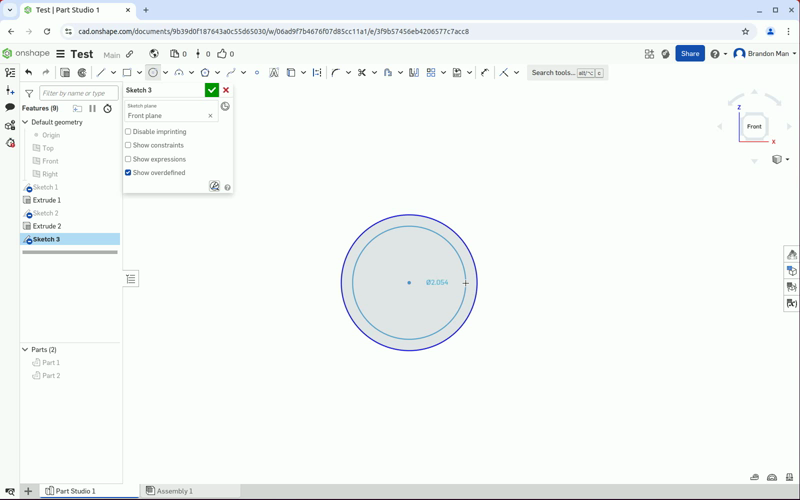
click(465, 282)
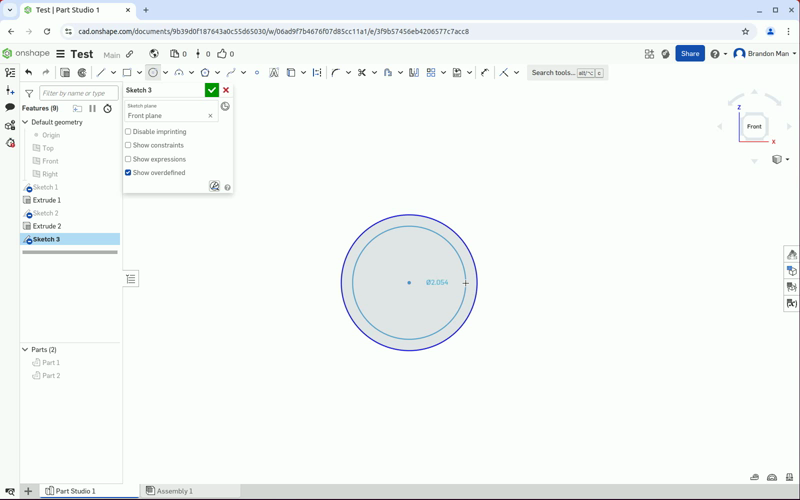
scroll(-6)
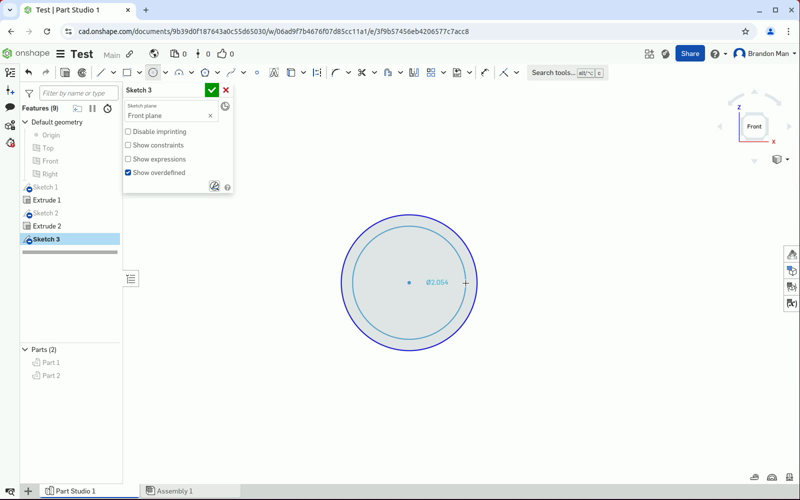
scroll(-6)
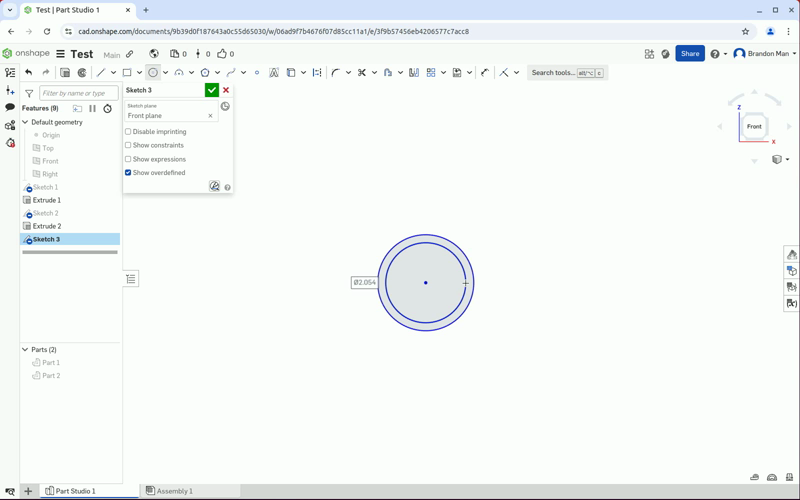
scroll(-6)
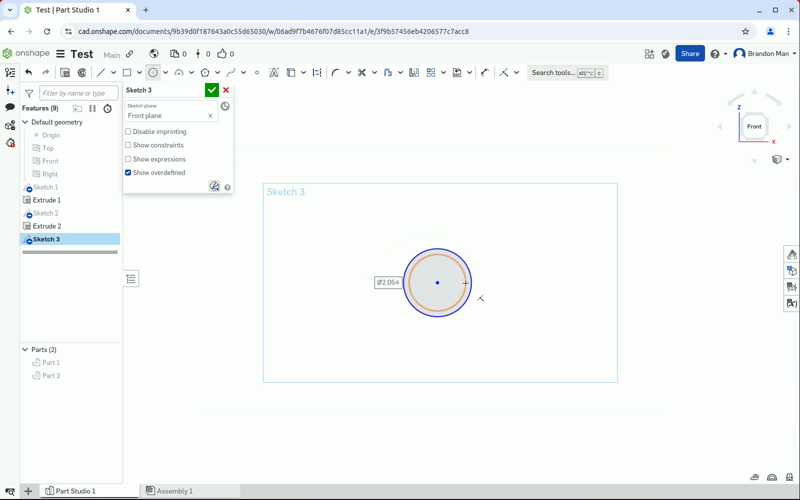
scroll(-6)
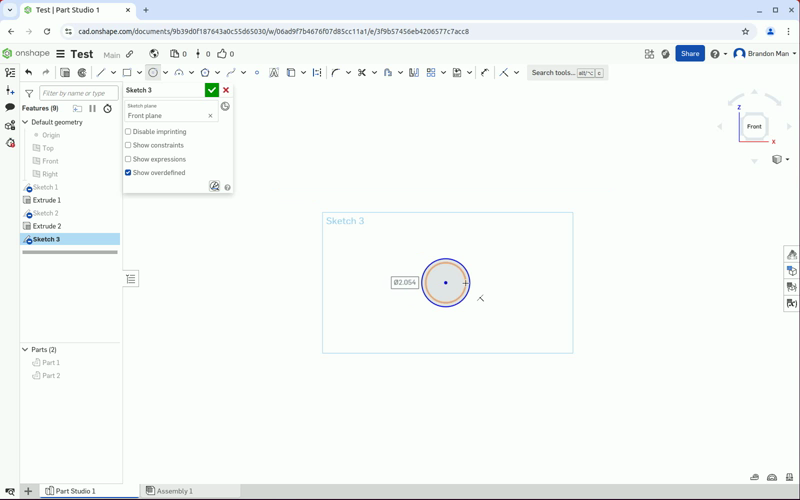
scroll(-6)
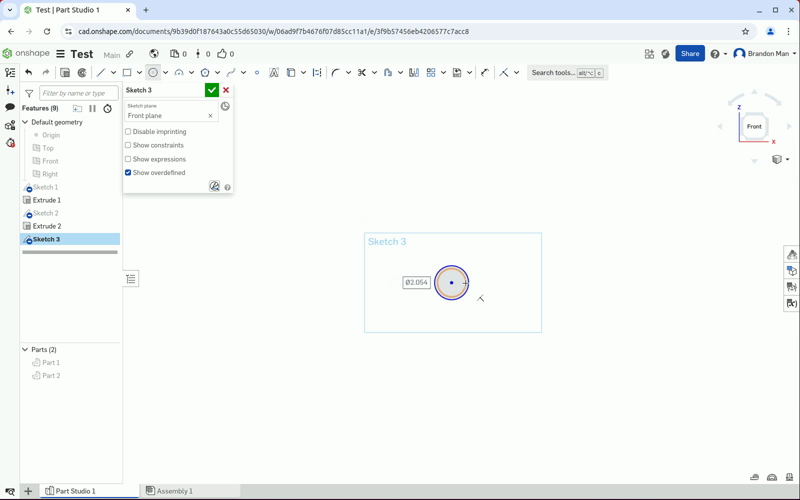
scroll(-6)
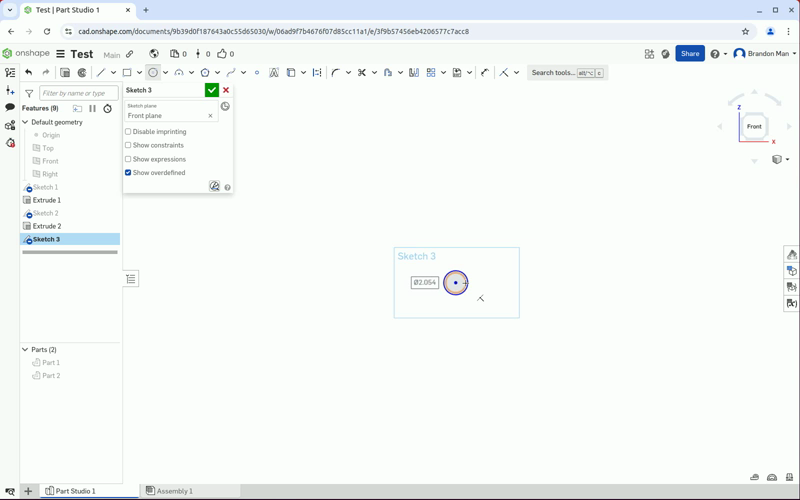
scroll(-6)
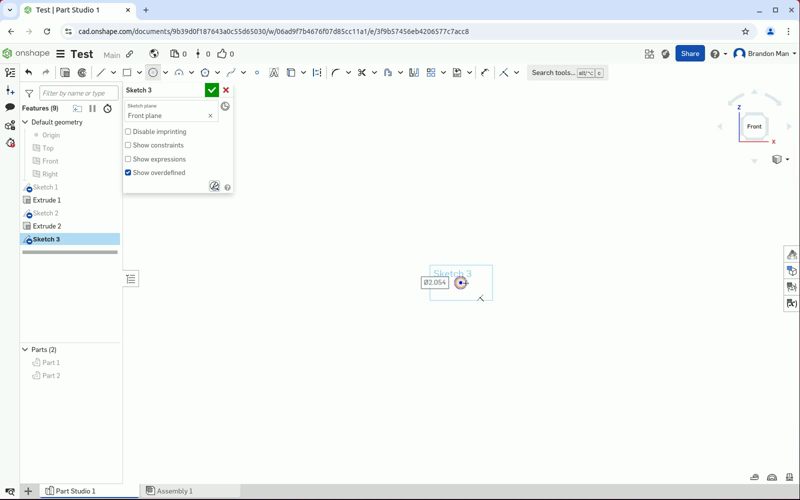
key(esc)
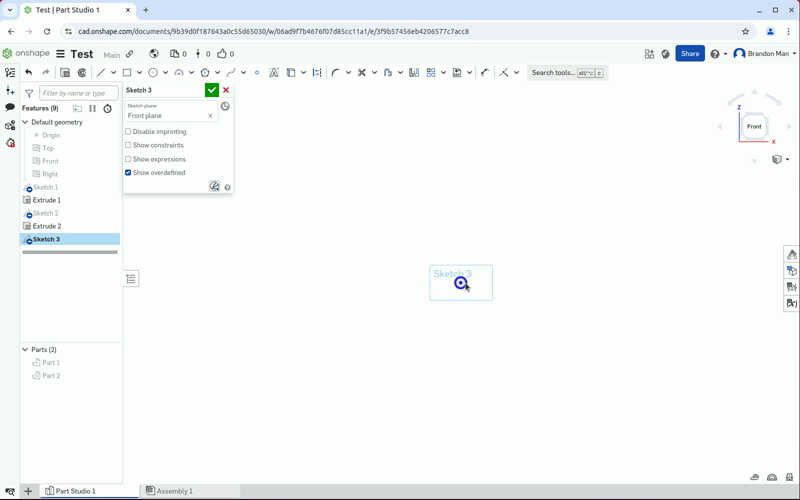
mouse_move(460, 278)
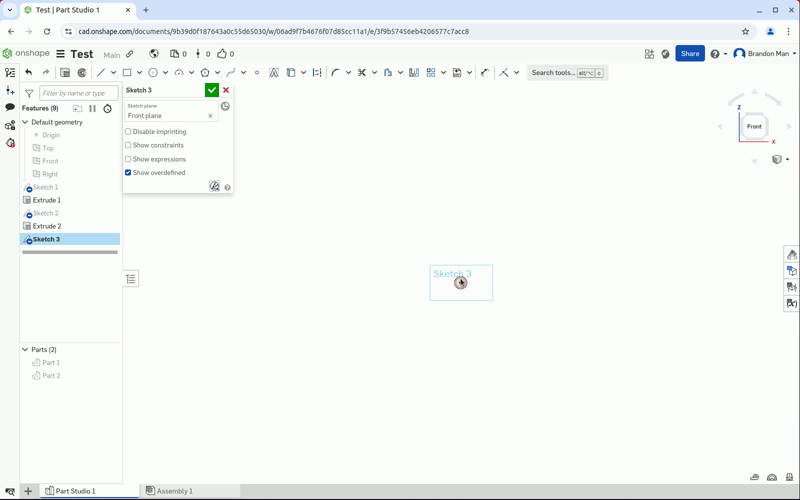
scroll(6)
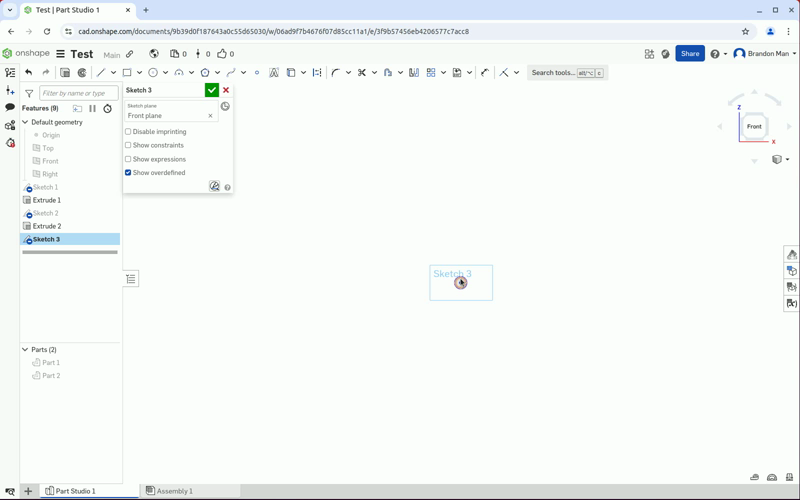
scroll(6)
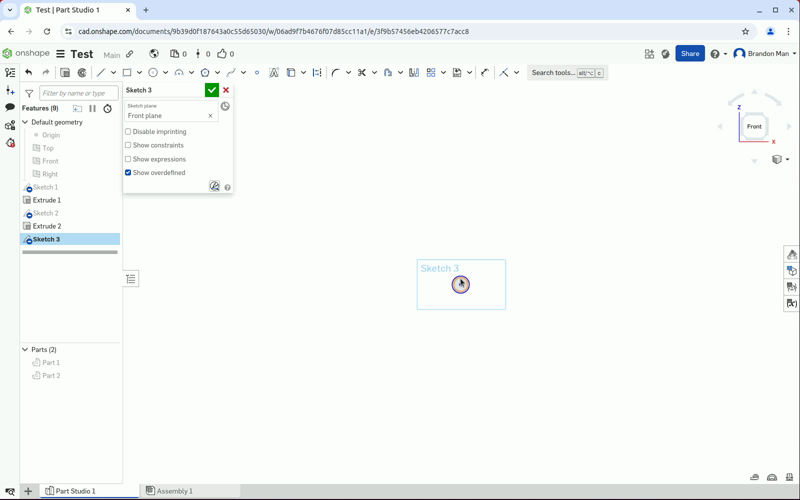
scroll(6)
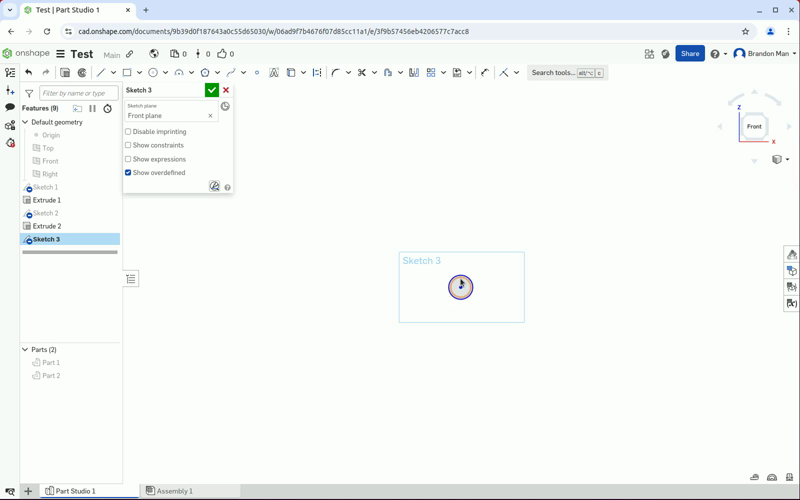
scroll(6)
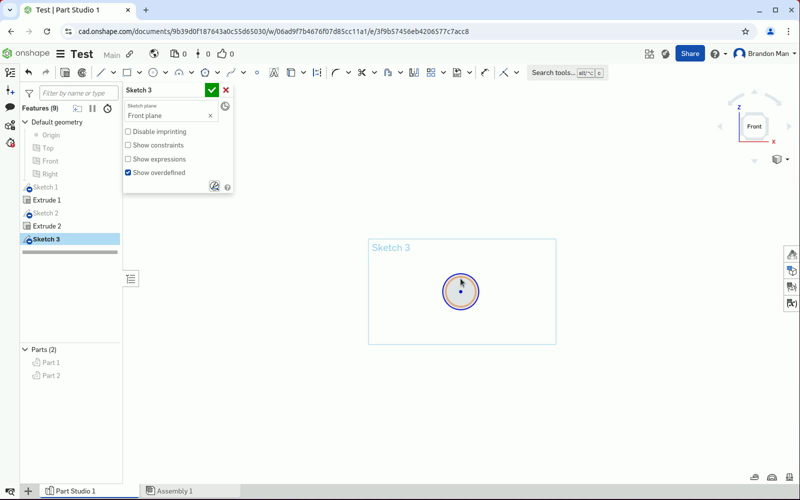
scroll(6)
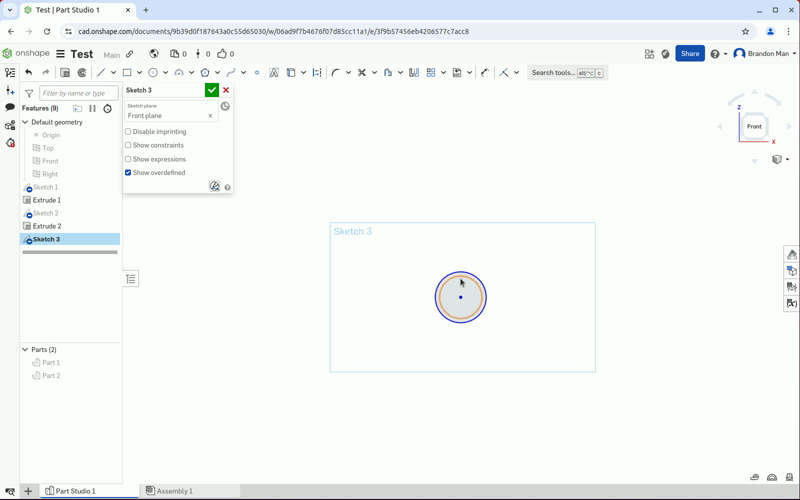
scroll(6)
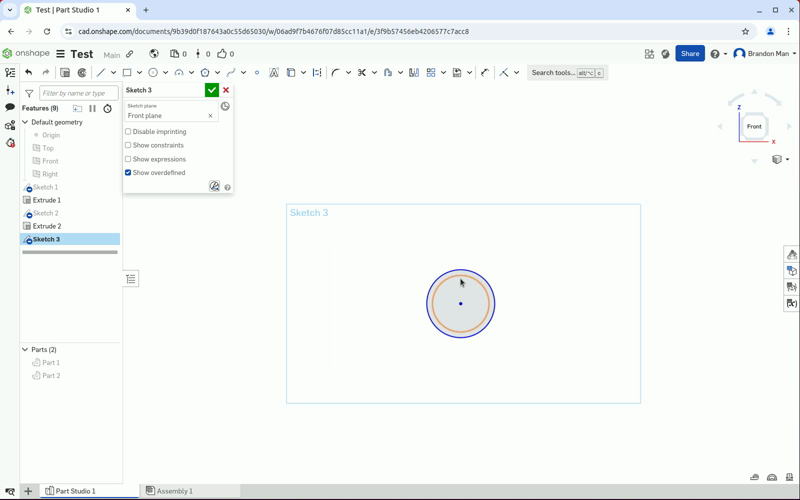
scroll(6)
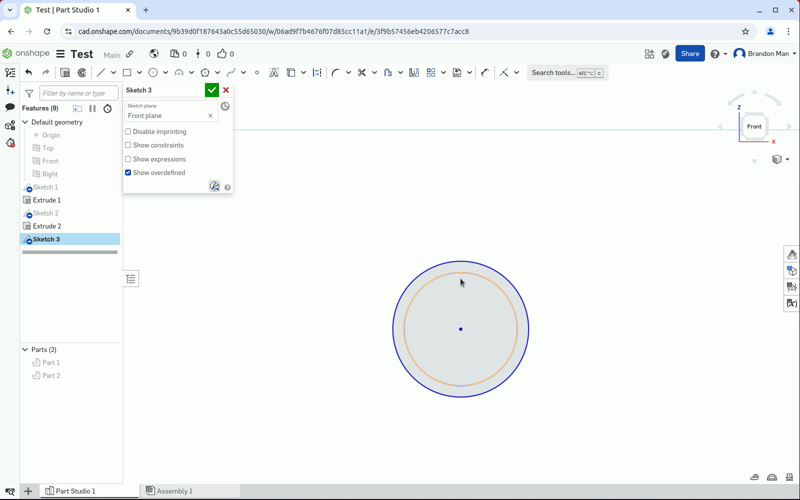
click(460, 278)
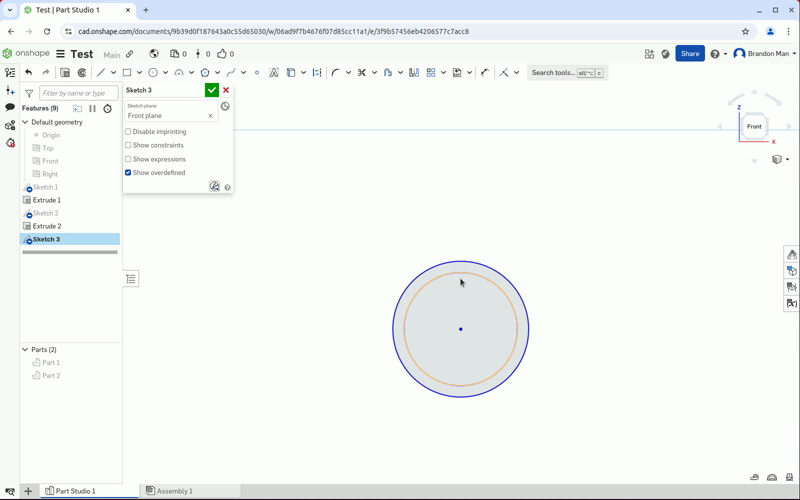
scroll(-6)
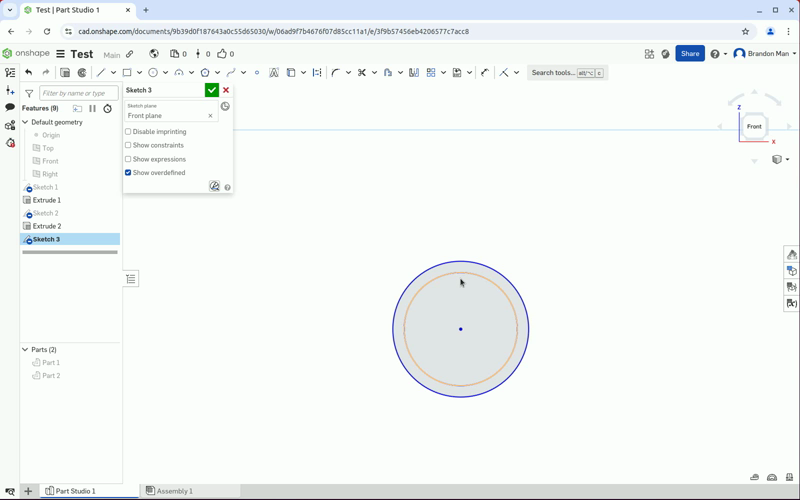
scroll(-6)
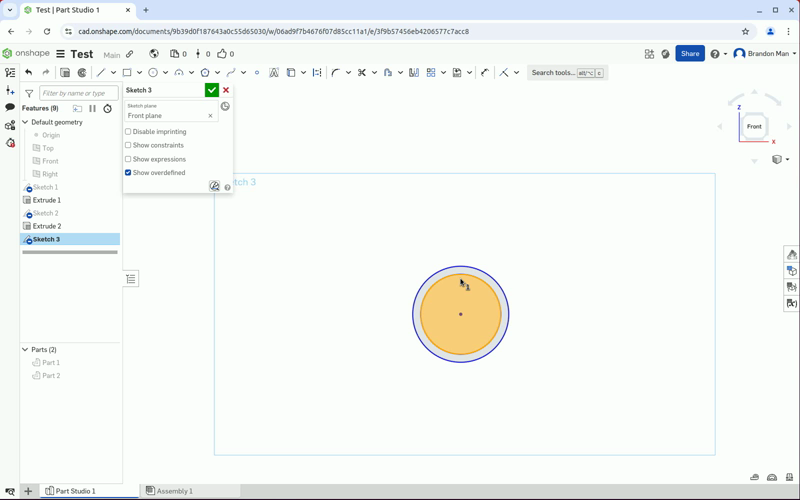
scroll(-6)
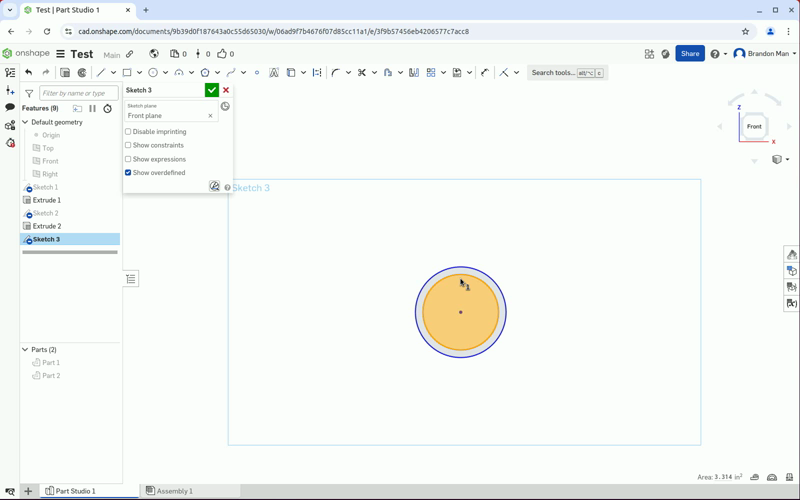
scroll(-6)
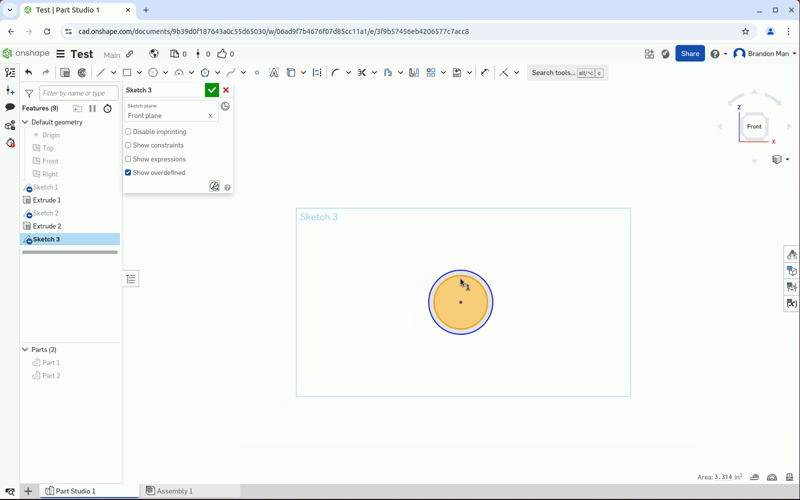
scroll(-6)
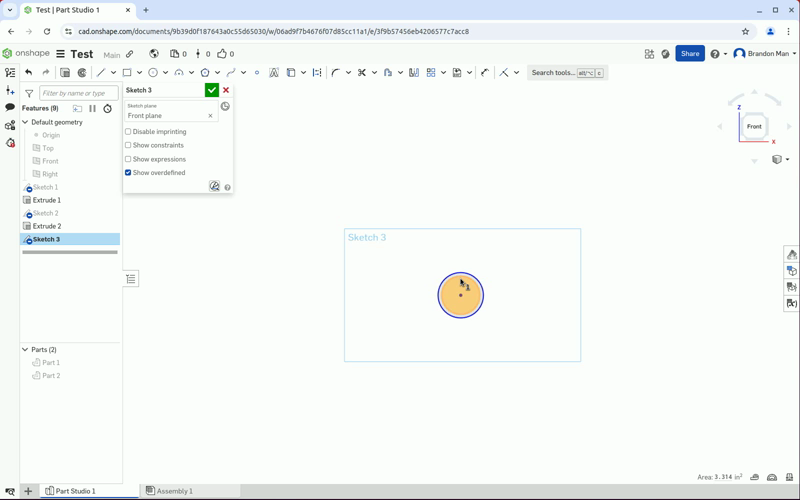
scroll(-6)
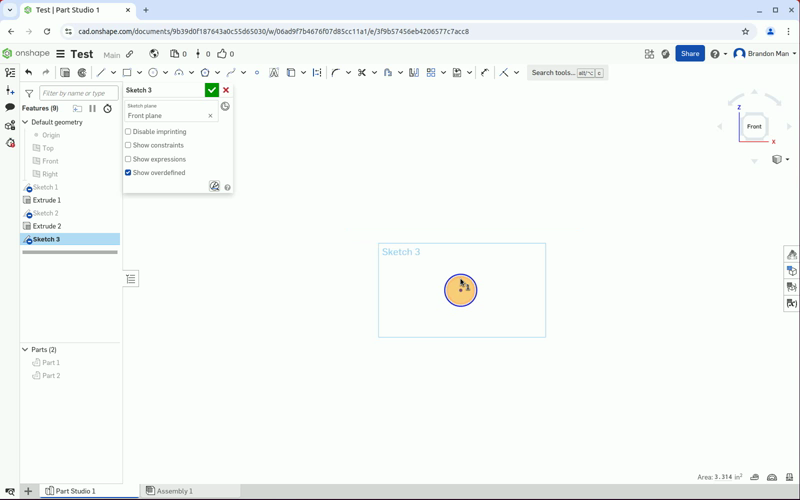
scroll(-6)
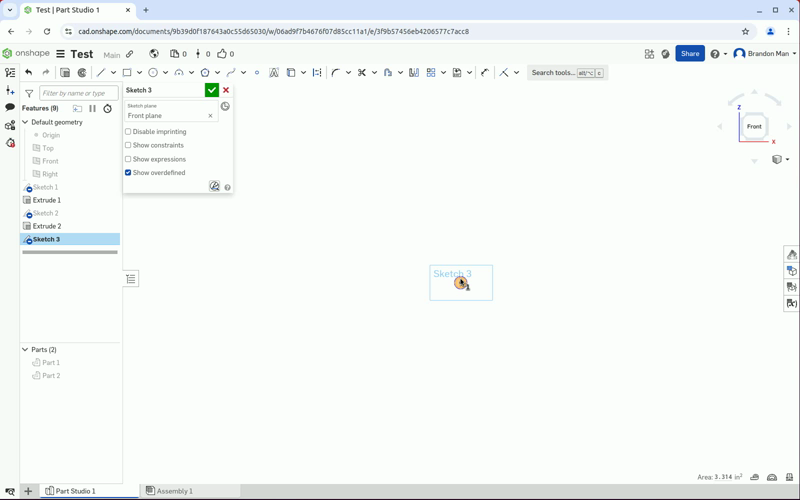
mouse_move(73, 352)
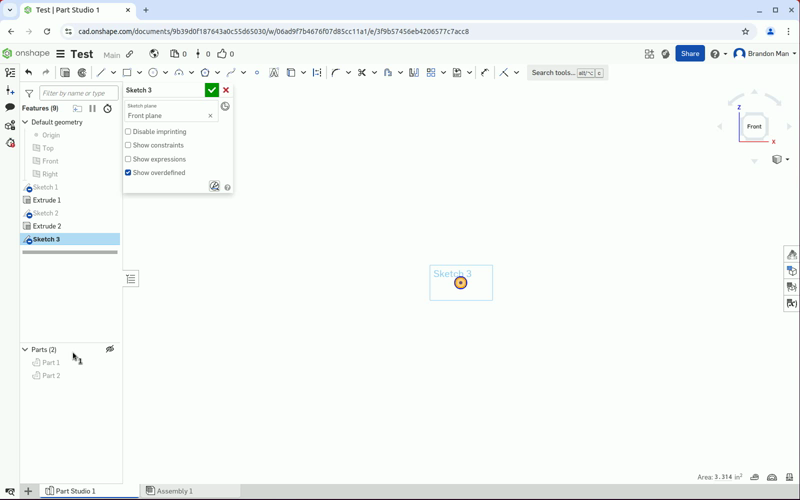
key(shift+y)
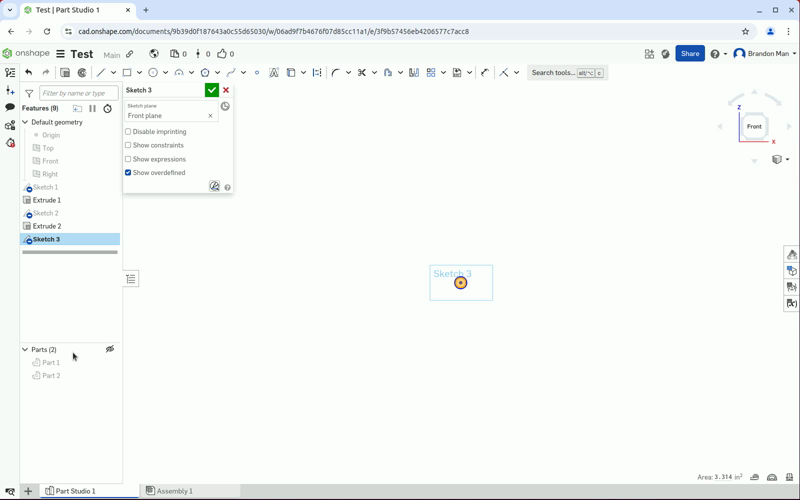
key(shift+e)
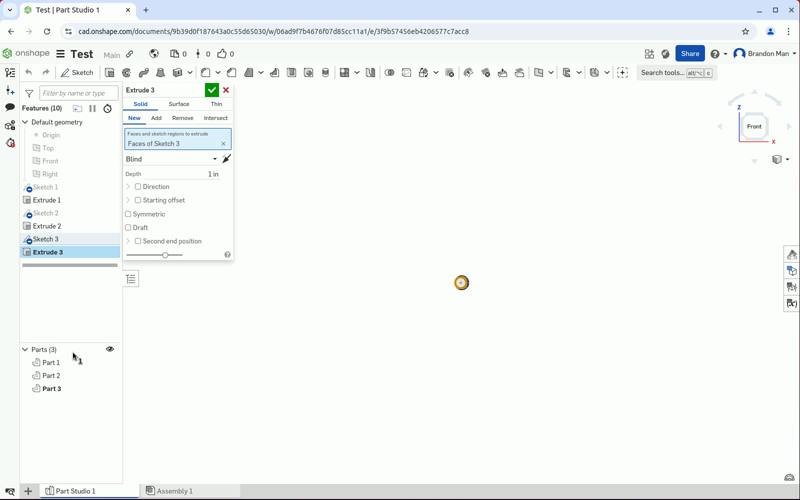
mouse_move(143, 106)
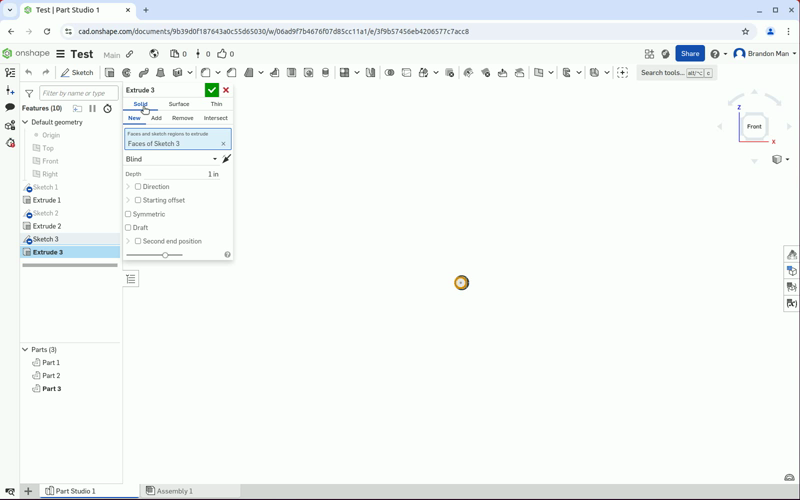
click(143, 106)
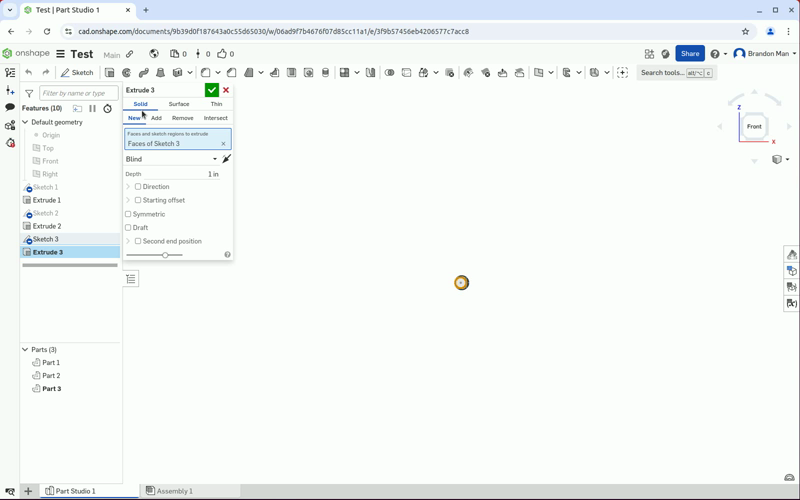
mouse_move(137, 120)
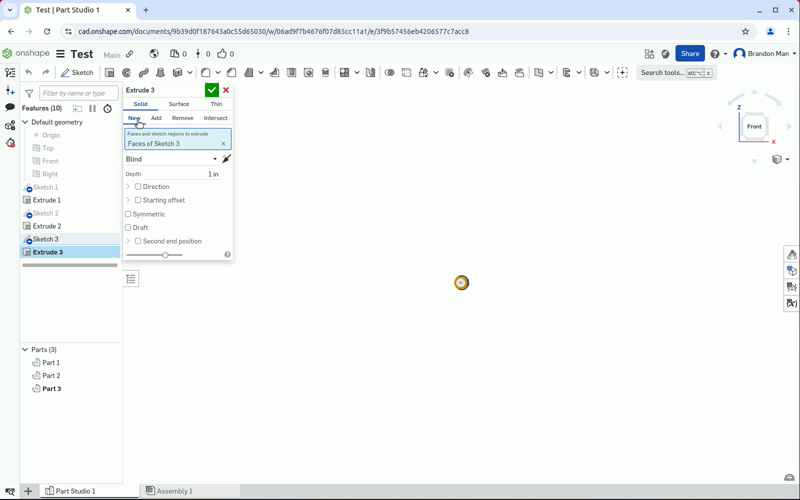
click(137, 120)
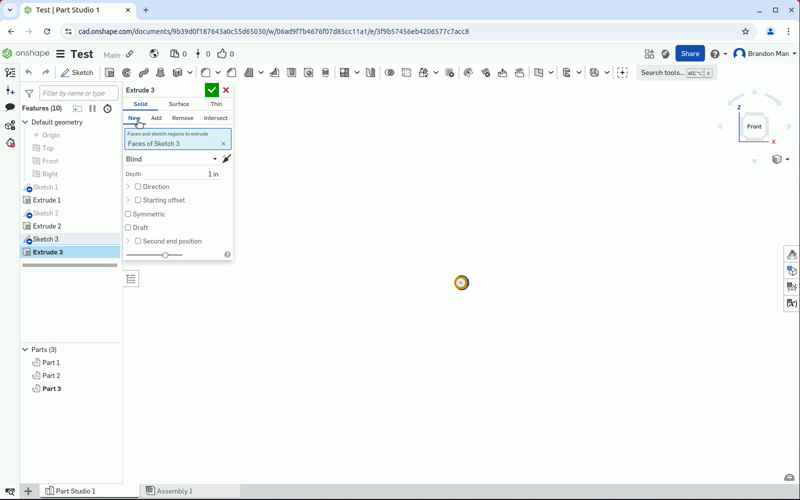
key(tab, 4)
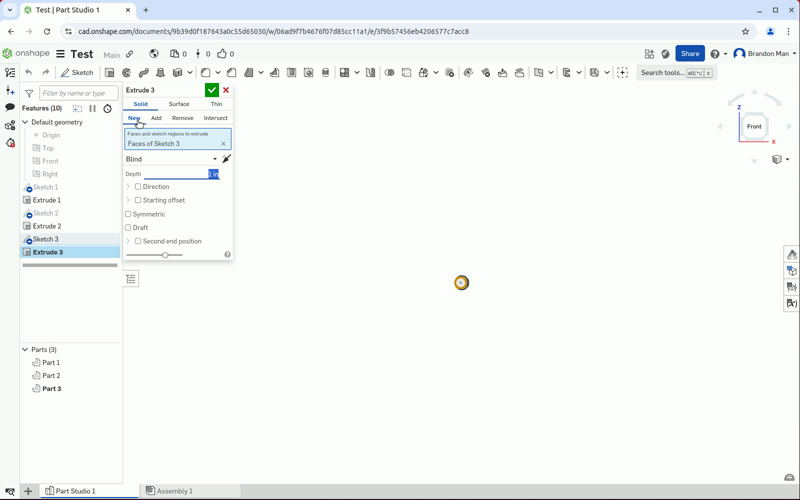
text(18.775)
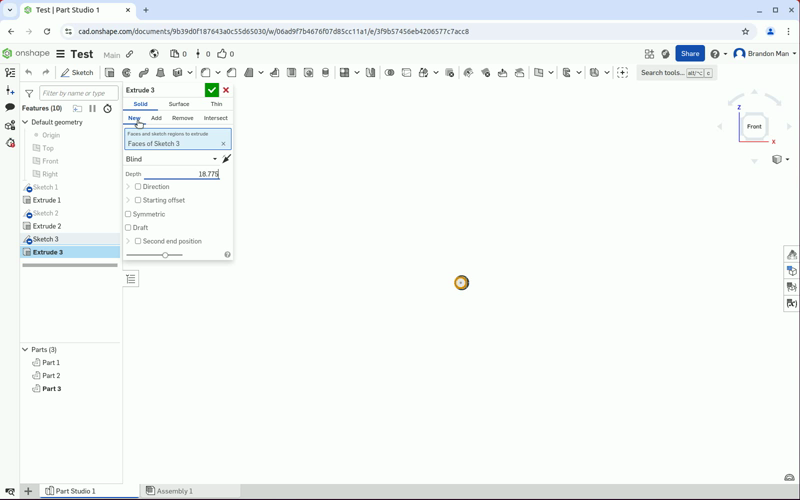
key(enter)
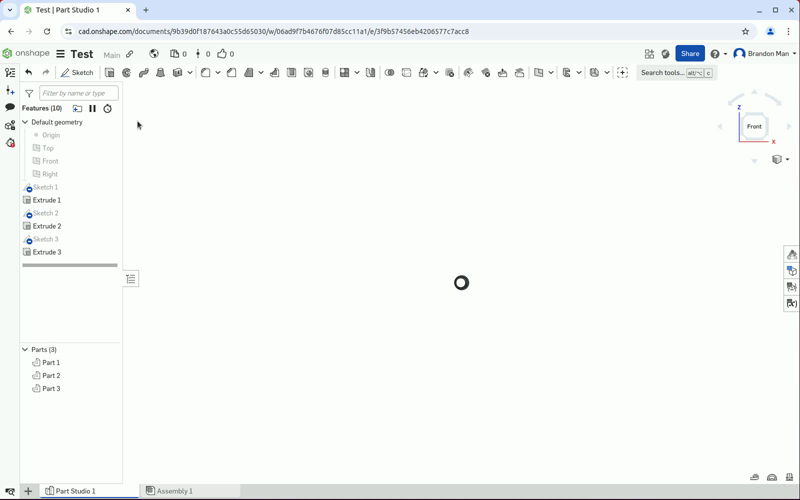
key(shift+h)
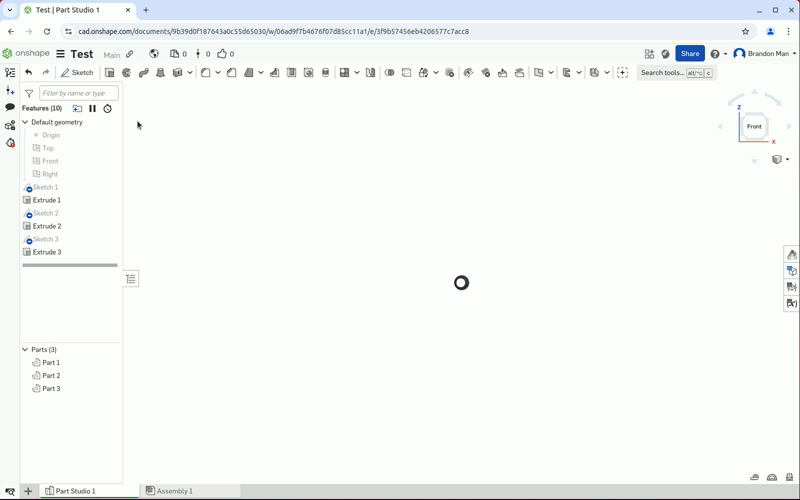
key(shift+h)
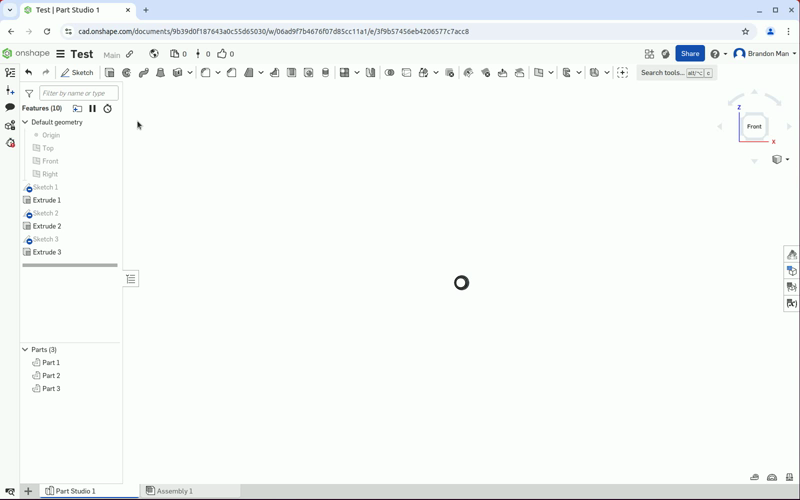
mouse_move(73, 189)
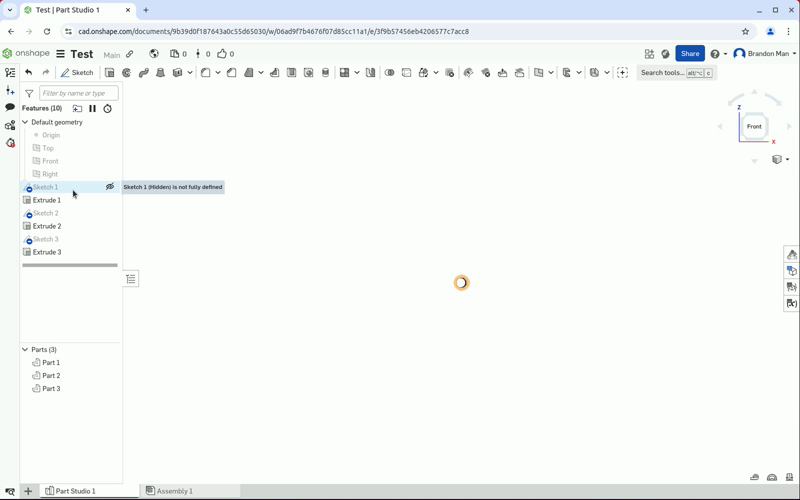
click(73, 189)
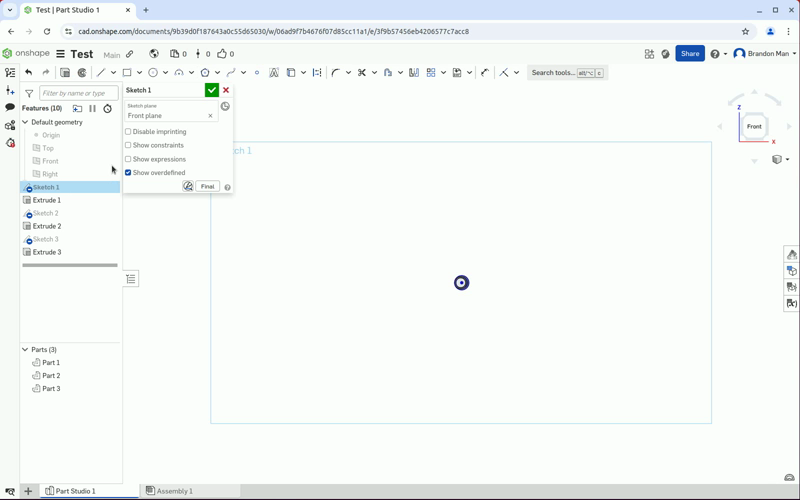
mouse_move(229, 92)
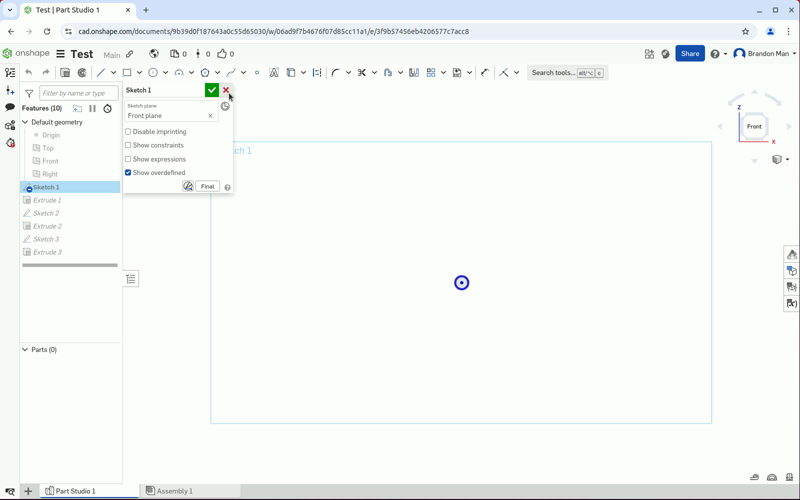
click(229, 92)
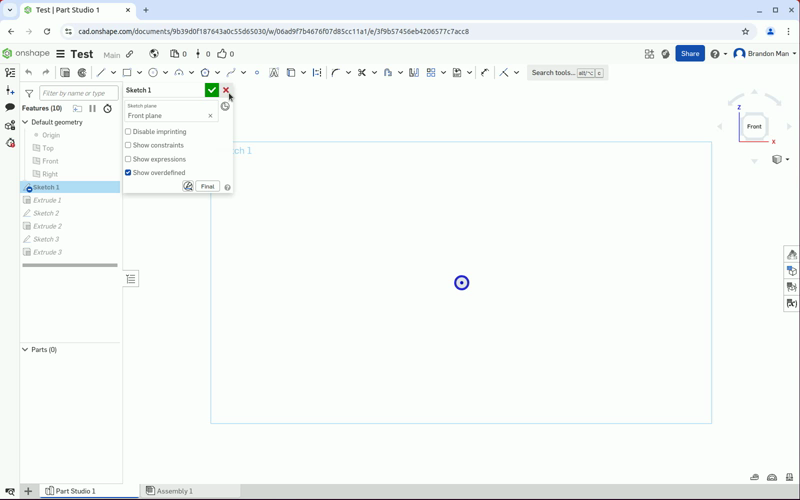
key(shift+s)
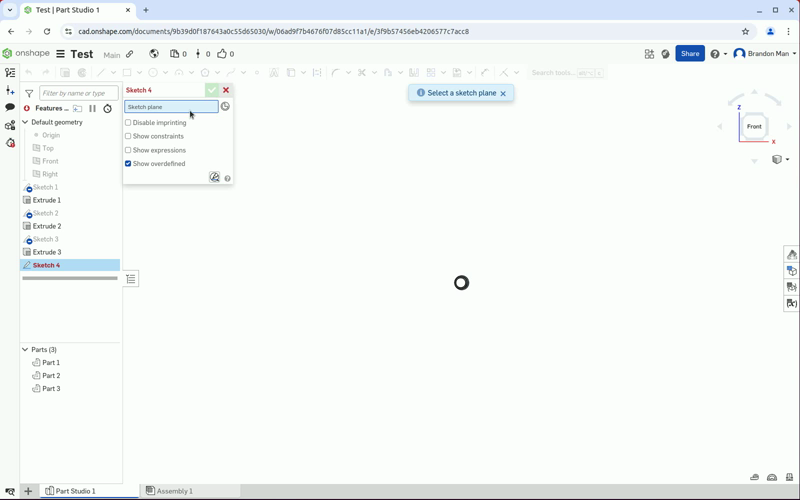
mouse_move(73, 163)
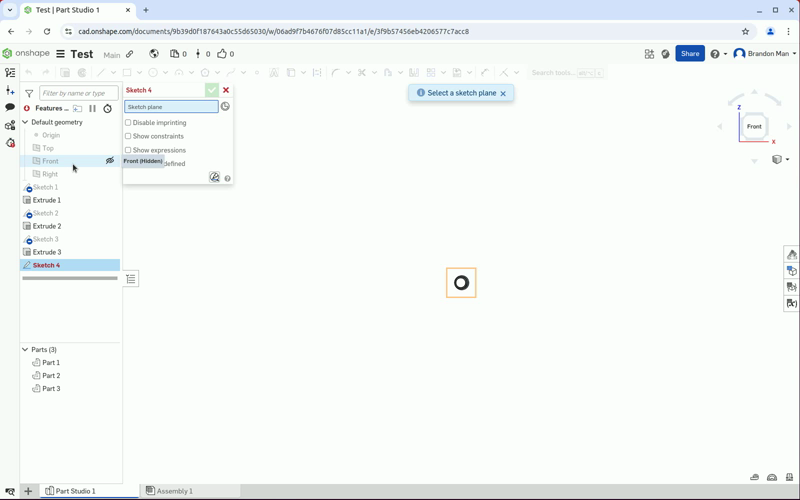
click(73, 163)
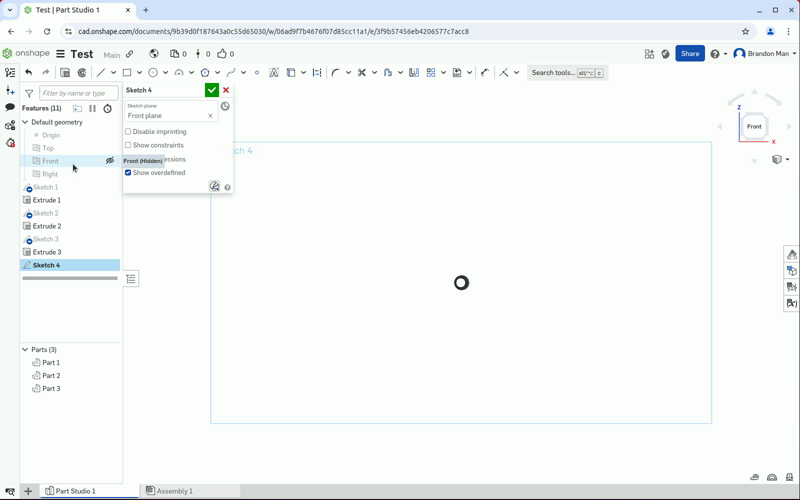
mouse_move(73, 352)
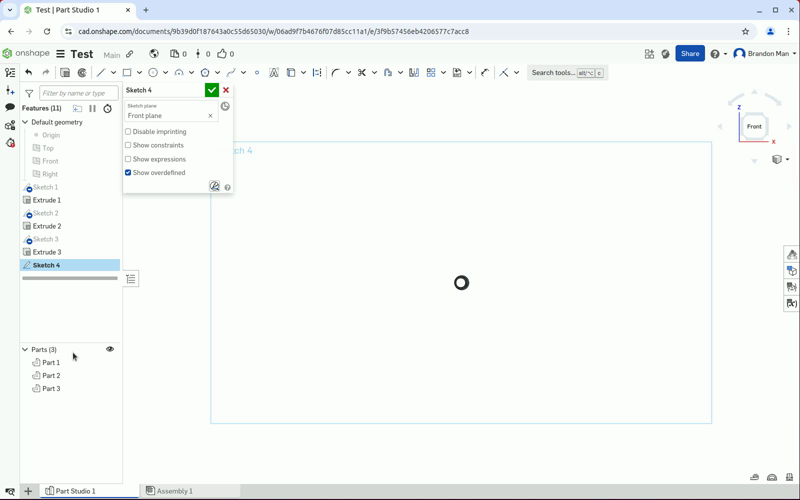
key(y)
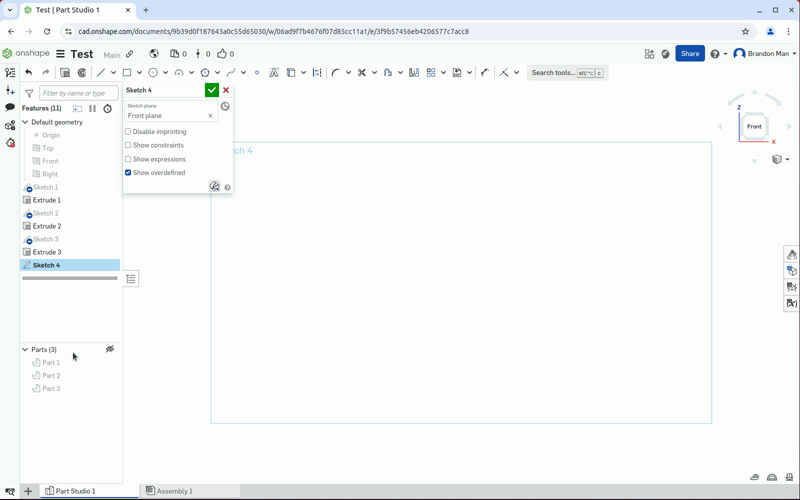
key(a)
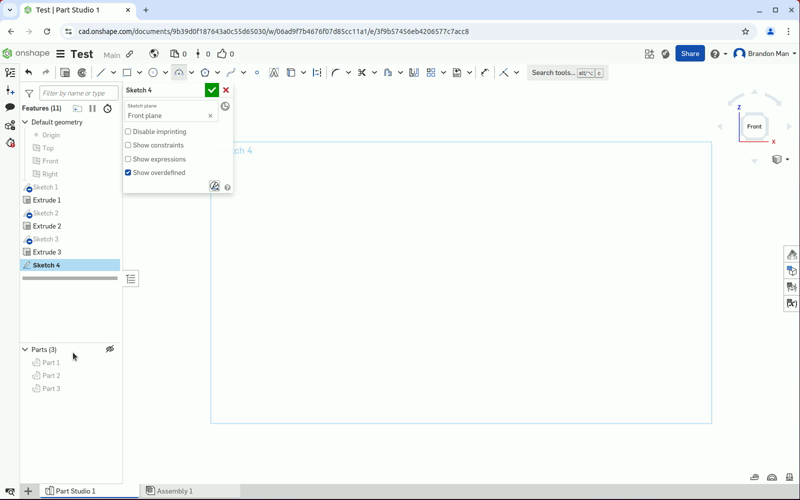
key_down(shift)
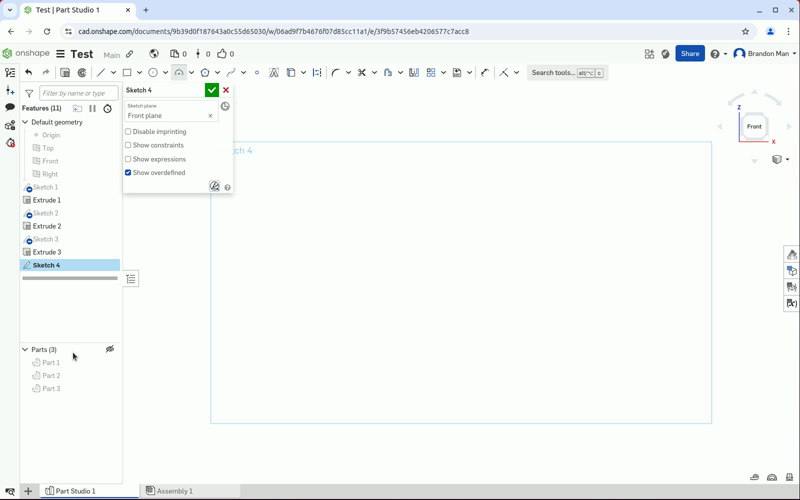
mouse_move(460, 288)
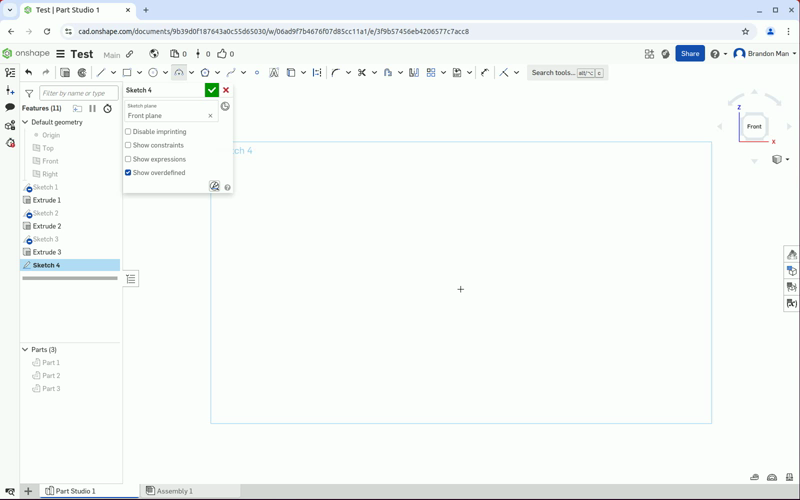
click(460, 288)
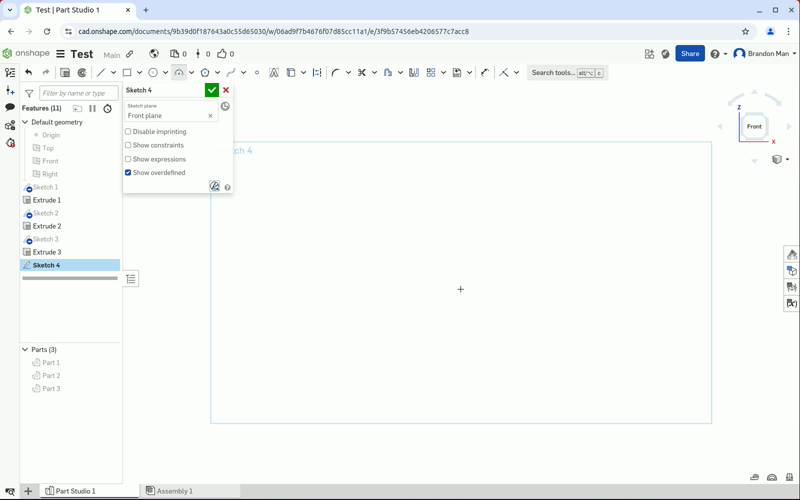
key_up(shift)
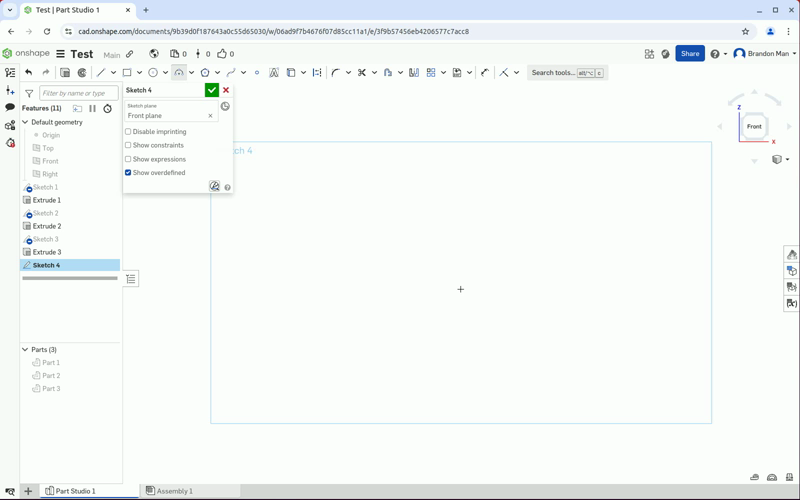
key_down(shift)
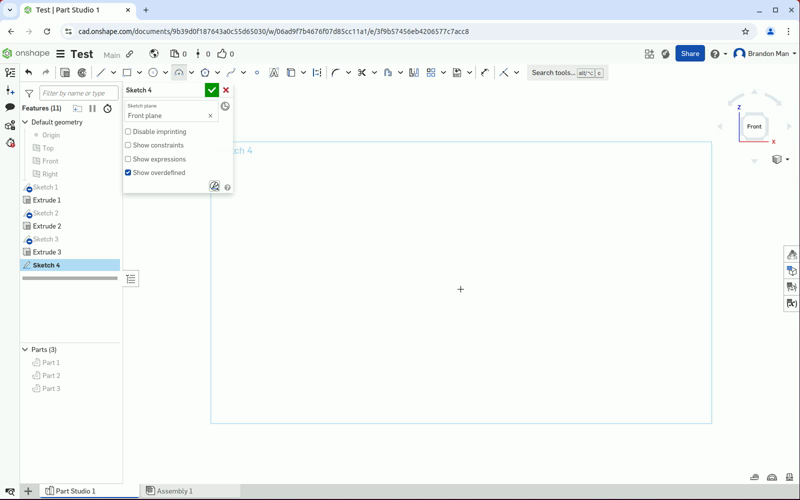
mouse_move(461, 288)
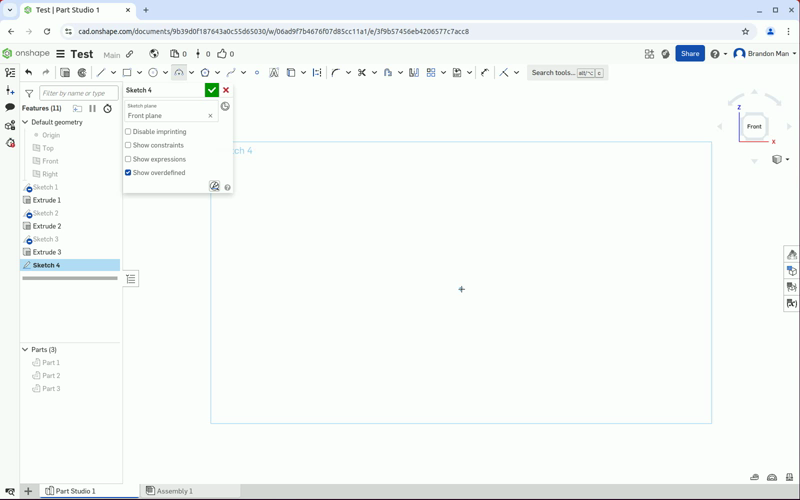
scroll(6)
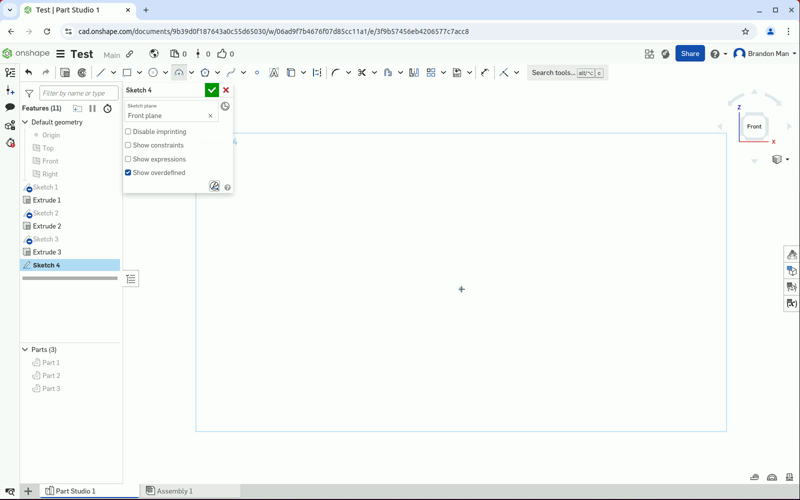
scroll(6)
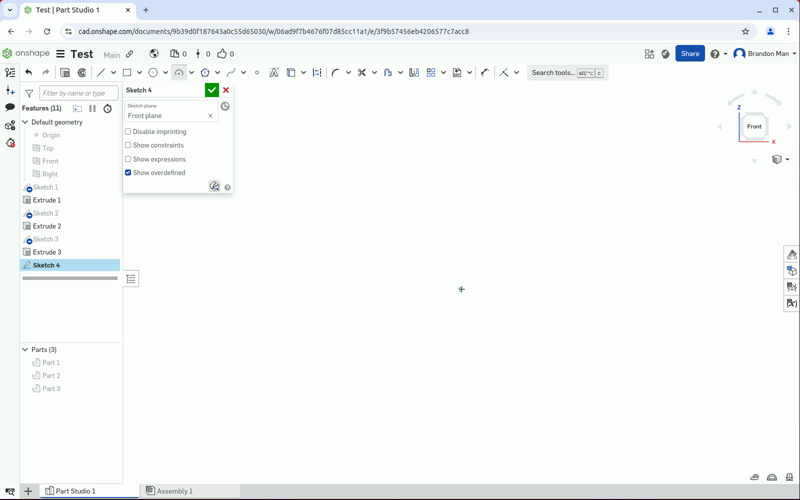
scroll(6)
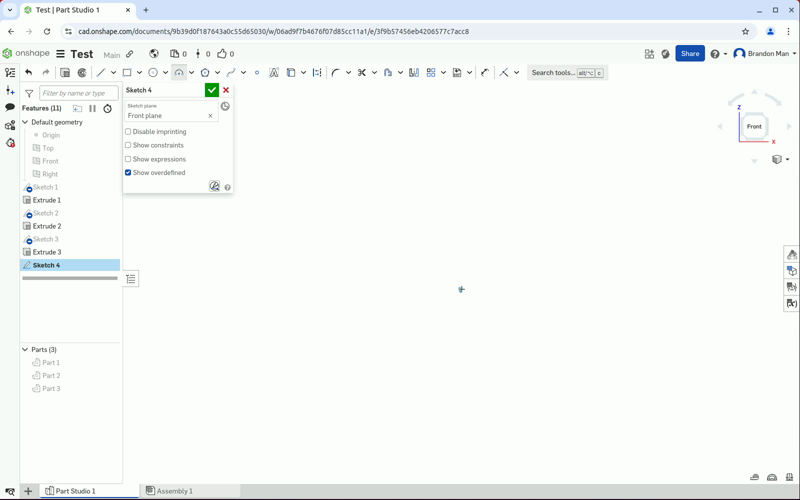
scroll(6)
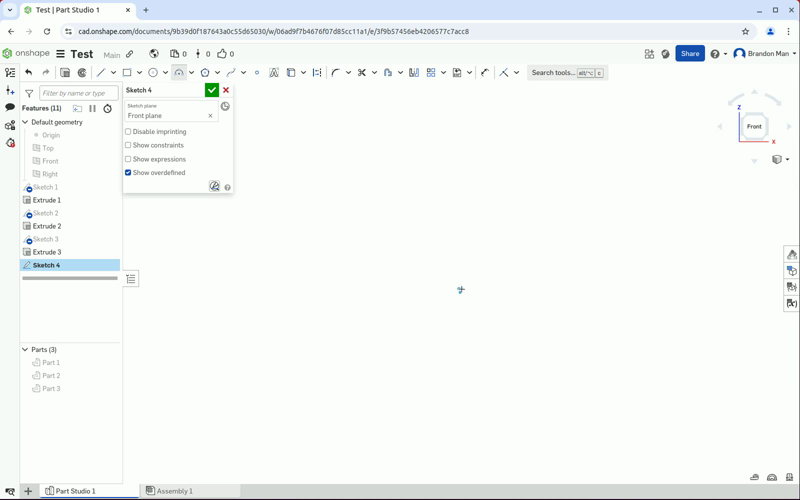
scroll(6)
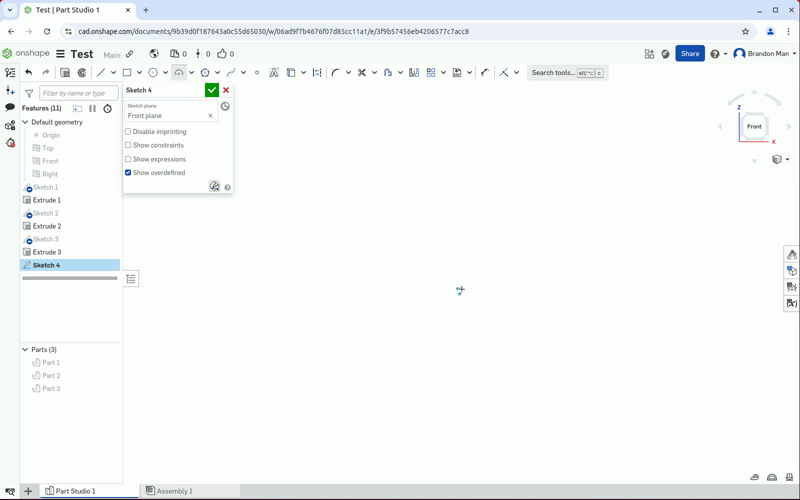
scroll(6)
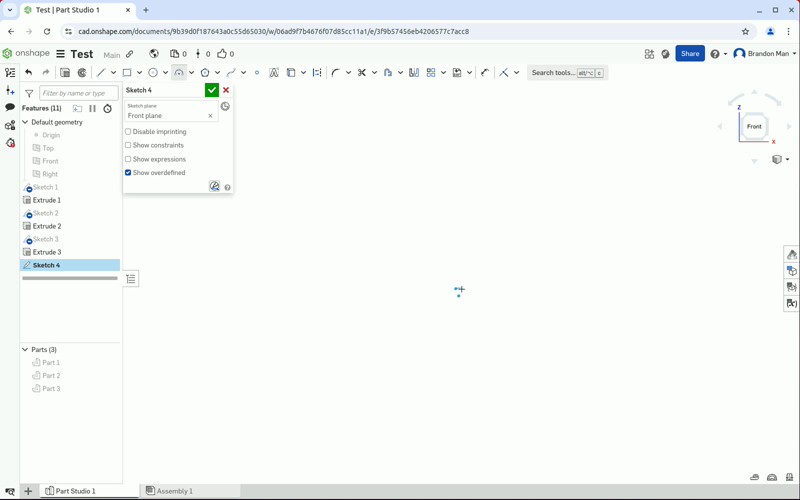
scroll(6)
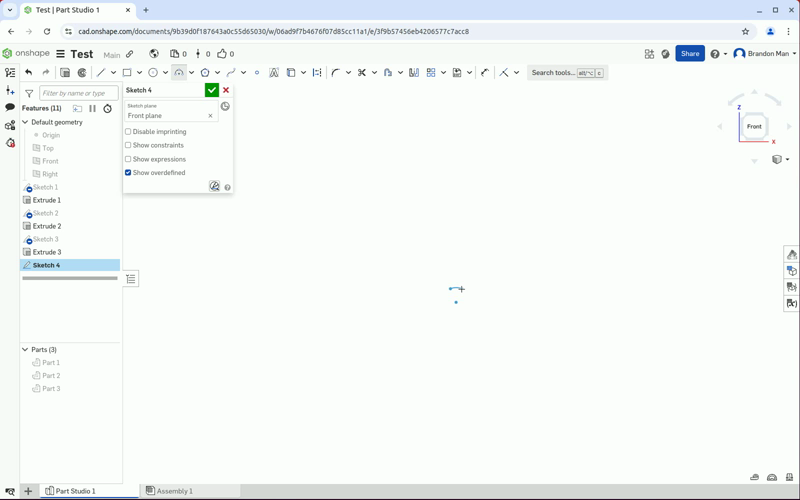
click(461, 288)
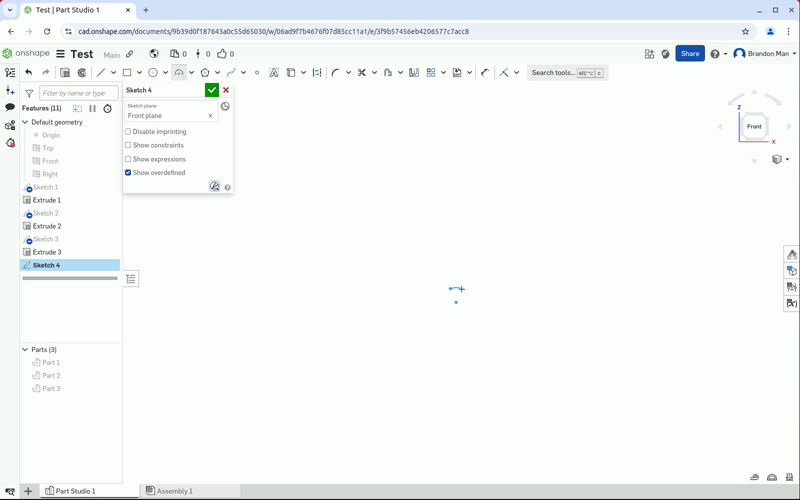
scroll(-6)
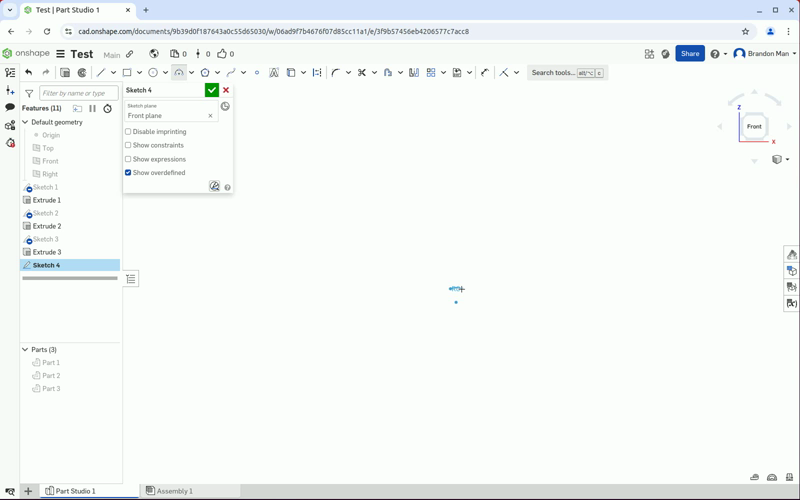
scroll(-6)
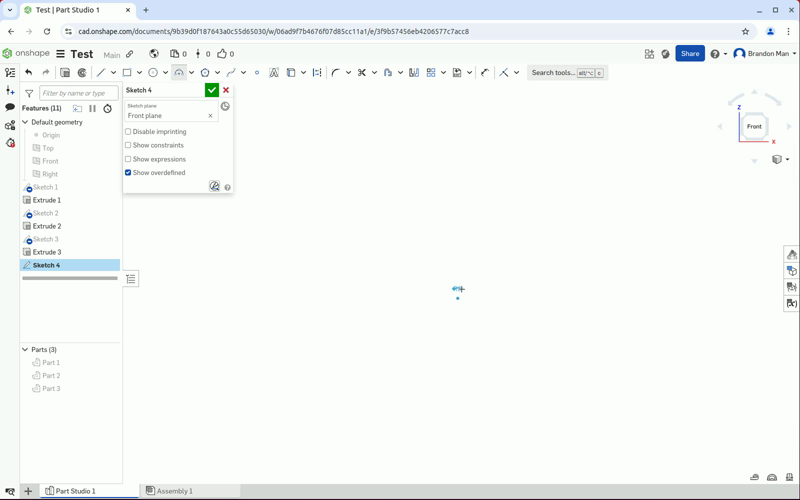
scroll(-6)
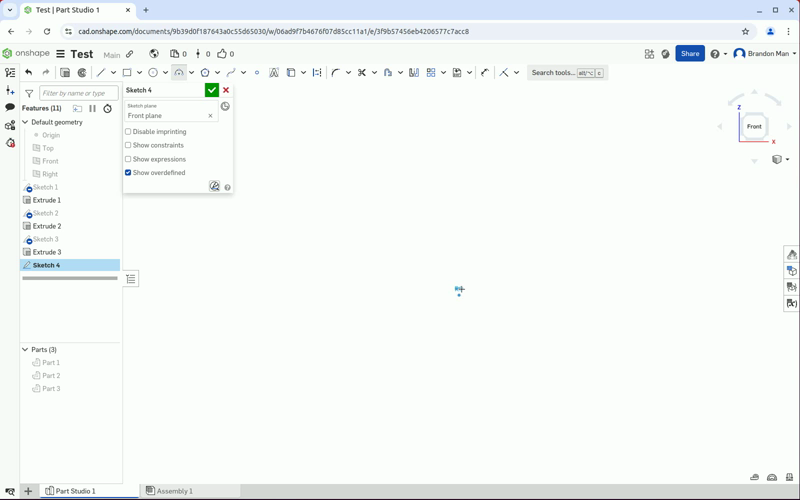
scroll(-6)
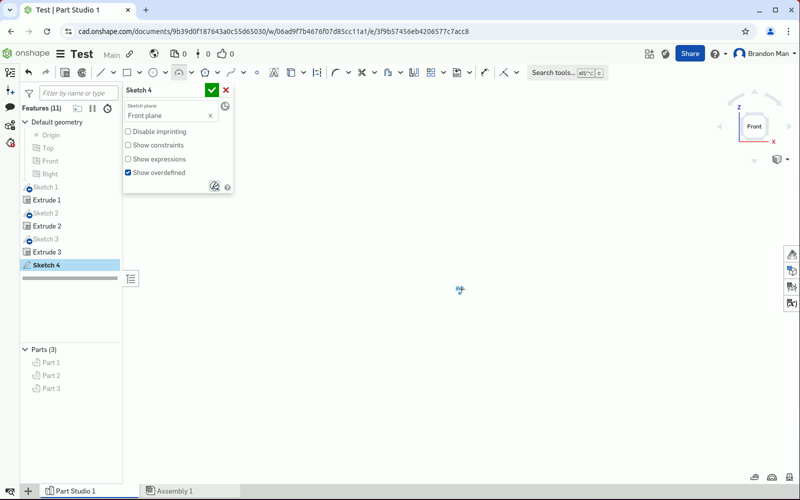
scroll(-6)
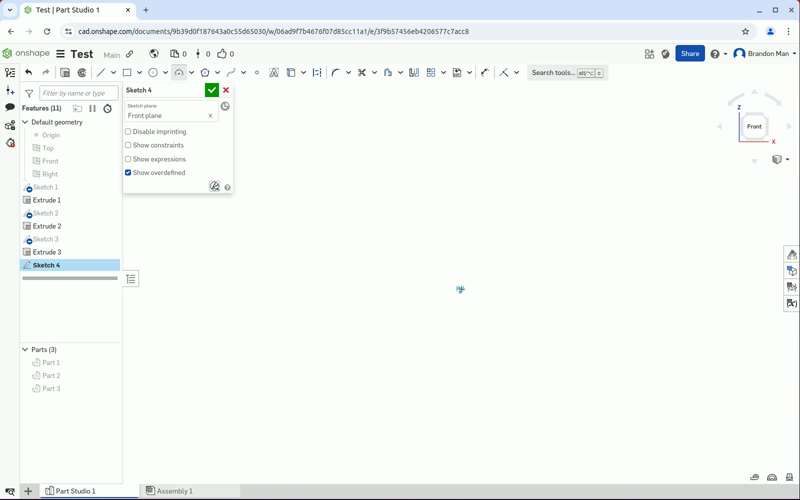
scroll(-6)
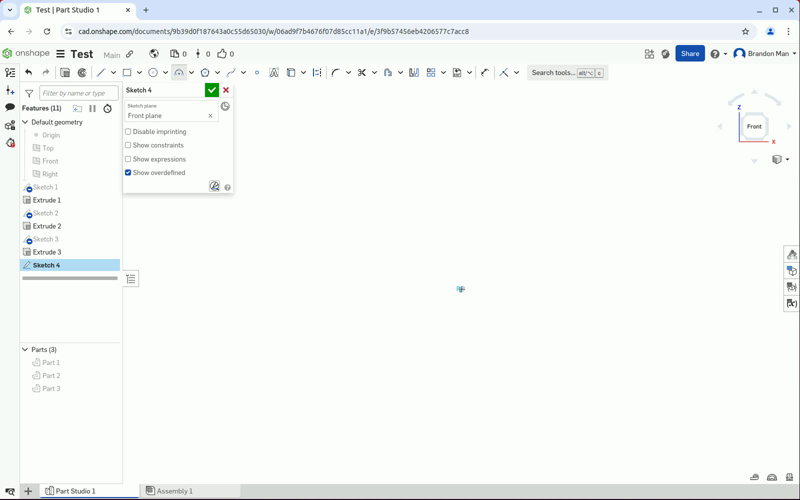
scroll(-6)
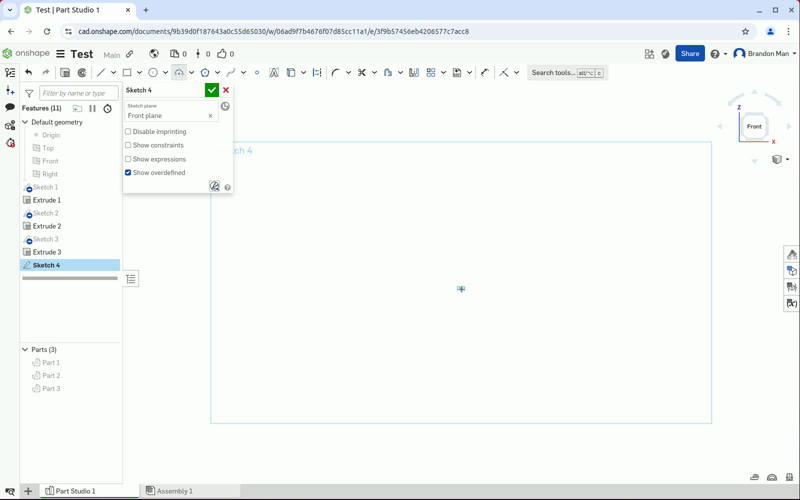
mouse_move(461, 276)
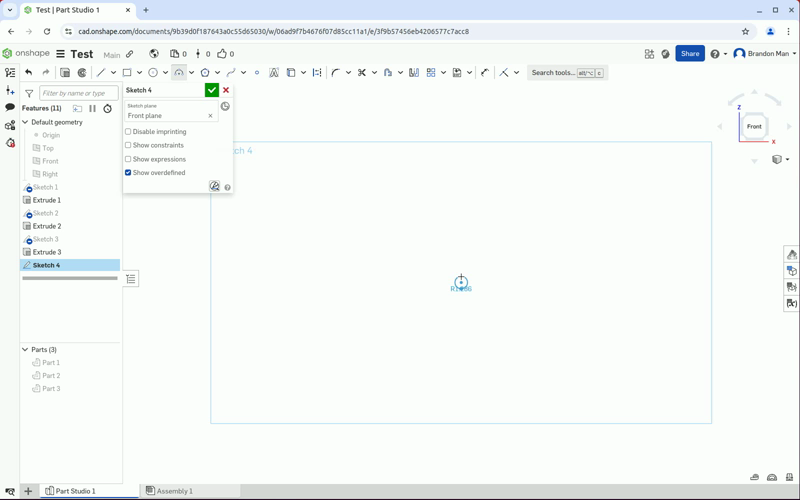
scroll(6)
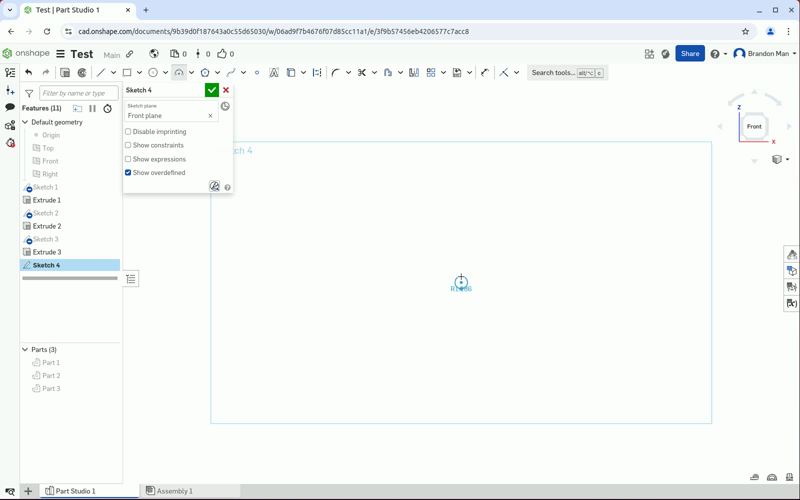
scroll(6)
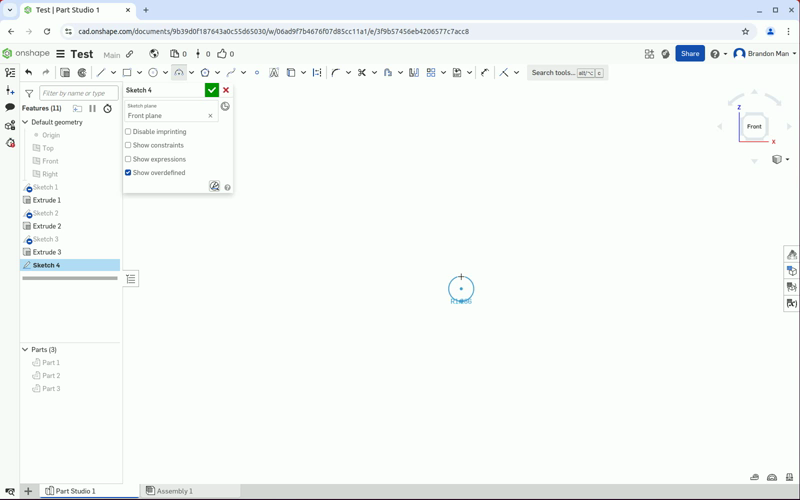
scroll(6)
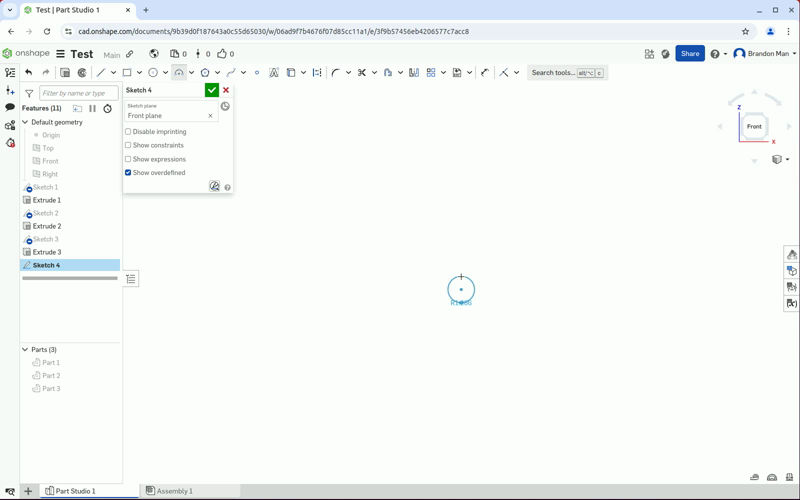
scroll(6)
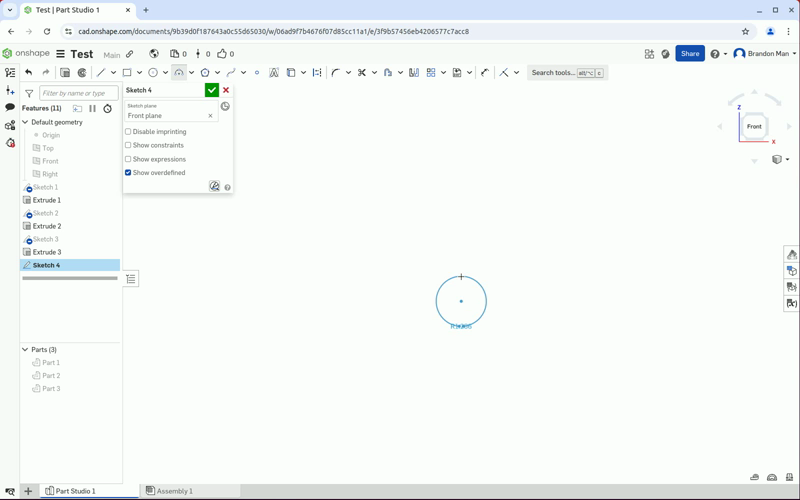
scroll(6)
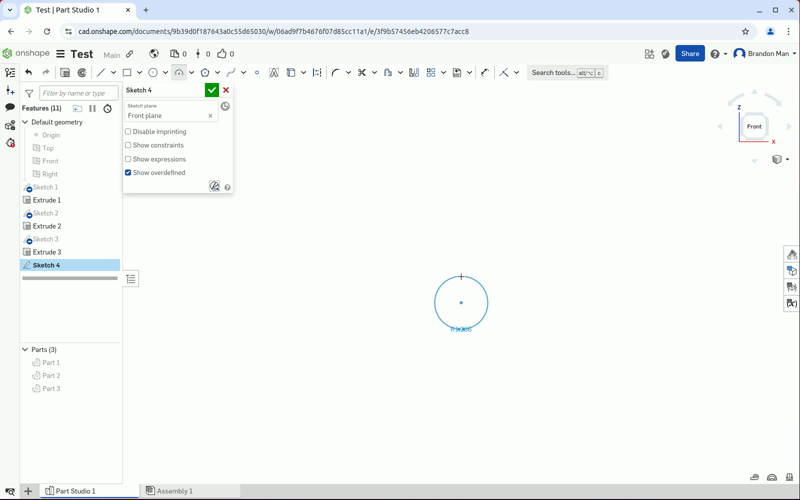
scroll(6)
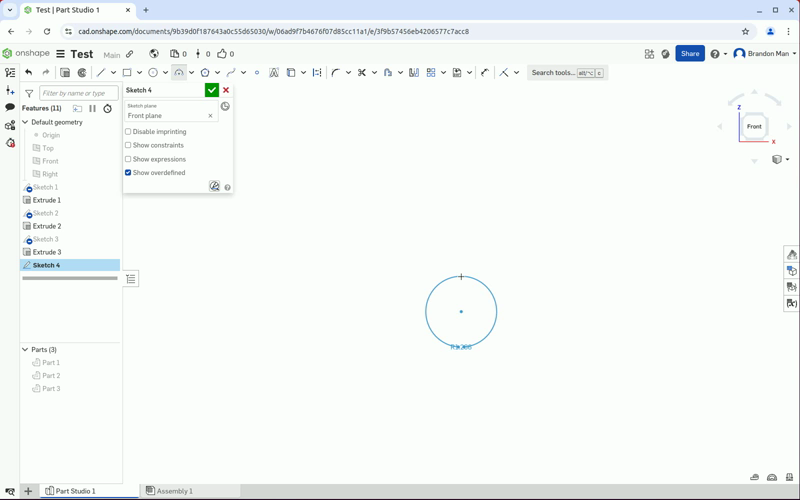
scroll(6)
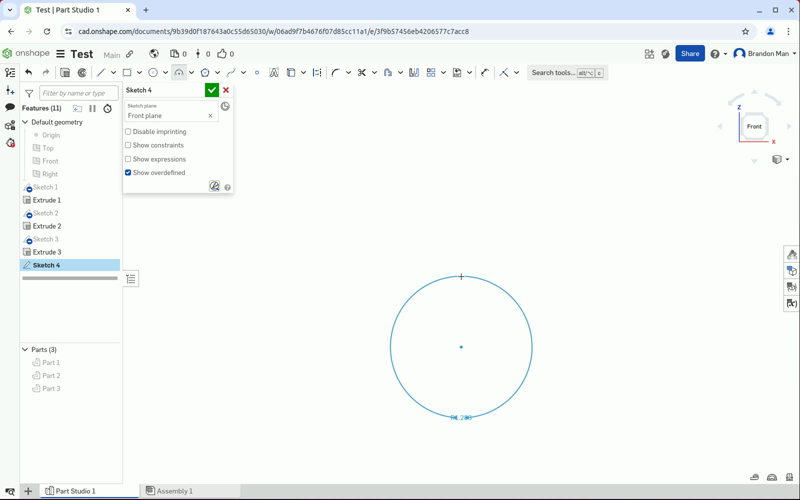
click(461, 276)
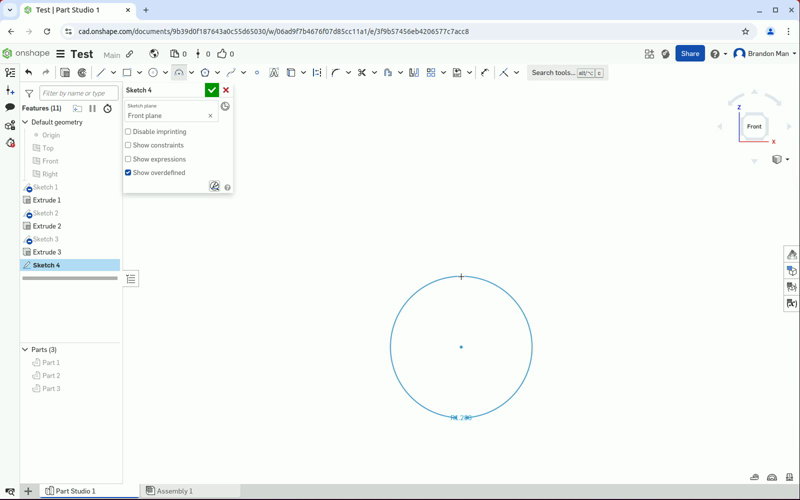
scroll(-6)
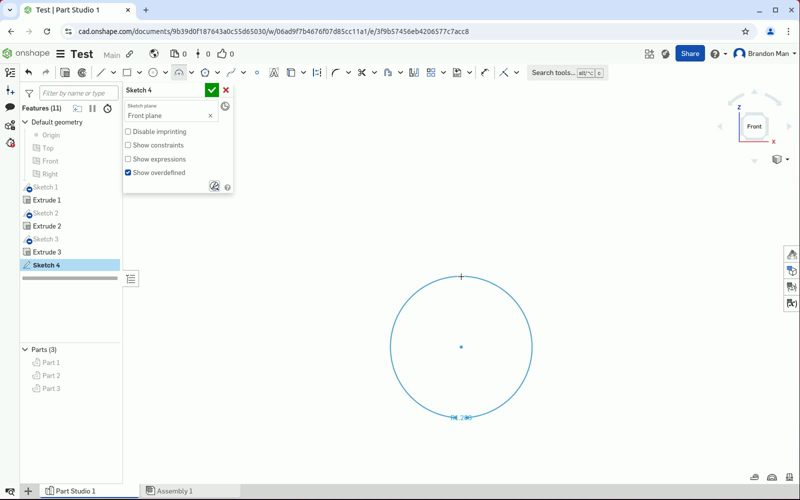
scroll(-6)
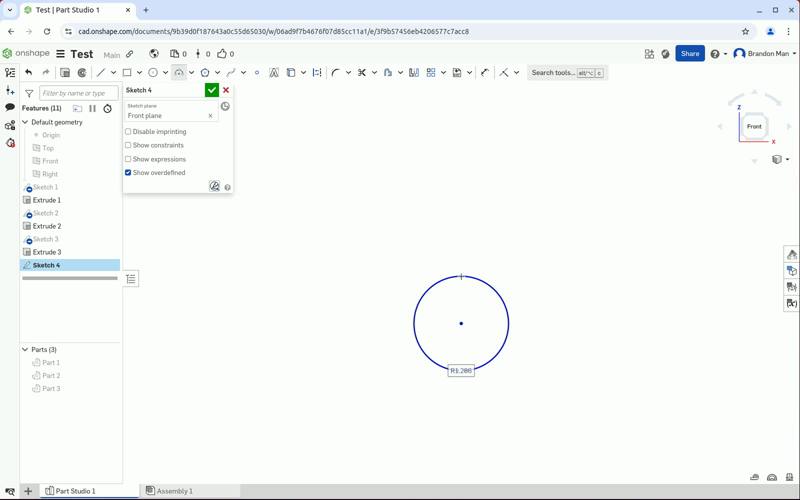
scroll(-6)
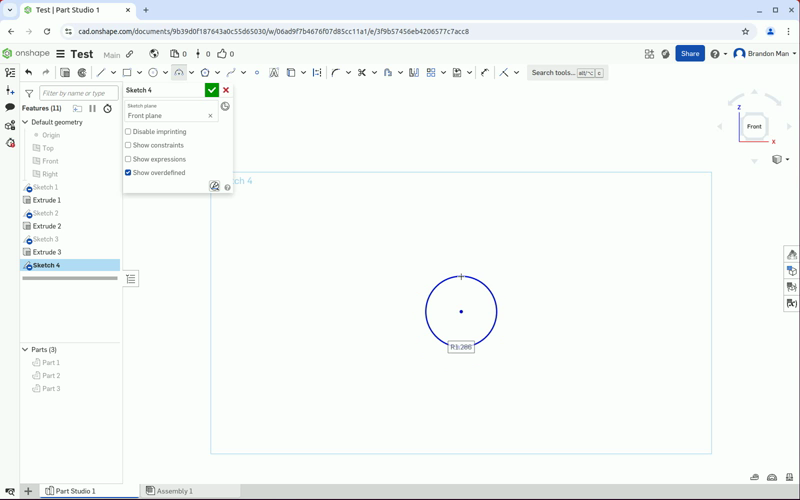
scroll(-6)
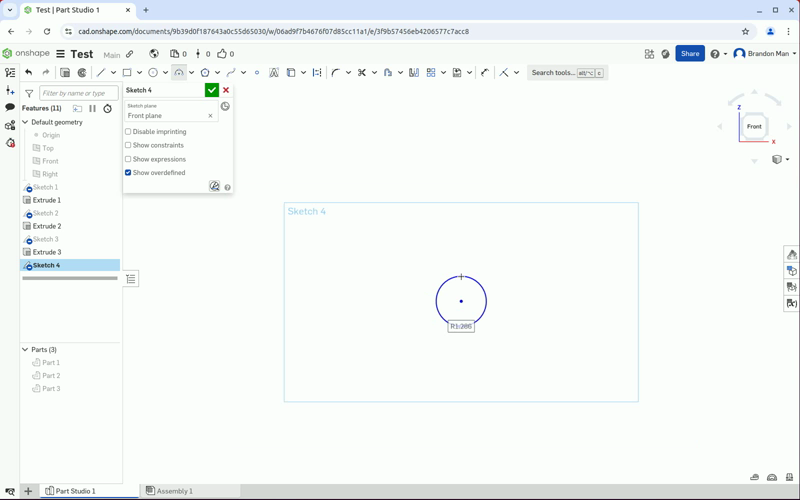
scroll(-6)
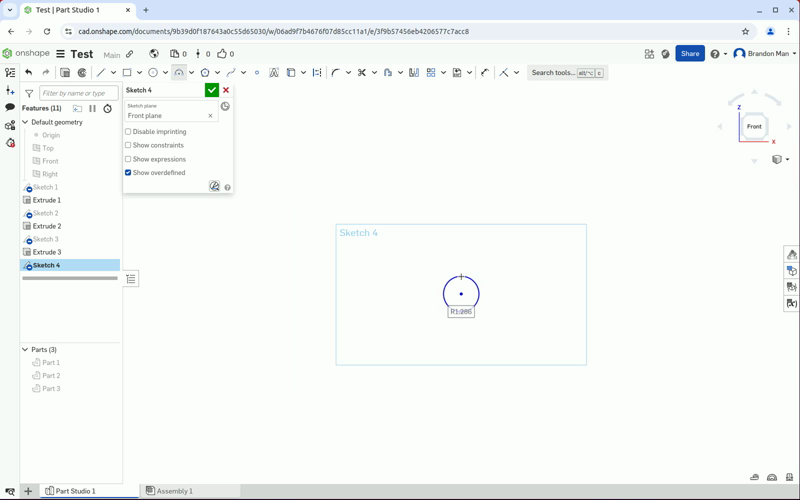
scroll(-6)
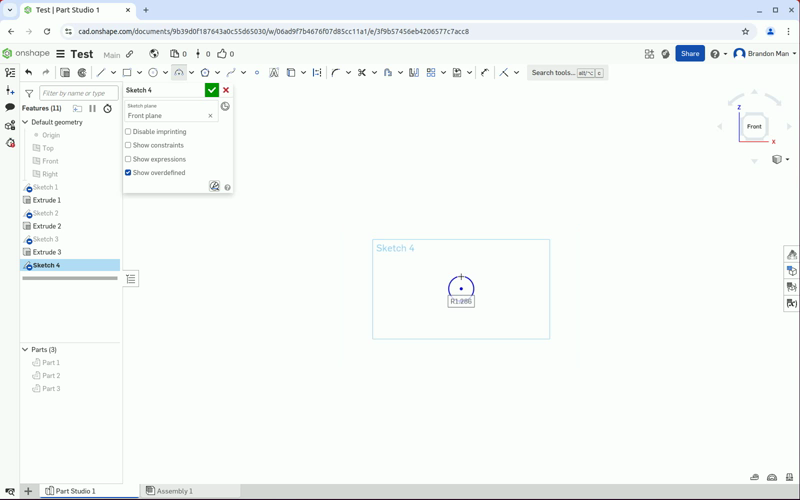
scroll(-6)
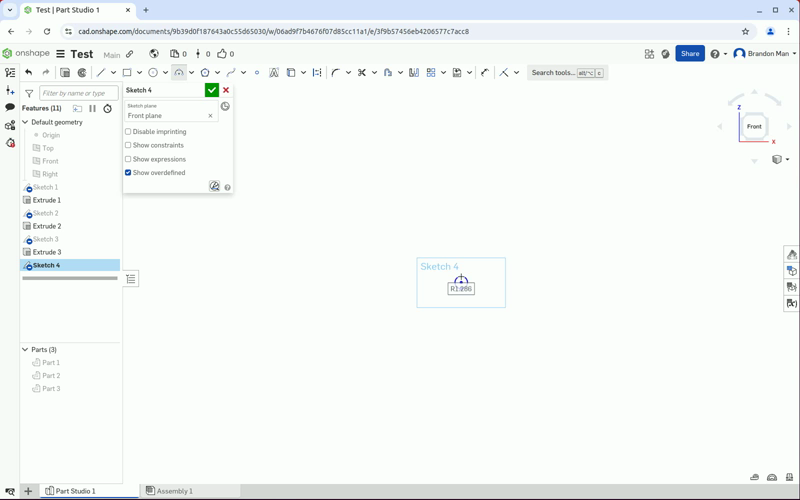
key_up(shift)
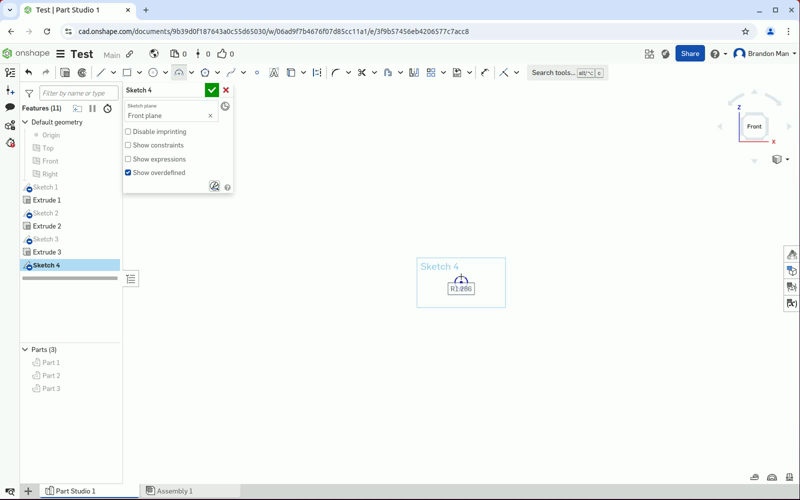
key(esc)
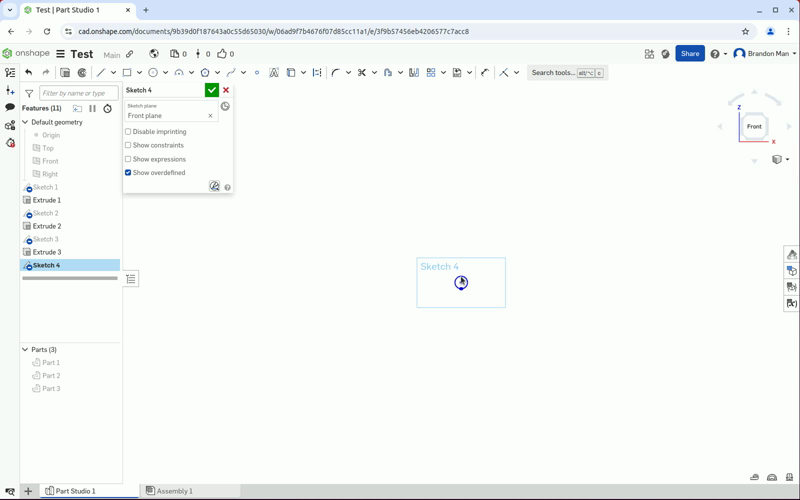
key(l)
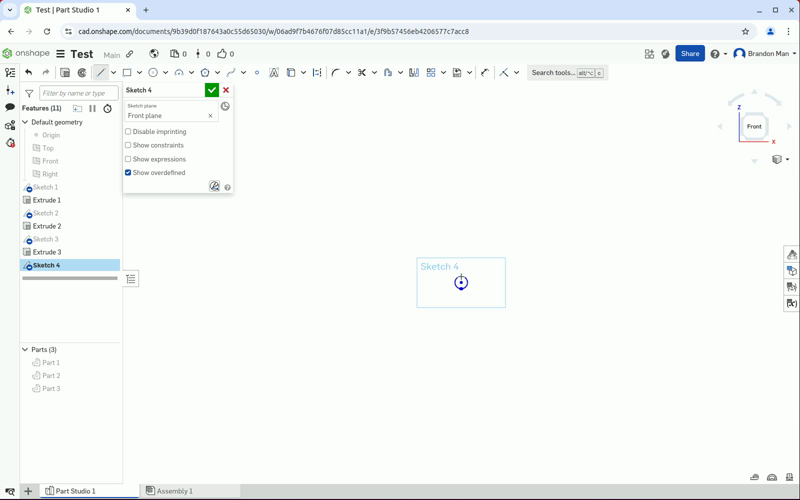
mouse_move(461, 288)
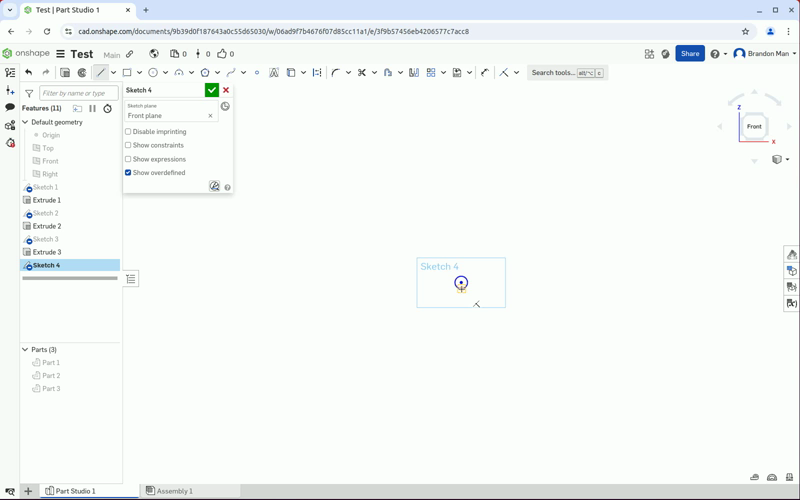
scroll(6)
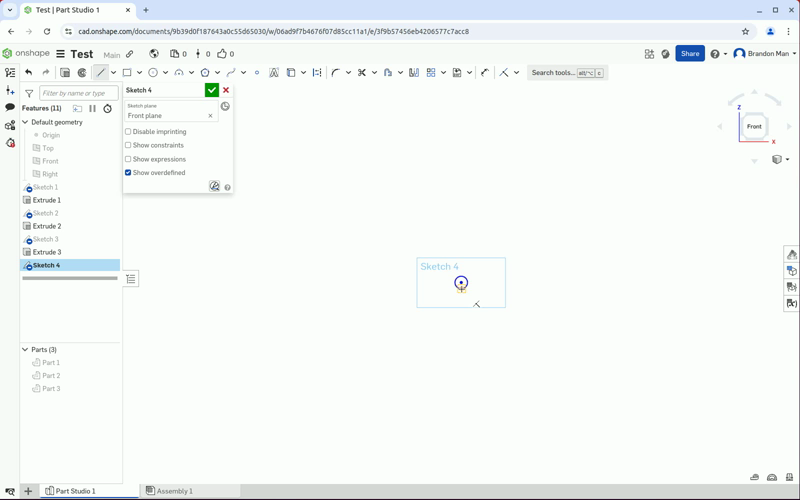
scroll(6)
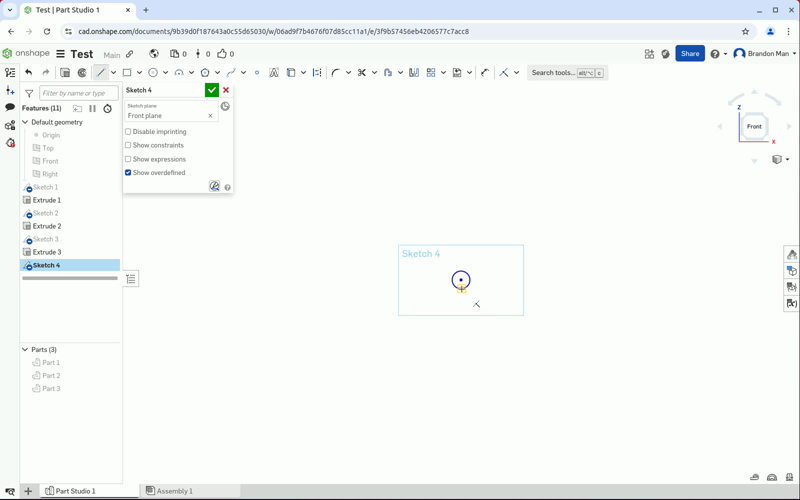
scroll(6)
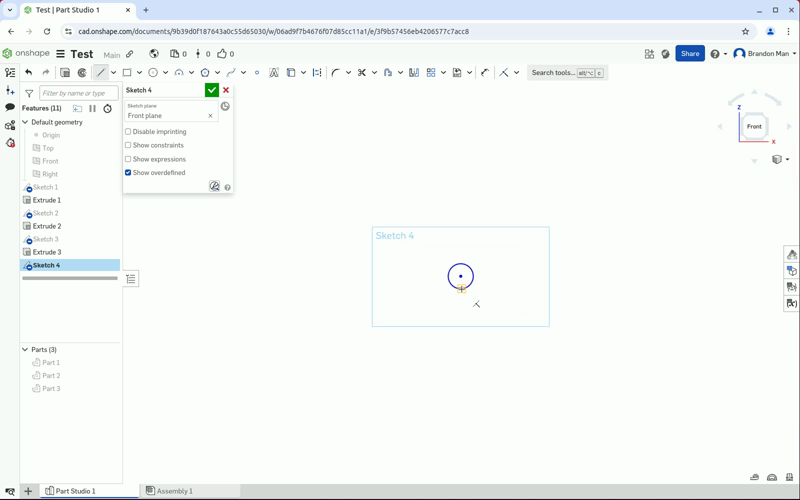
scroll(6)
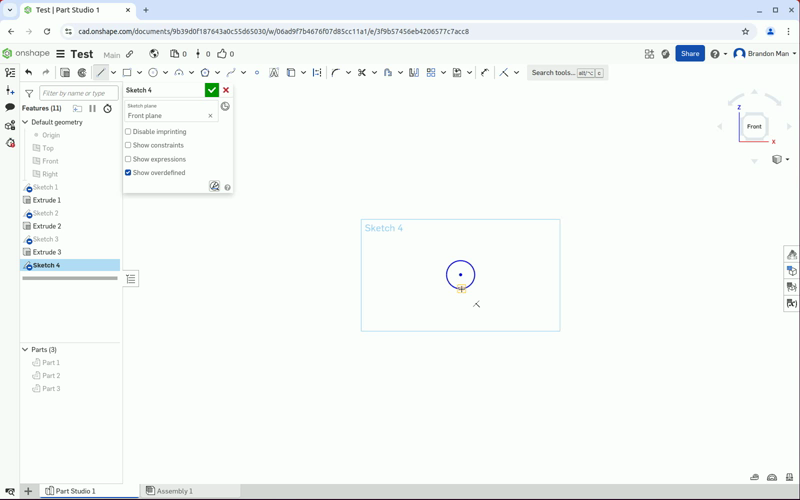
scroll(6)
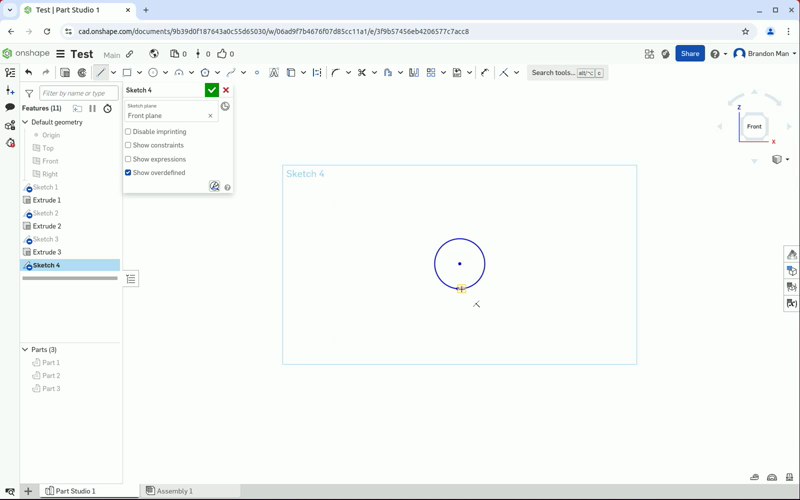
scroll(6)
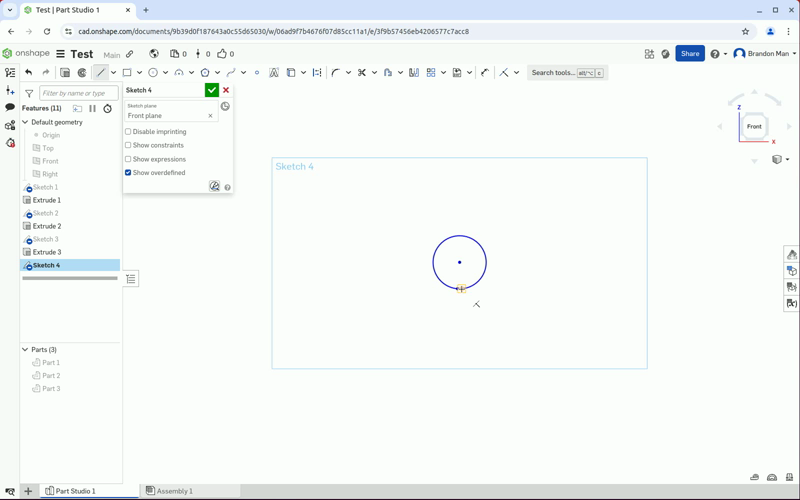
scroll(6)
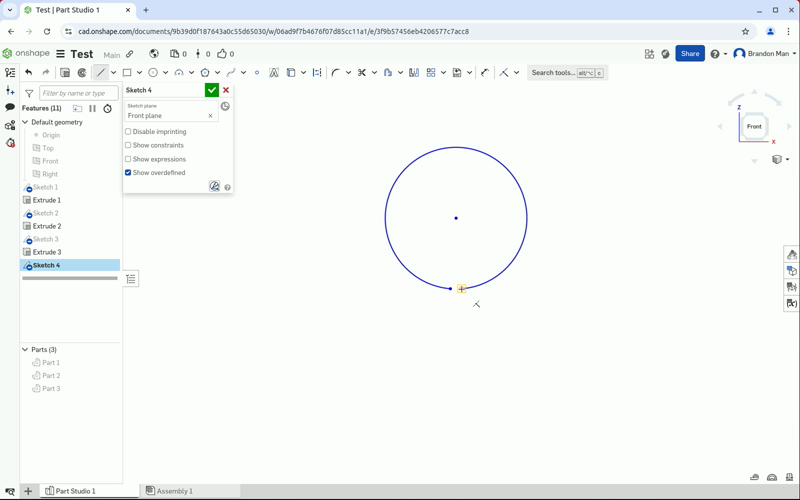
click(461, 288)
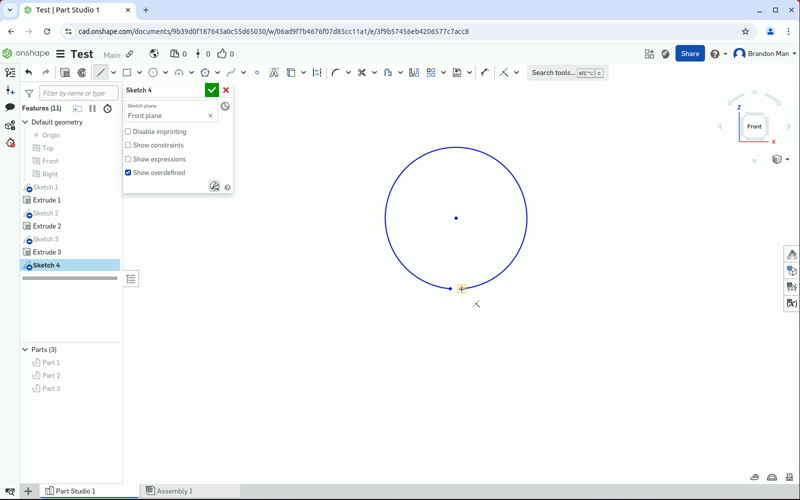
scroll(-6)
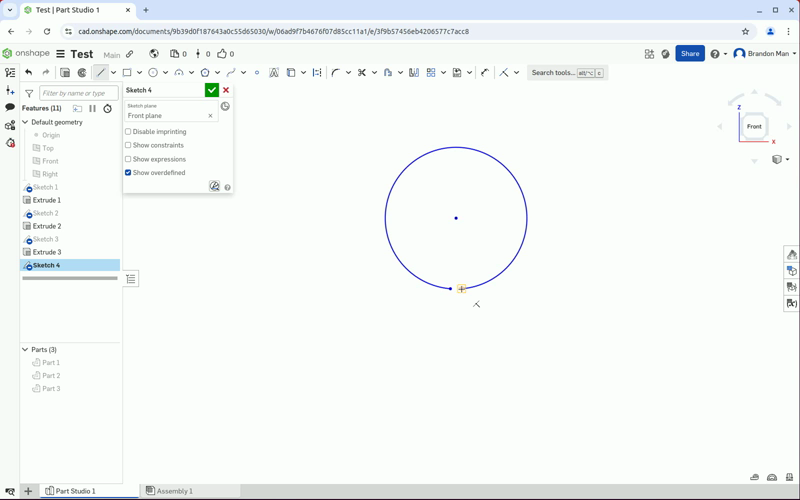
scroll(-6)
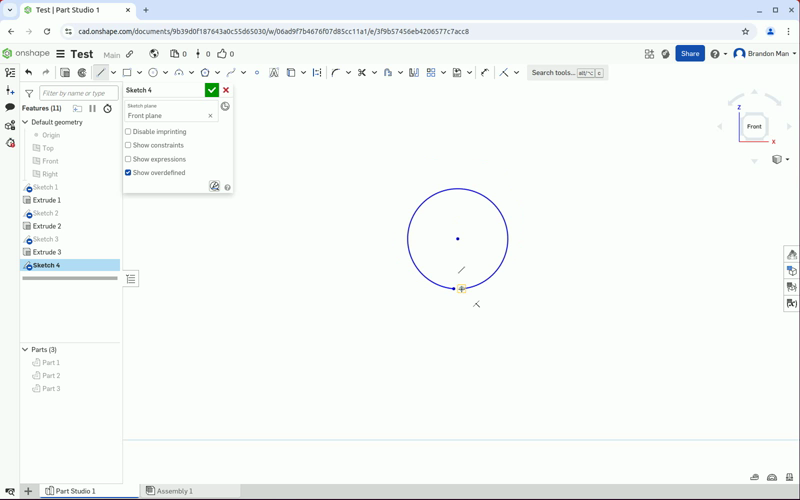
scroll(-6)
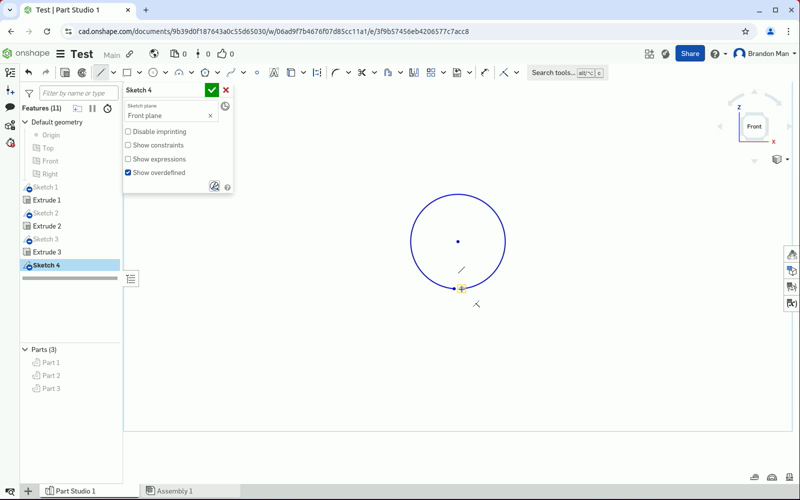
scroll(-6)
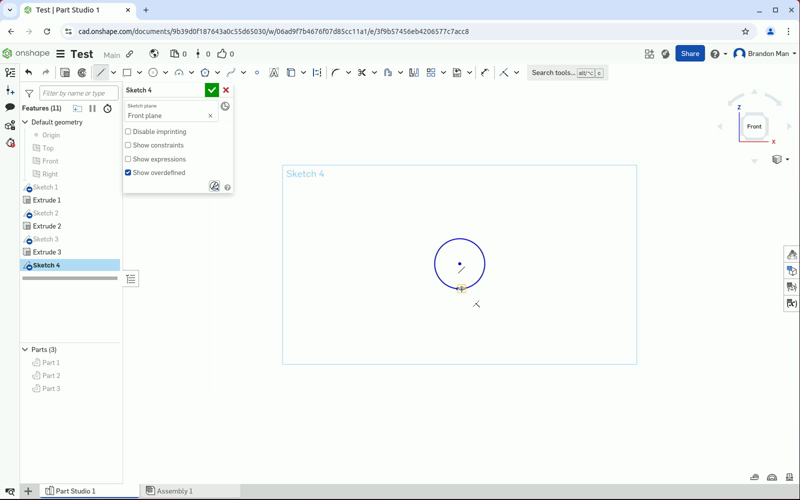
scroll(-6)
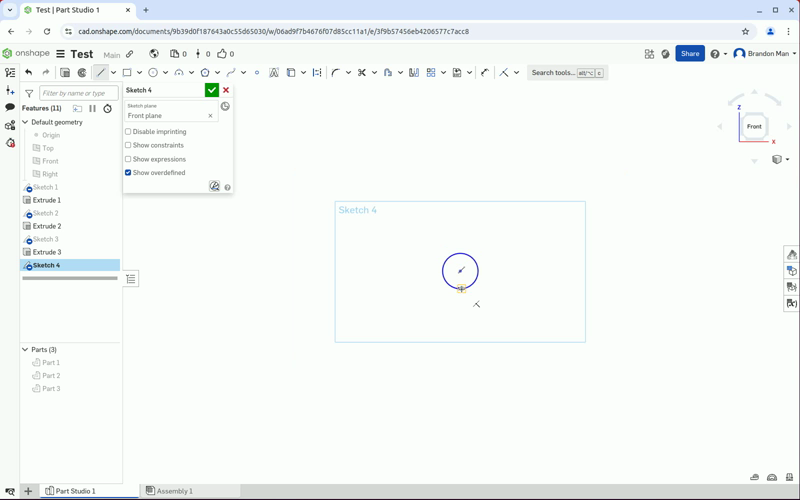
scroll(-6)
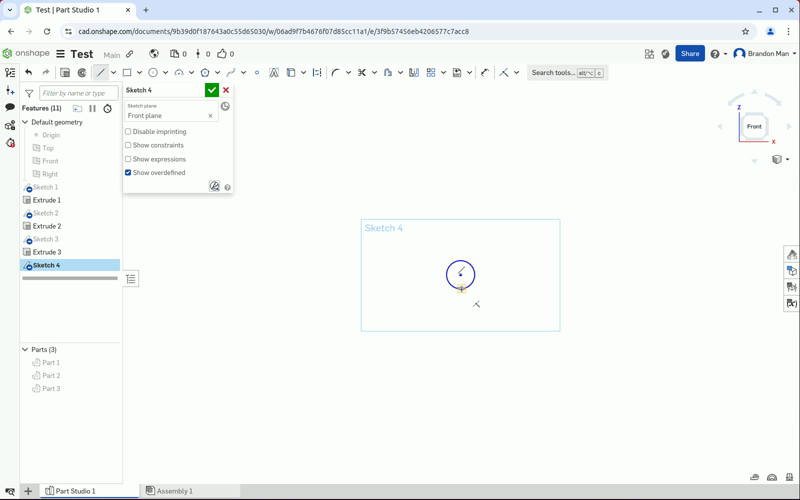
scroll(-6)
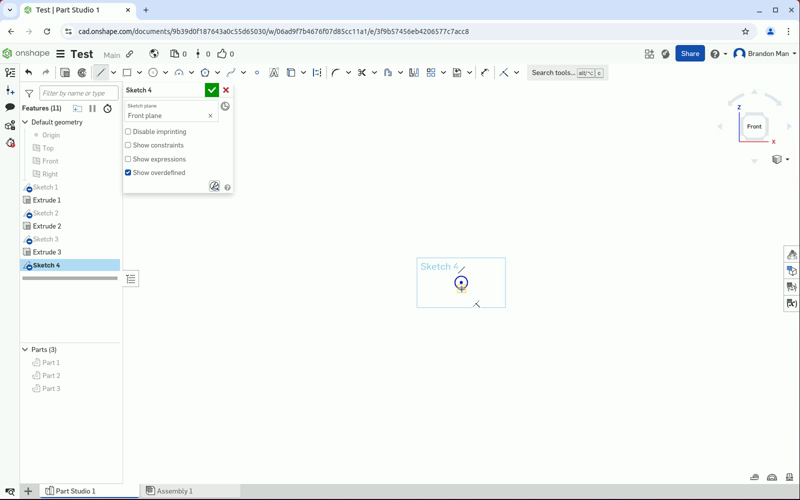
key_down(shift)
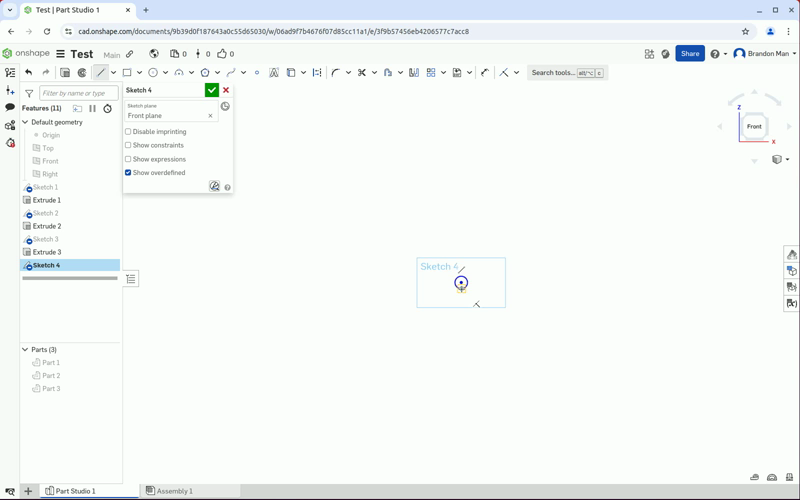
mouse_move(492, 288)
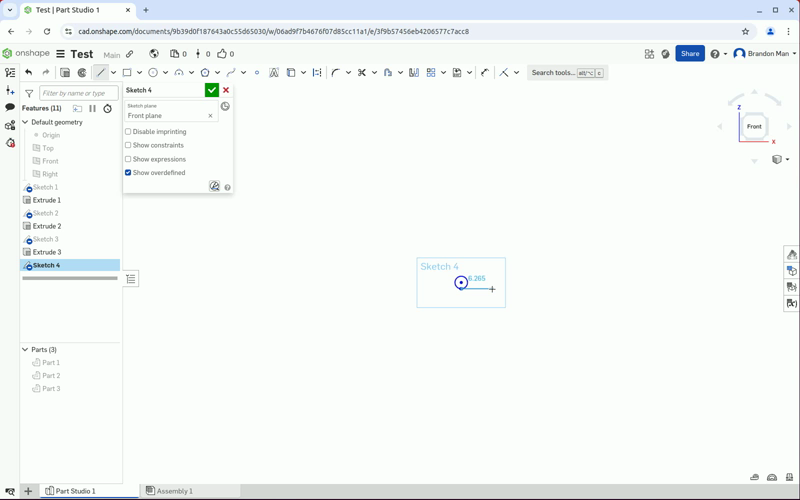
mouse_move(461, 288)
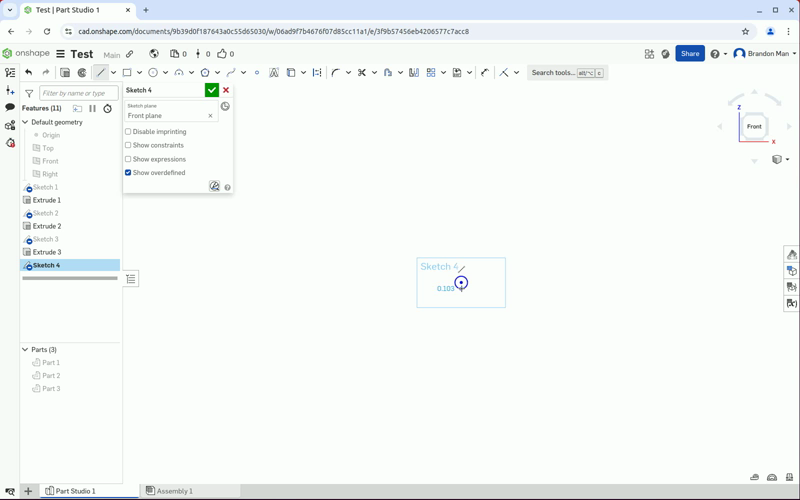
scroll(6)
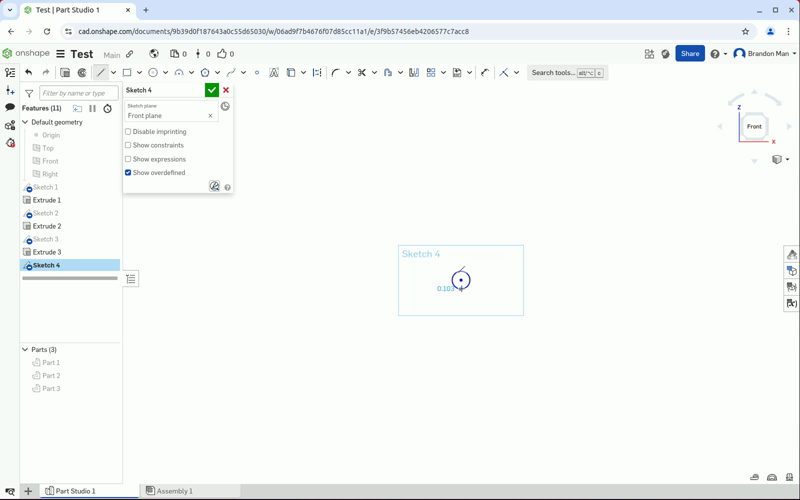
scroll(6)
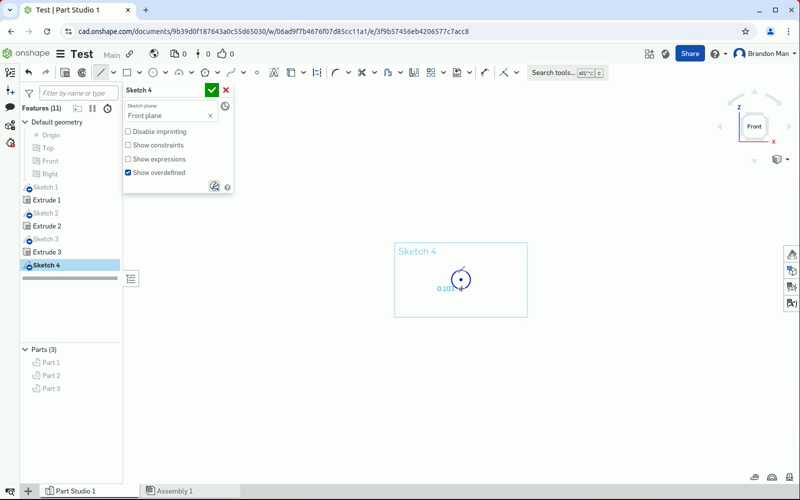
scroll(6)
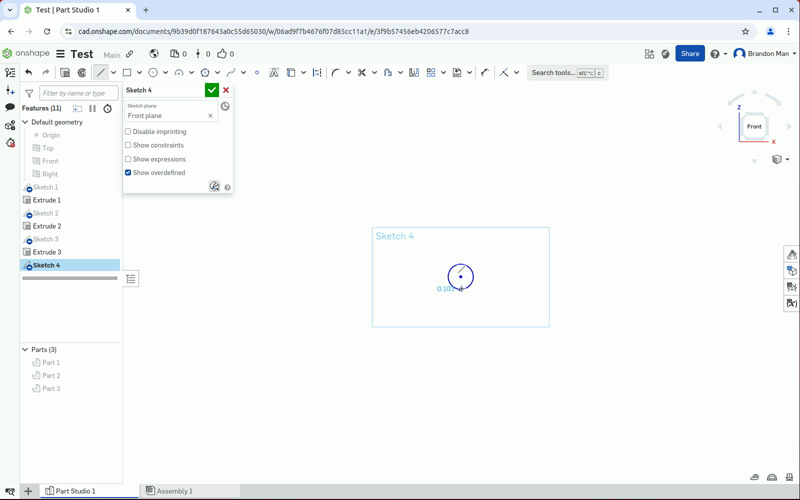
scroll(6)
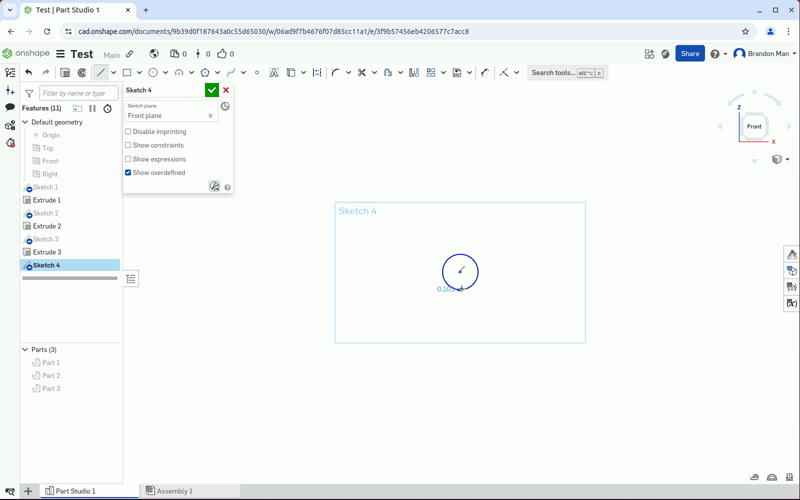
scroll(6)
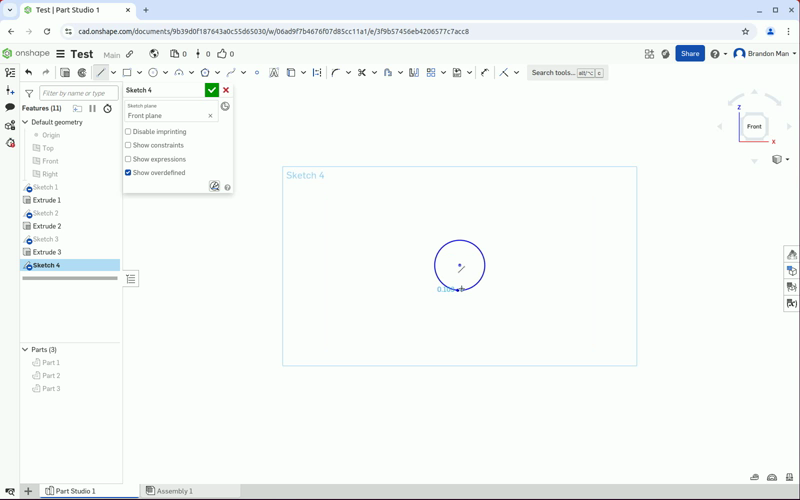
scroll(6)
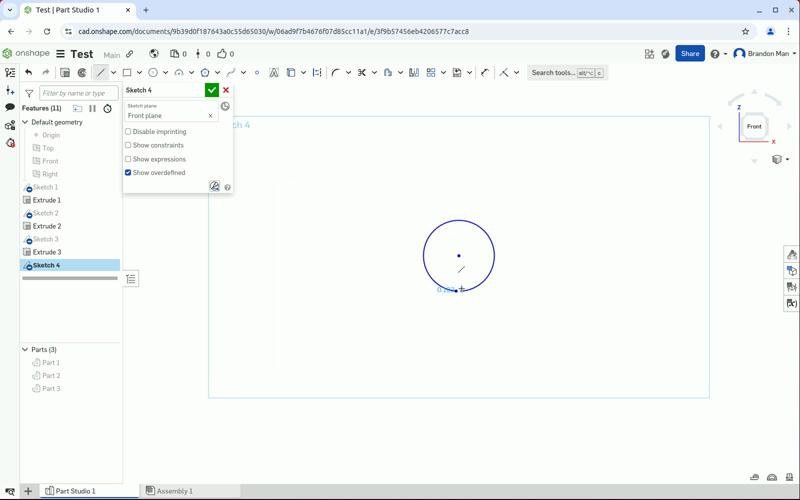
scroll(6)
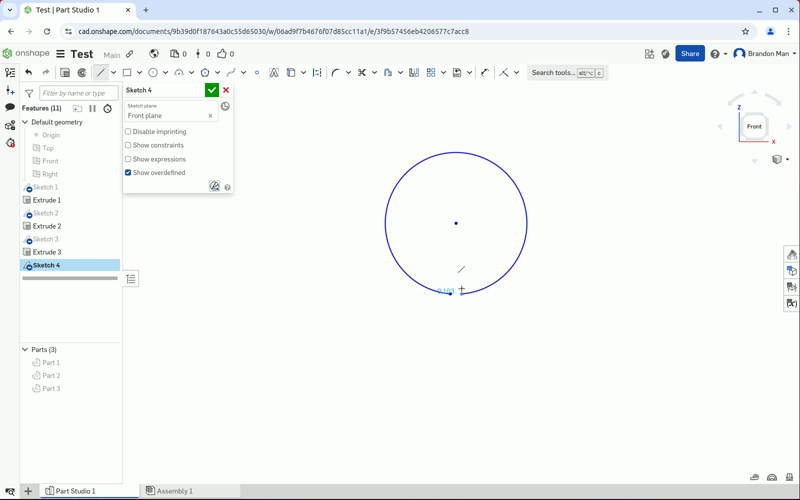
click(461, 288)
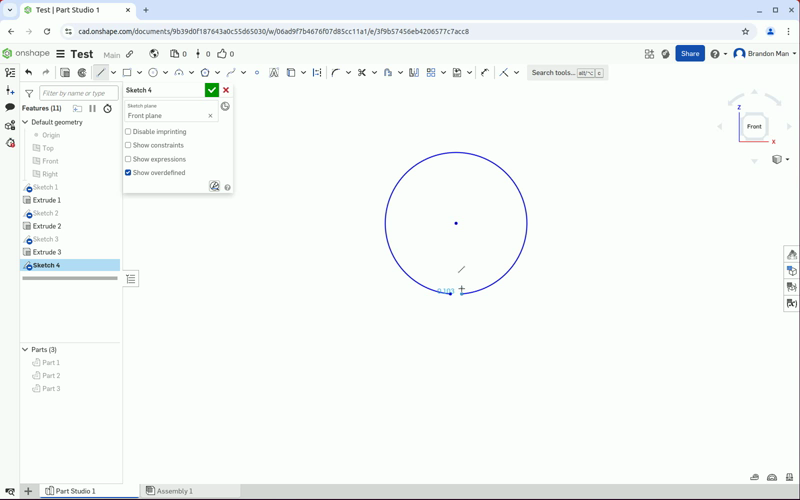
scroll(-6)
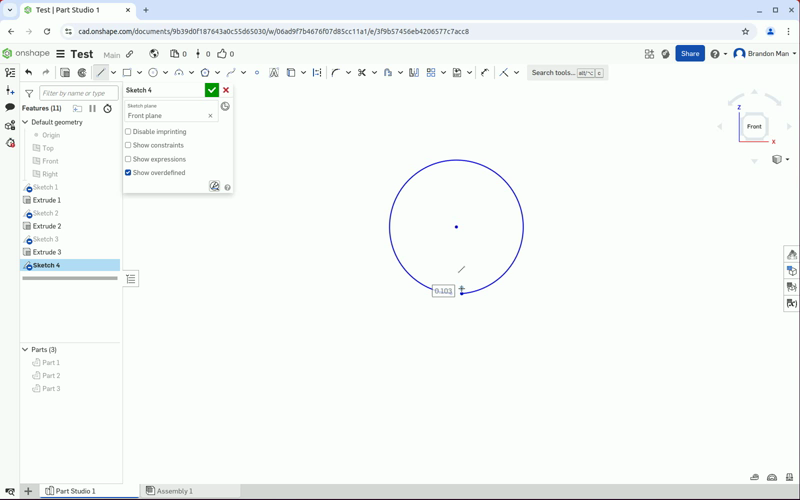
scroll(-6)
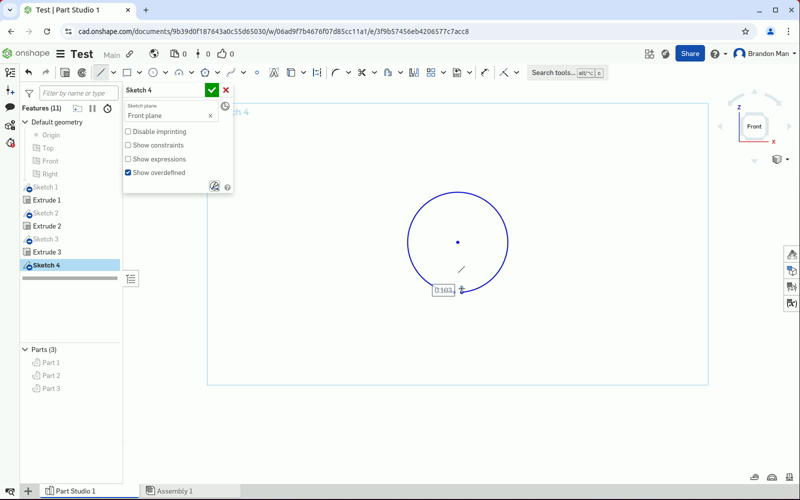
scroll(-6)
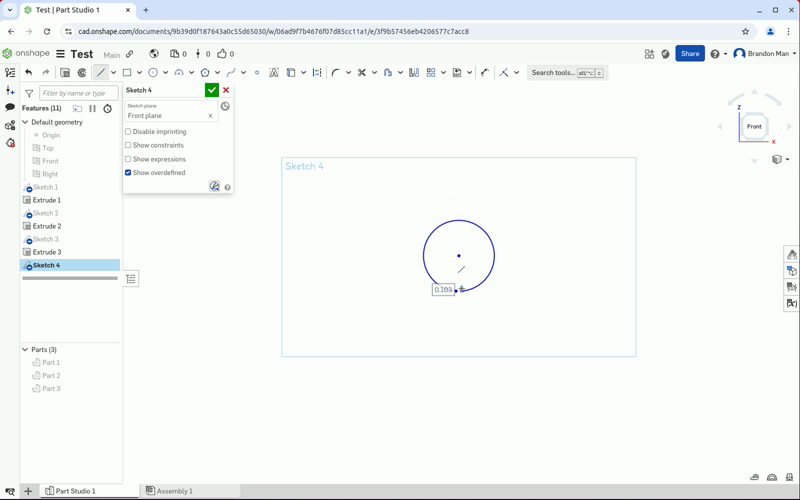
scroll(-6)
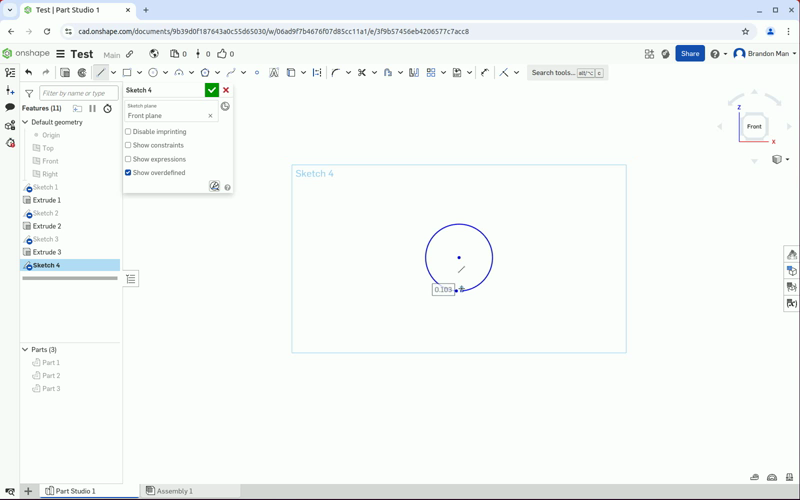
scroll(-6)
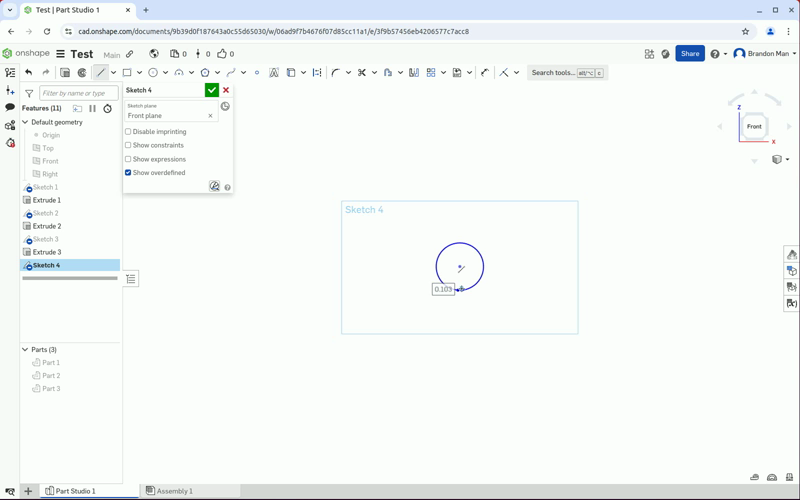
scroll(-6)
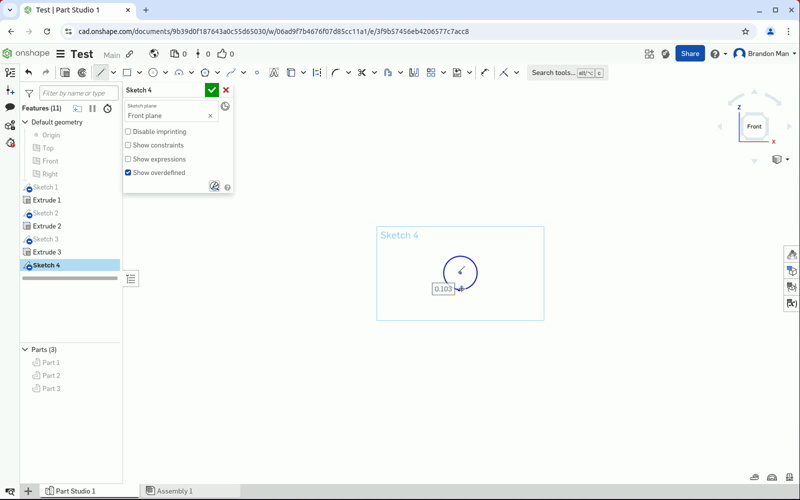
scroll(-6)
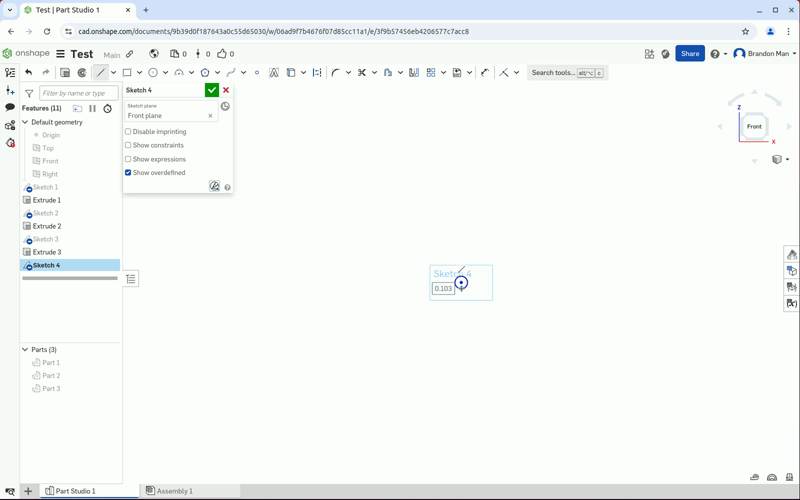
key_up(shift)
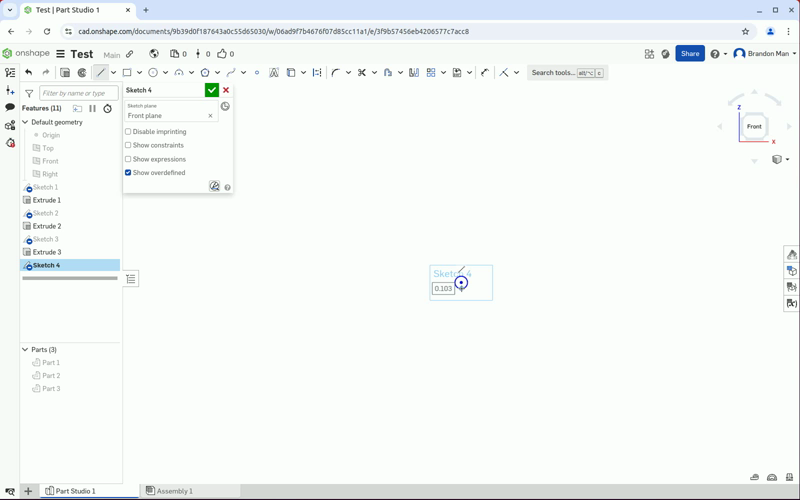
key(esc)
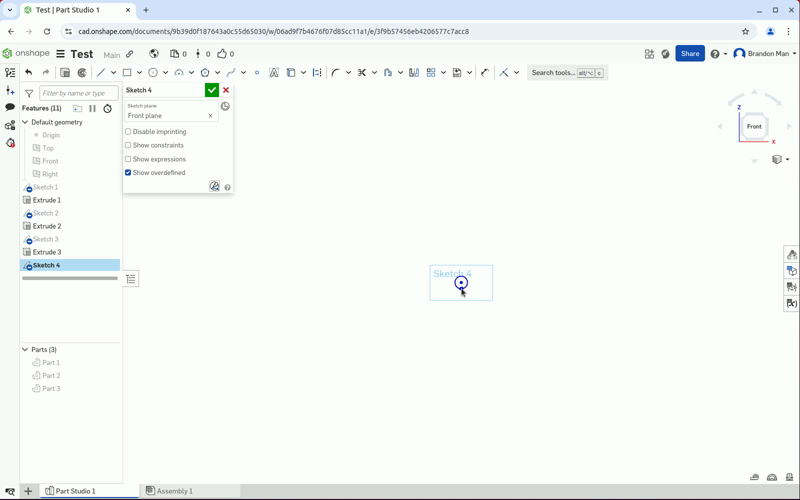
key(a)
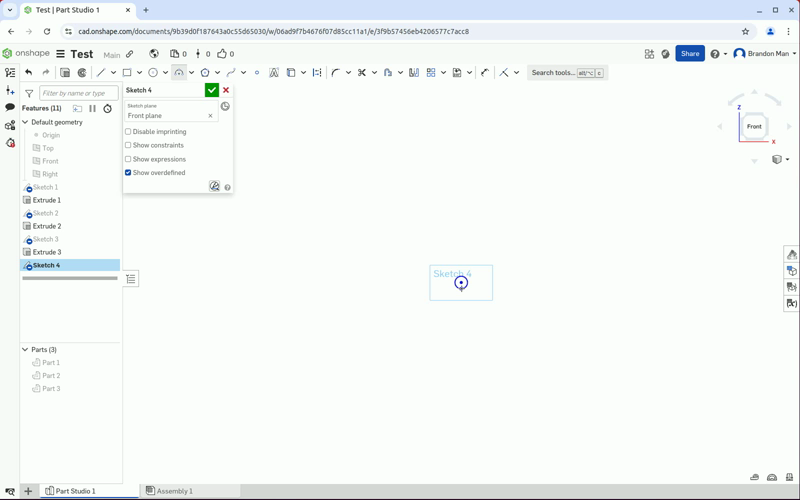
mouse_move(461, 288)
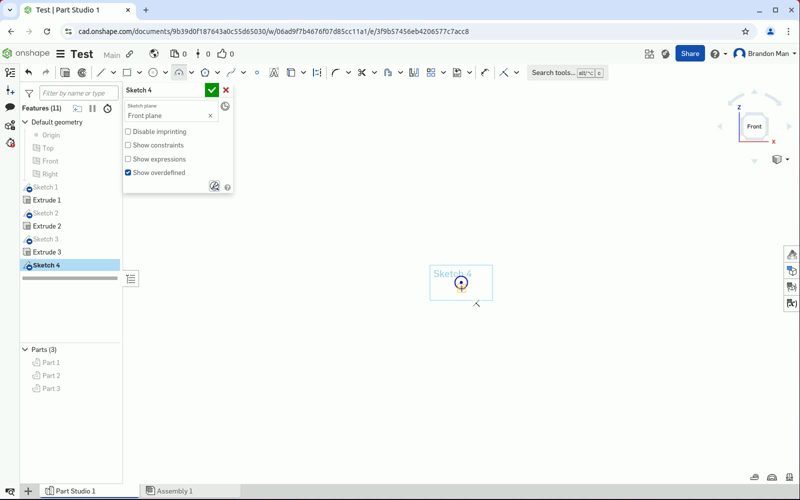
scroll(6)
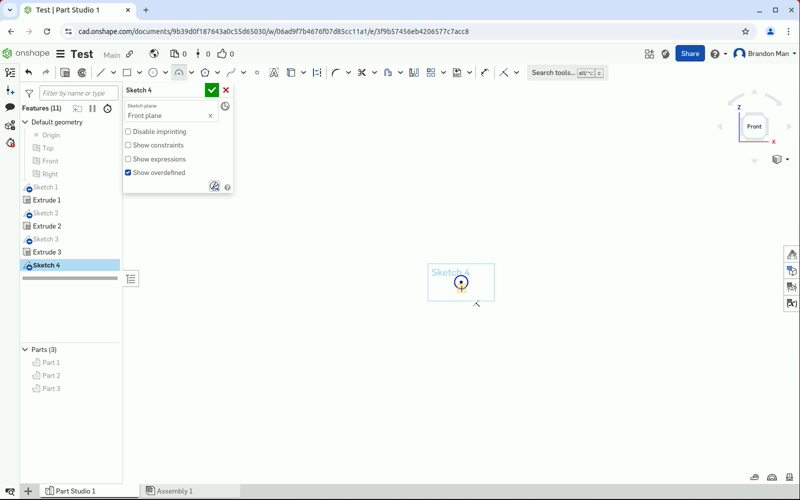
scroll(6)
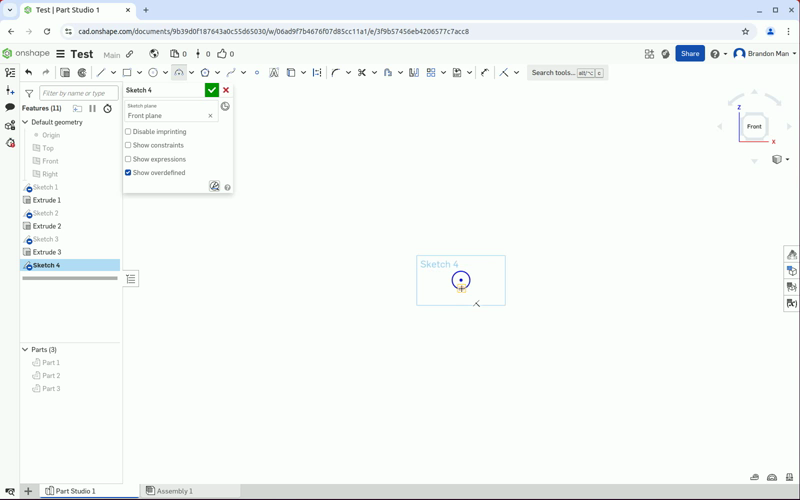
scroll(6)
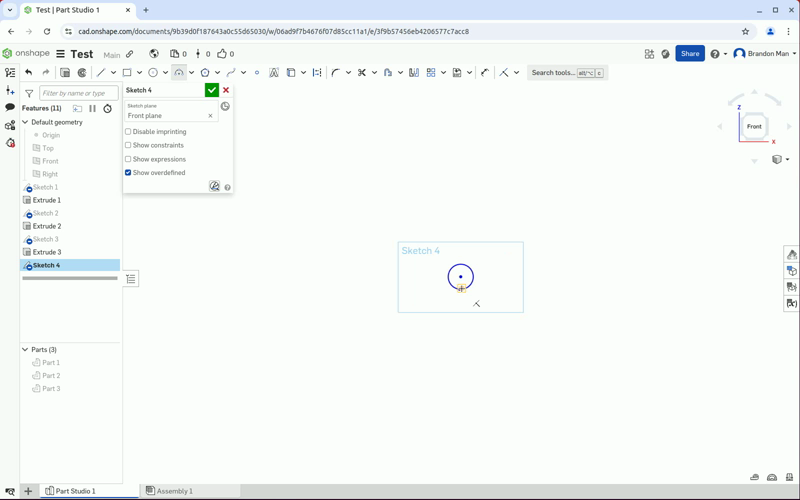
scroll(6)
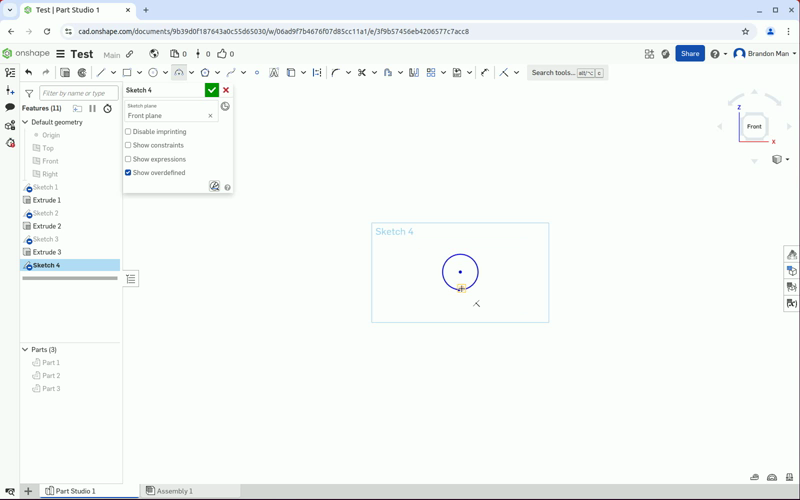
scroll(6)
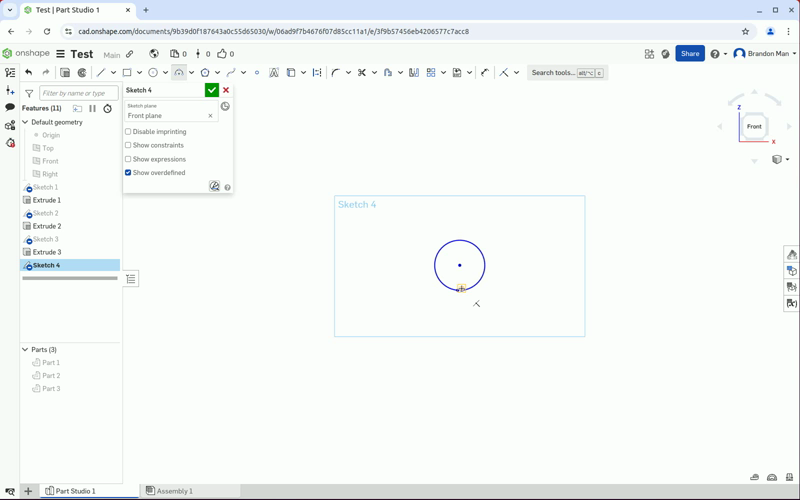
scroll(6)
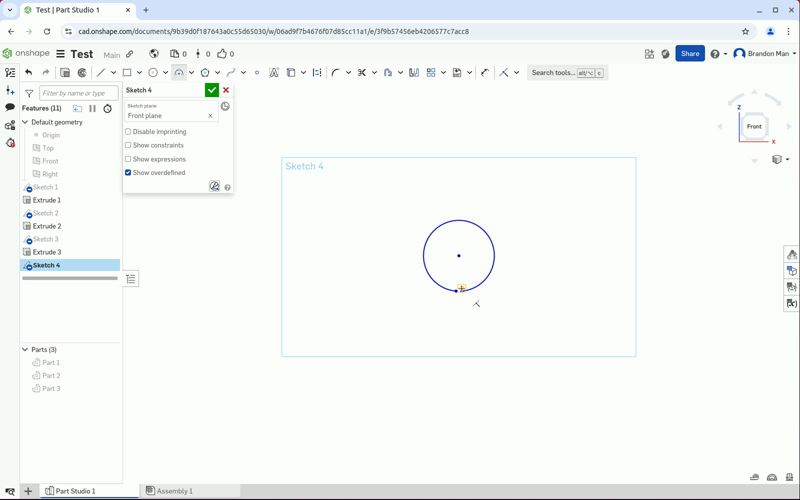
scroll(6)
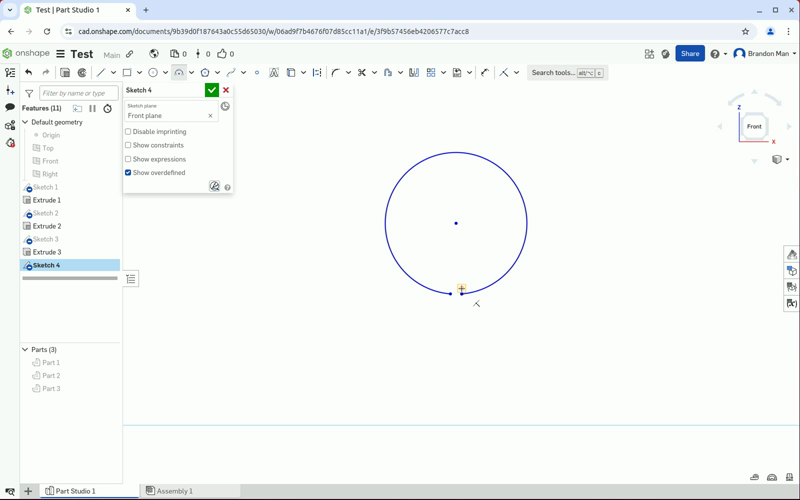
click(461, 288)
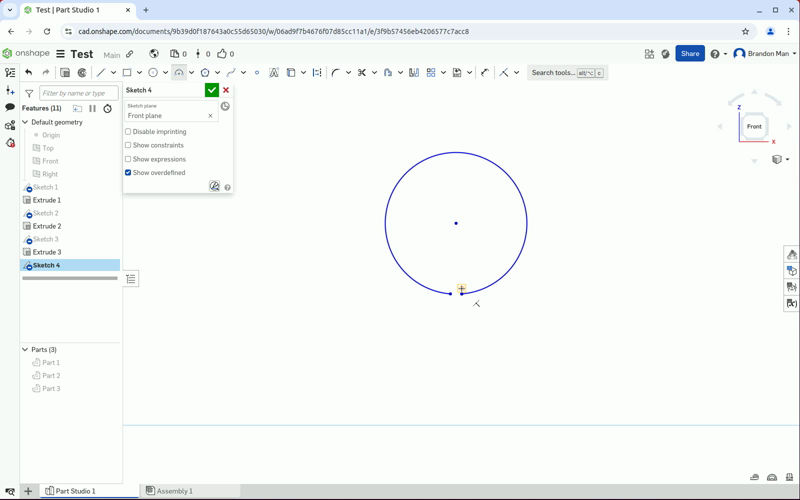
scroll(-6)
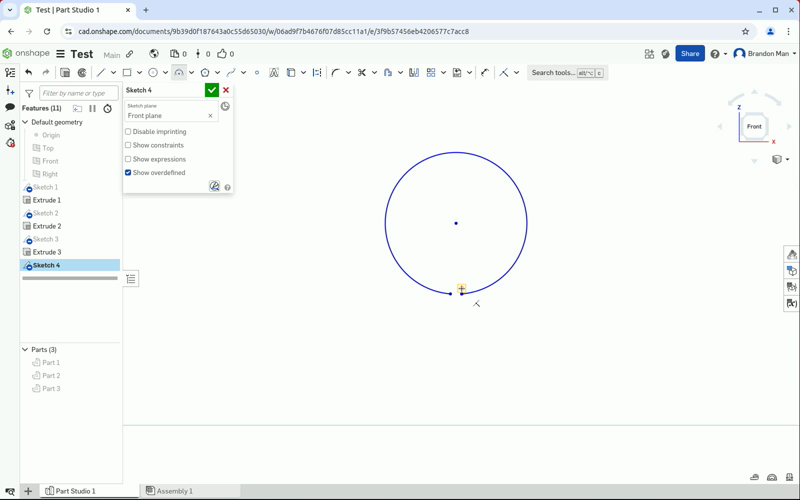
scroll(-6)
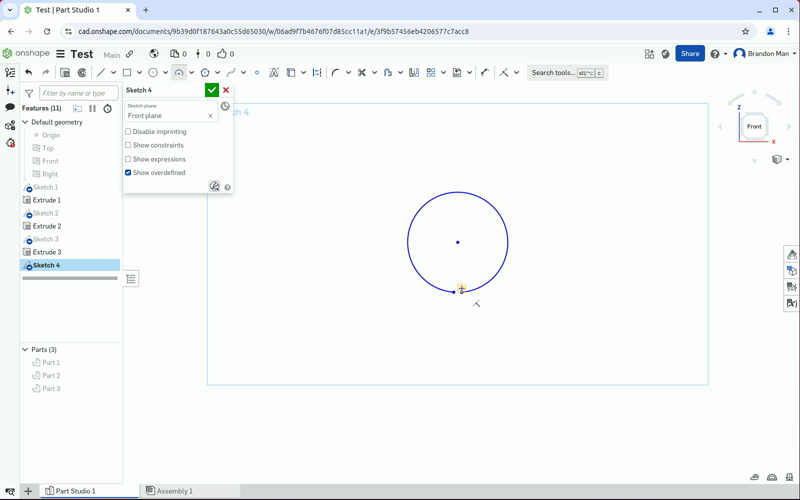
scroll(-6)
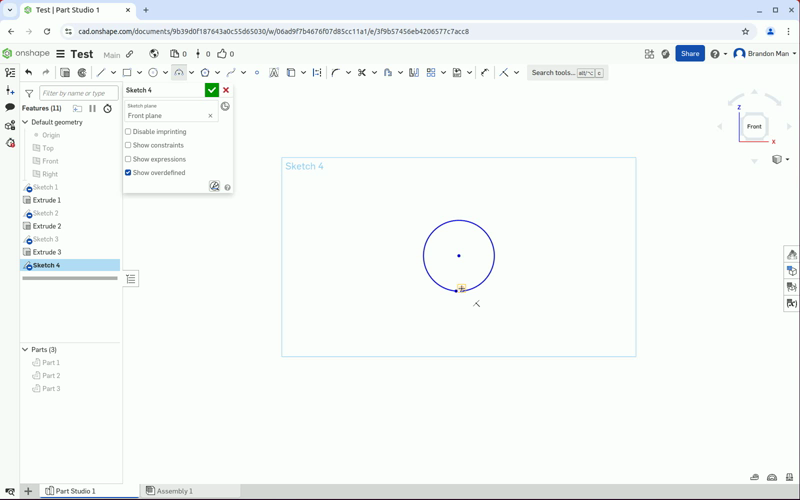
scroll(-6)
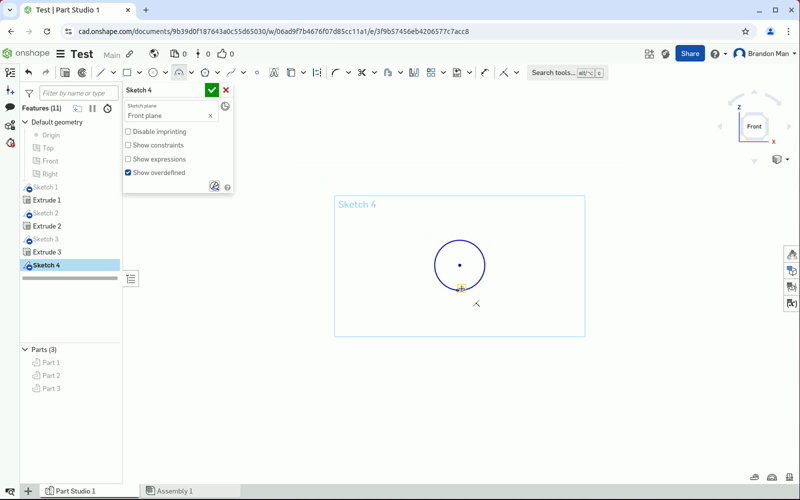
scroll(-6)
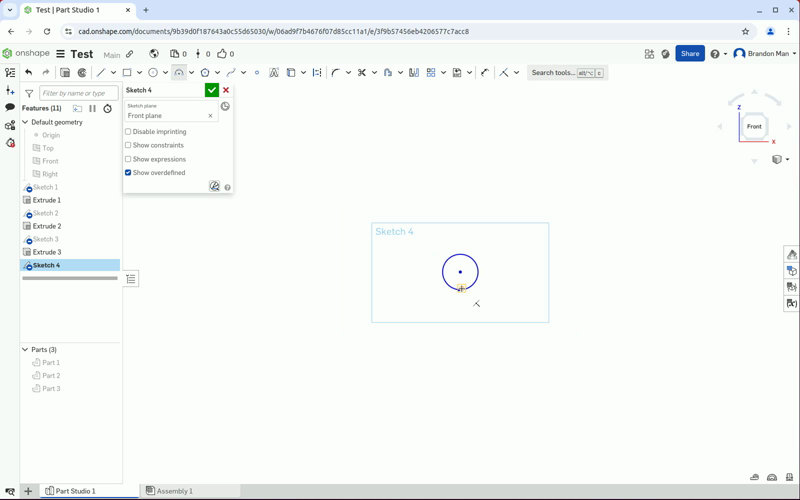
scroll(-6)
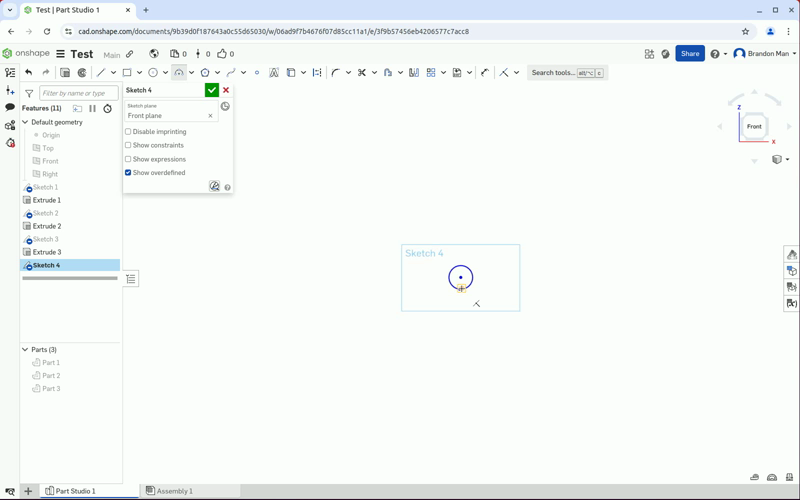
scroll(-6)
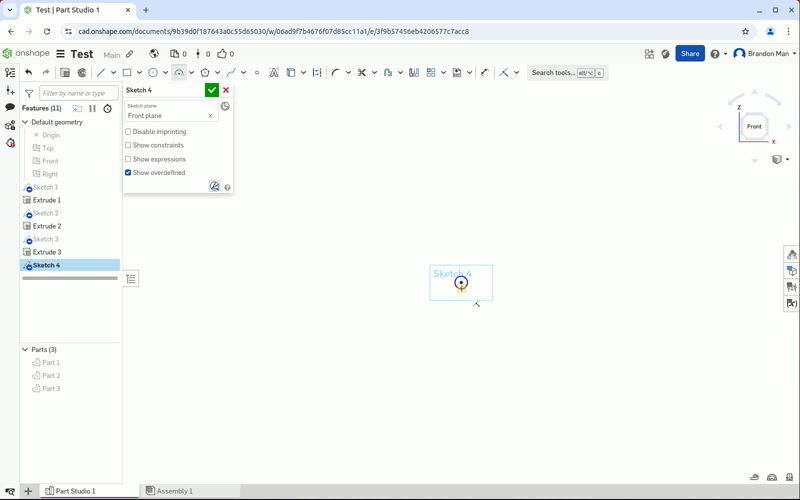
key_down(shift)
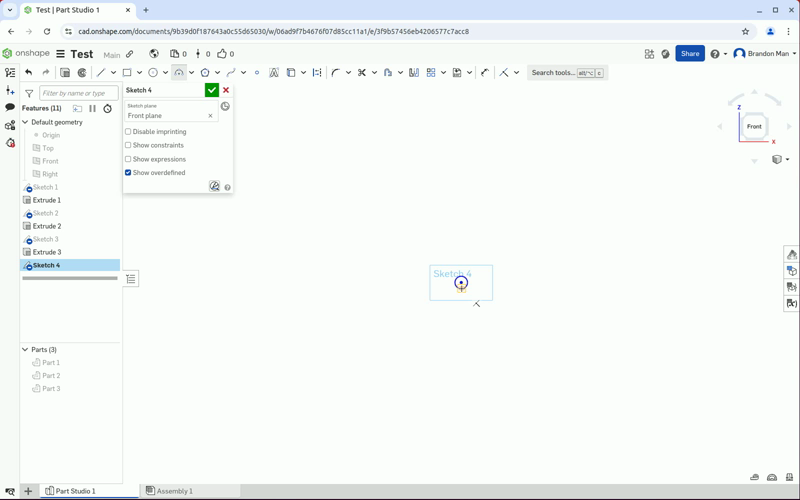
mouse_move(460, 288)
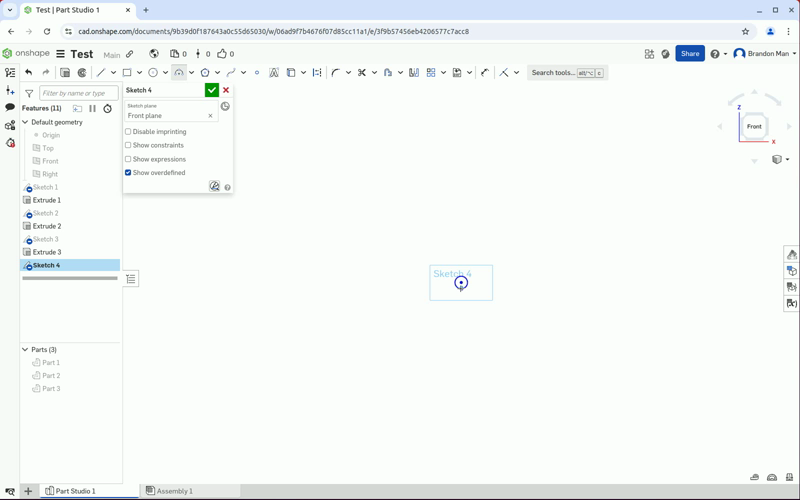
scroll(6)
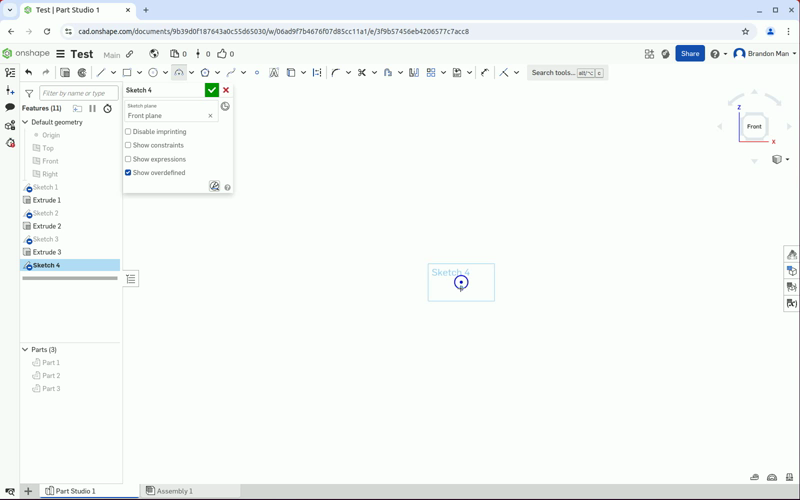
scroll(6)
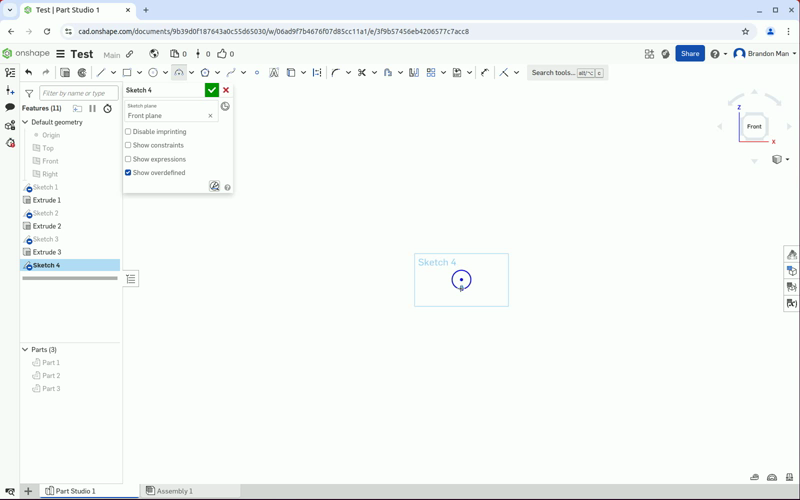
scroll(6)
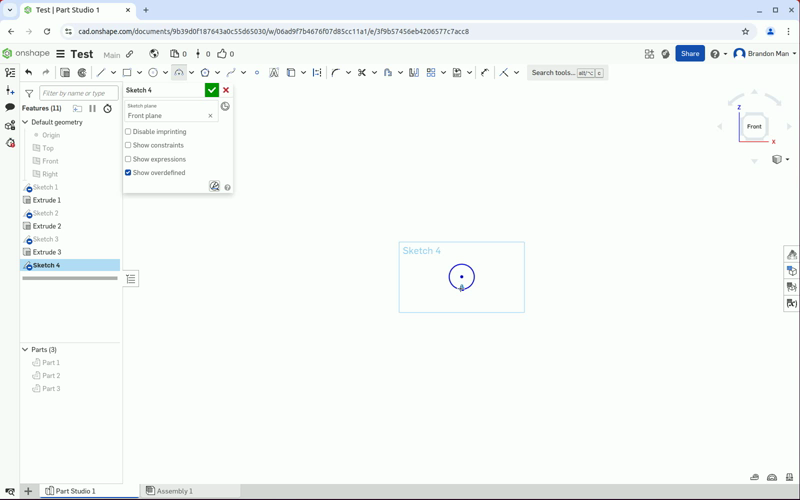
scroll(6)
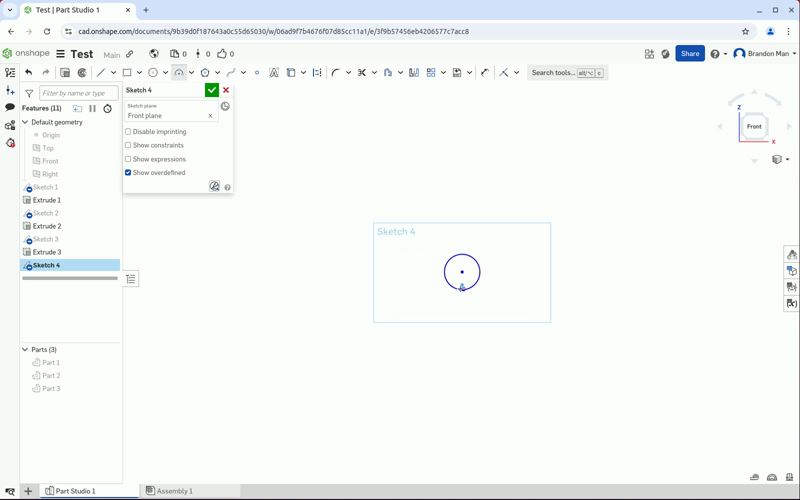
scroll(6)
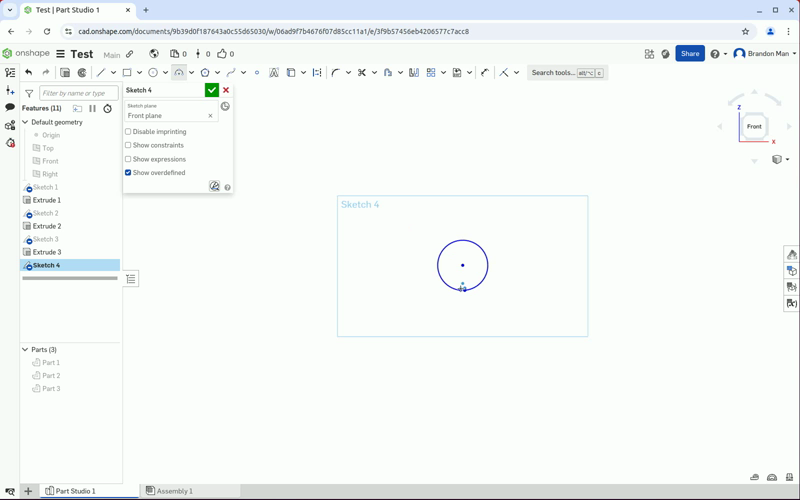
scroll(6)
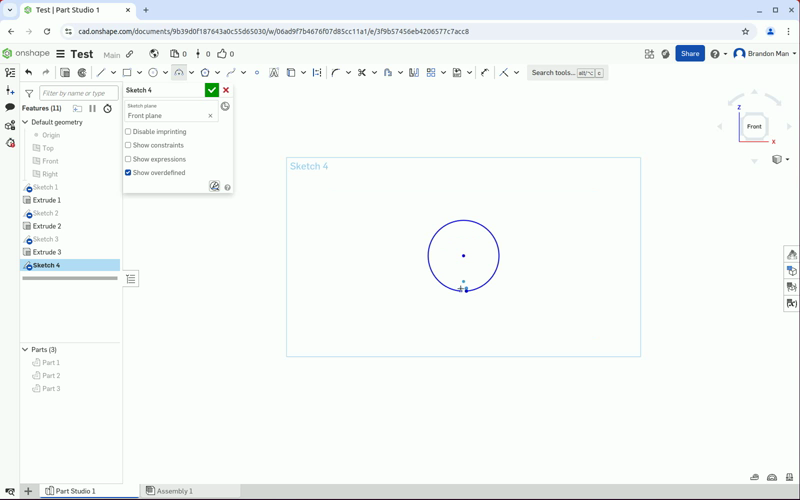
scroll(6)
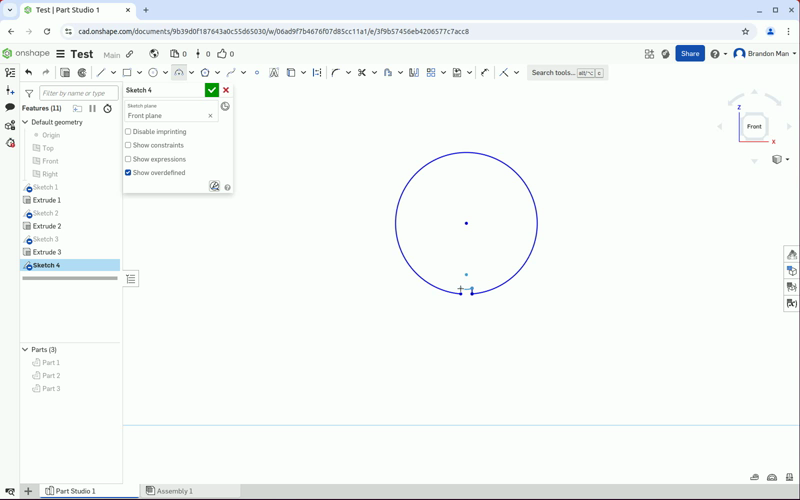
click(460, 288)
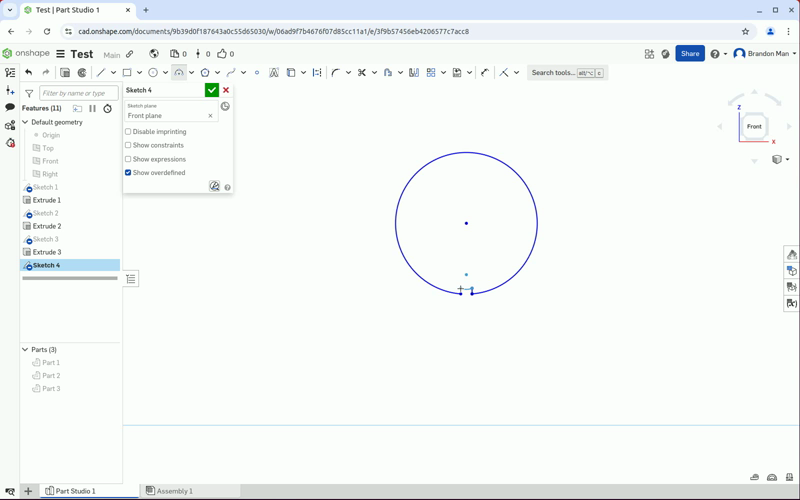
scroll(-6)
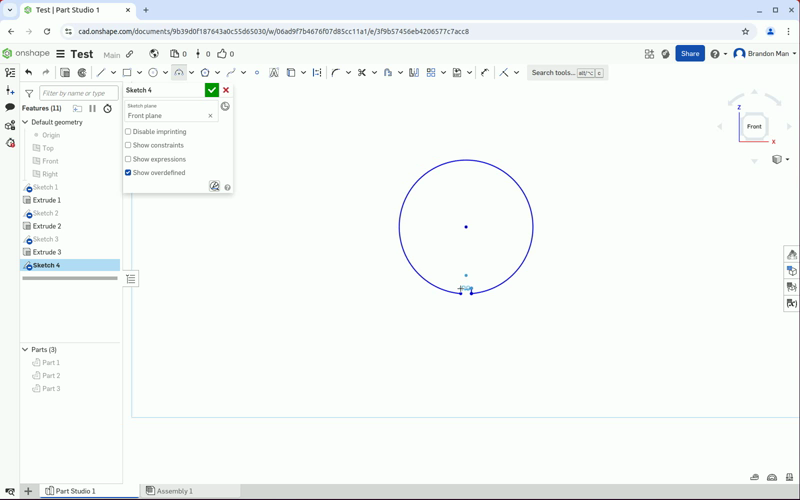
scroll(-6)
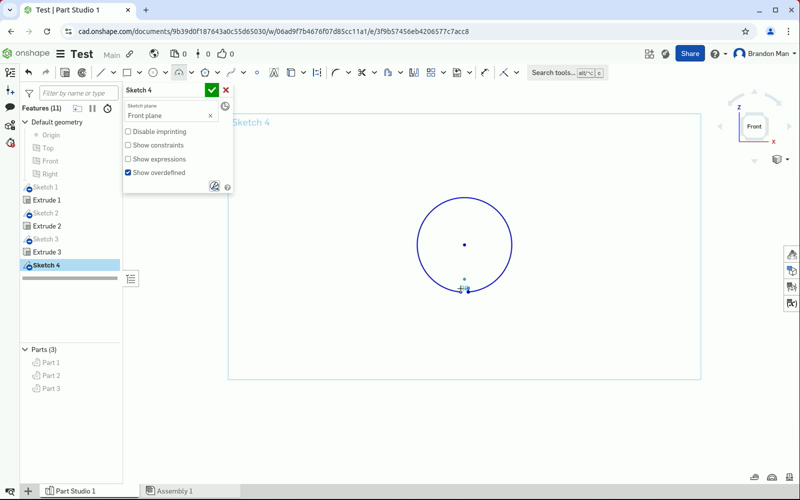
scroll(-6)
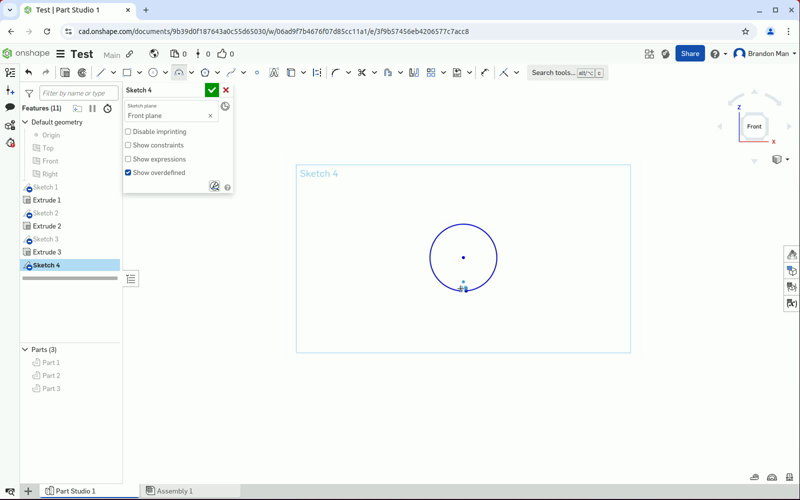
scroll(-6)
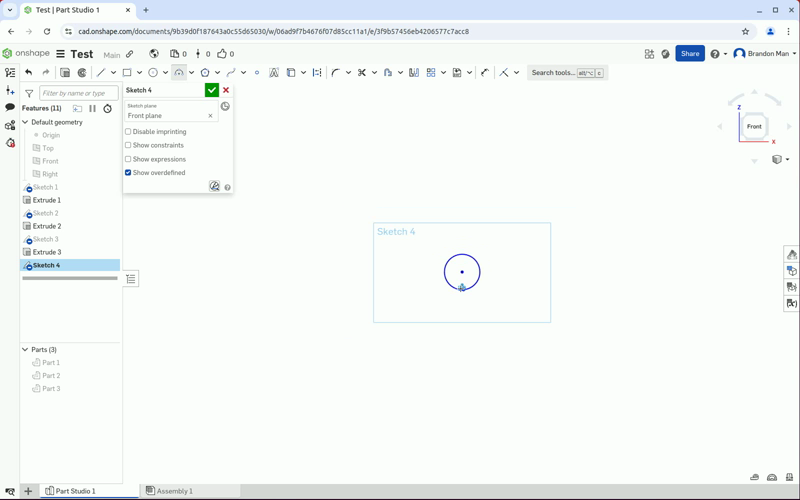
scroll(-6)
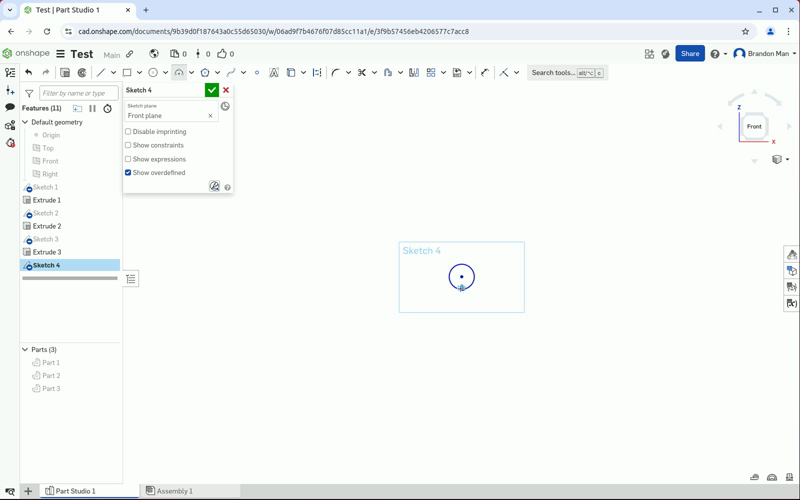
scroll(-6)
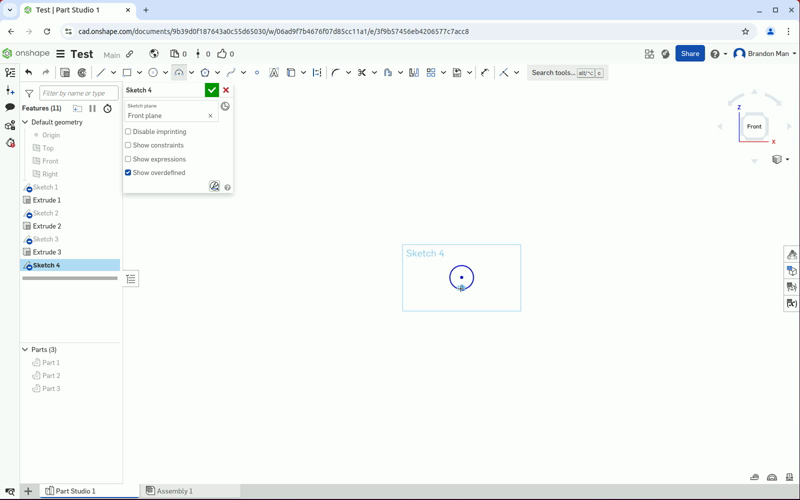
scroll(-6)
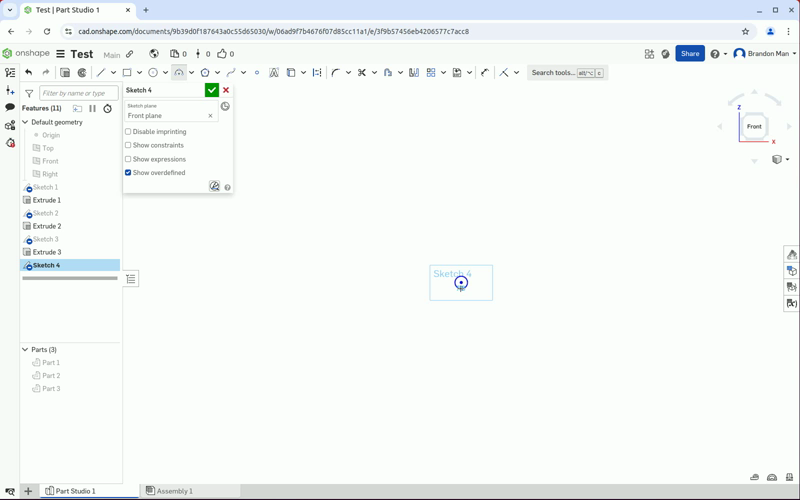
mouse_move(461, 277)
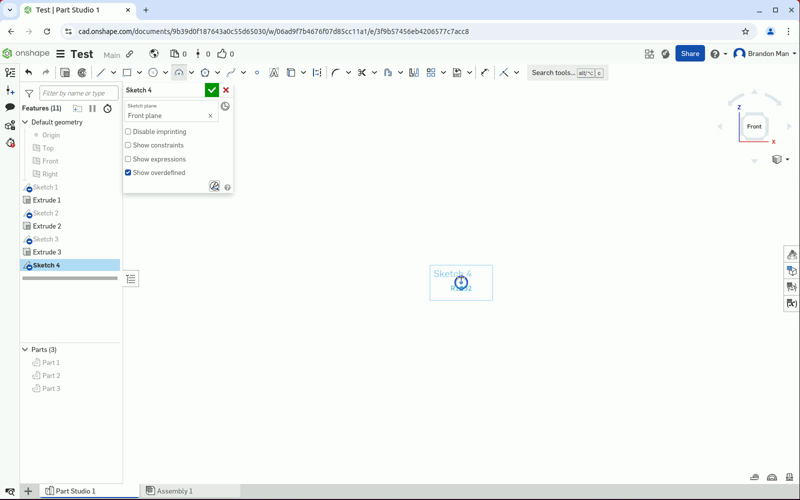
scroll(6)
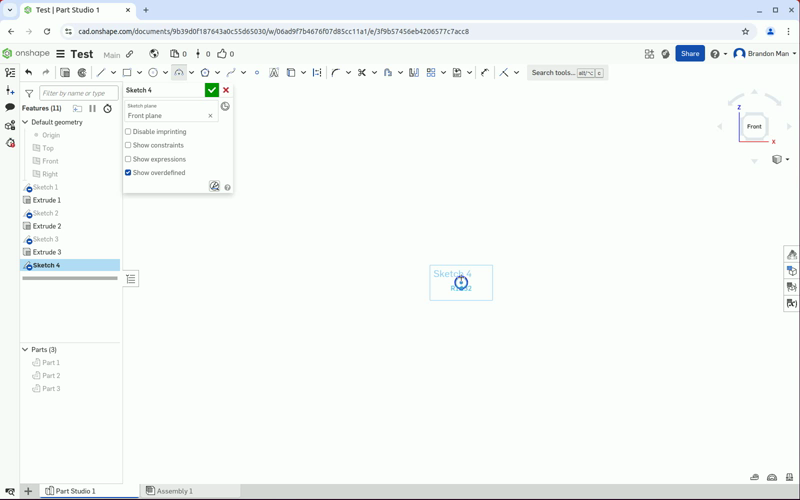
scroll(6)
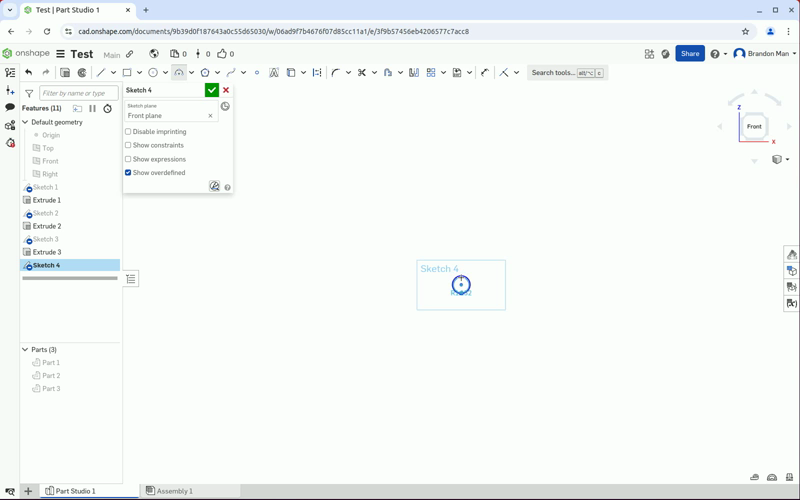
scroll(6)
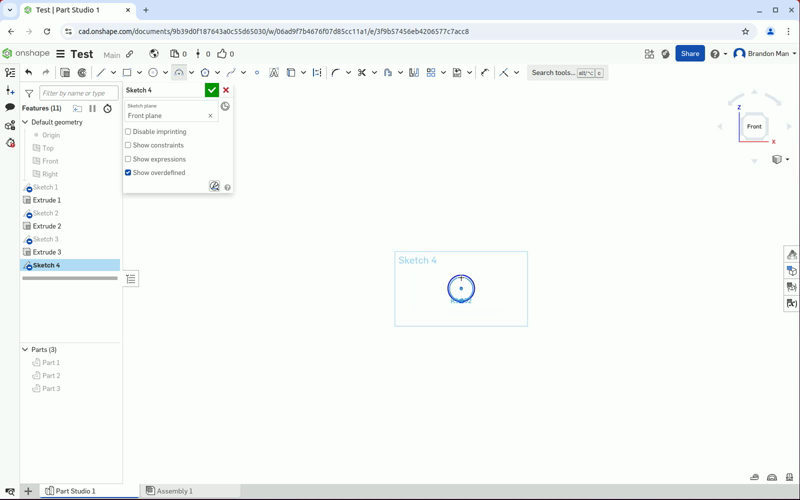
scroll(6)
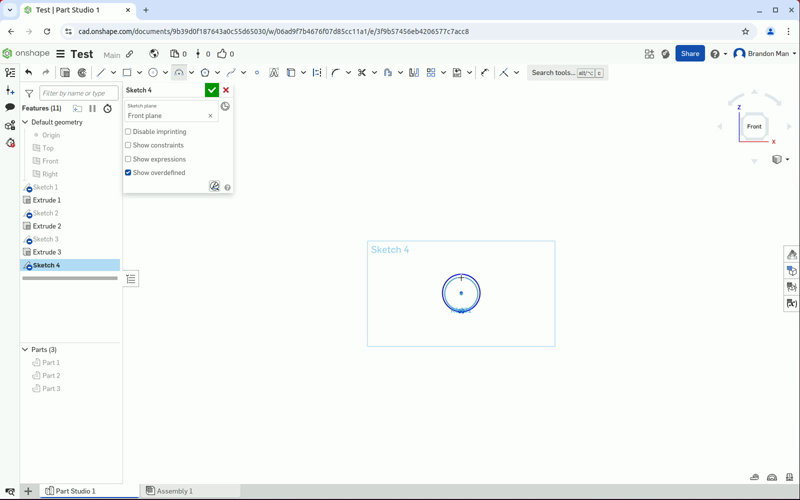
scroll(6)
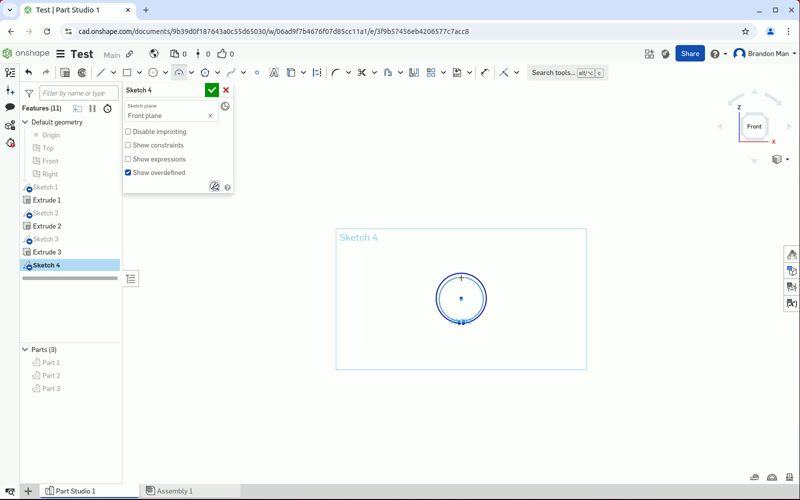
scroll(6)
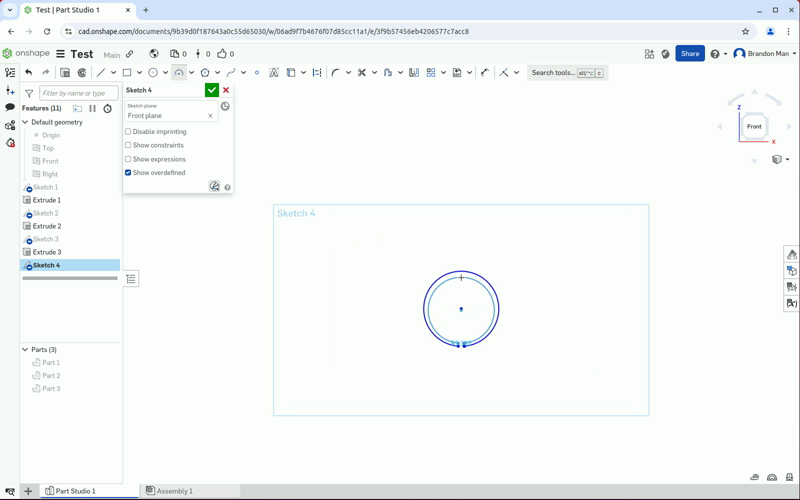
scroll(6)
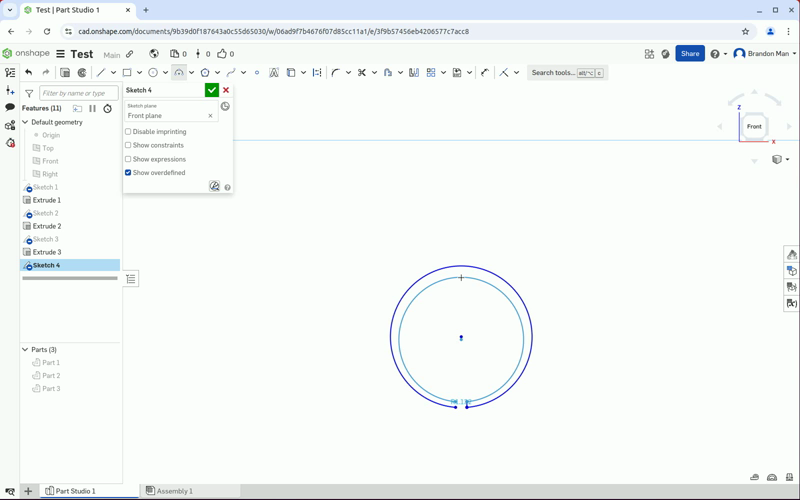
click(461, 277)
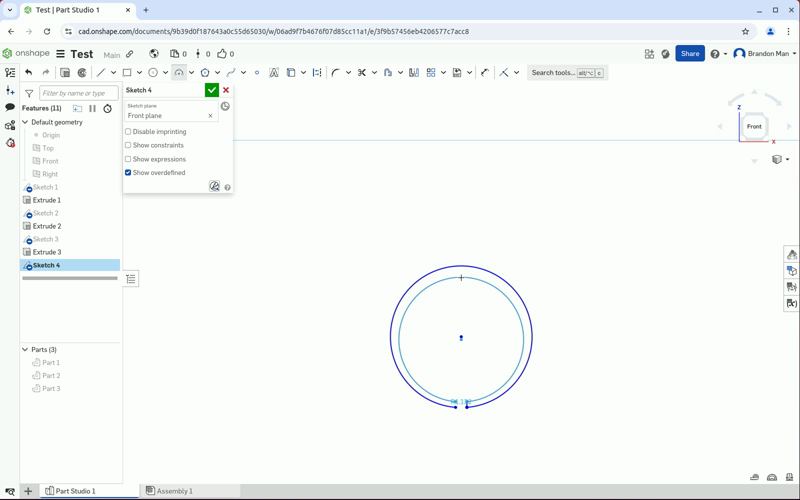
scroll(-6)
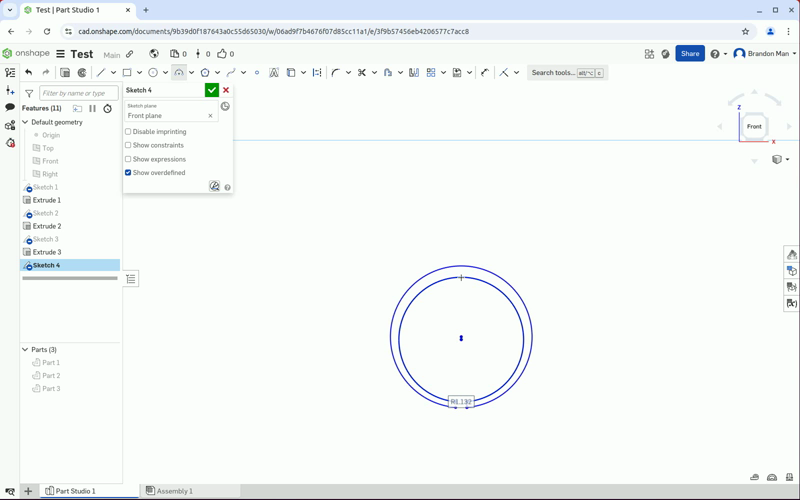
scroll(-6)
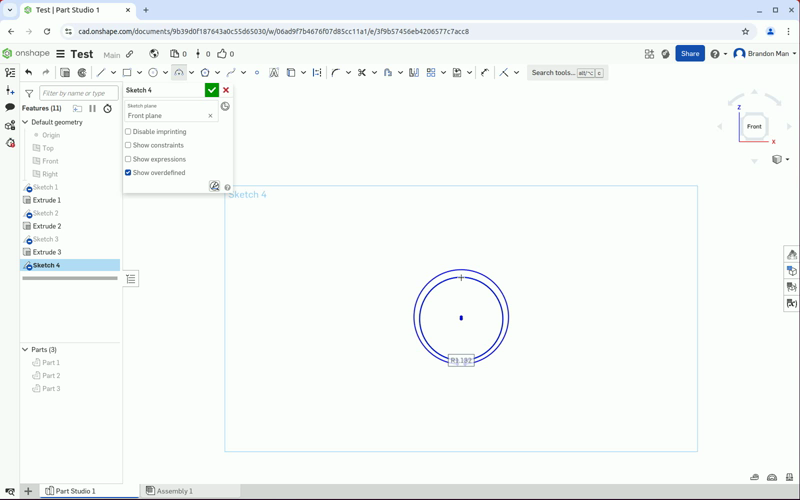
scroll(-6)
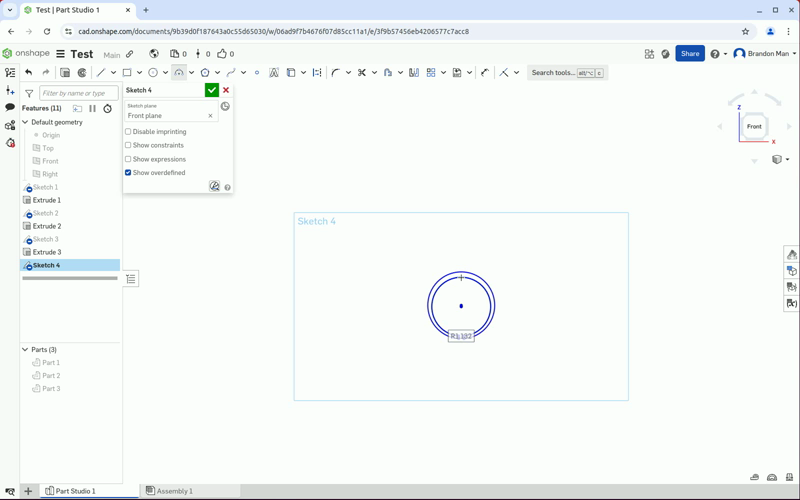
scroll(-6)
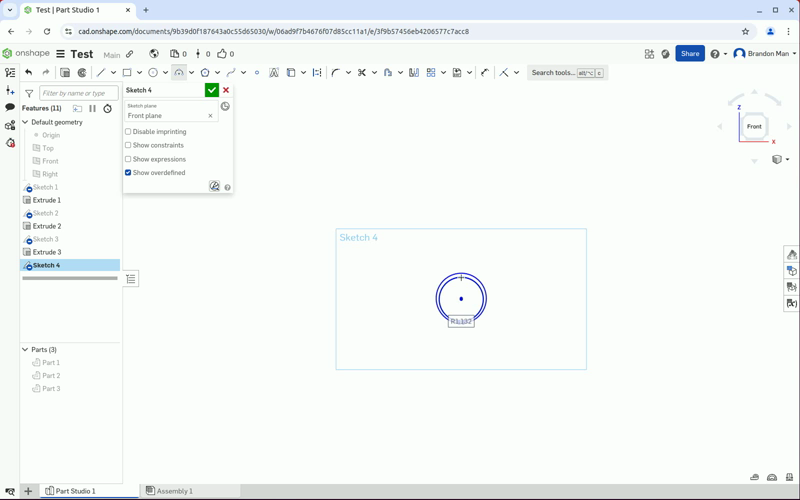
scroll(-6)
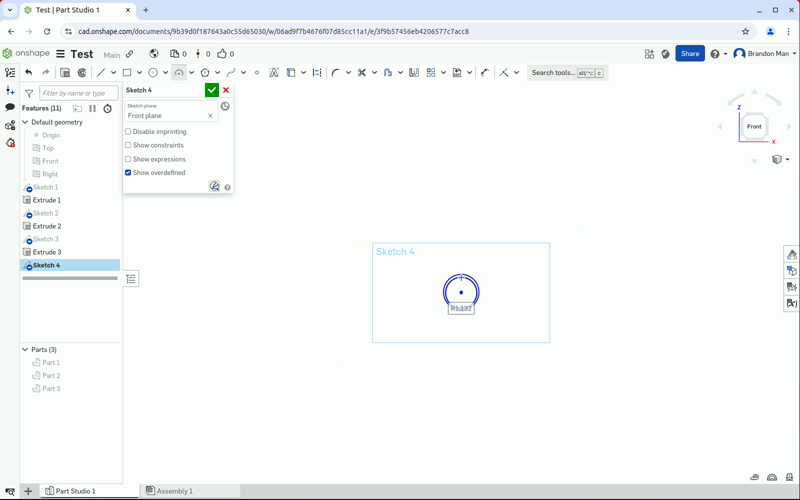
scroll(-6)
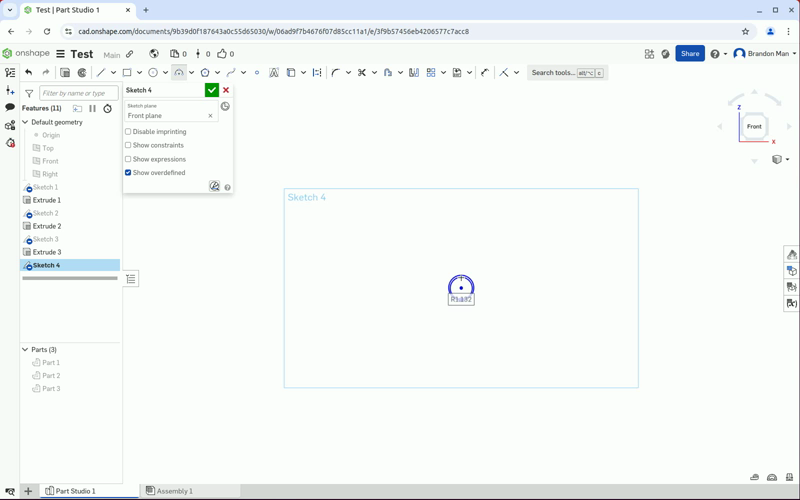
scroll(-6)
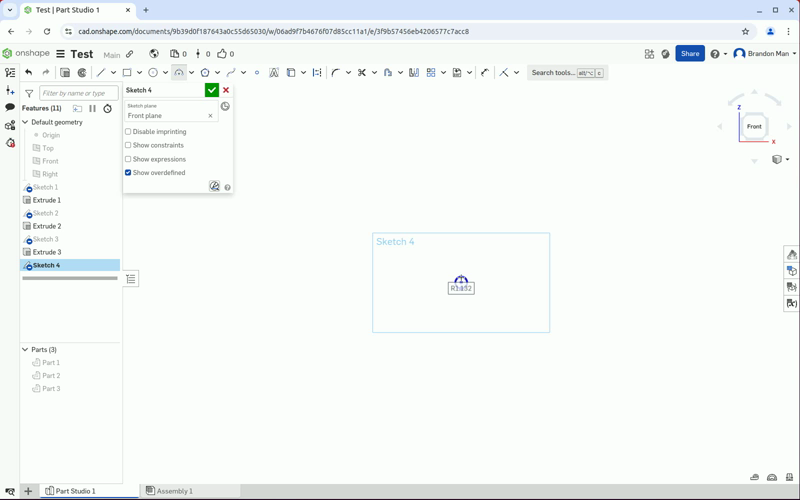
key_up(shift)
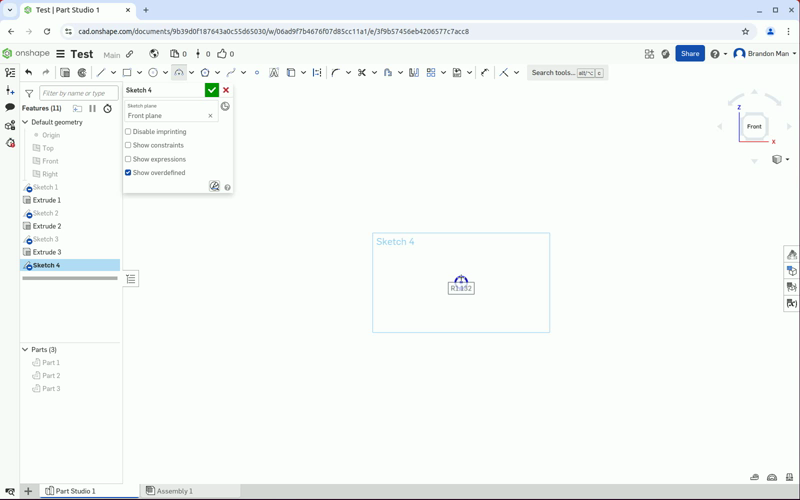
key(esc)
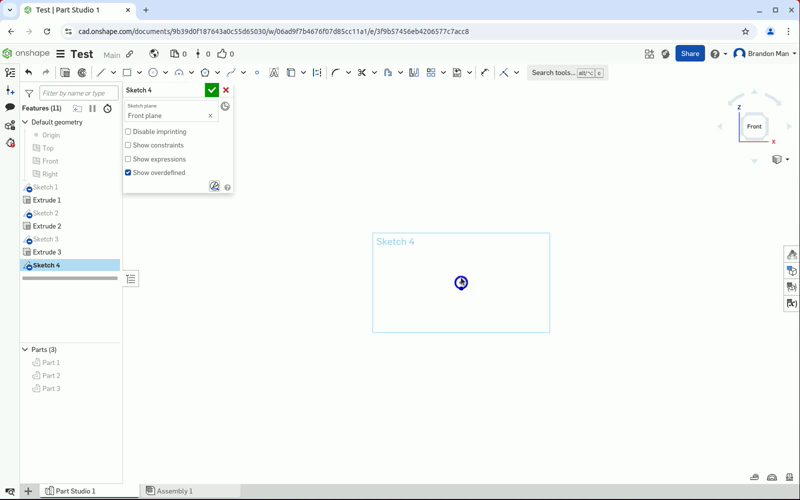
key(l)
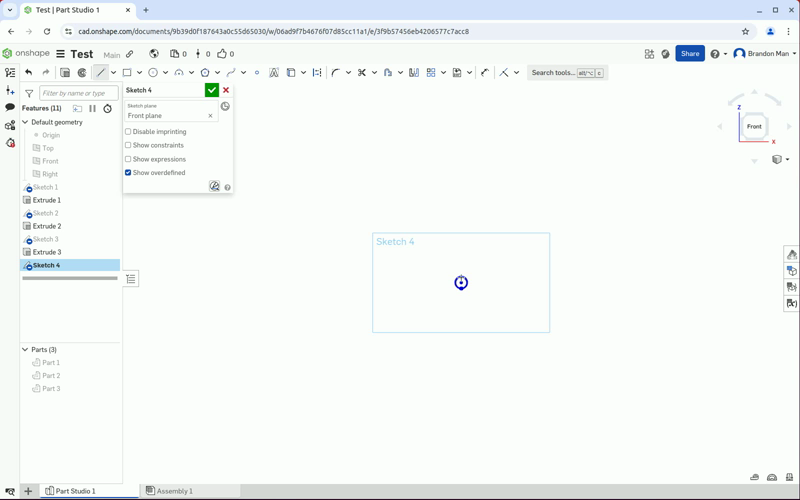
mouse_move(460, 288)
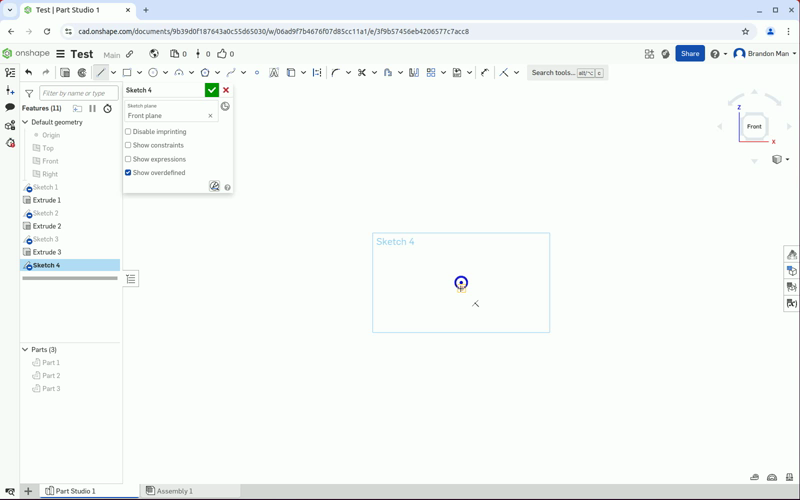
scroll(6)
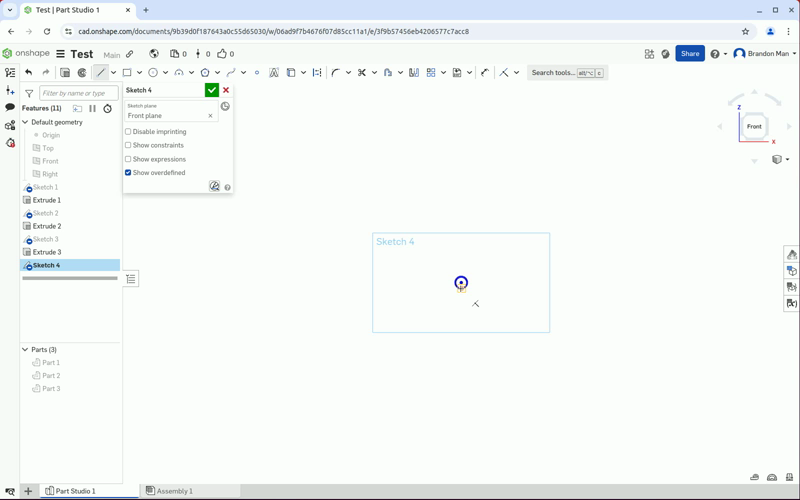
scroll(6)
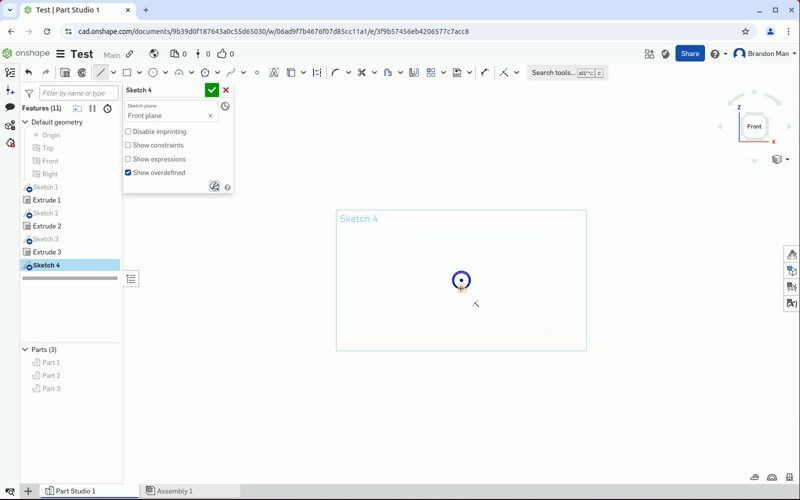
scroll(6)
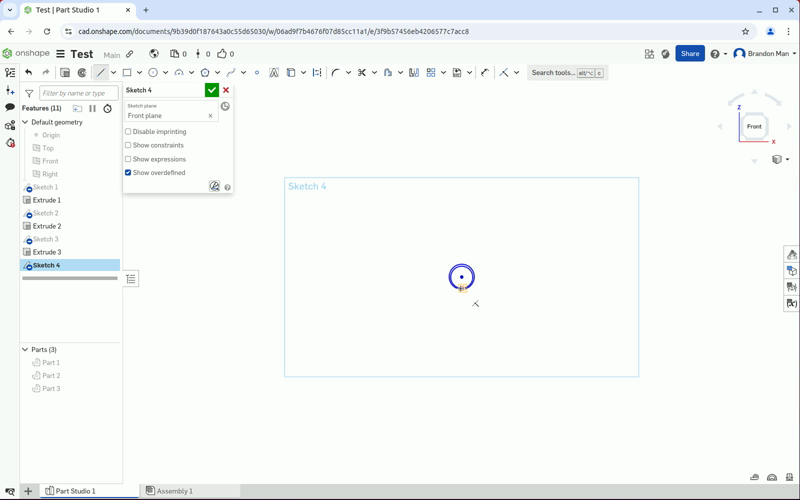
scroll(6)
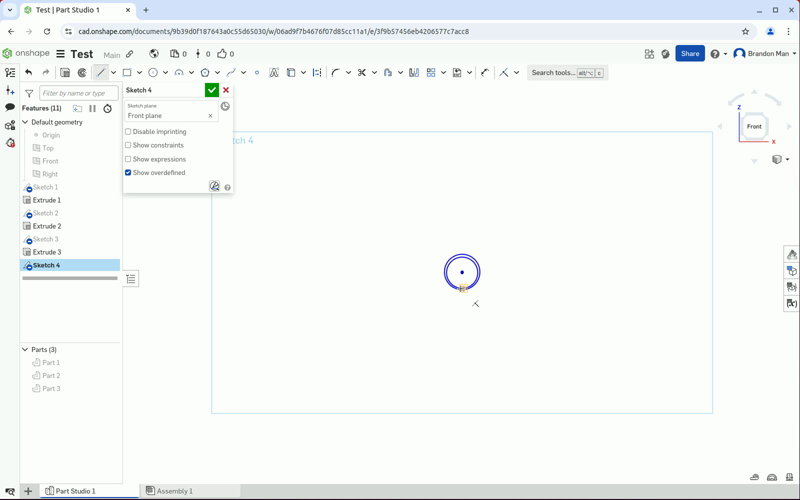
scroll(6)
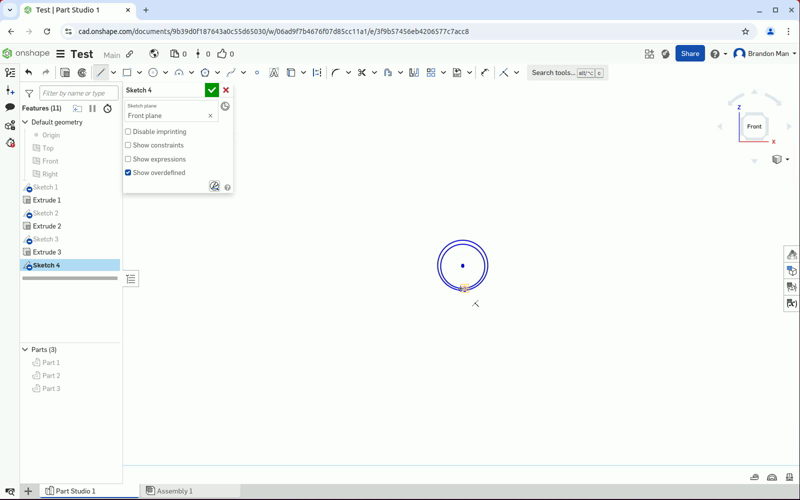
scroll(6)
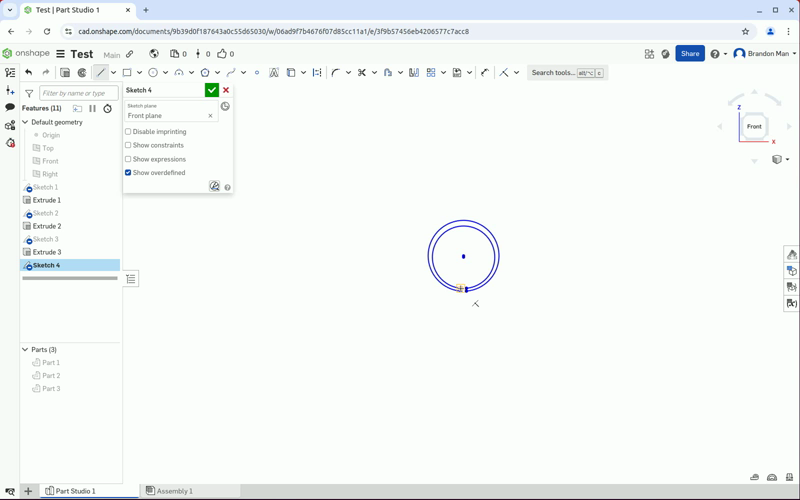
scroll(6)
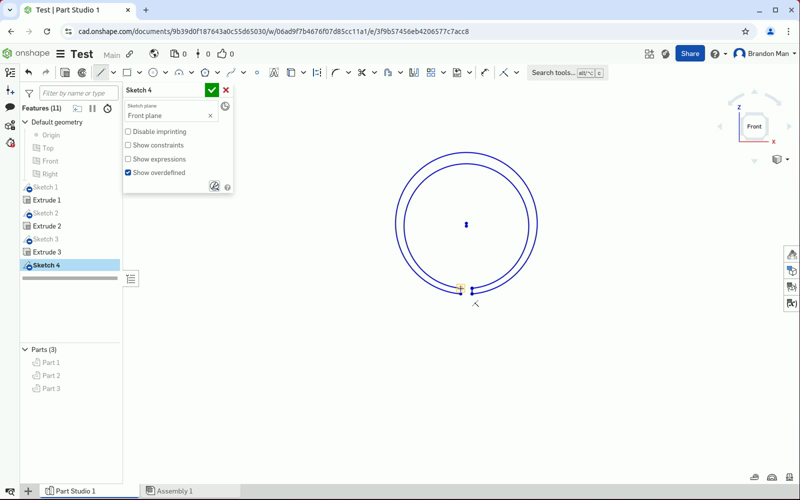
click(460, 288)
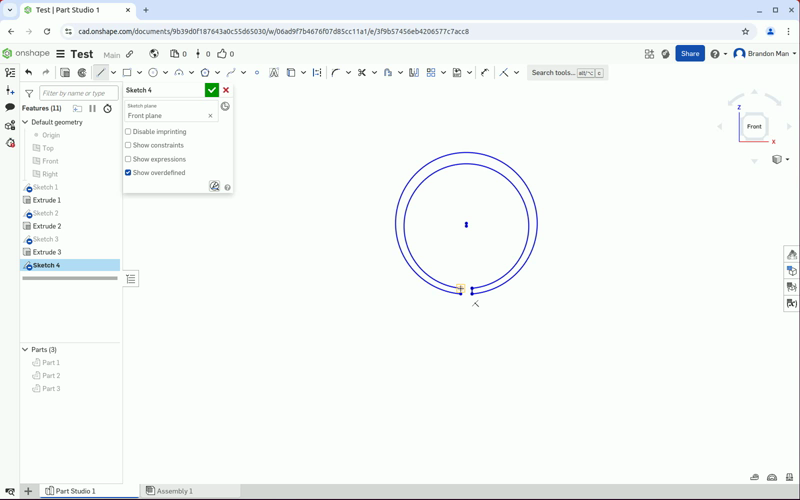
scroll(-6)
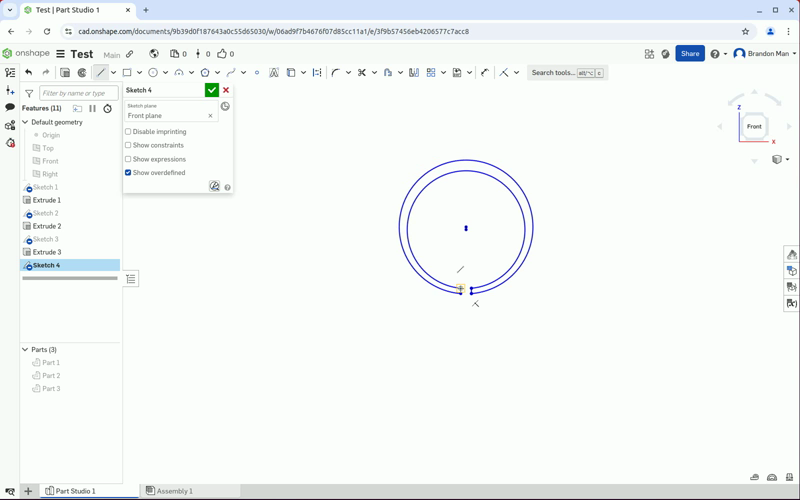
scroll(-6)
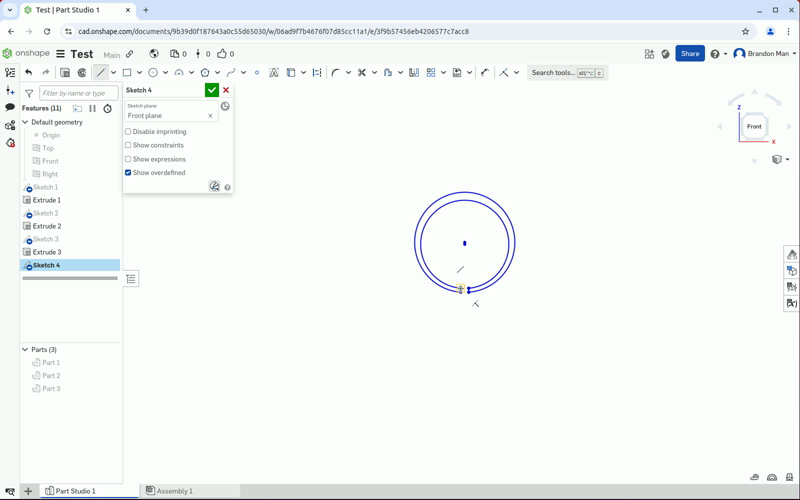
scroll(-6)
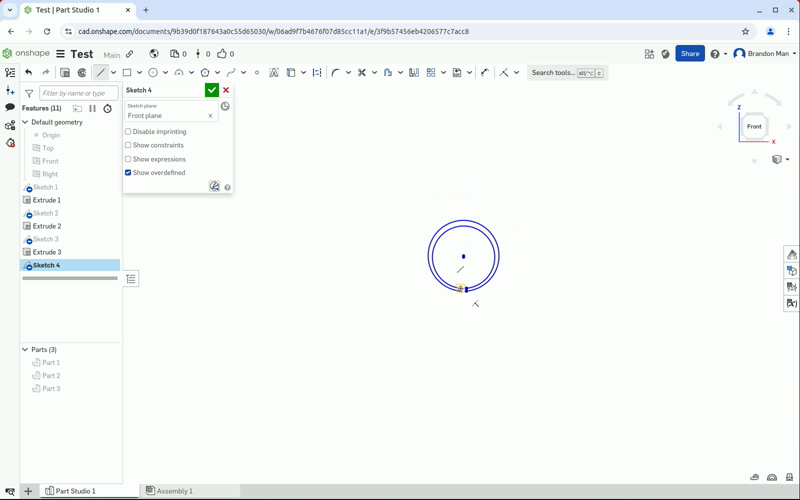
scroll(-6)
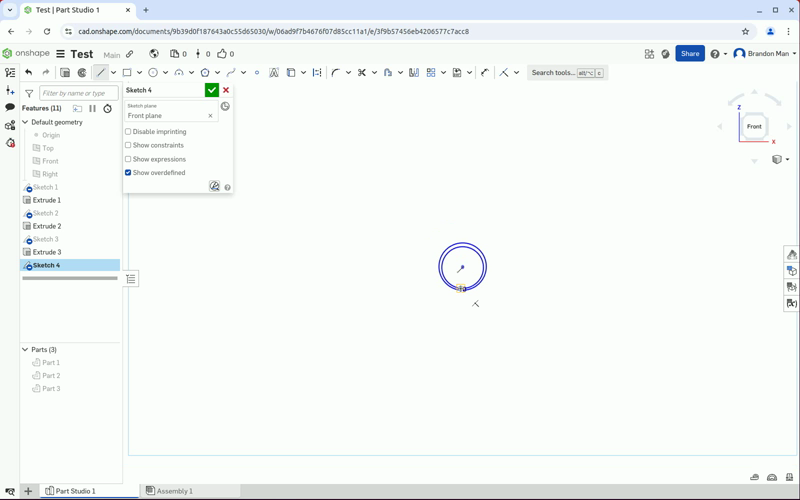
scroll(-6)
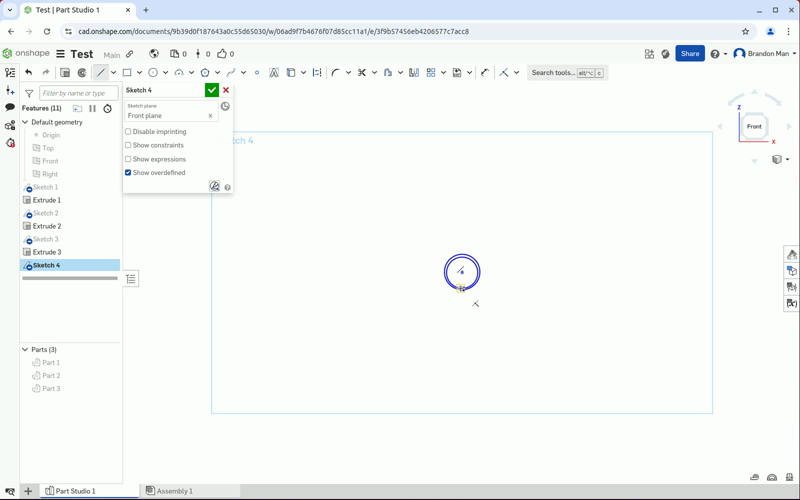
scroll(-6)
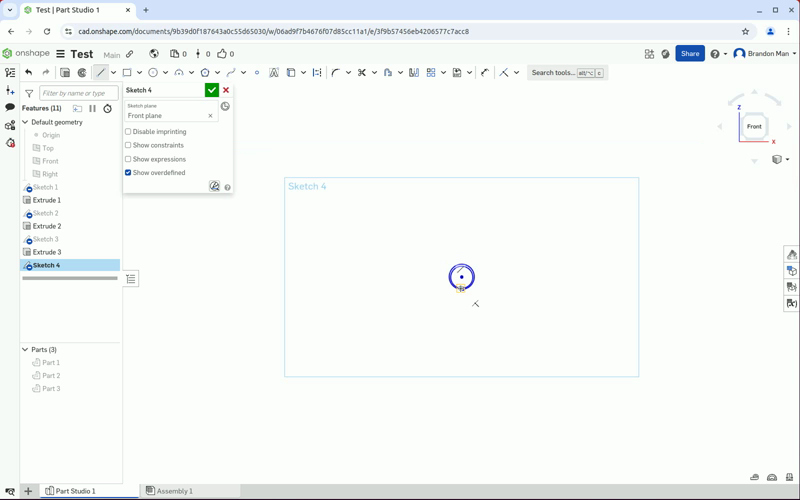
scroll(-6)
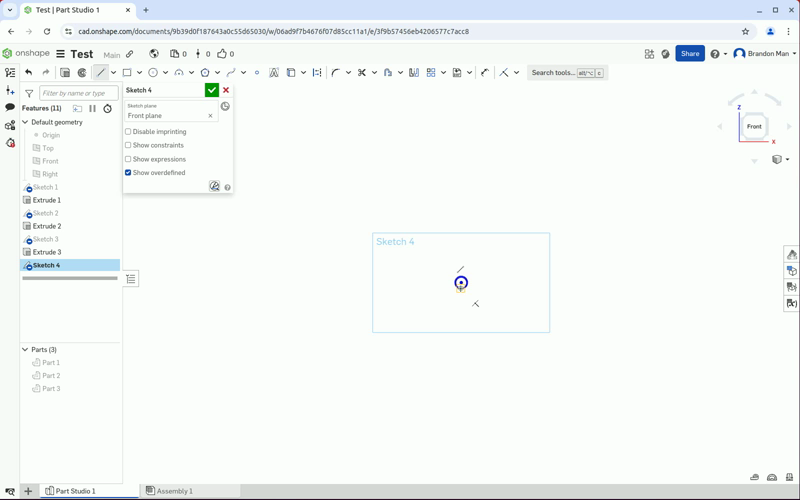
mouse_move(490, 288)
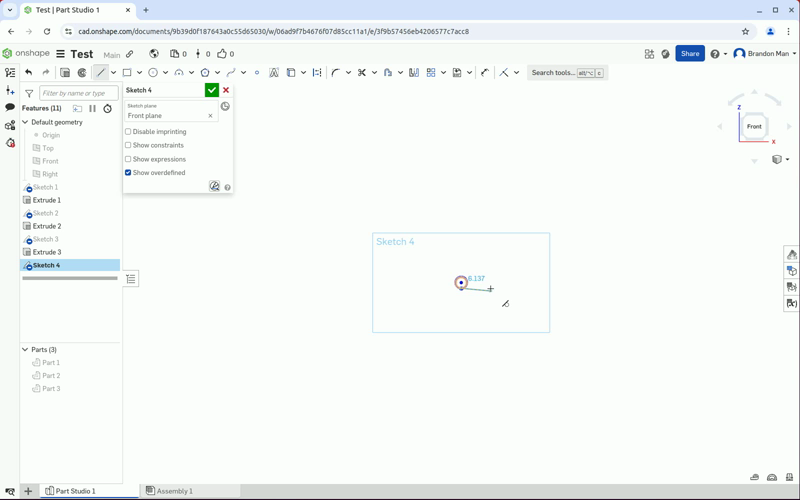
key_down(shift)
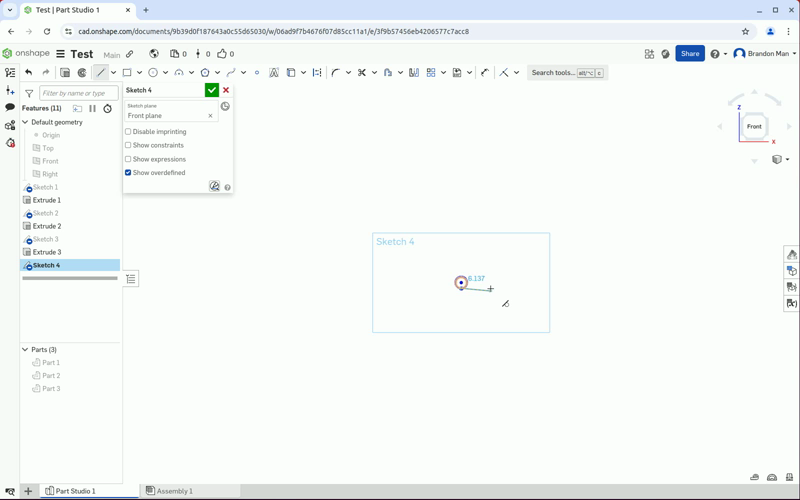
mouse_move(460, 288)
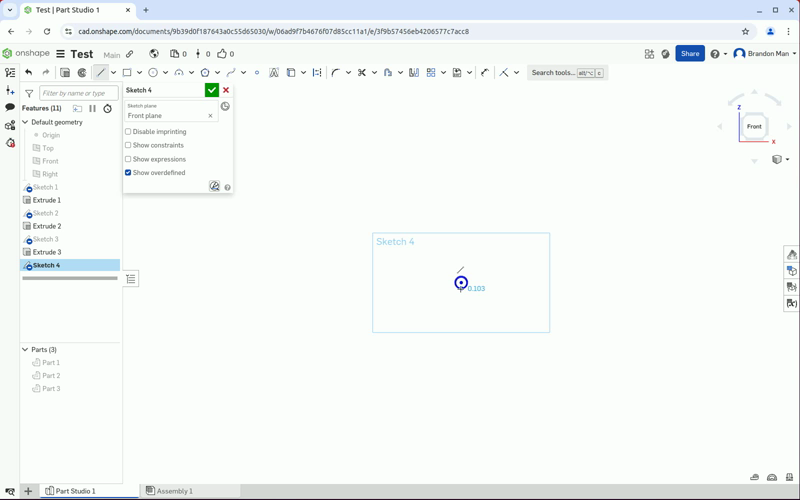
scroll(6)
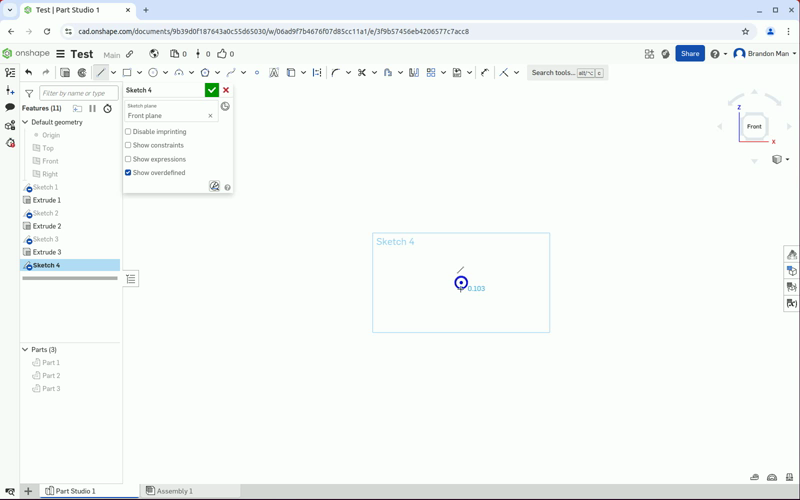
scroll(6)
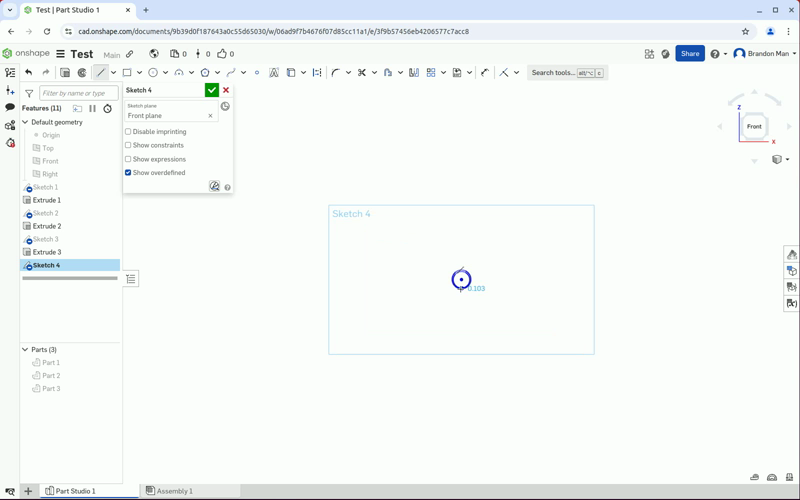
scroll(6)
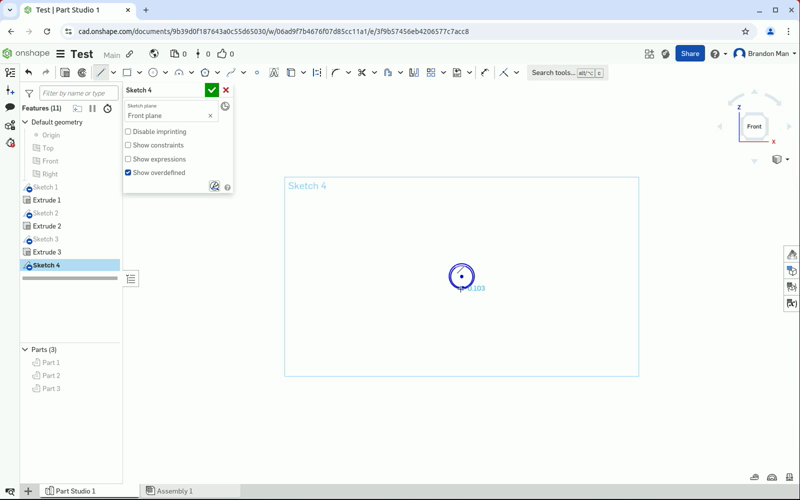
scroll(6)
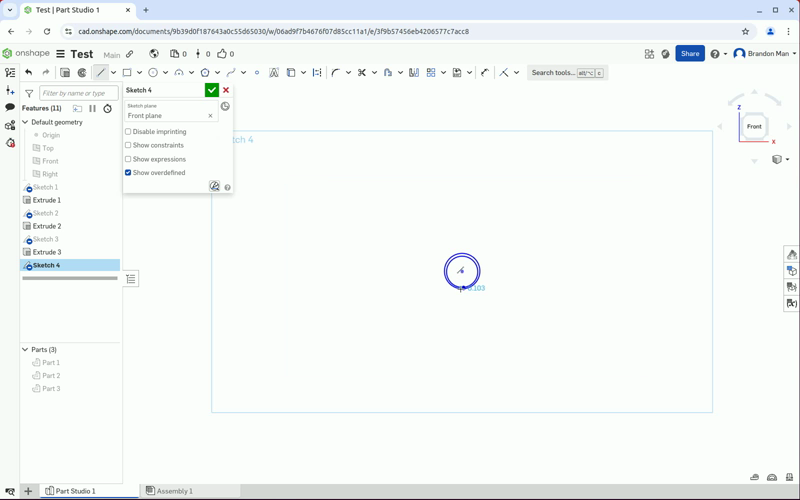
scroll(6)
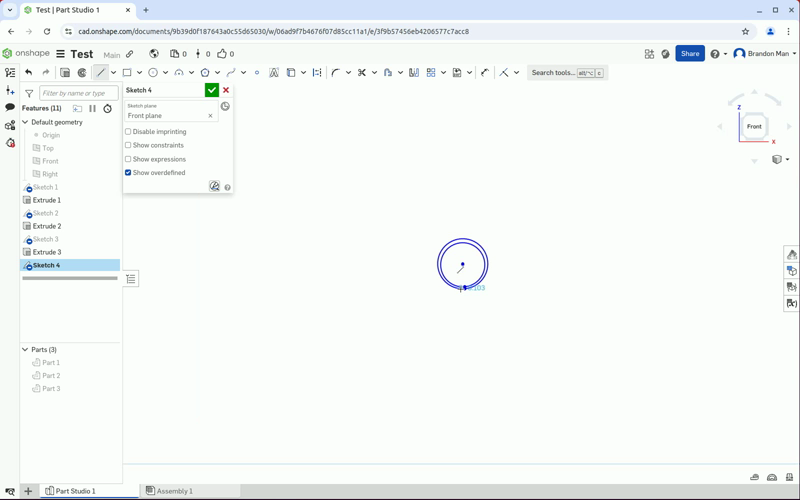
scroll(6)
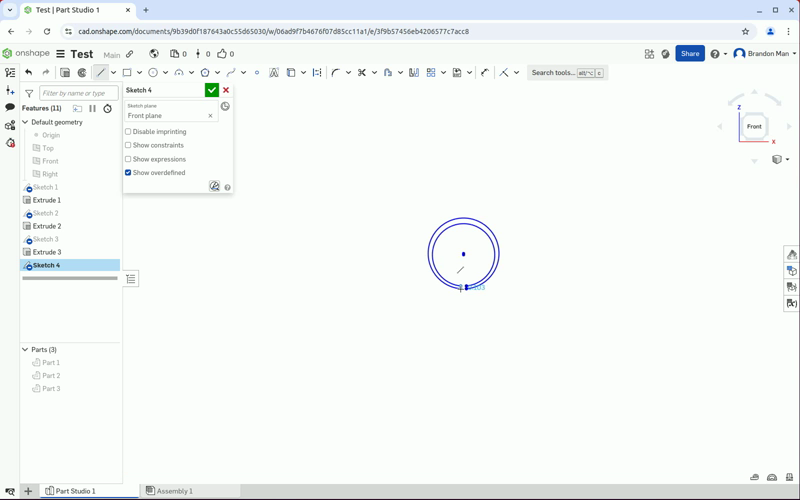
scroll(6)
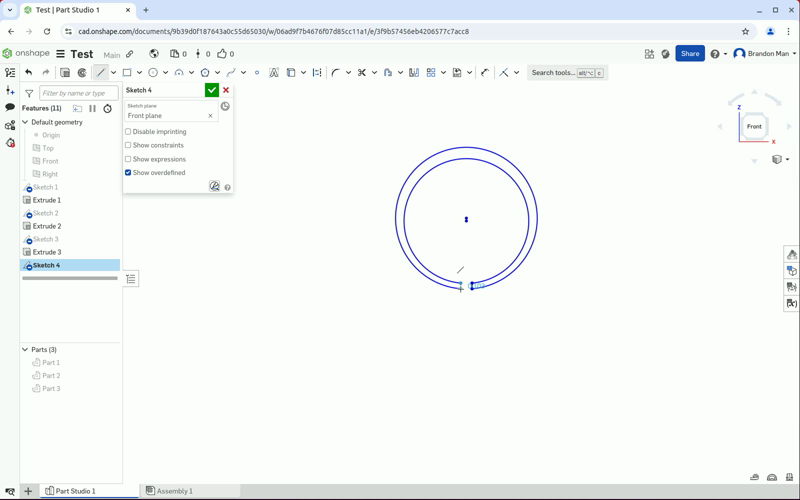
key_up(shift)
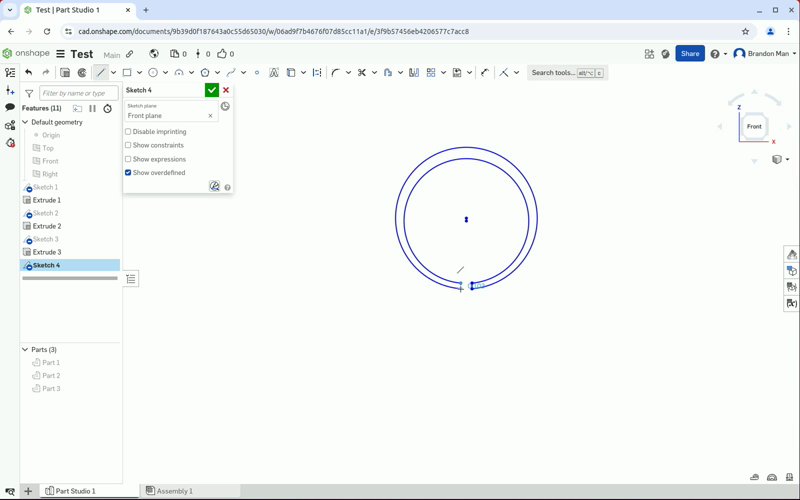
click(460, 288)
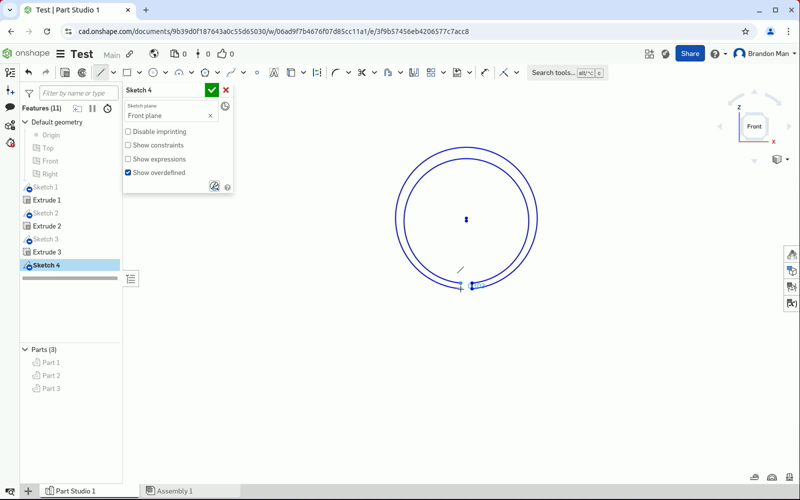
scroll(-6)
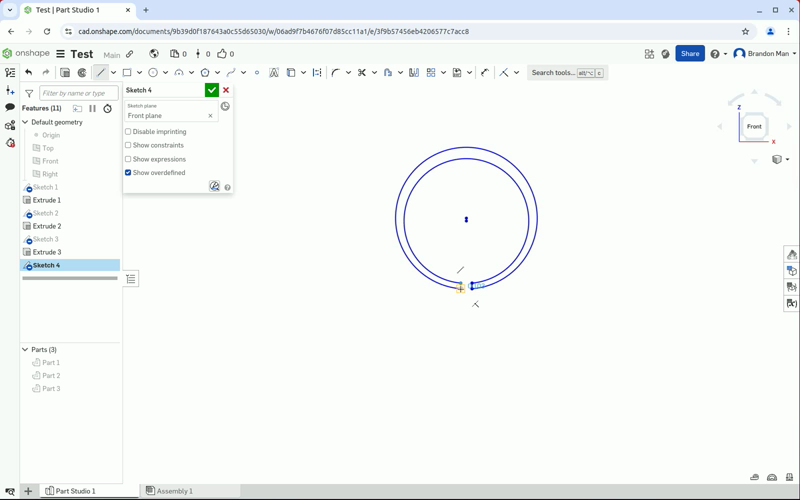
scroll(-6)
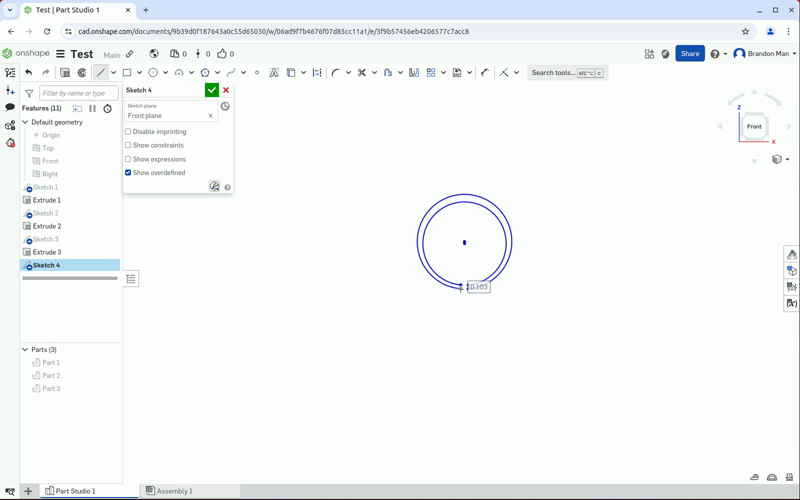
scroll(-6)
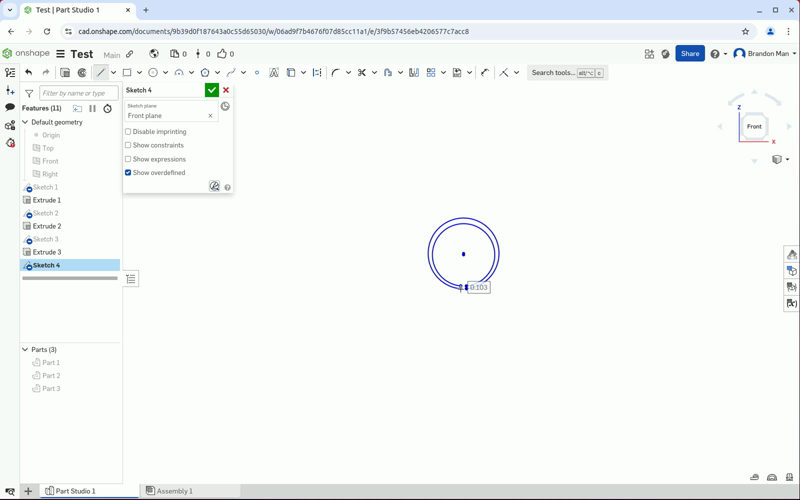
scroll(-6)
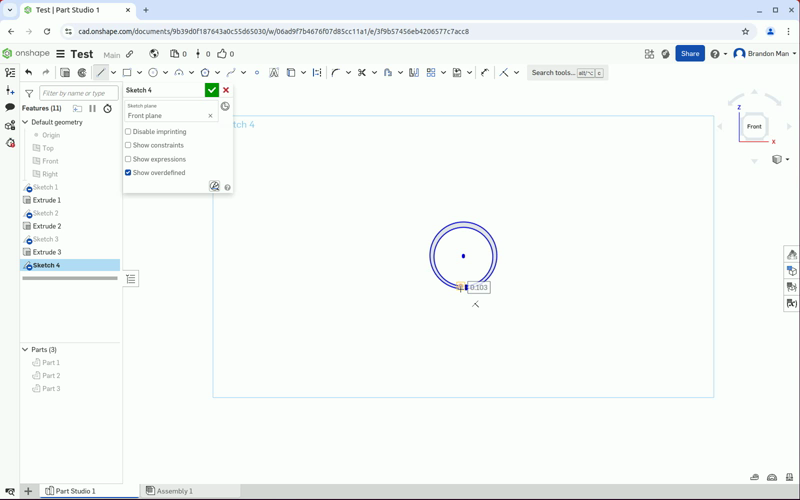
scroll(-6)
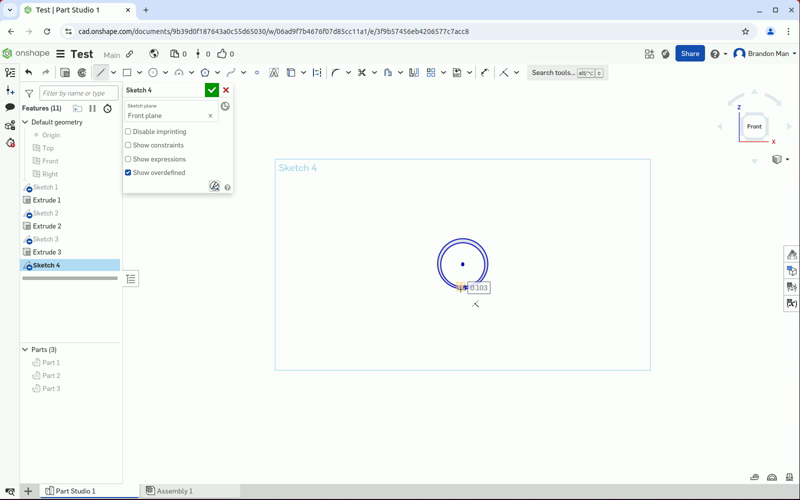
scroll(-6)
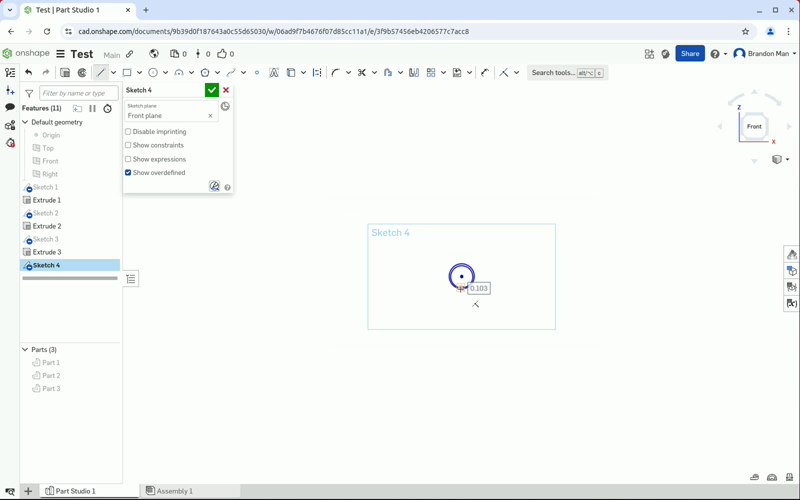
scroll(-6)
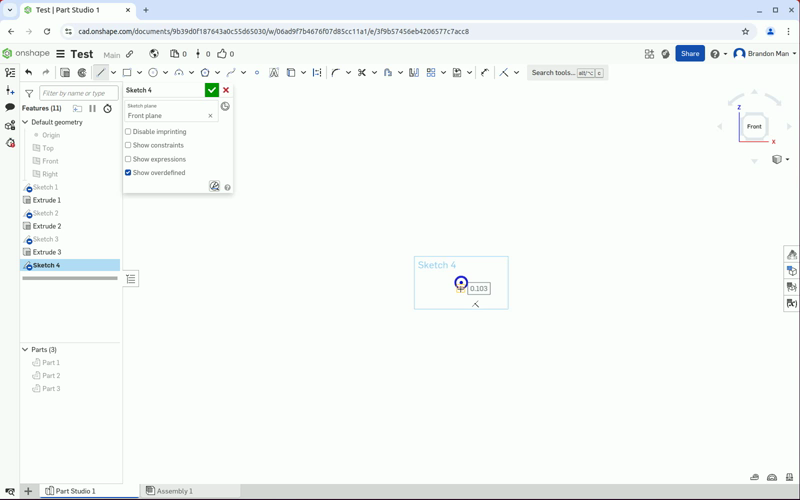
key(esc)
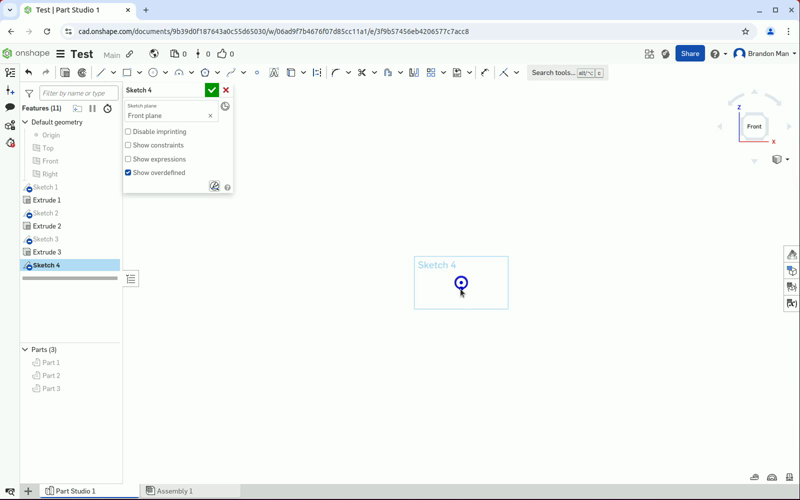
mouse_move(467, 282)
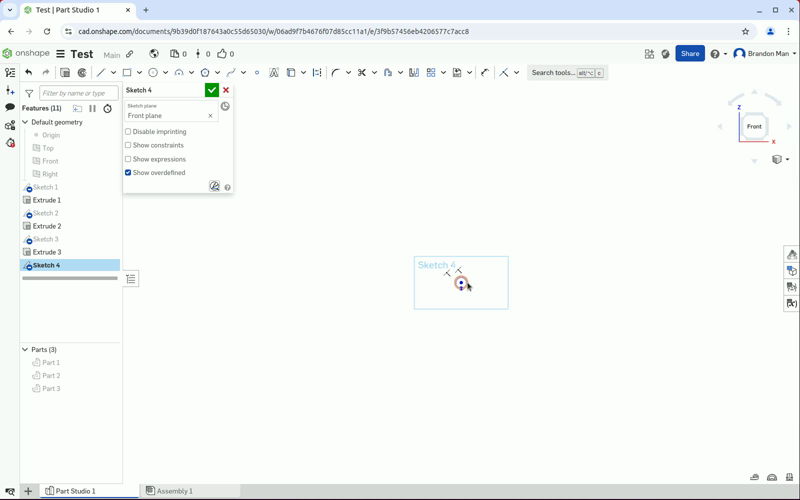
scroll(6)
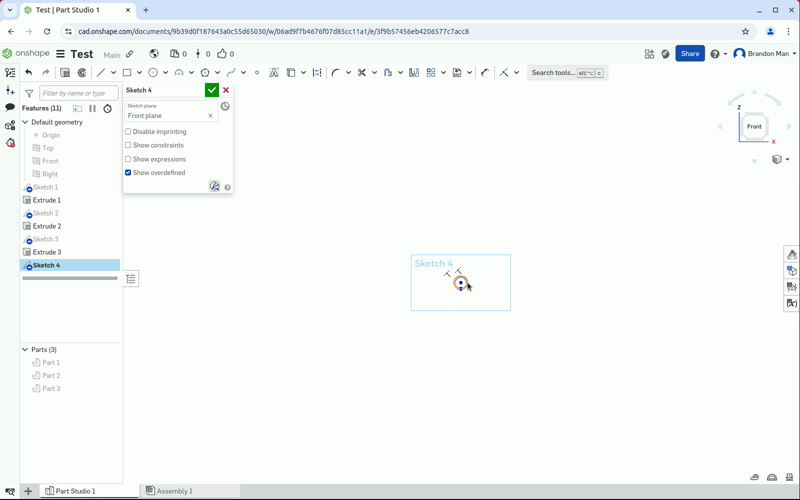
scroll(6)
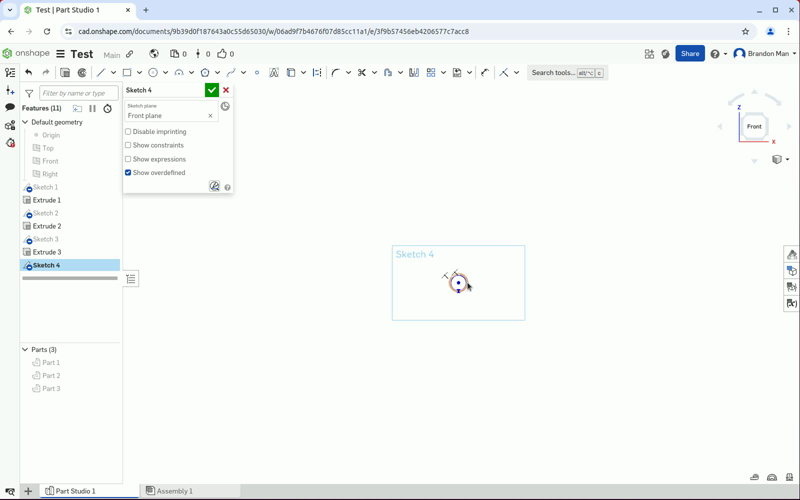
scroll(6)
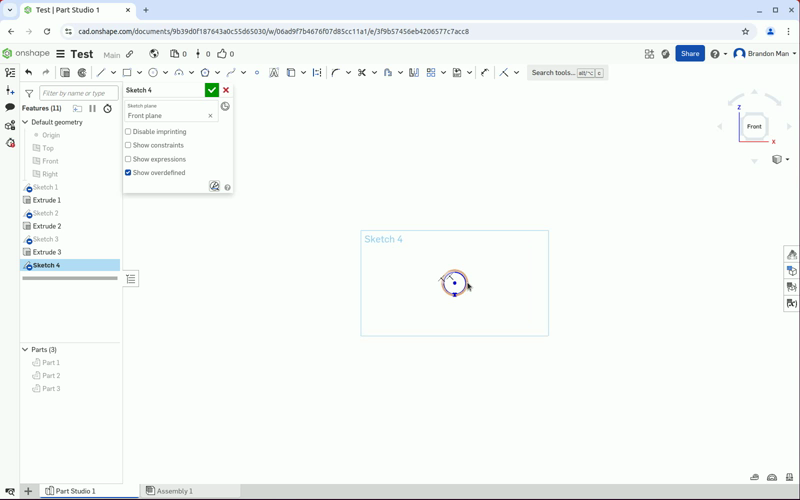
scroll(6)
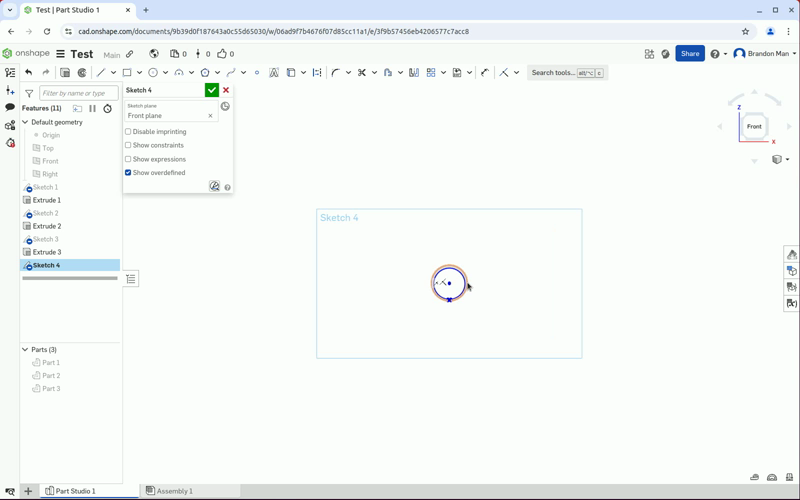
scroll(6)
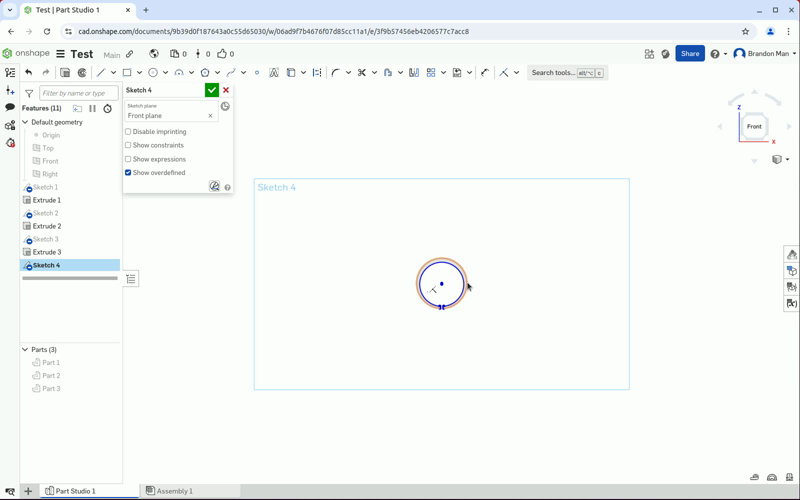
scroll(6)
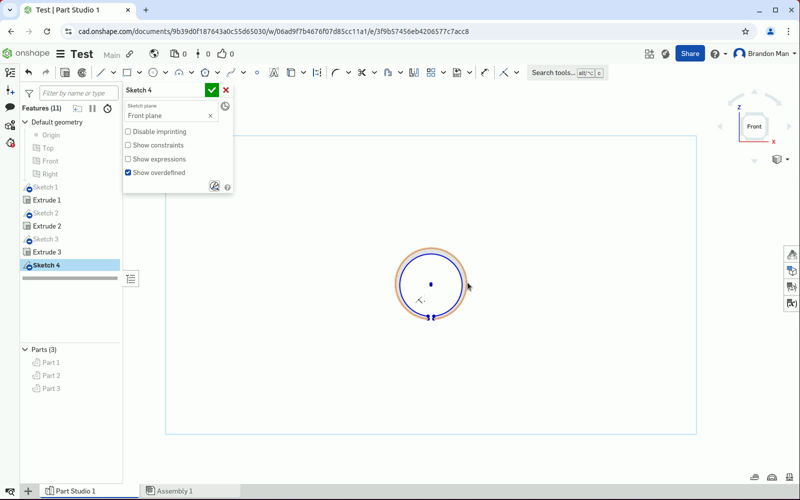
scroll(6)
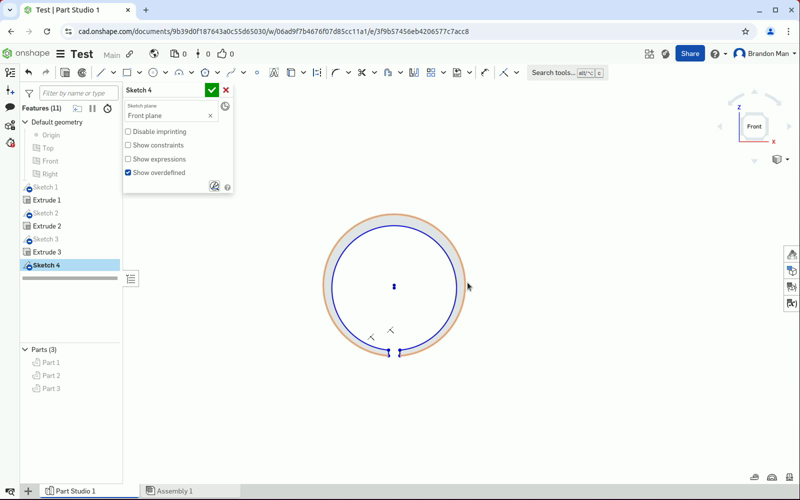
click(467, 282)
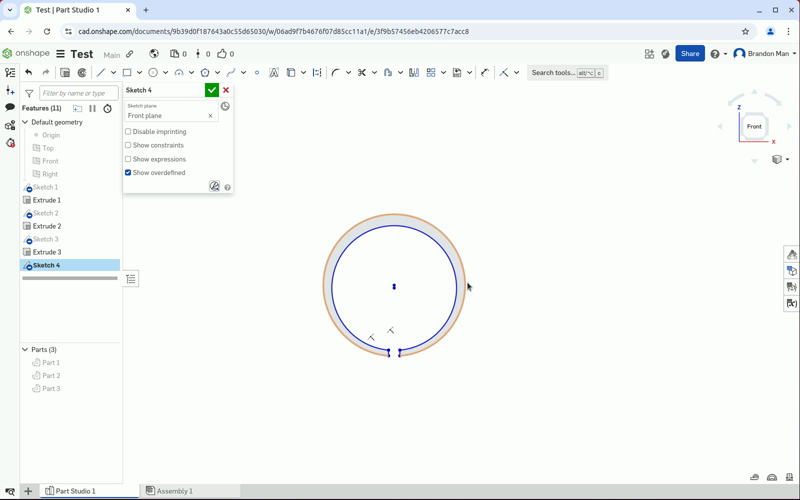
scroll(-6)
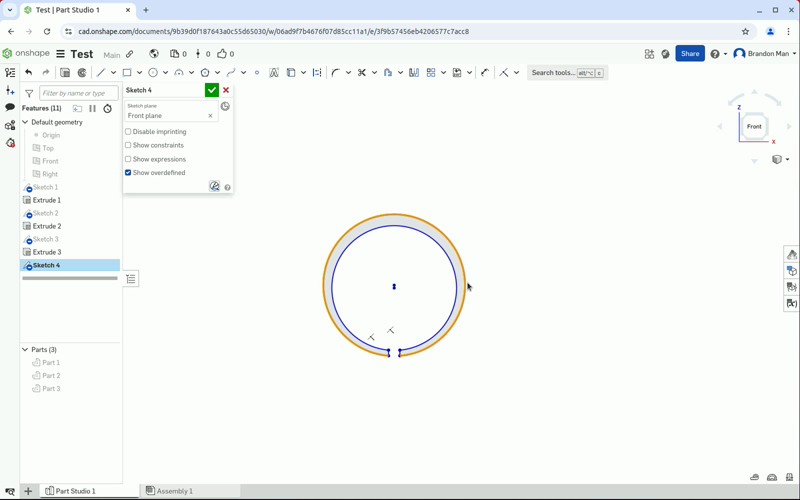
scroll(-6)
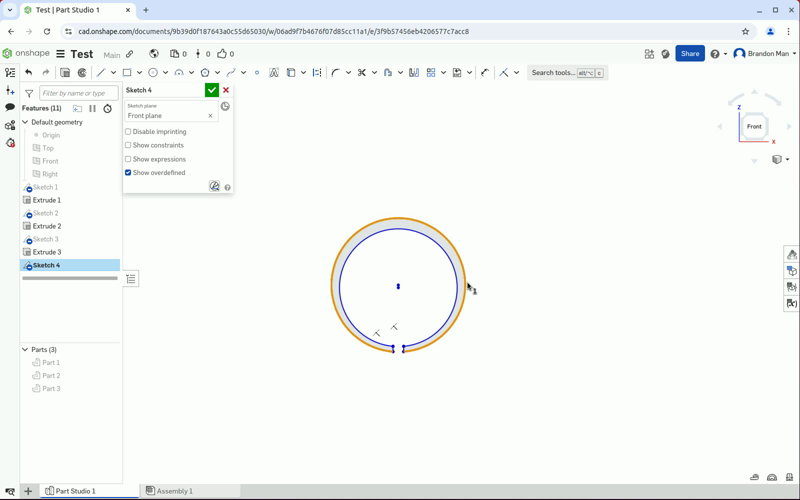
scroll(-6)
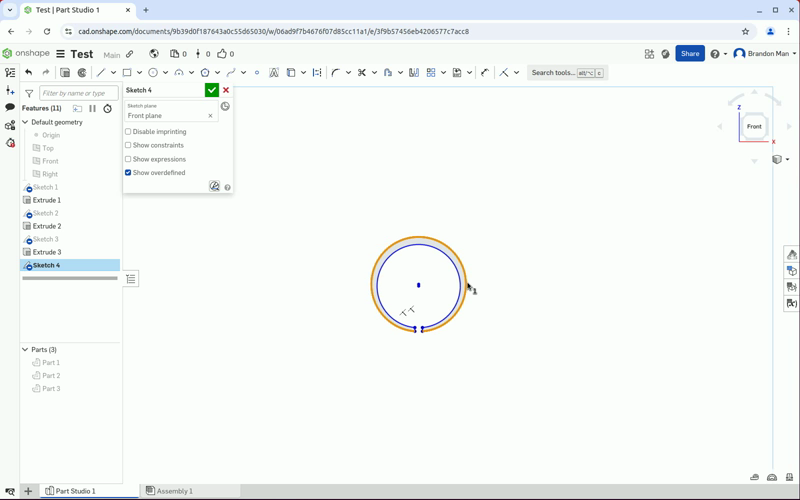
scroll(-6)
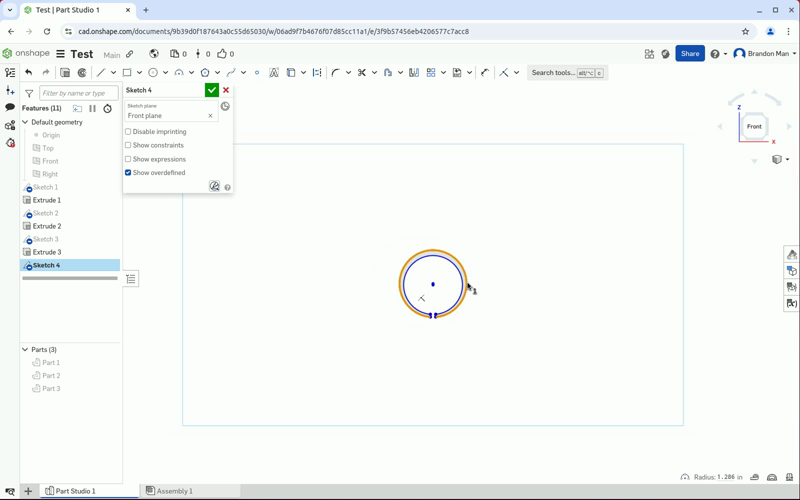
scroll(-6)
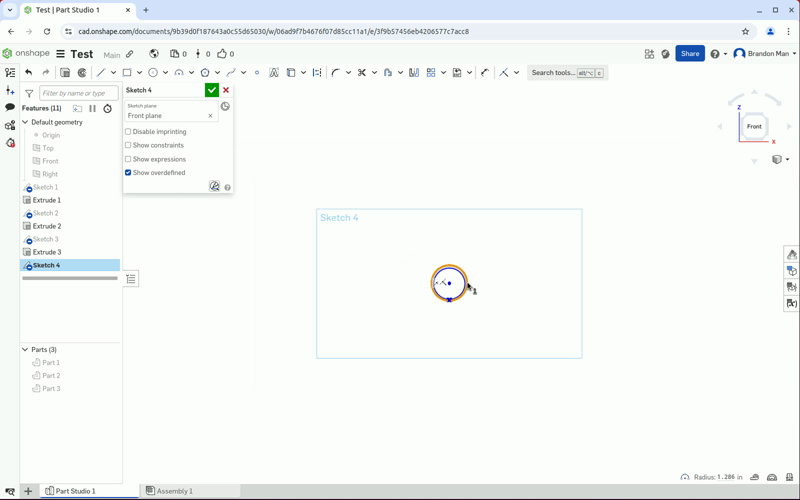
scroll(-6)
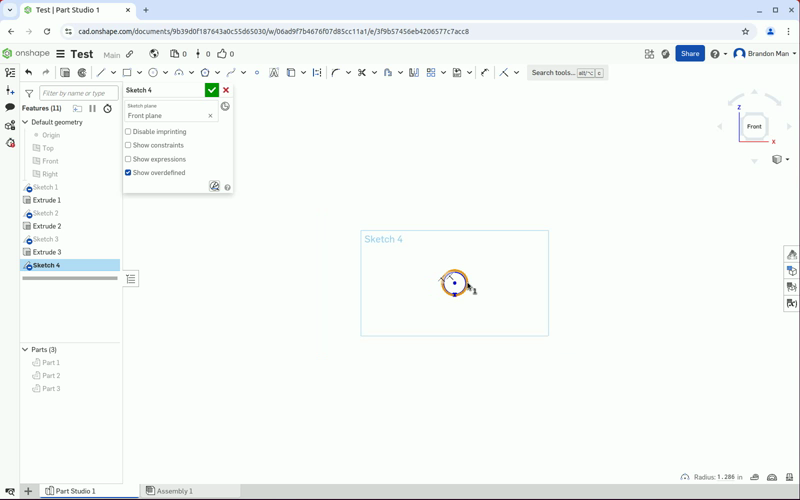
scroll(-6)
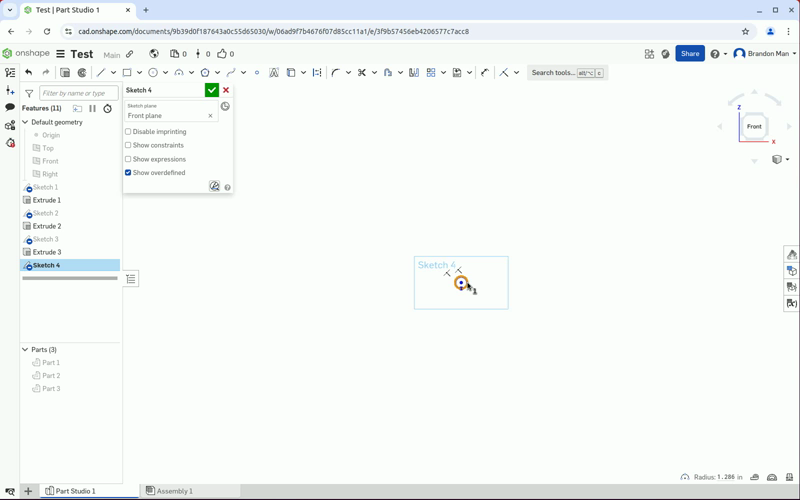
mouse_move(73, 352)
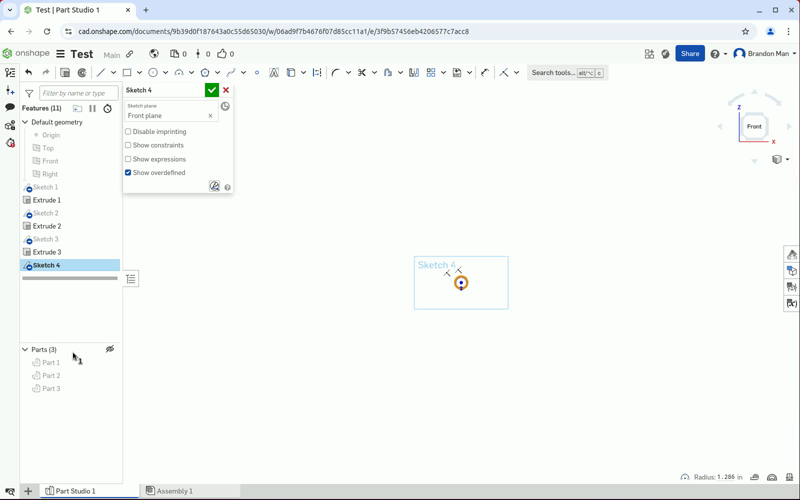
key(shift+y)
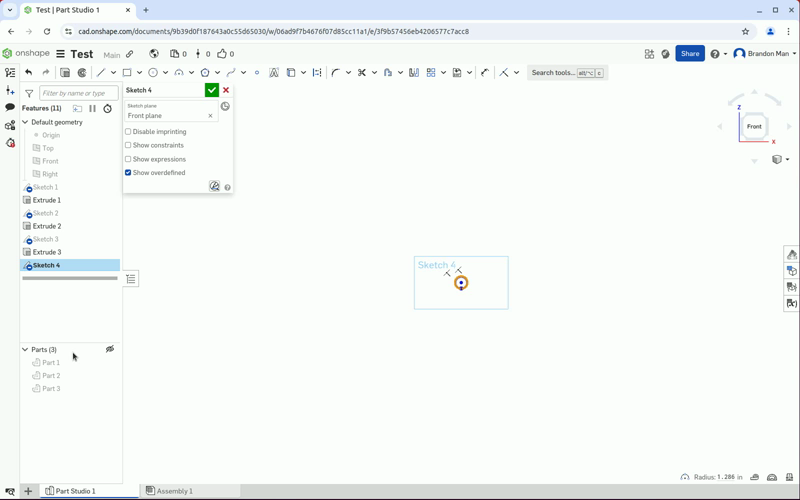
key(shift+e)
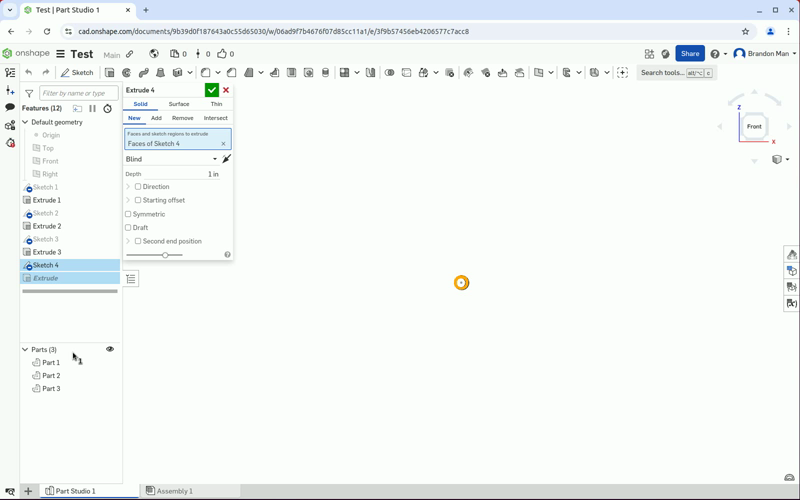
mouse_move(143, 106)
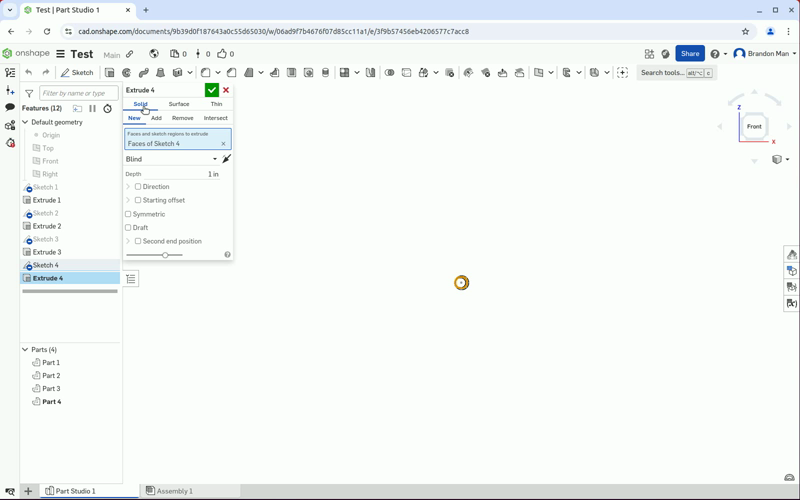
click(143, 106)
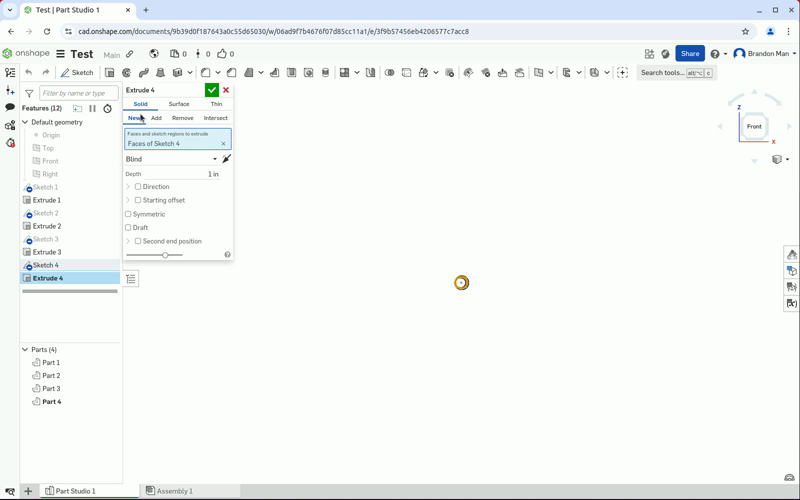
mouse_move(137, 120)
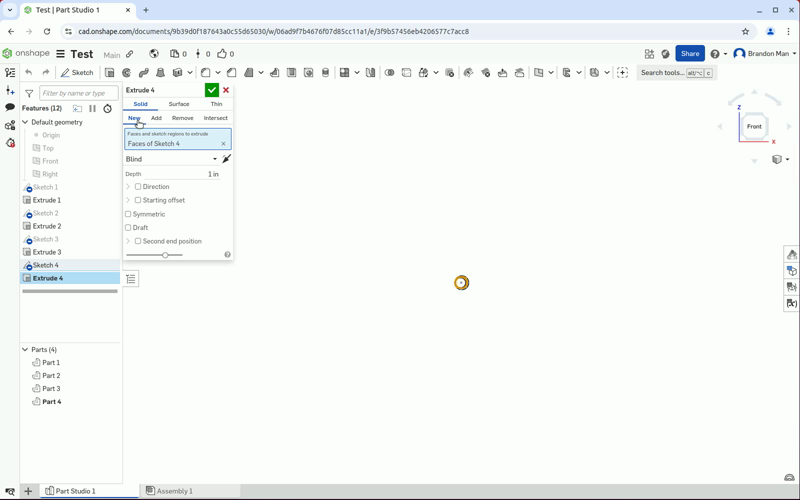
click(137, 120)
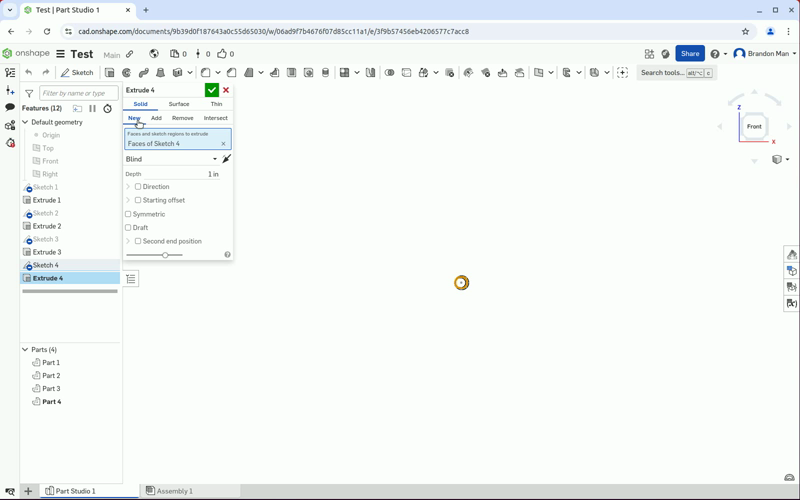
key(tab, 4)
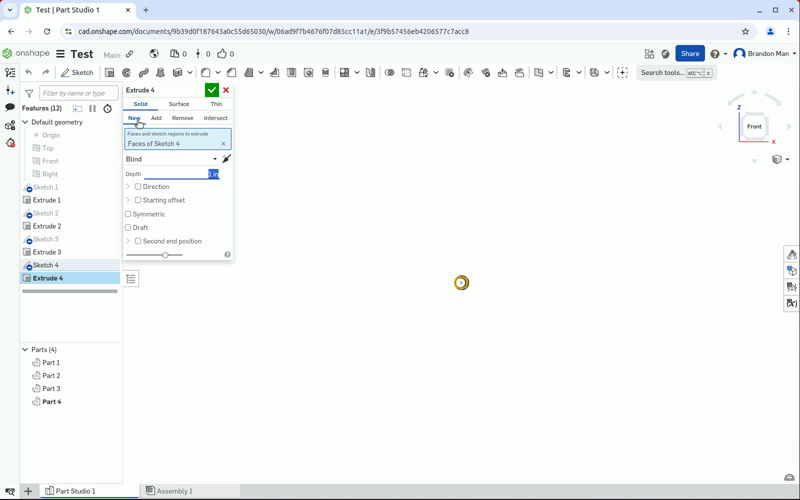
text(17.572)
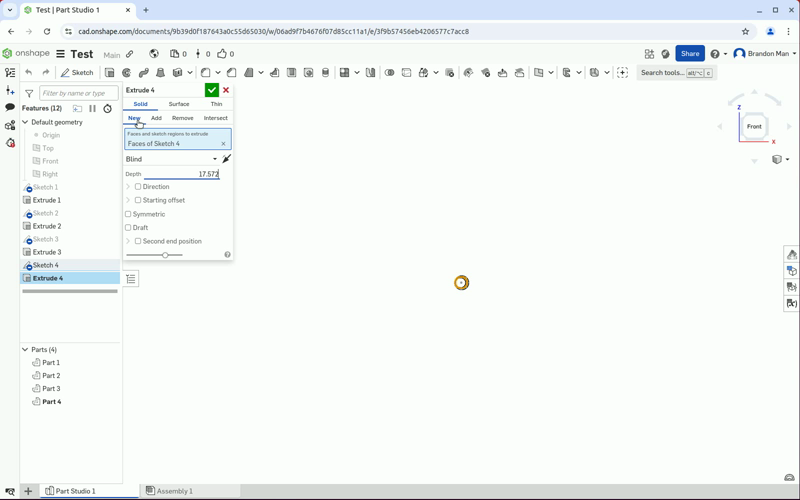
key(enter)
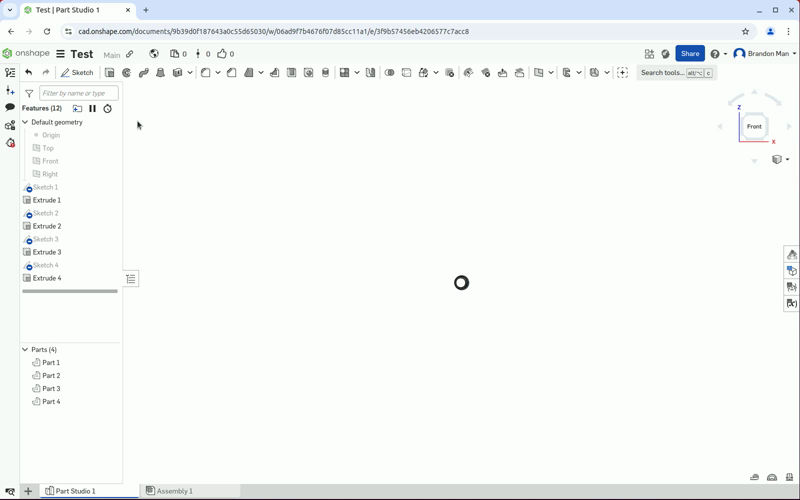
key(shift+h)
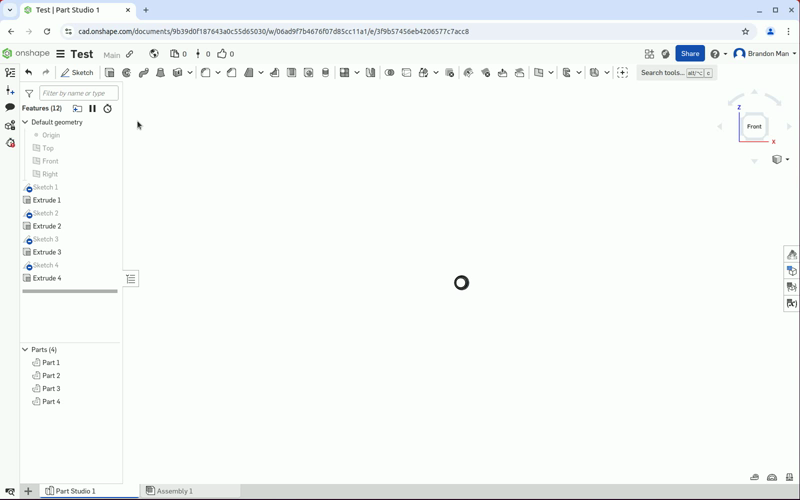
key(shift+h)
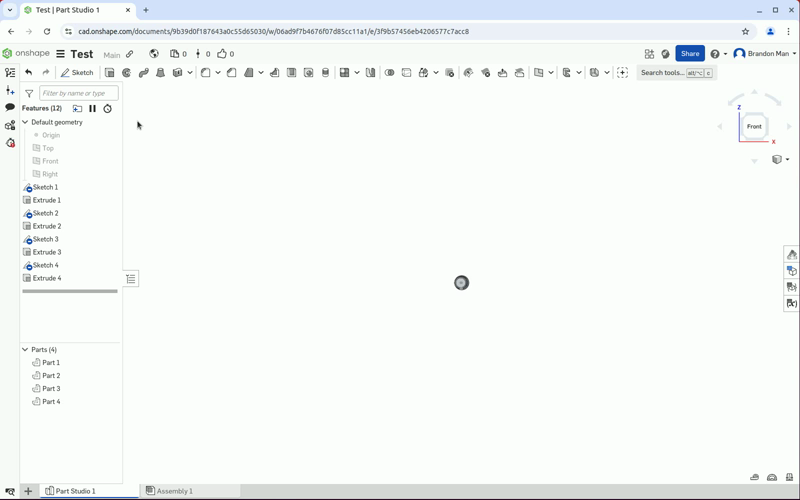
key(shift+7)
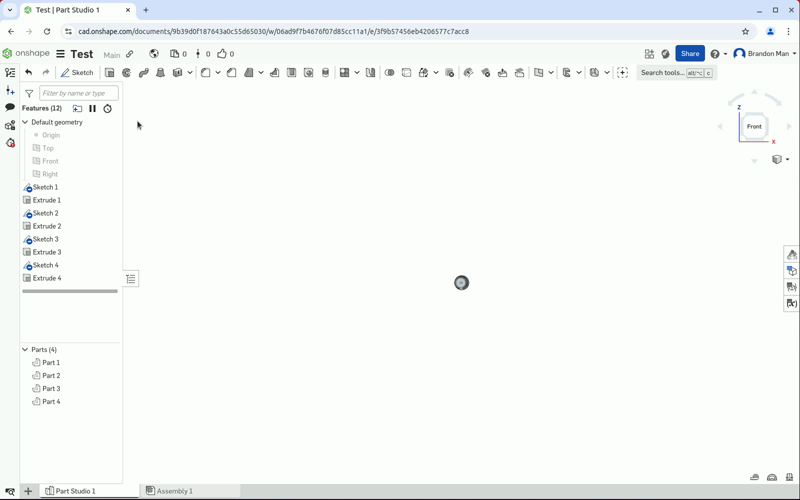
key(left, 2)
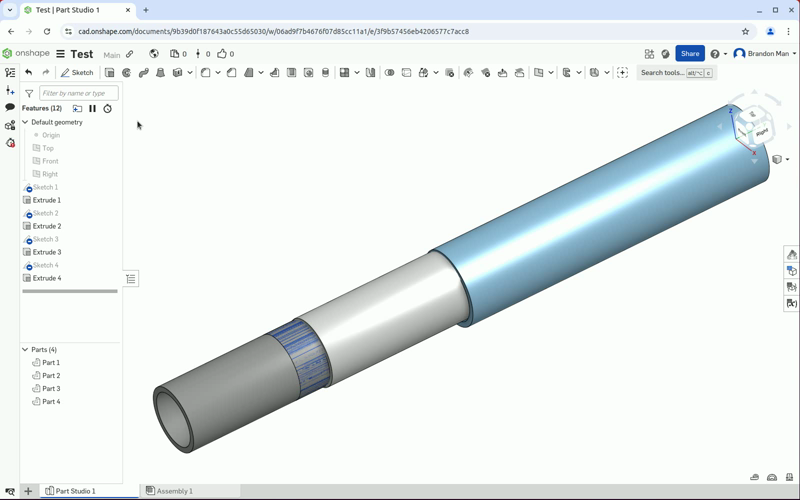
key(down, 2)
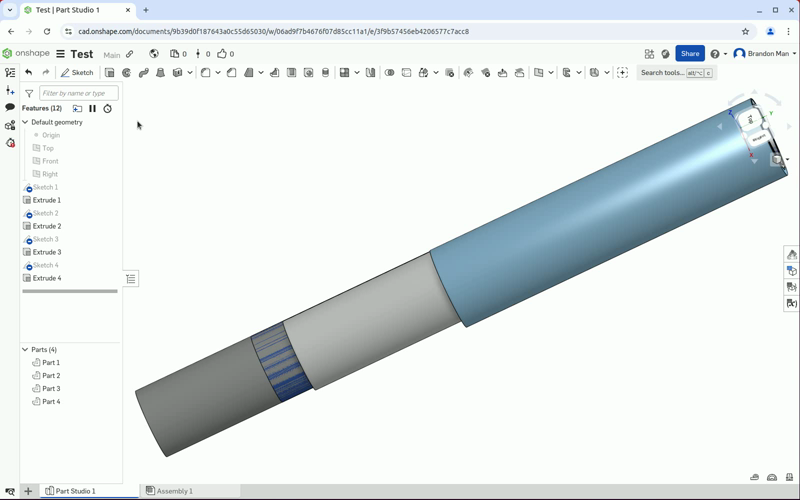
key(up, 2)
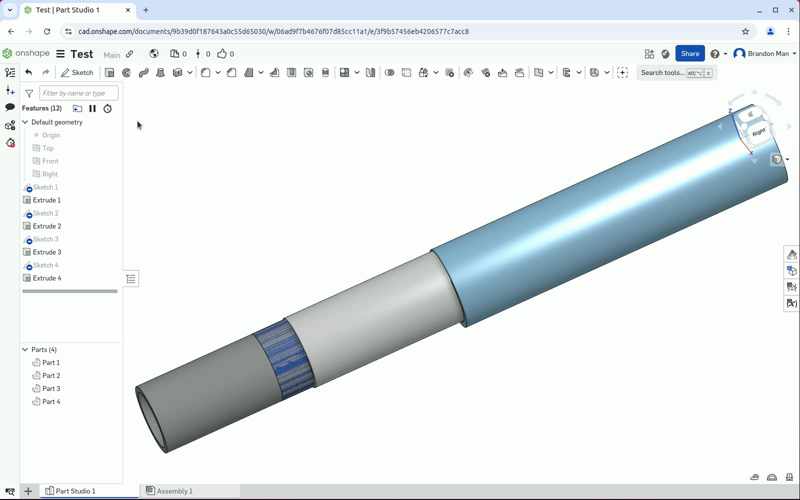
key(right, 2)
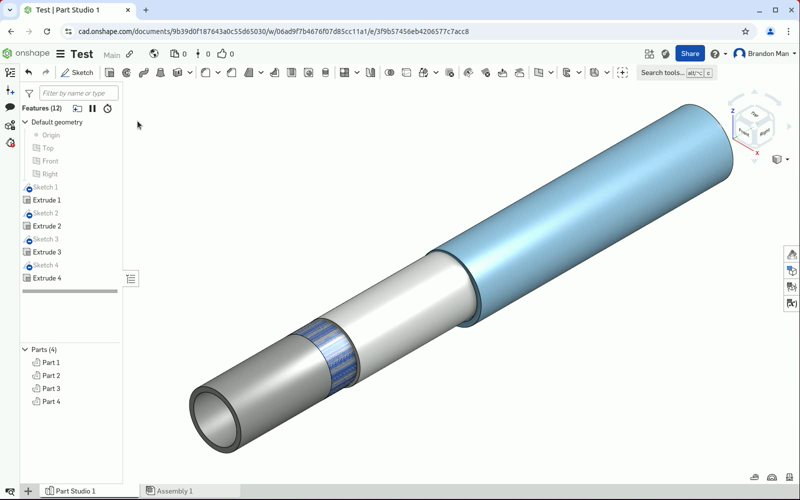
mouse_move(73, 189)
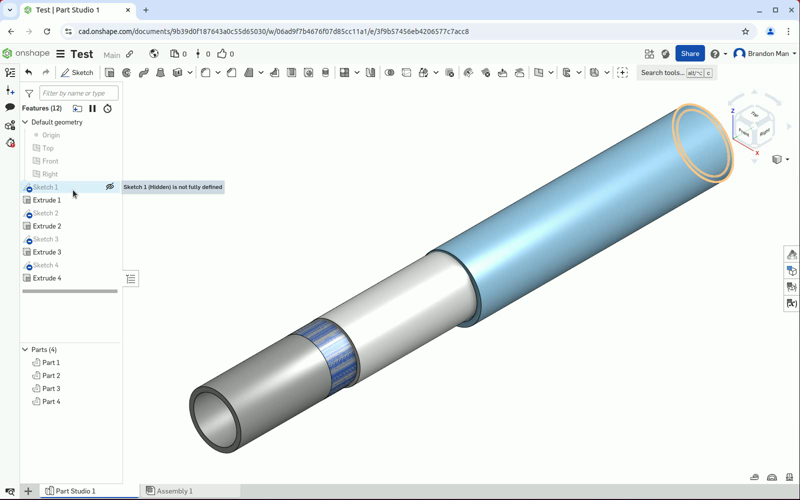
click(73, 189)